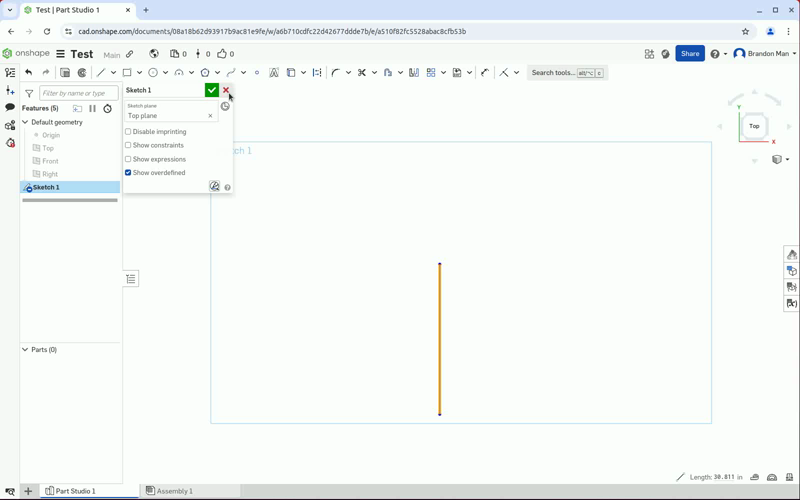
key(shift+h)
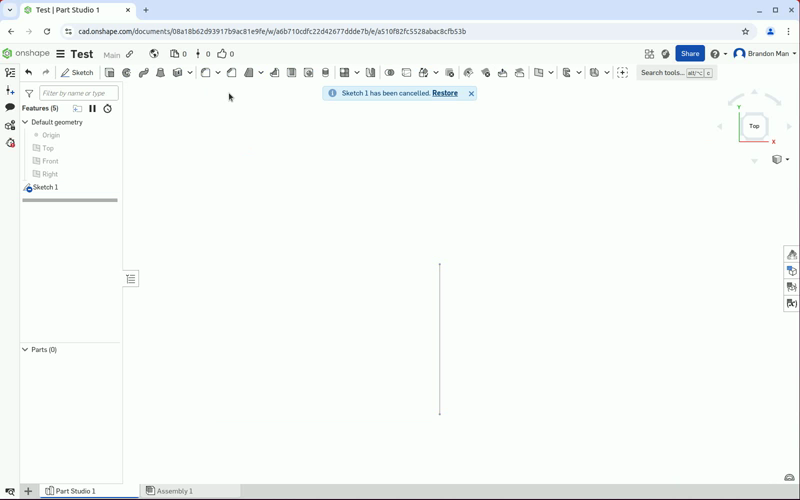
key(shift+s)
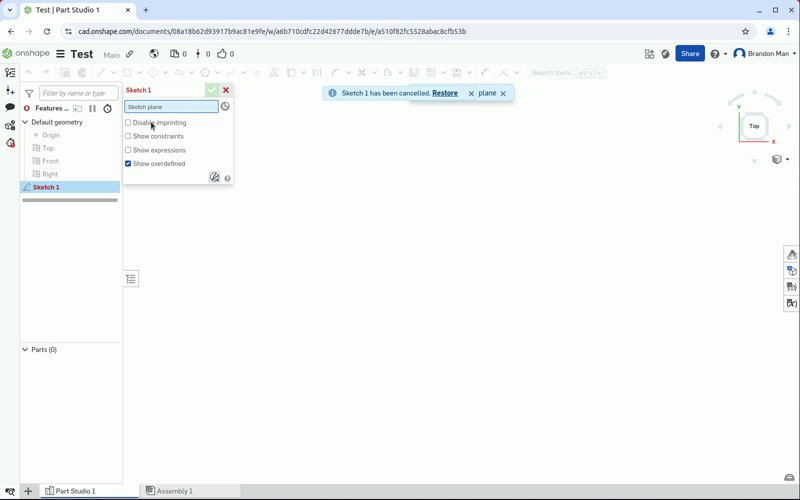
mouse_move(73, 150)
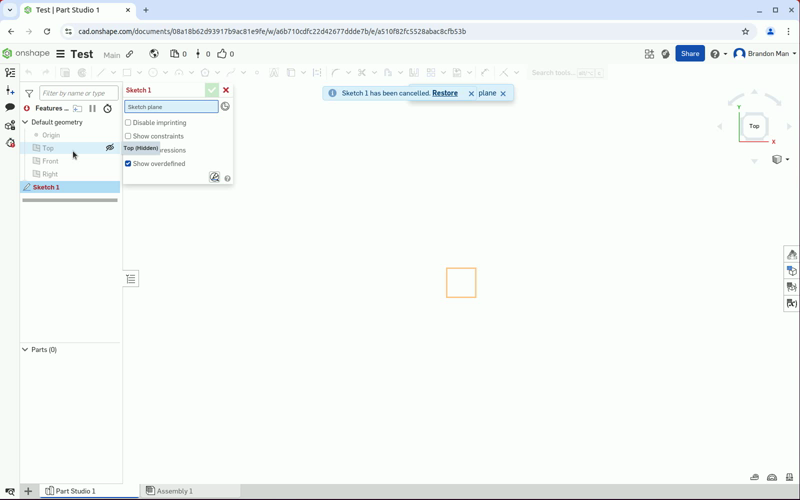
click(73, 150)
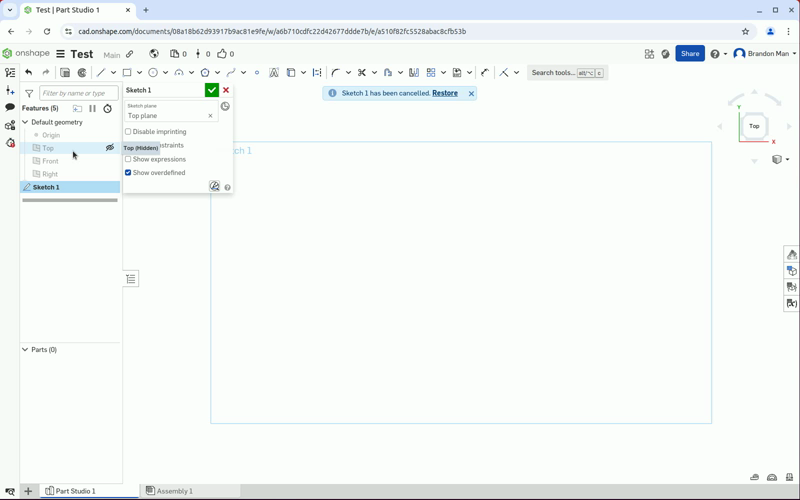
mouse_move(73, 352)
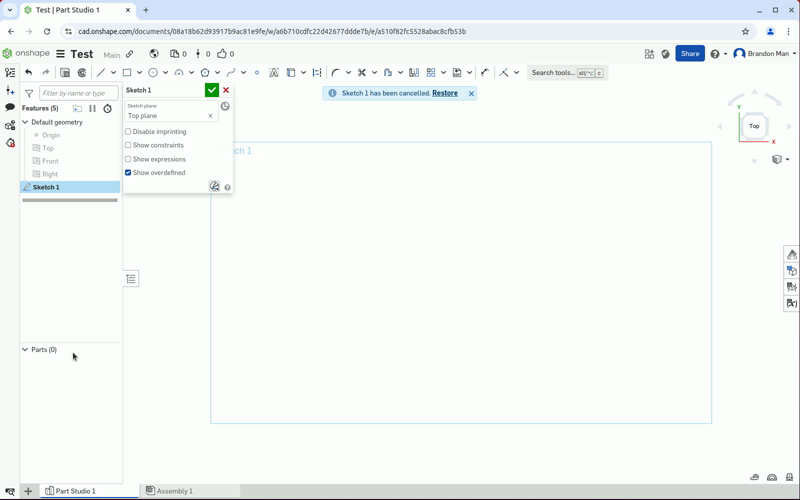
key(y)
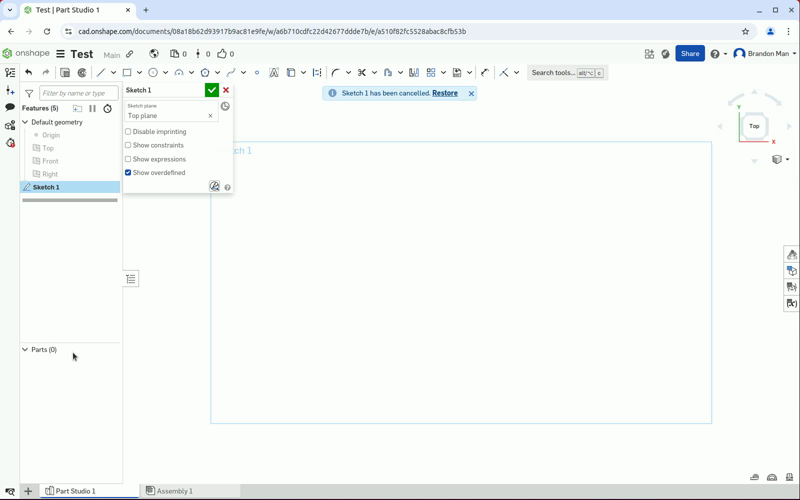
key(a)
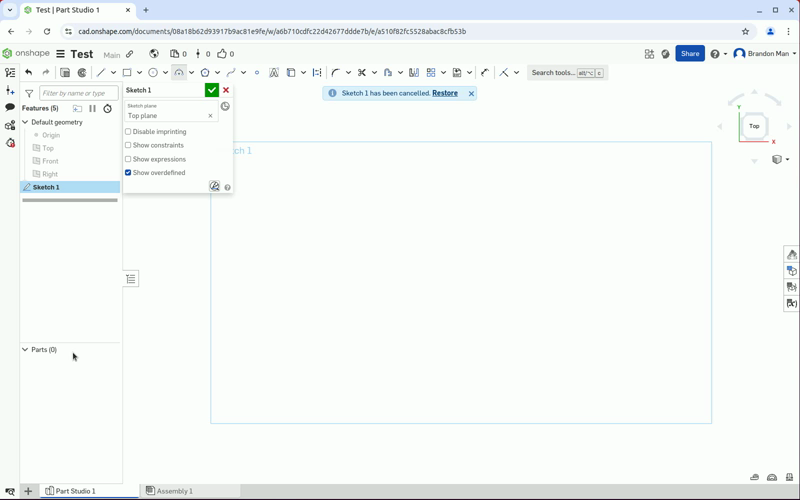
key_down(shift)
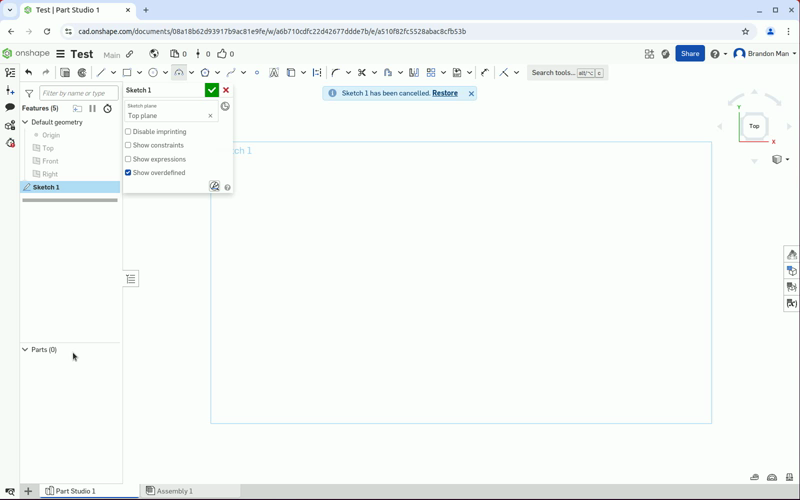
mouse_move(538, 184)
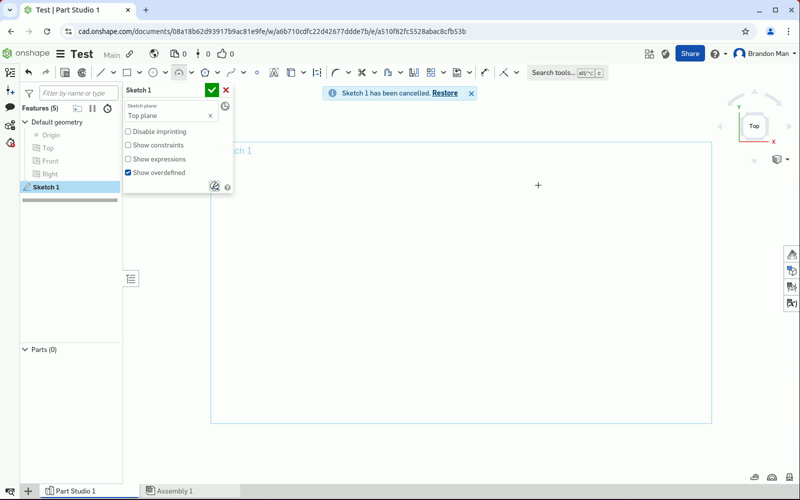
click(538, 184)
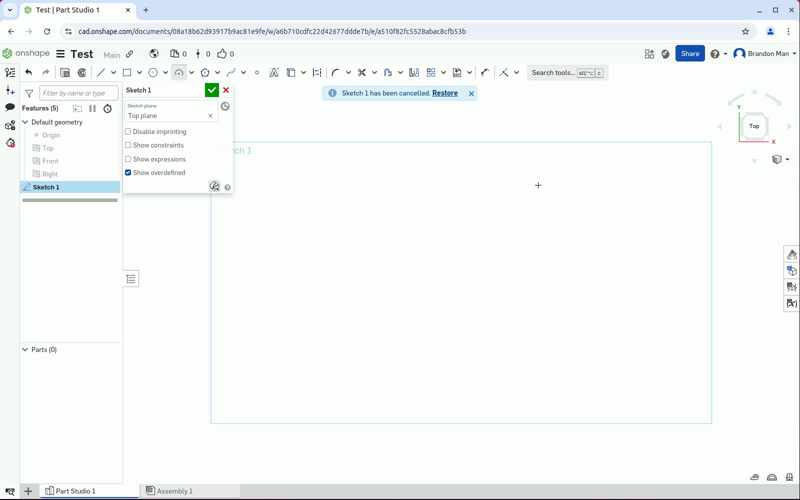
key_up(shift)
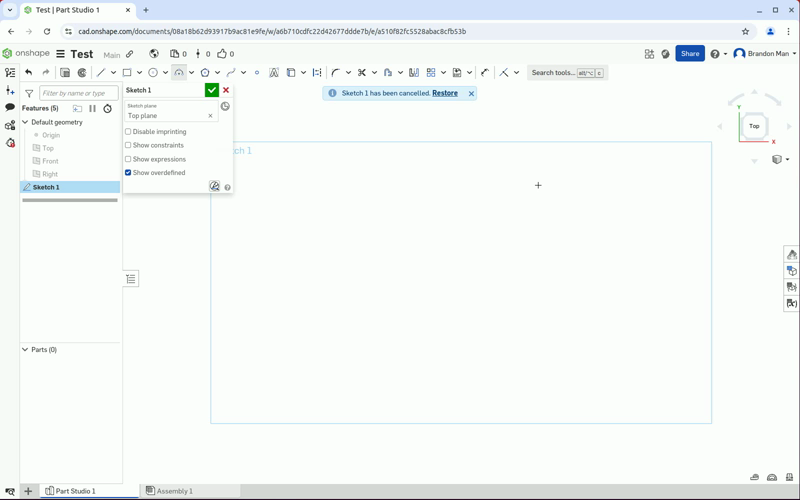
key_down(shift)
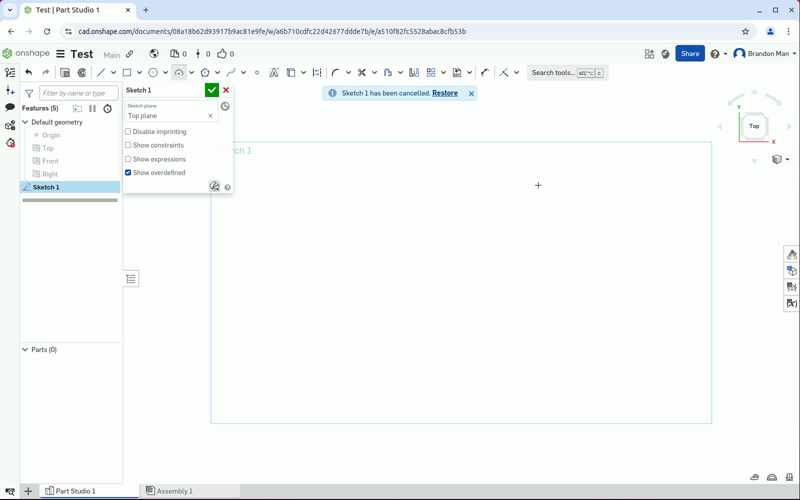
mouse_move(542, 188)
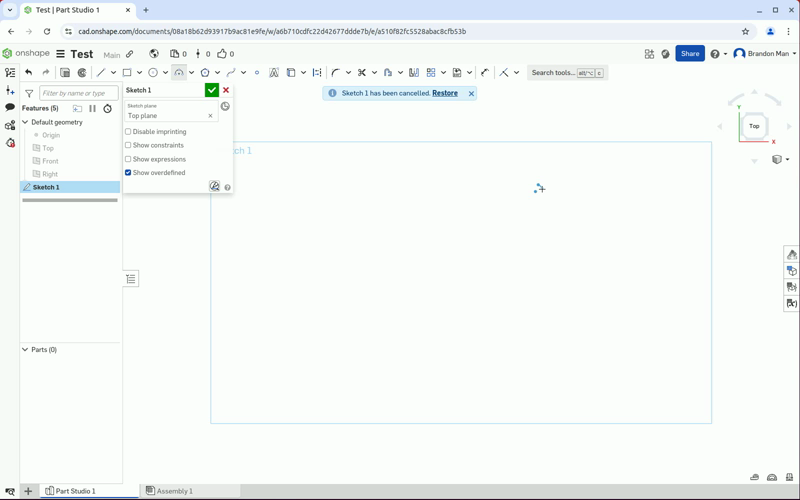
scroll(6)
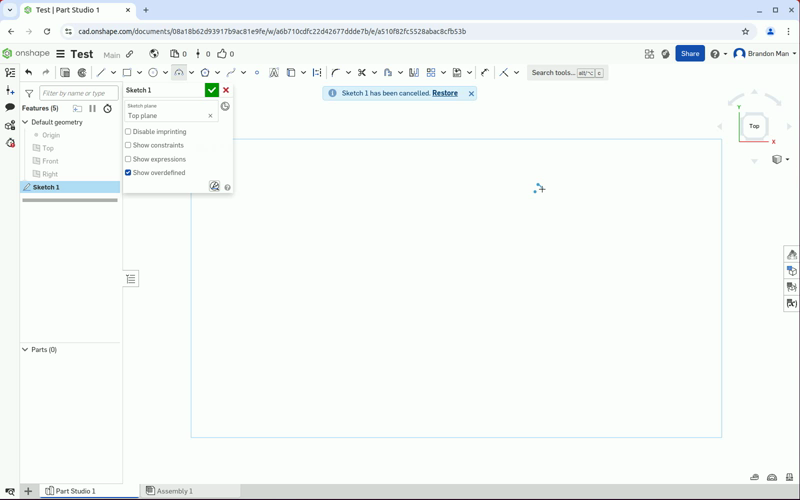
scroll(6)
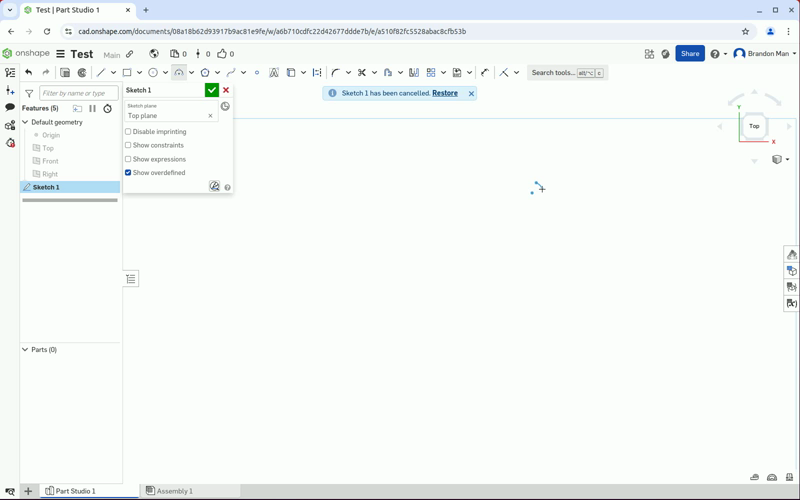
scroll(6)
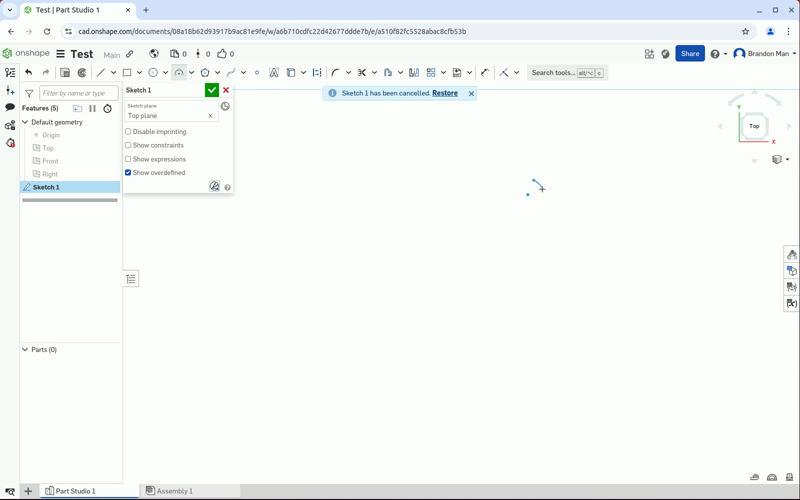
scroll(6)
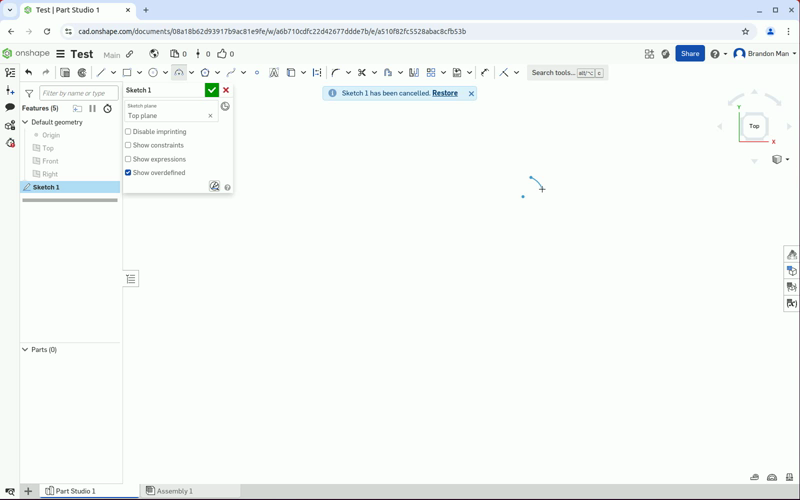
scroll(6)
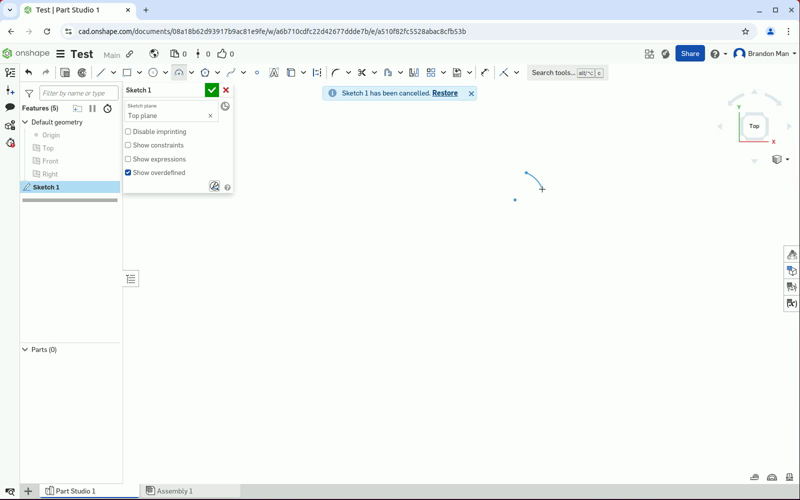
scroll(6)
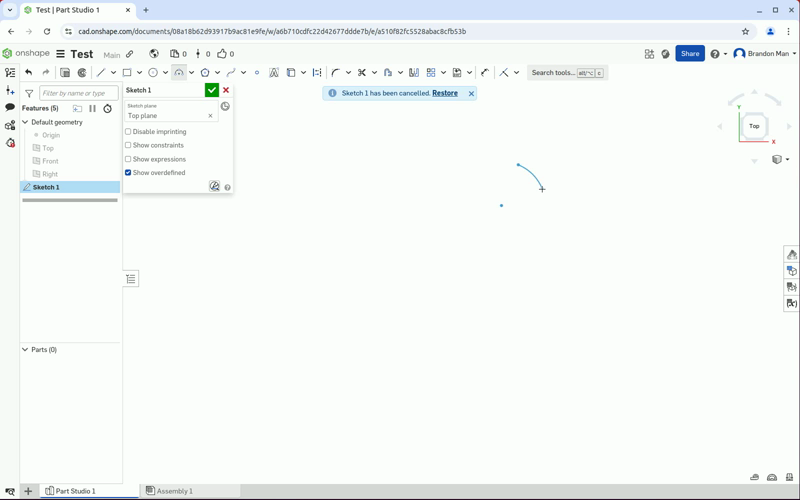
scroll(6)
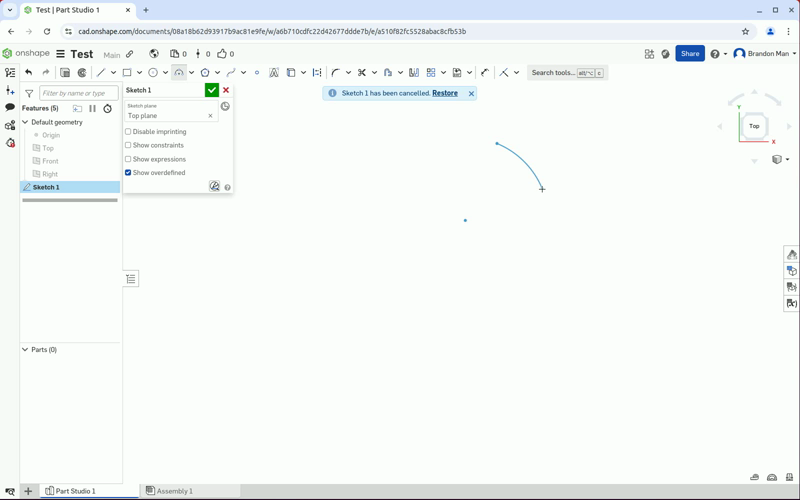
click(542, 188)
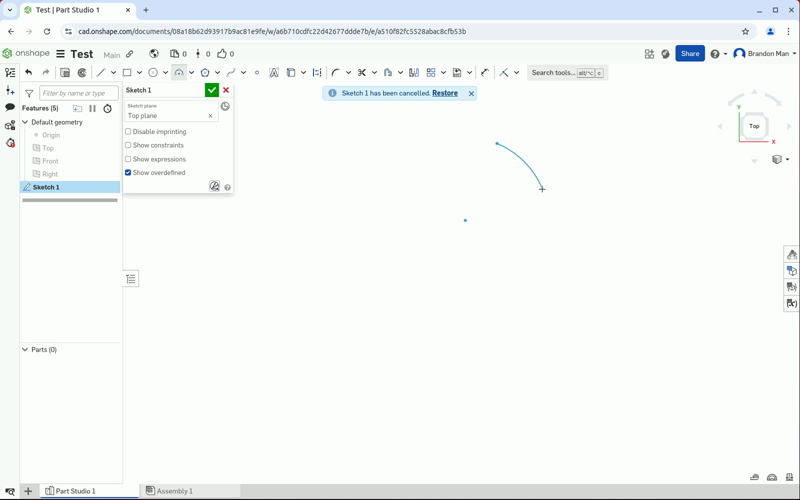
scroll(-6)
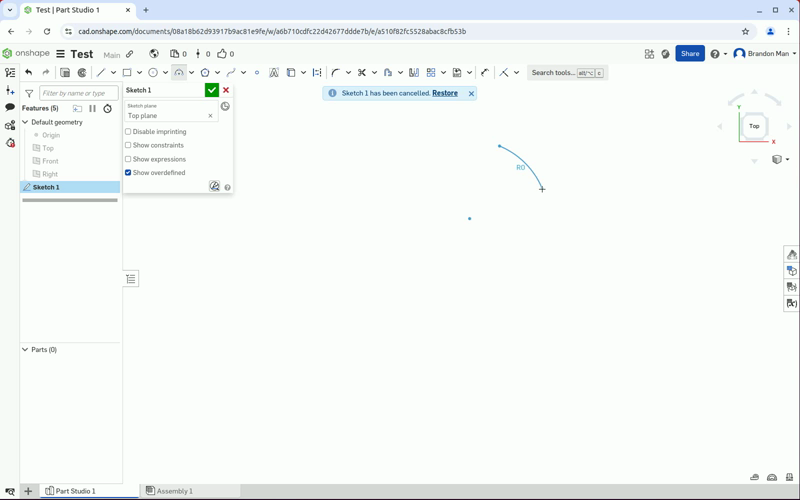
scroll(-6)
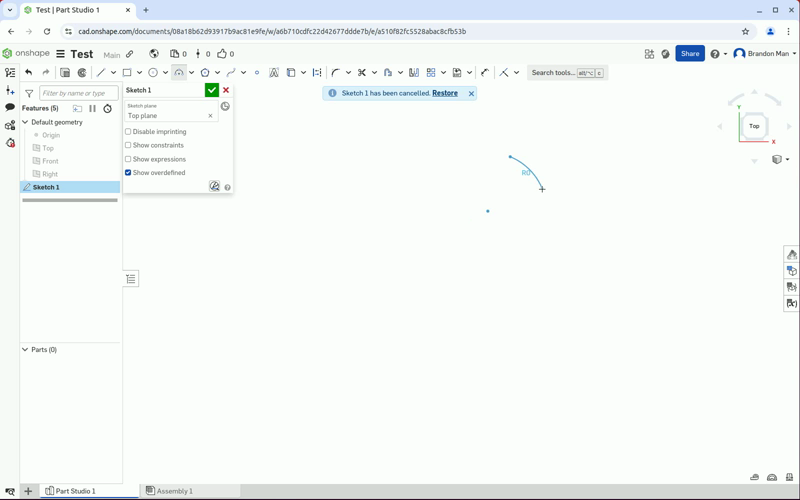
scroll(-6)
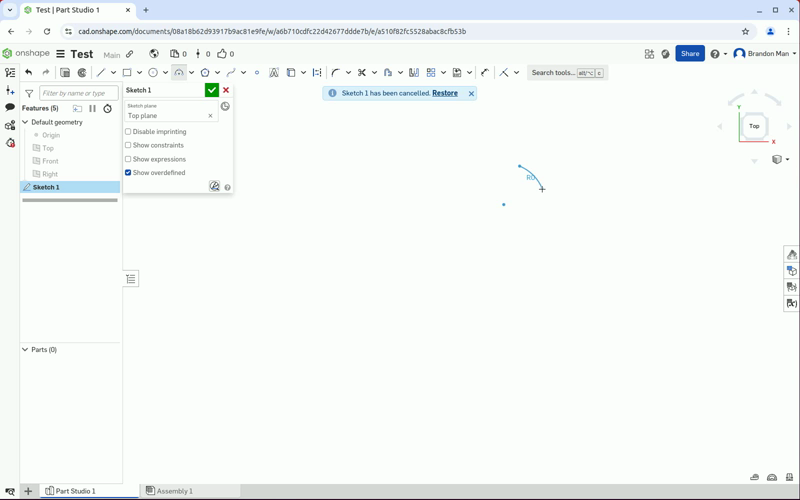
scroll(-6)
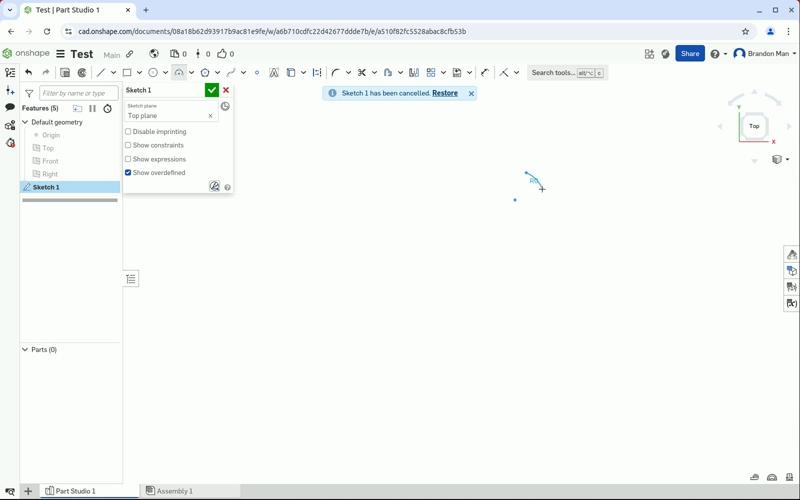
scroll(-6)
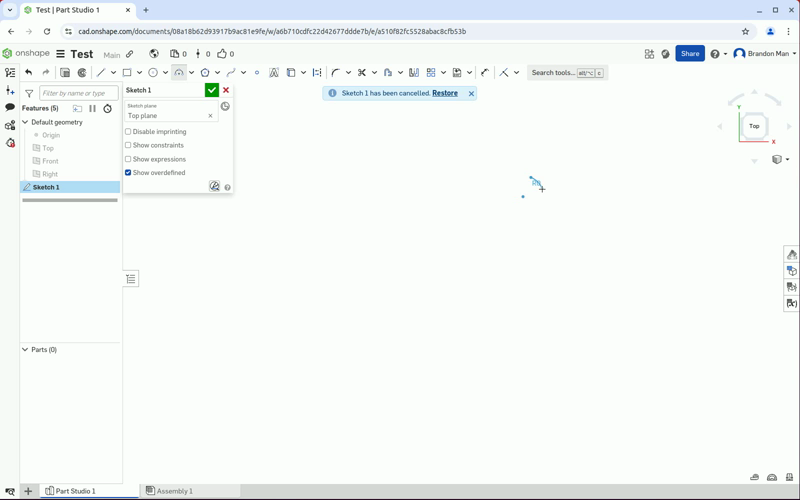
scroll(-6)
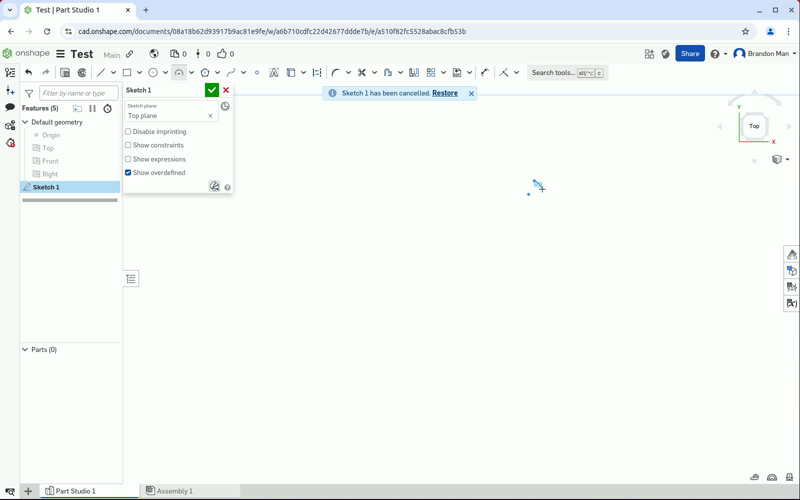
scroll(-6)
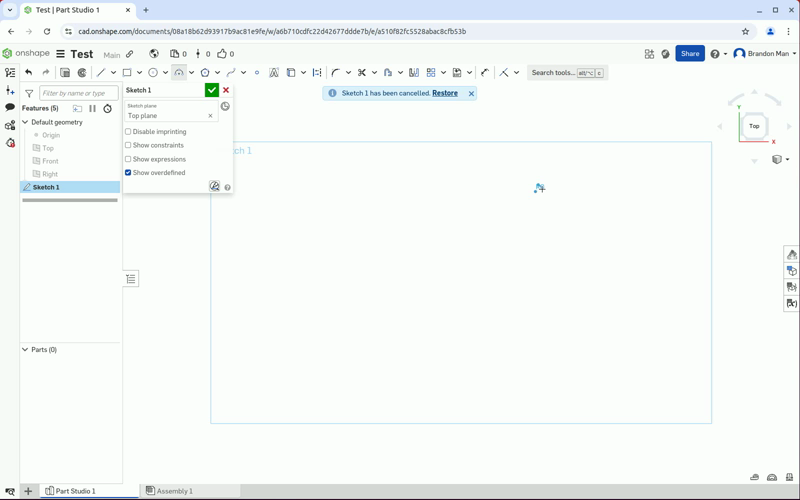
mouse_move(539, 187)
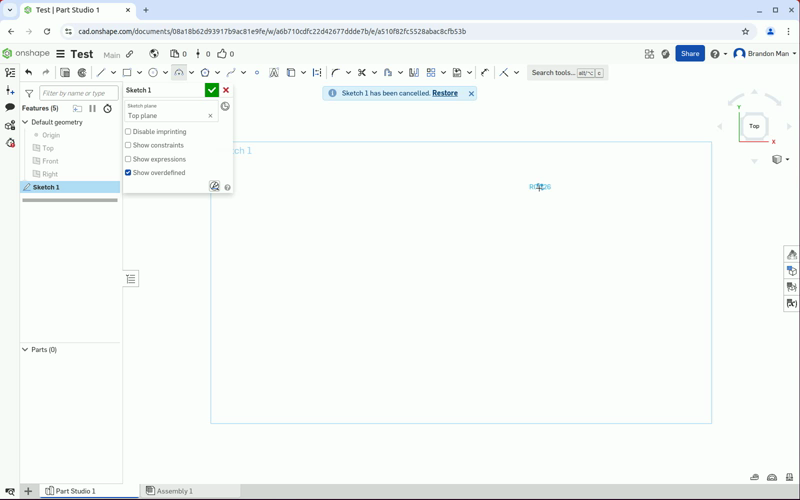
scroll(6)
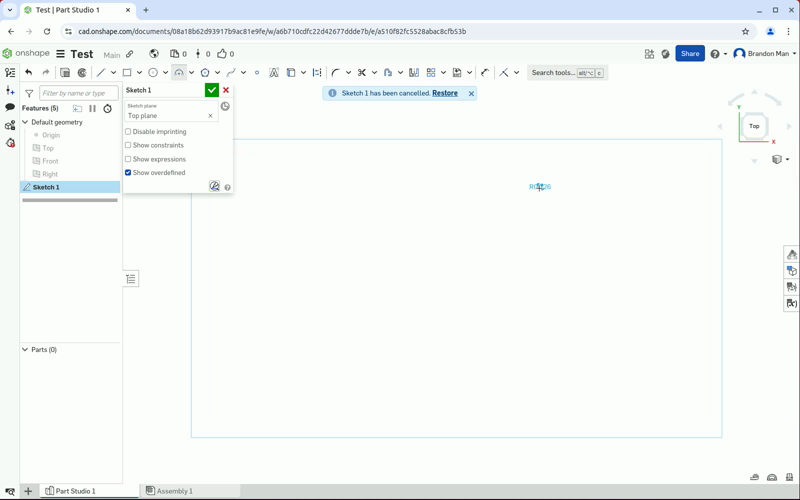
scroll(6)
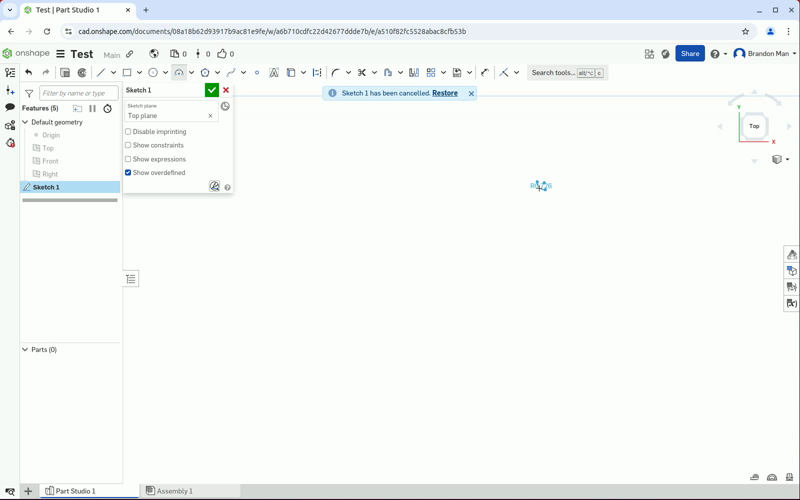
scroll(6)
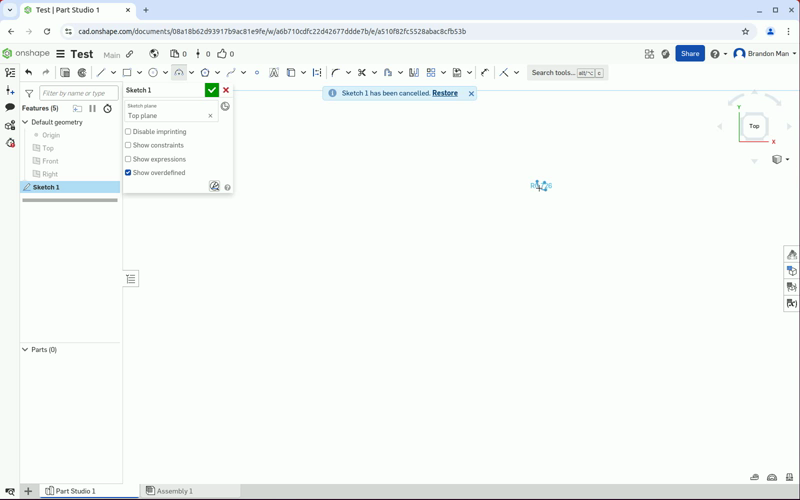
scroll(6)
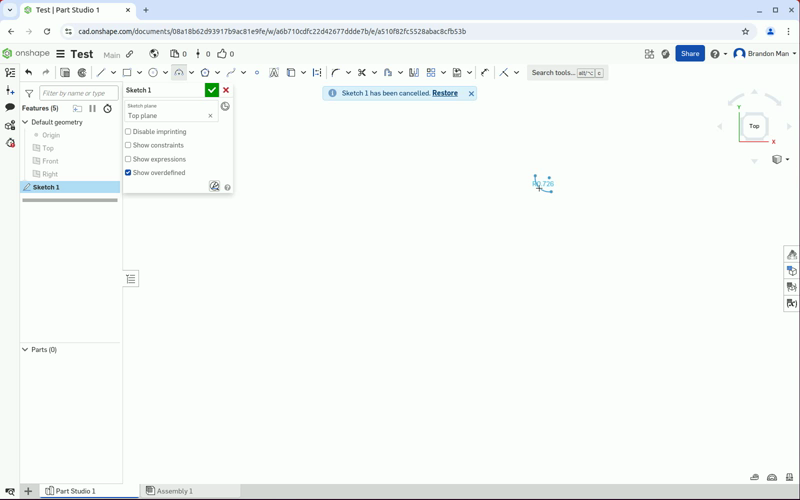
scroll(6)
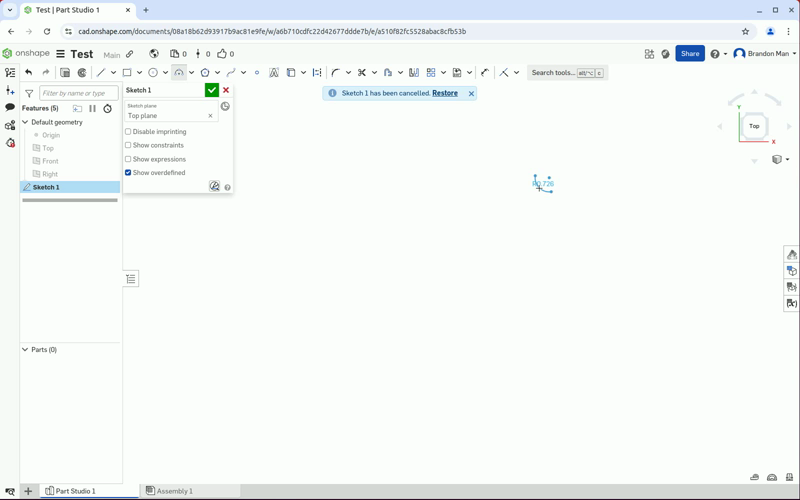
scroll(6)
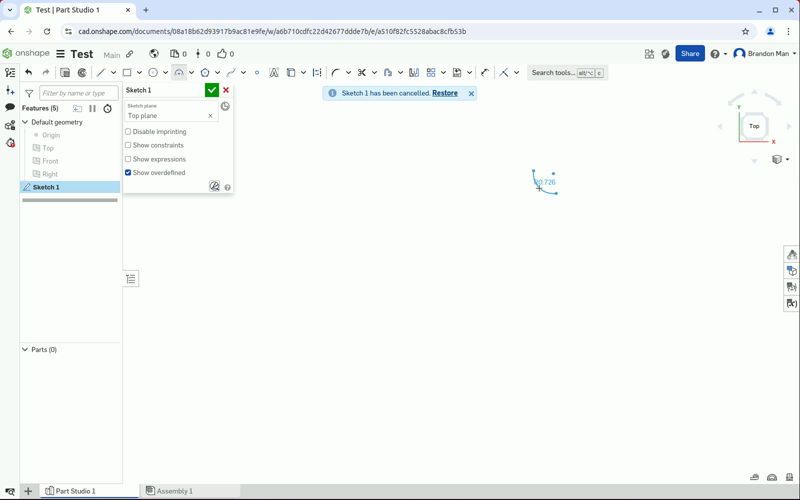
scroll(6)
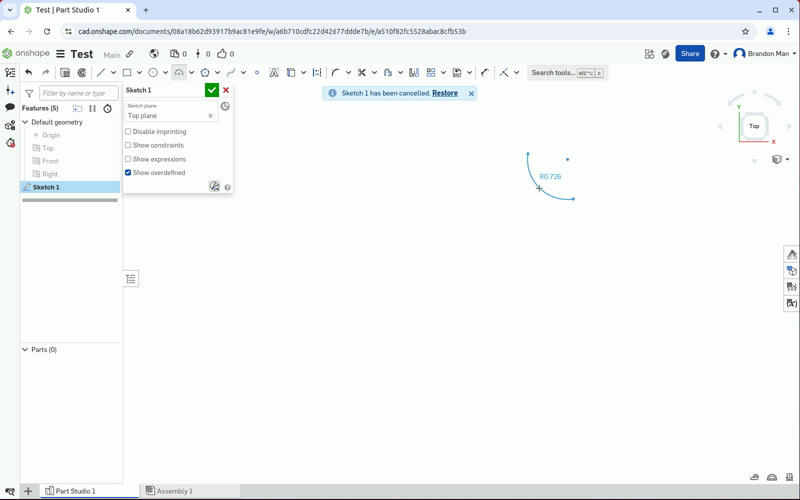
click(539, 187)
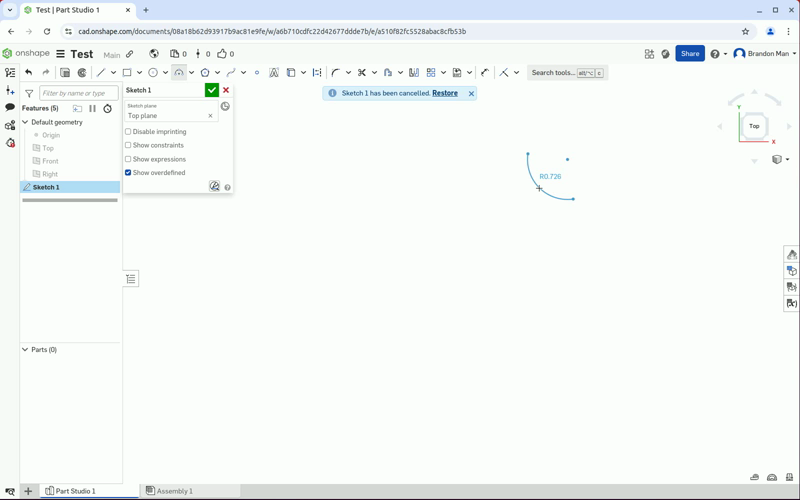
scroll(-6)
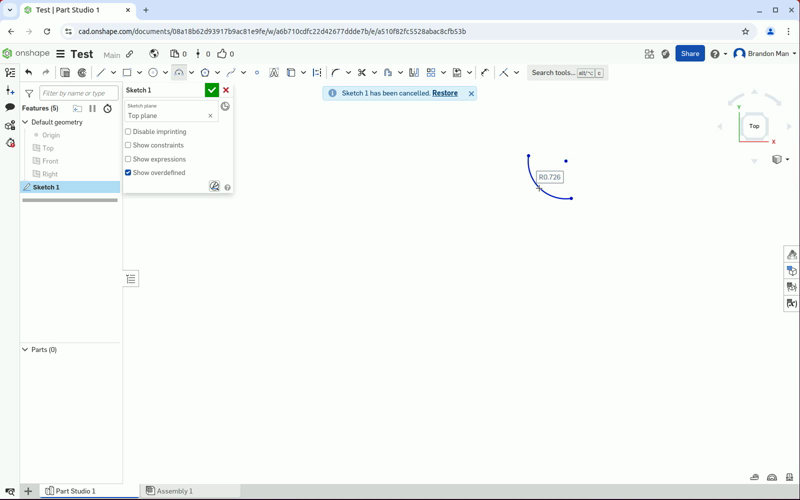
scroll(-6)
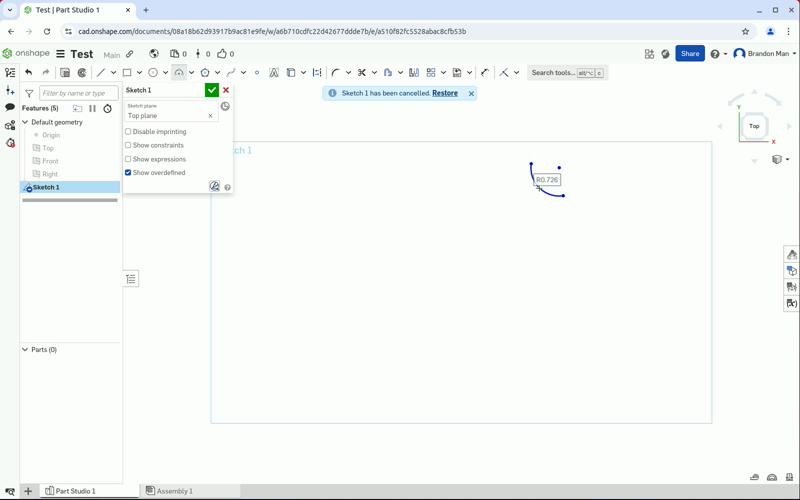
scroll(-6)
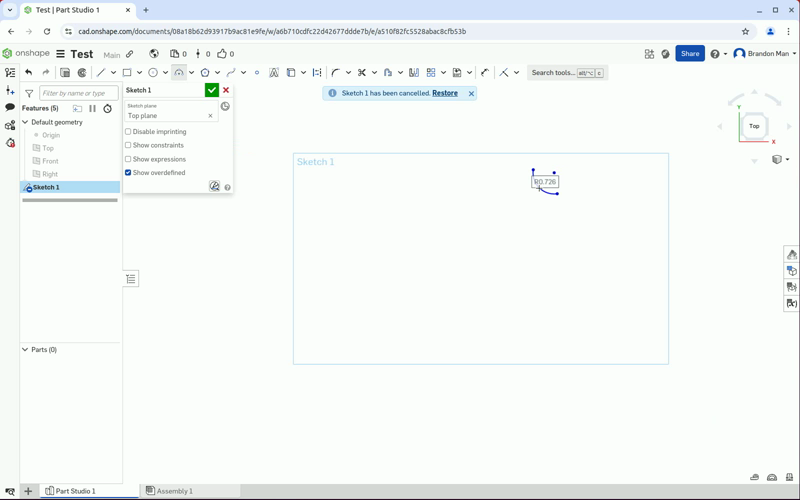
scroll(-6)
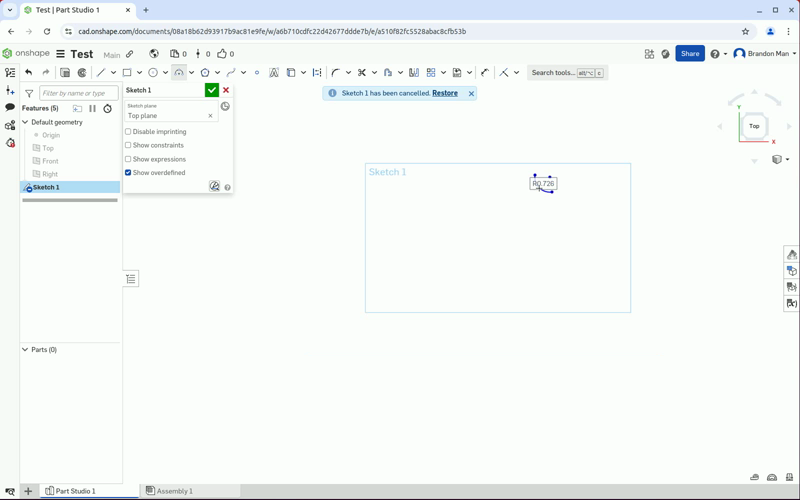
scroll(-6)
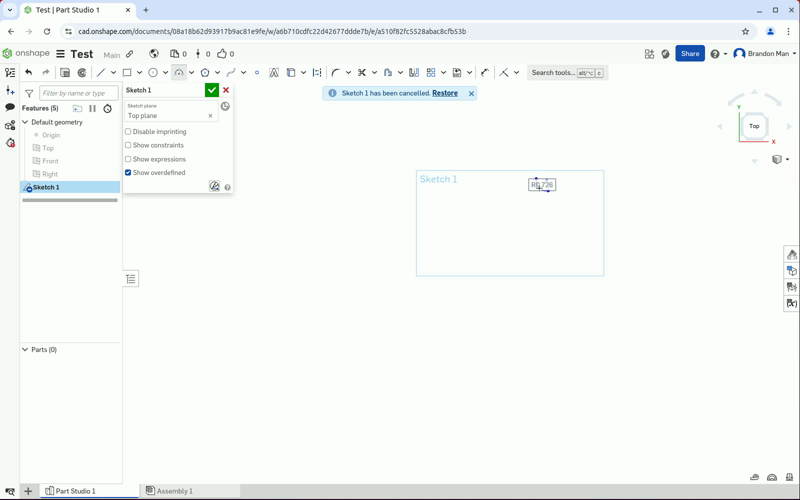
scroll(-6)
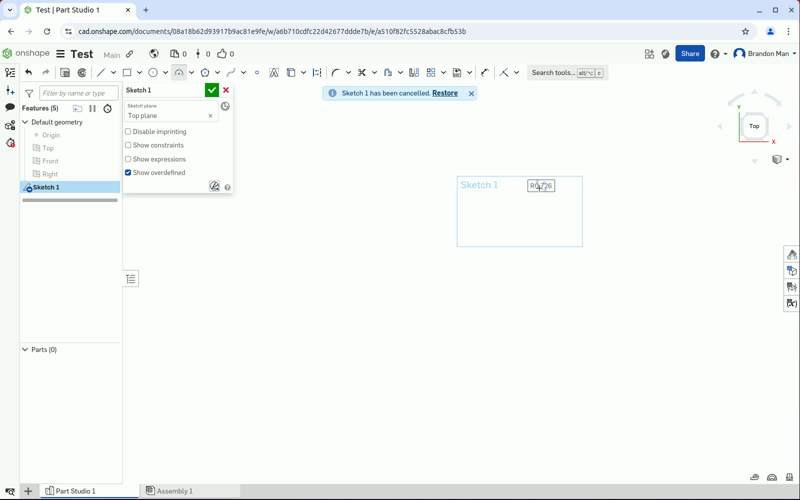
scroll(-6)
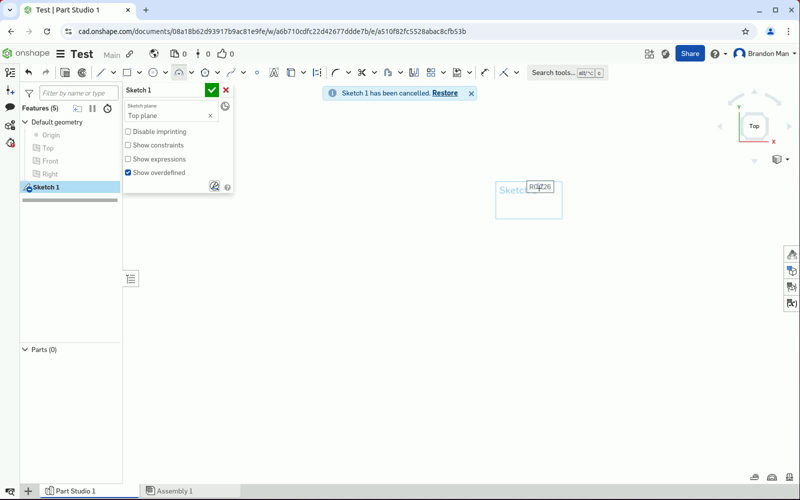
key_up(shift)
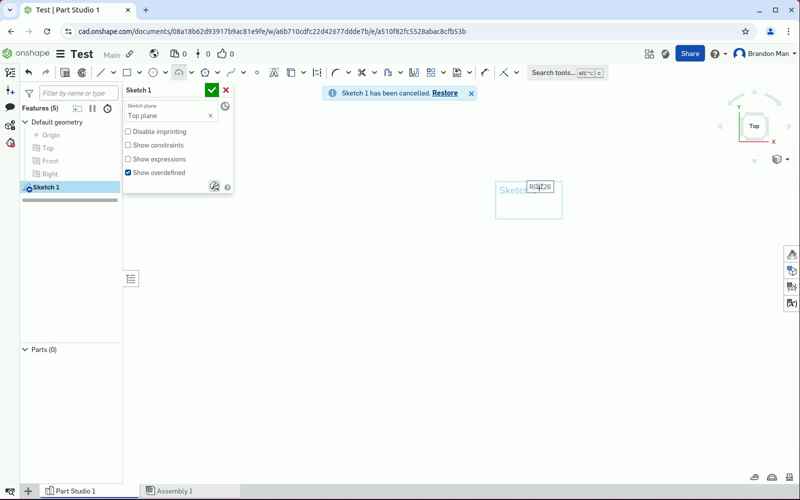
key(esc)
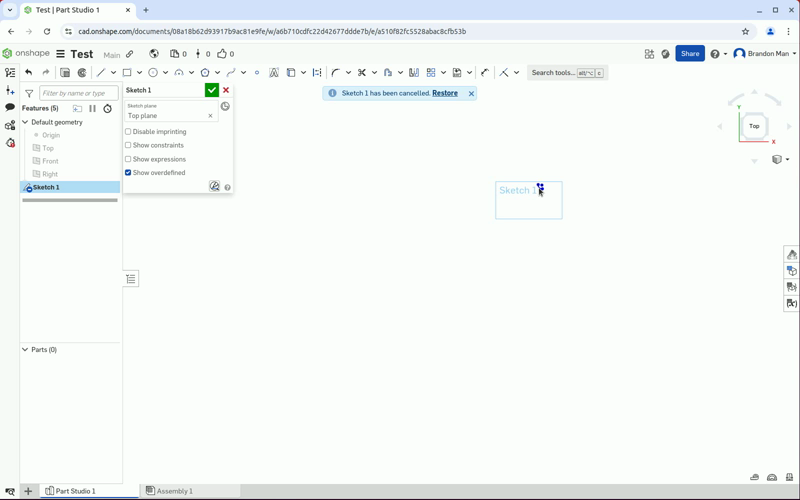
key(l)
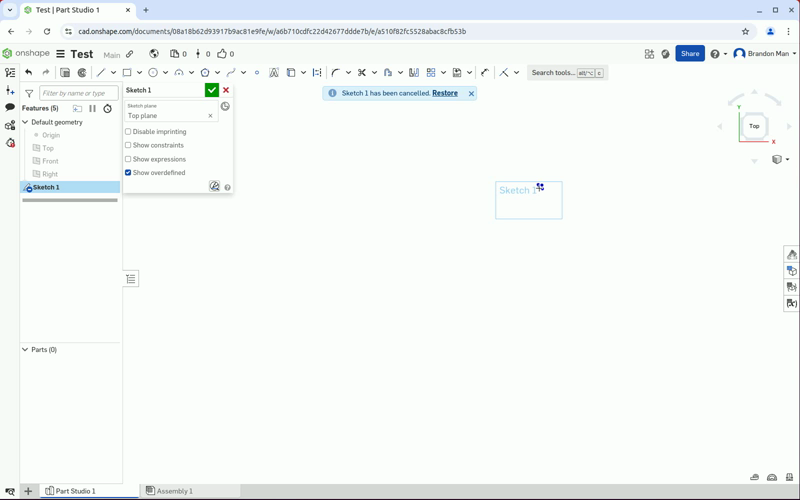
mouse_move(542, 188)
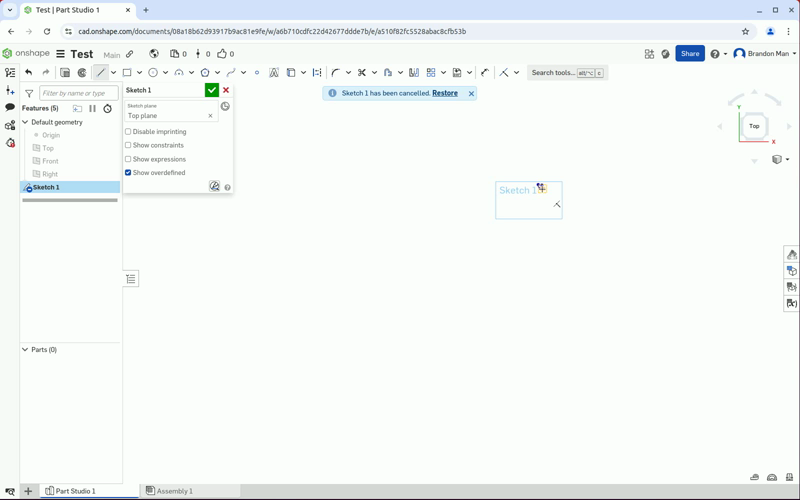
scroll(6)
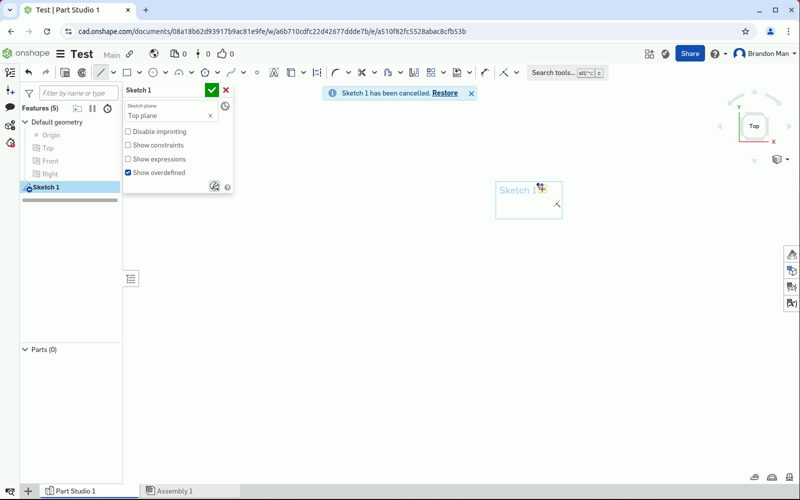
scroll(6)
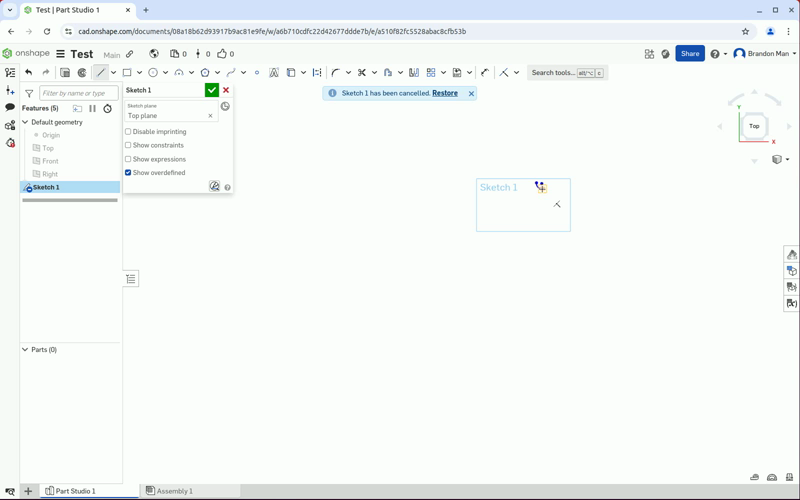
scroll(6)
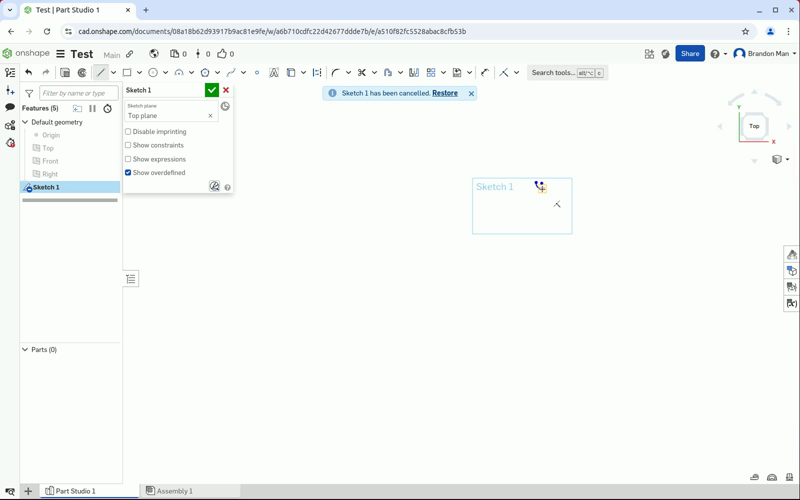
scroll(6)
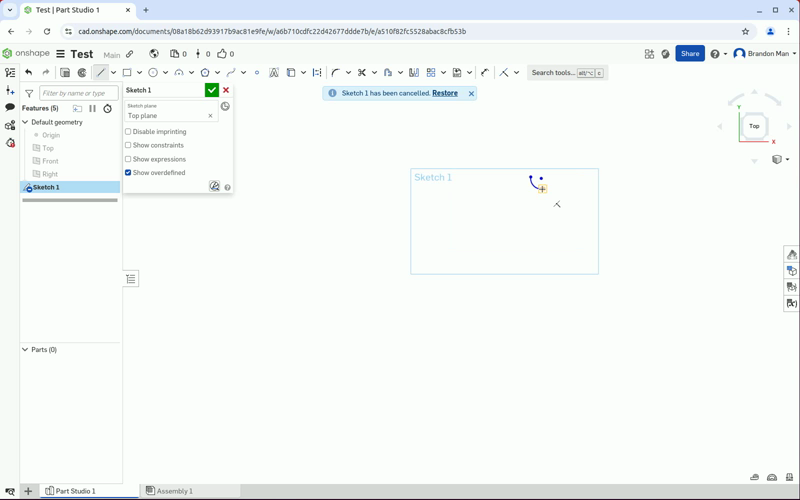
scroll(6)
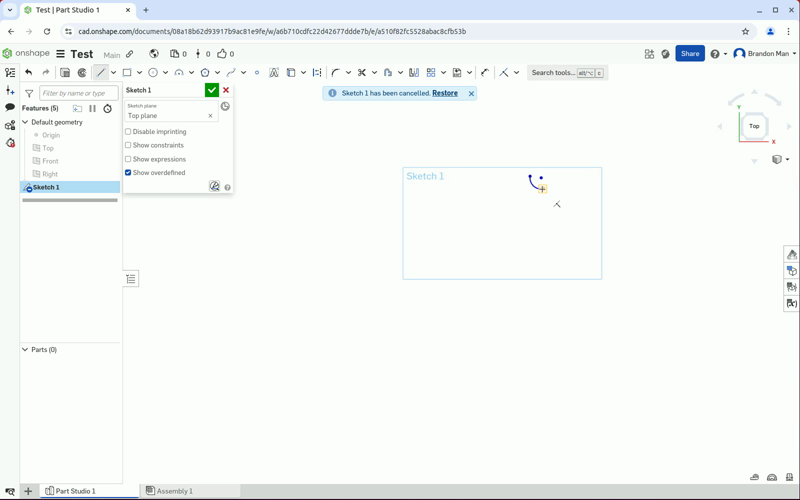
scroll(6)
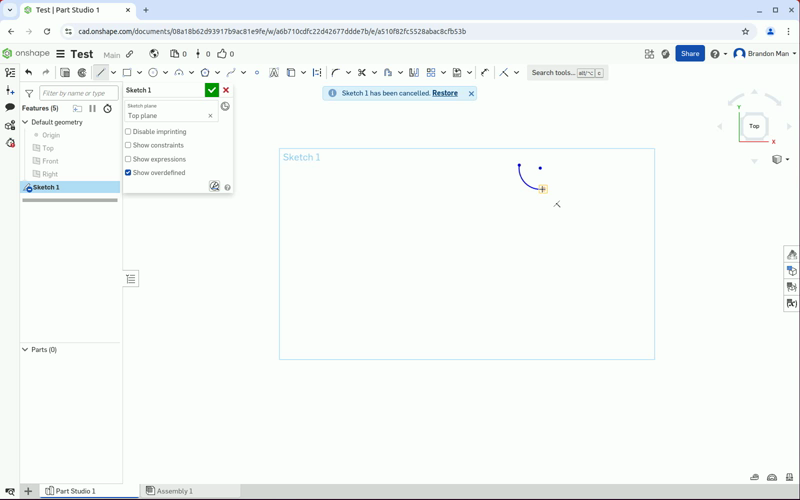
scroll(6)
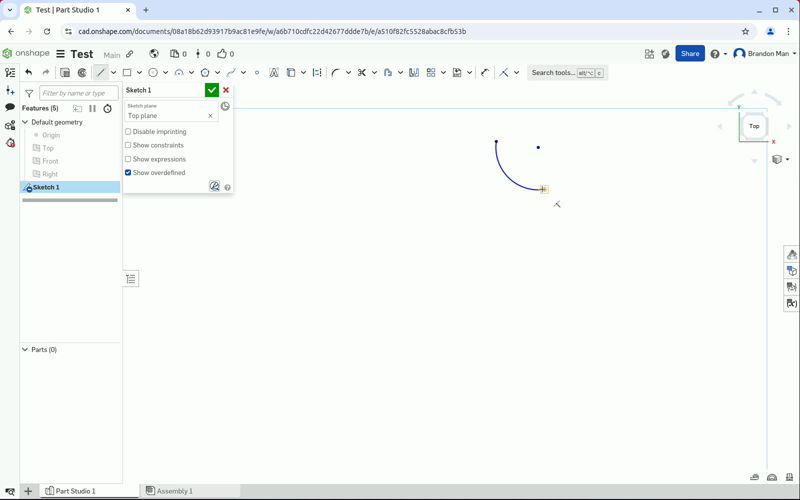
click(542, 188)
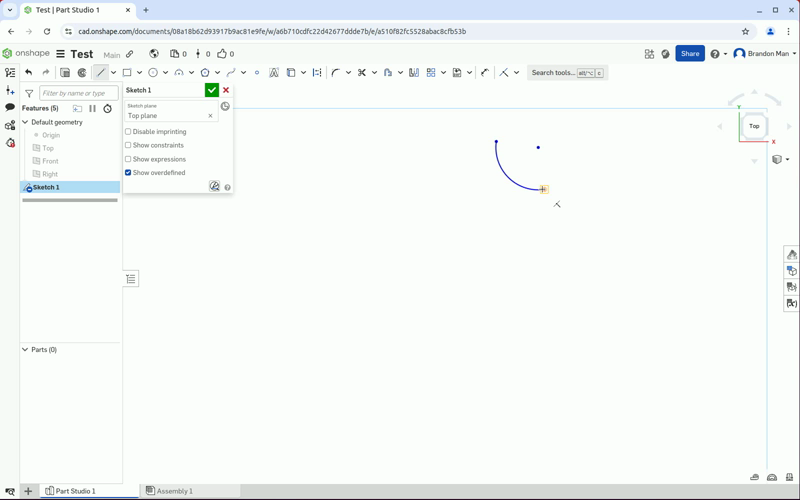
scroll(-6)
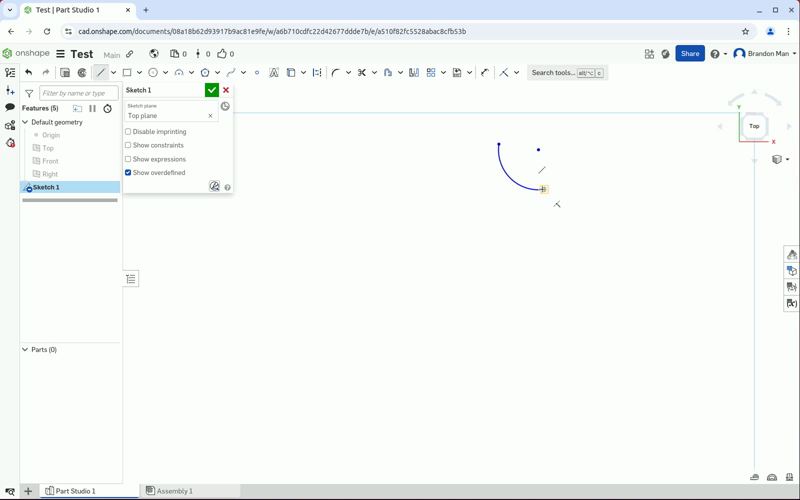
scroll(-6)
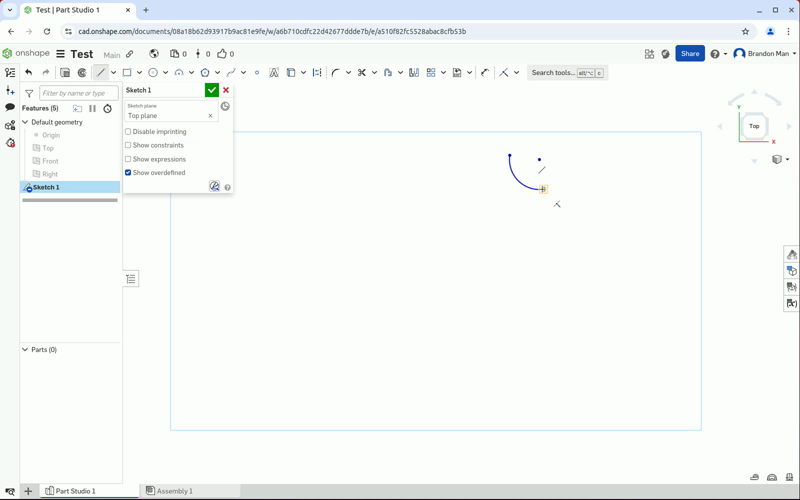
scroll(-6)
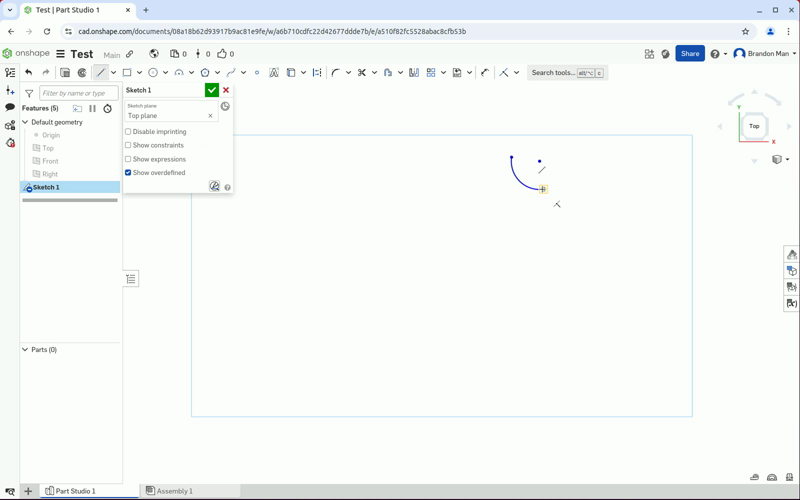
scroll(-6)
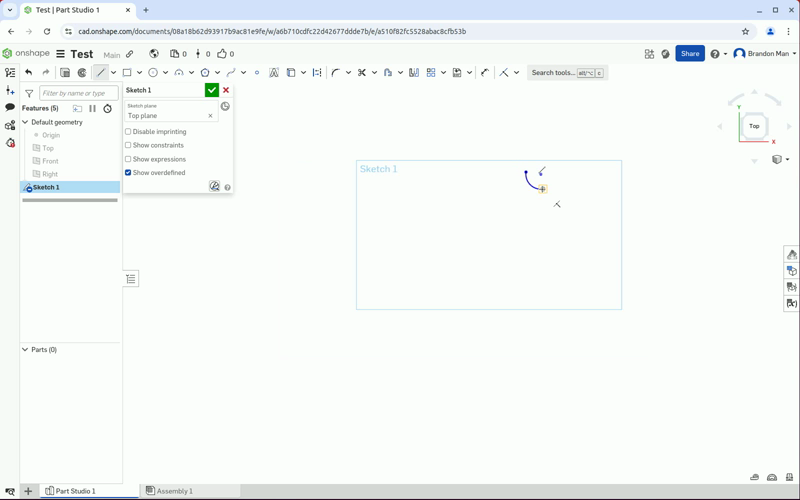
scroll(-6)
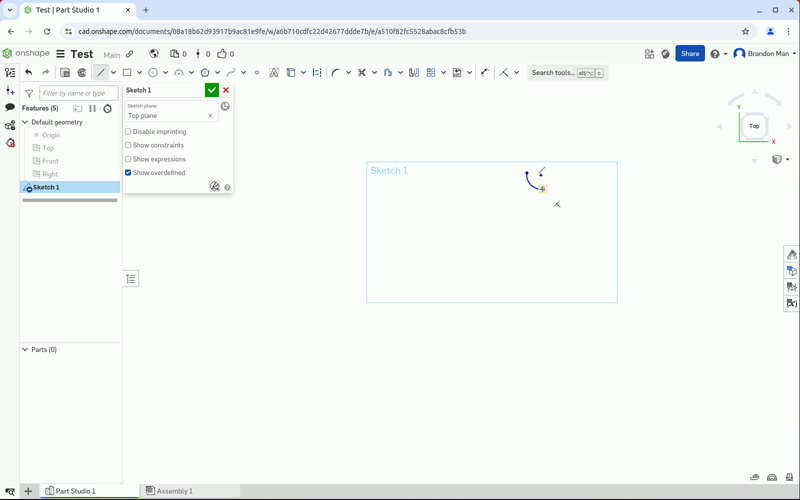
scroll(-6)
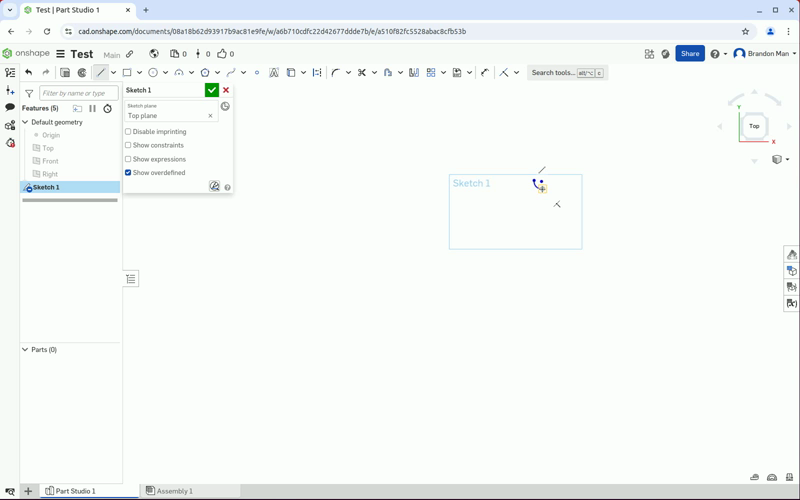
scroll(-6)
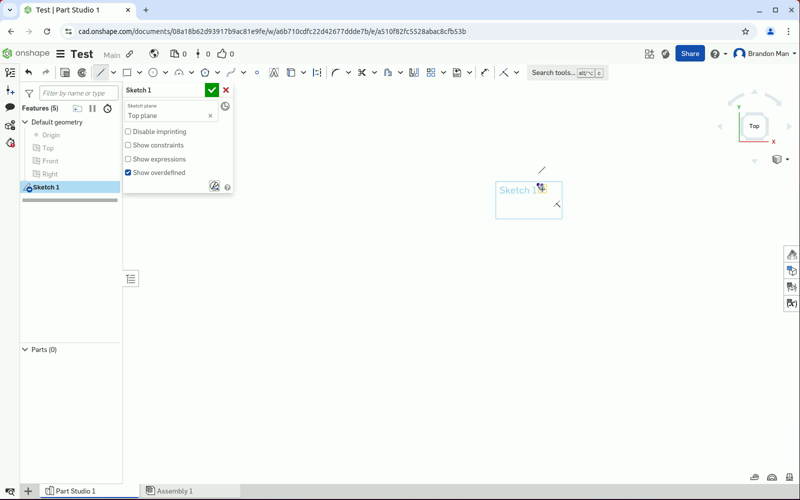
key_down(shift)
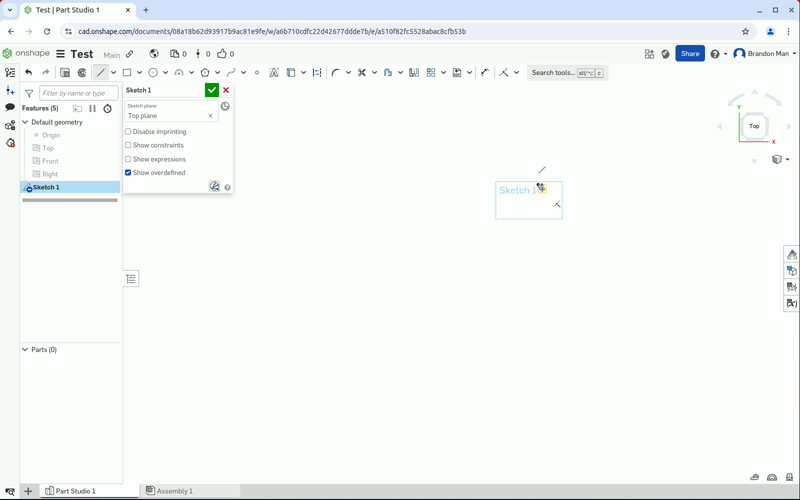
mouse_move(572, 188)
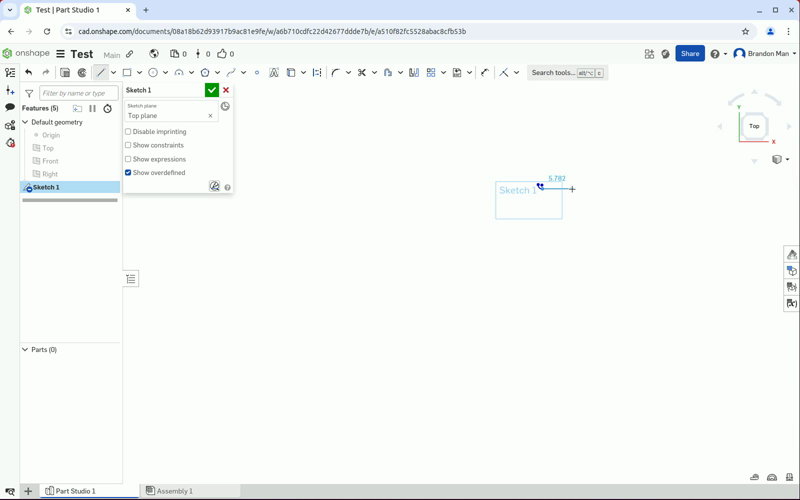
mouse_move(570, 188)
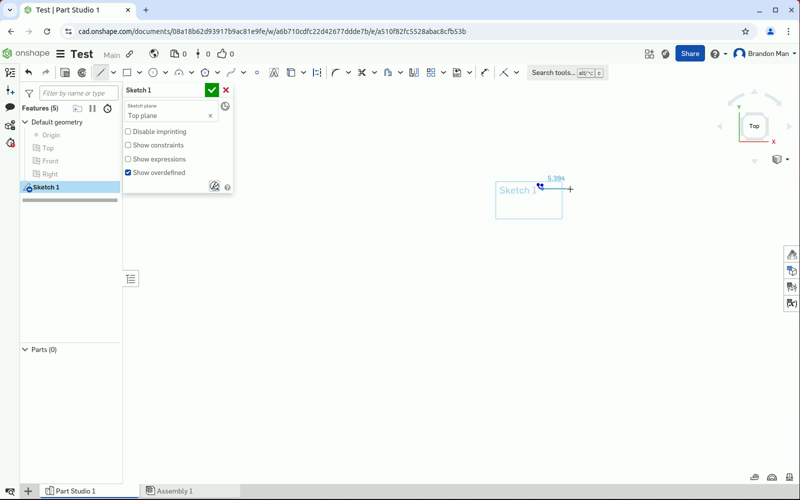
click(570, 188)
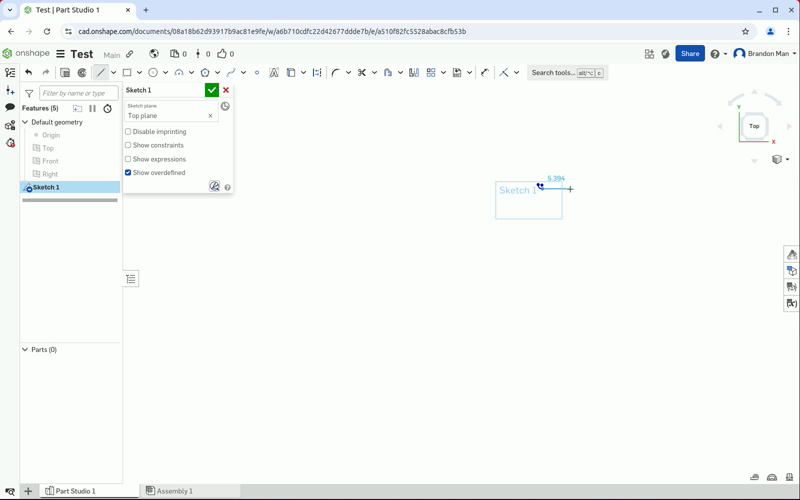
key_up(shift)
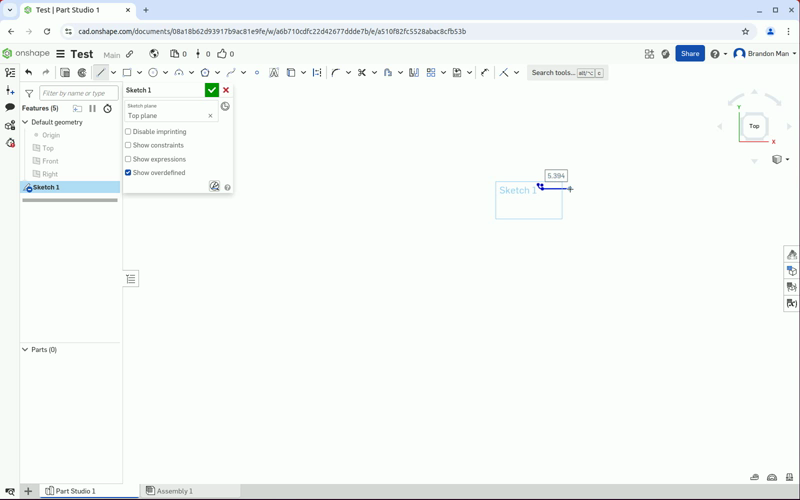
key(esc)
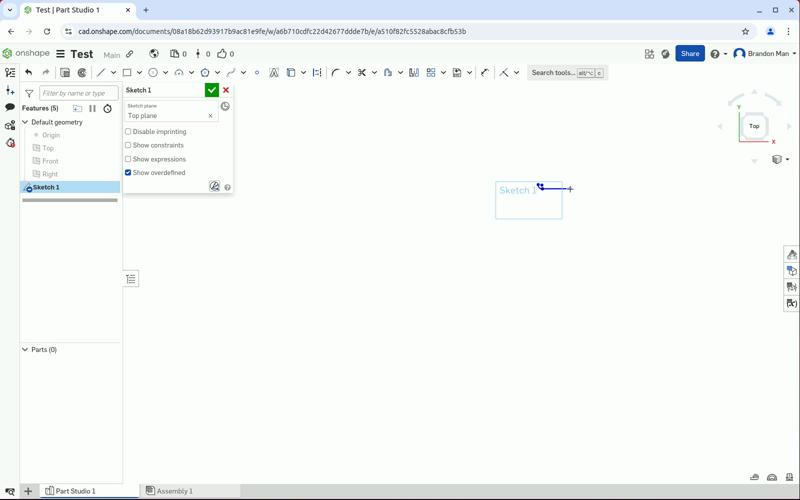
key(a)
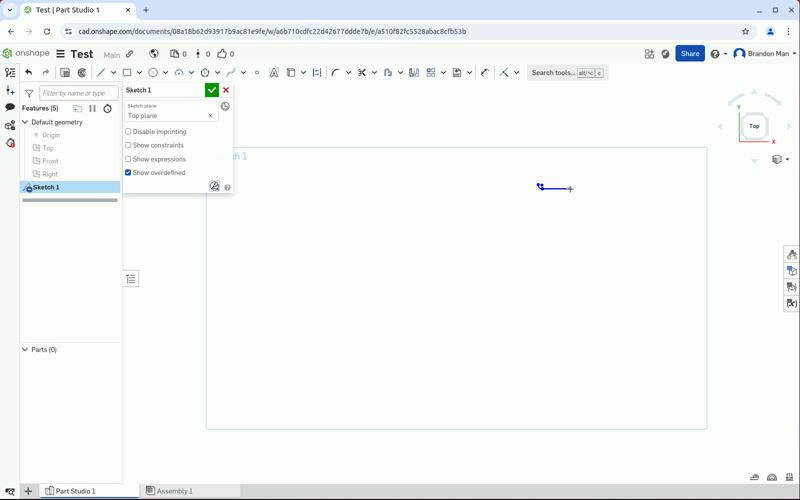
mouse_move(570, 188)
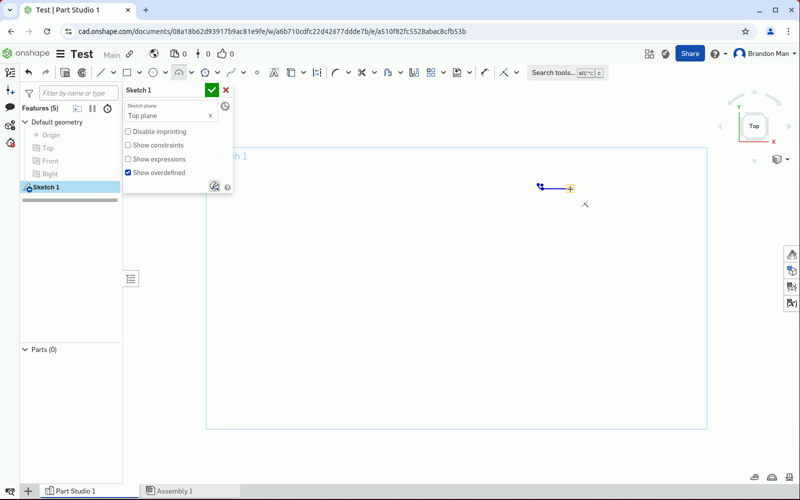
click(570, 188)
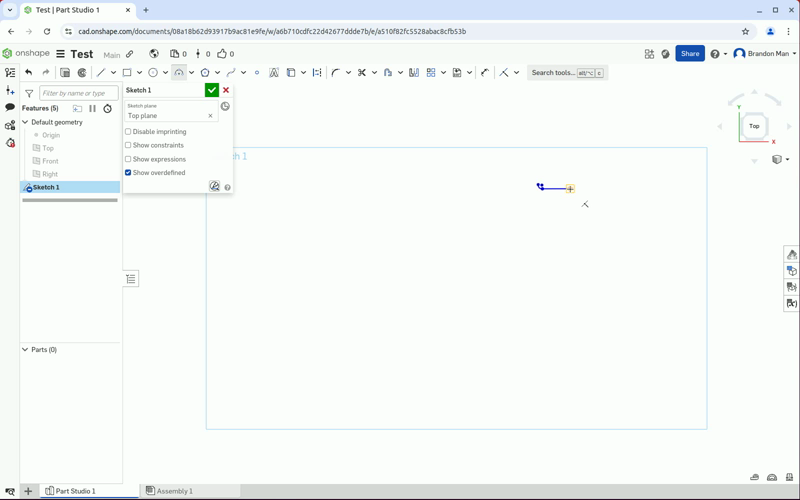
key_down(shift)
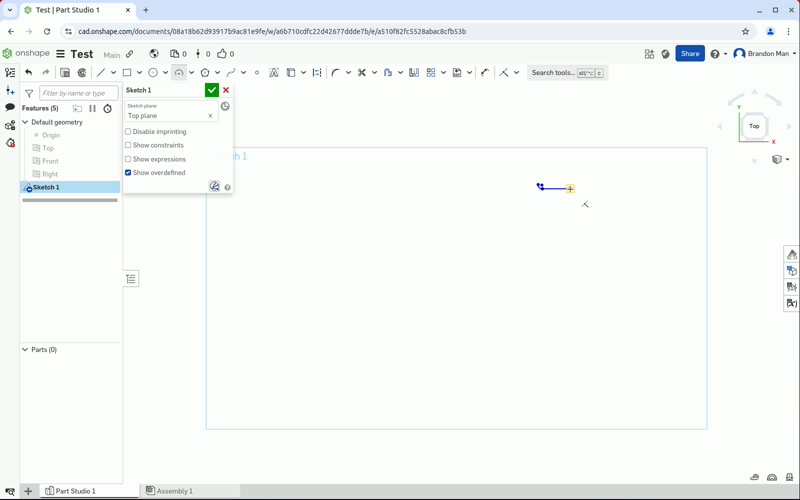
mouse_move(574, 184)
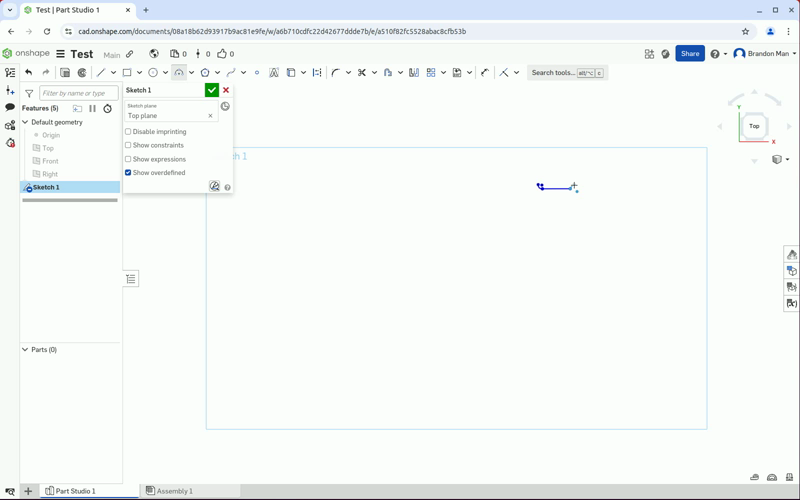
scroll(6)
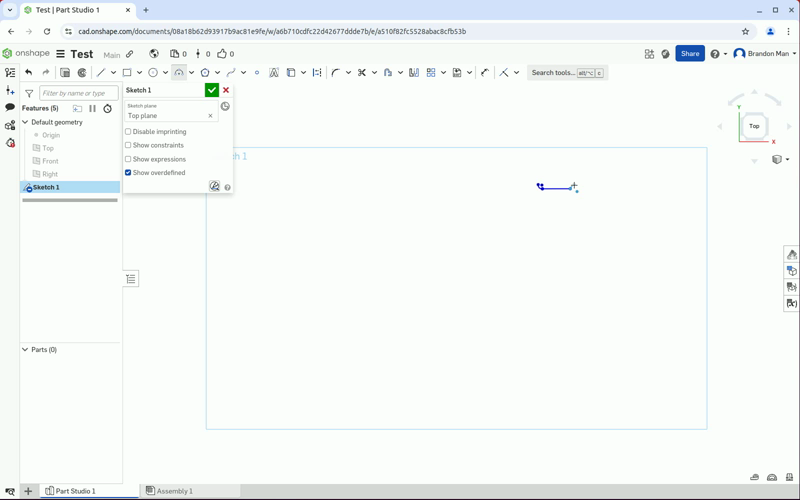
scroll(6)
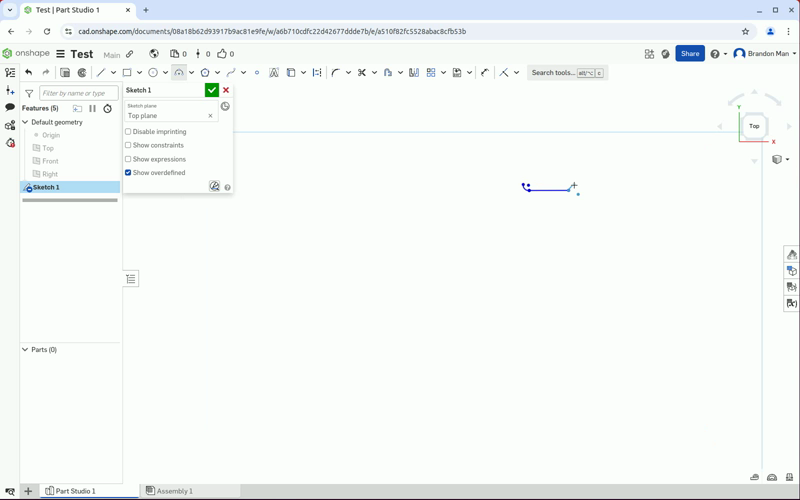
scroll(6)
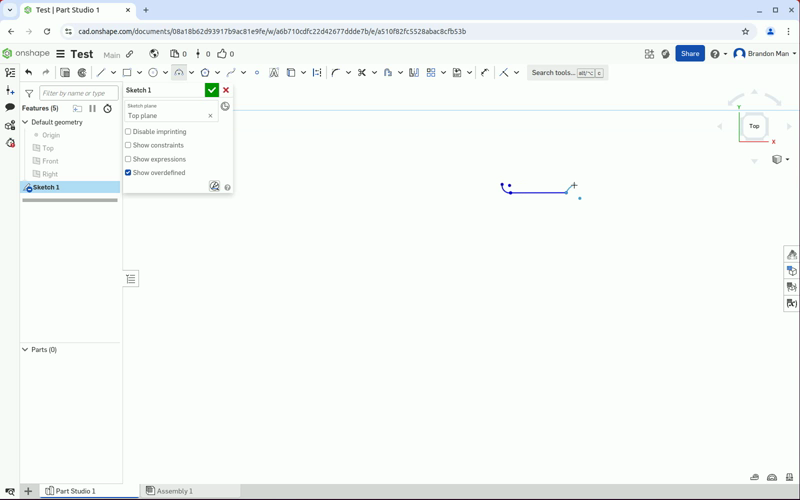
scroll(6)
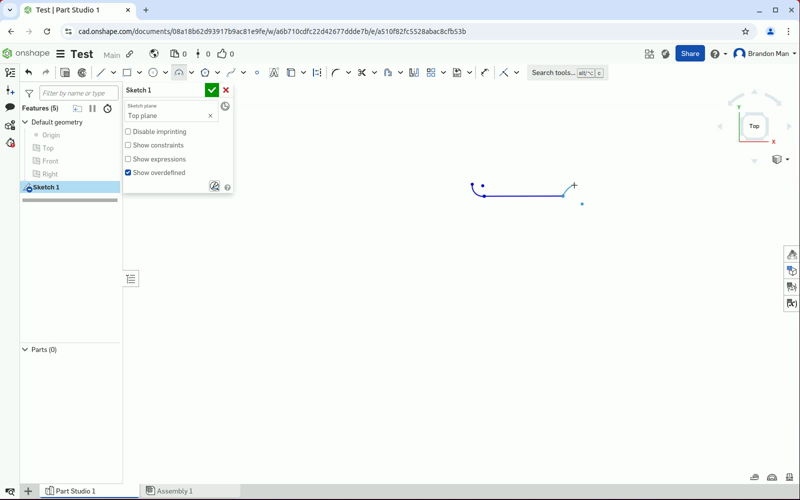
scroll(6)
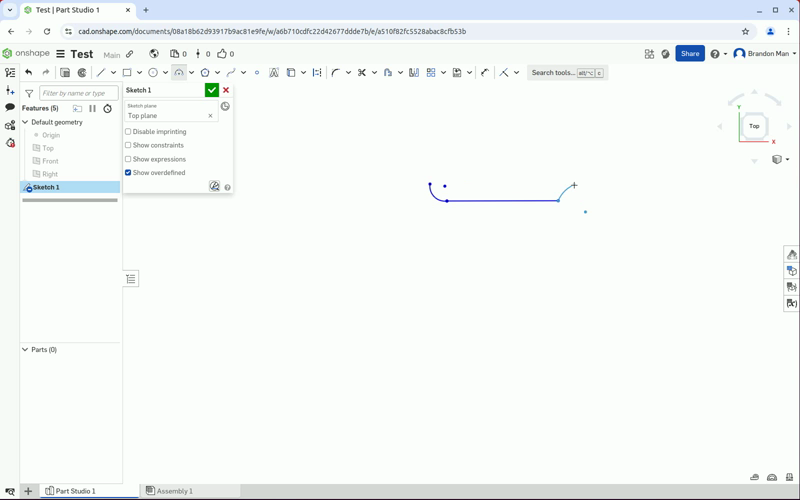
scroll(6)
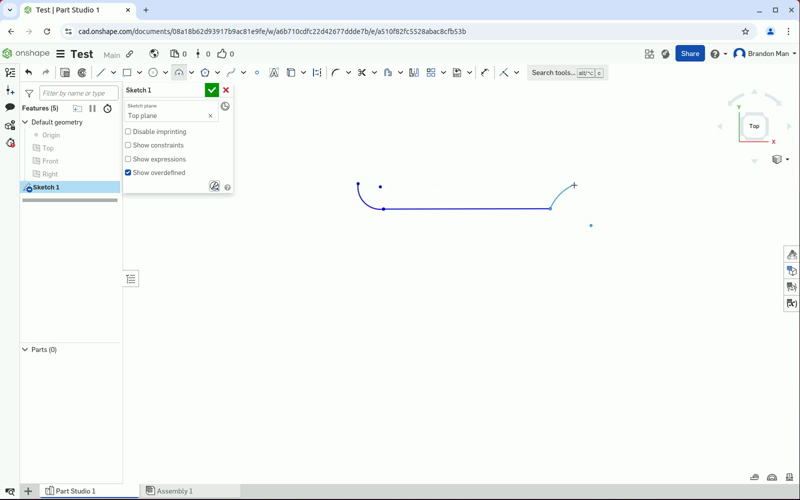
scroll(6)
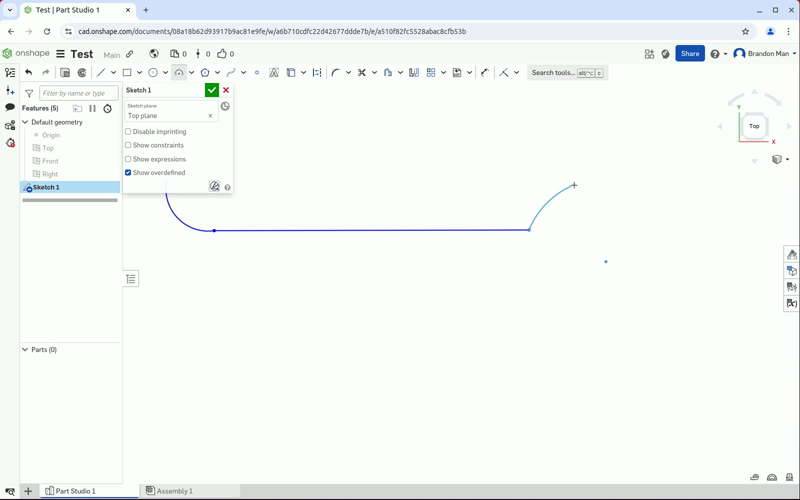
click(574, 184)
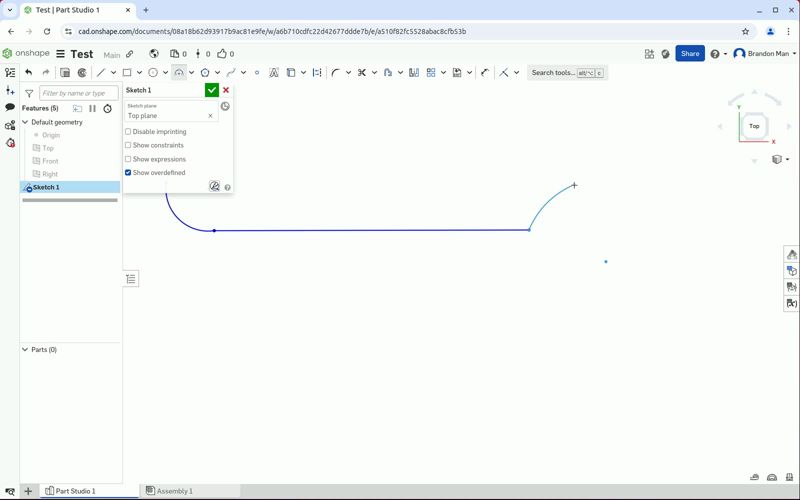
scroll(-6)
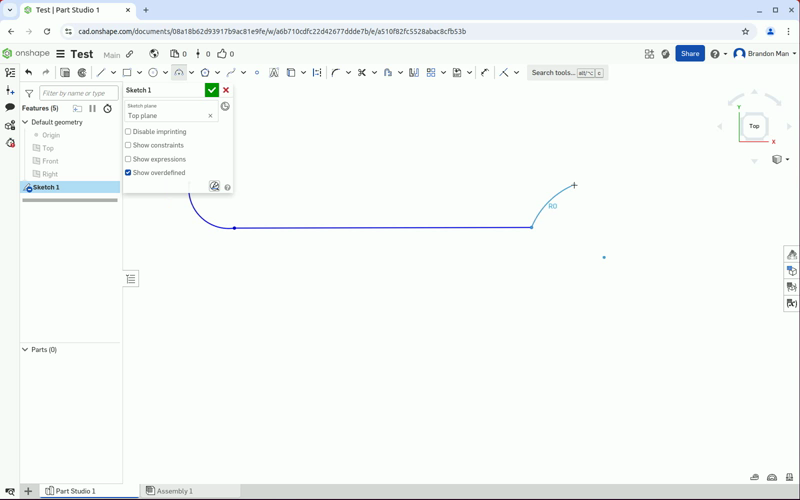
scroll(-6)
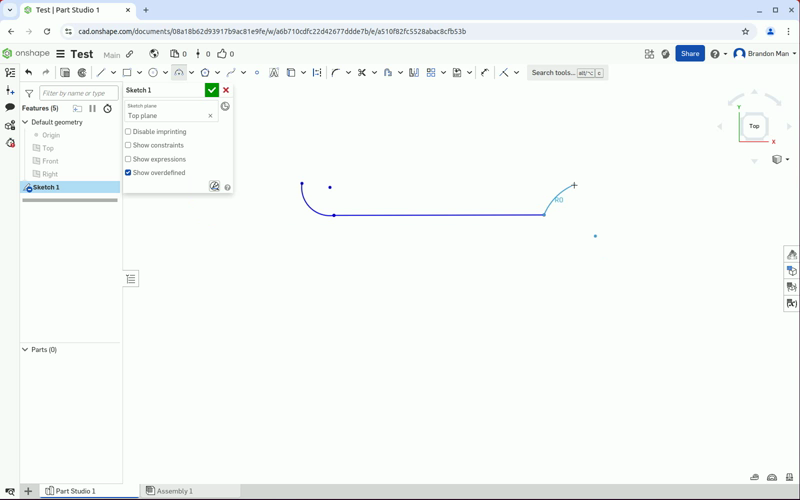
scroll(-6)
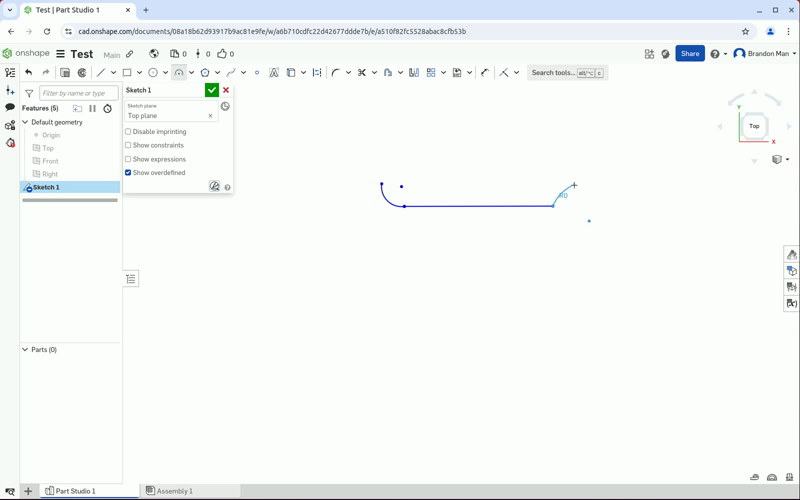
scroll(-6)
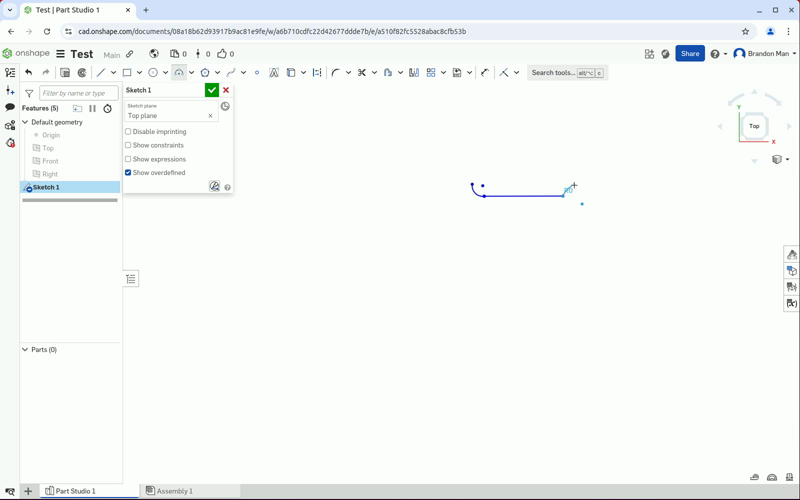
scroll(-6)
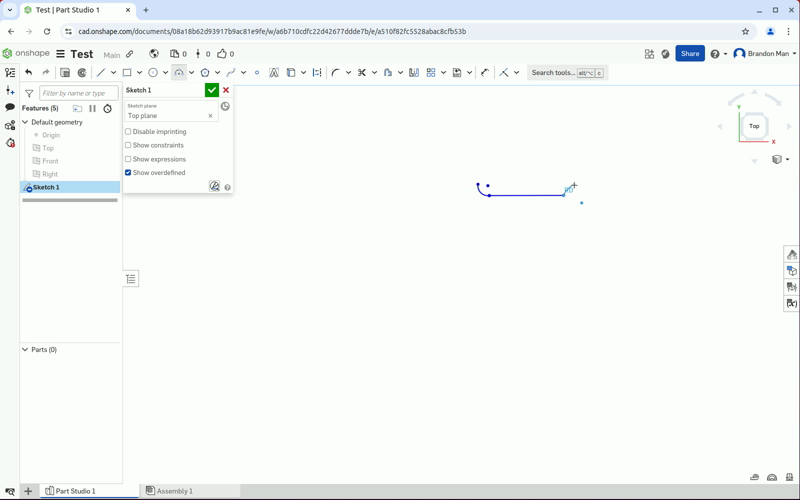
scroll(-6)
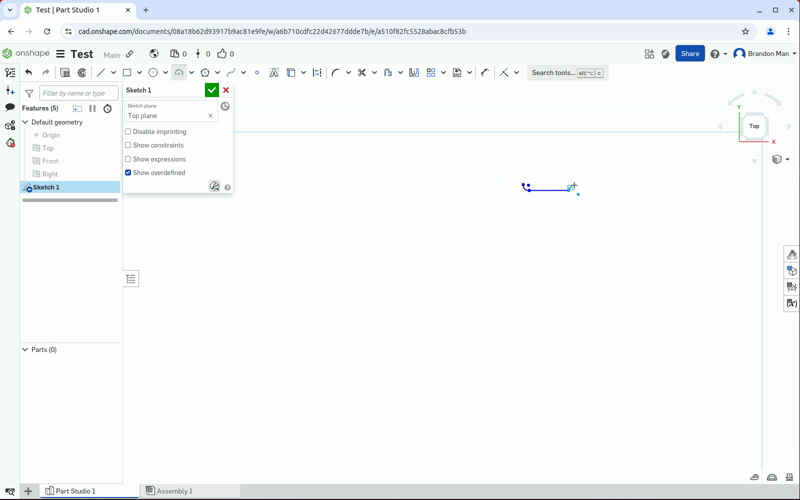
scroll(-6)
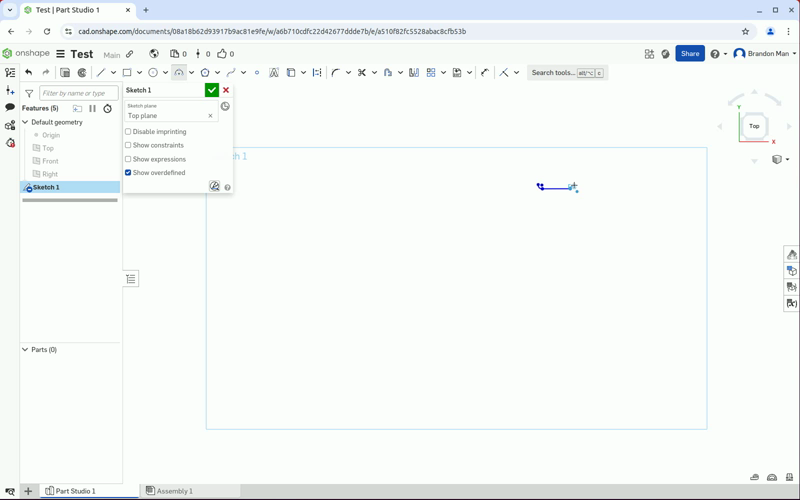
mouse_move(573, 187)
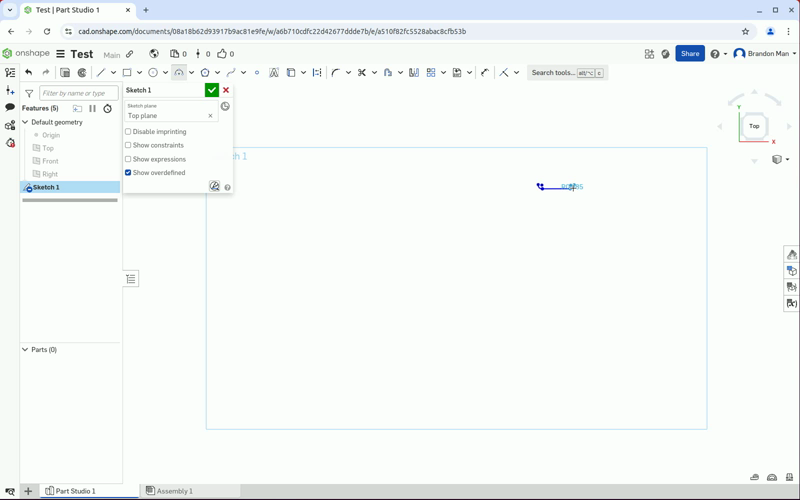
scroll(6)
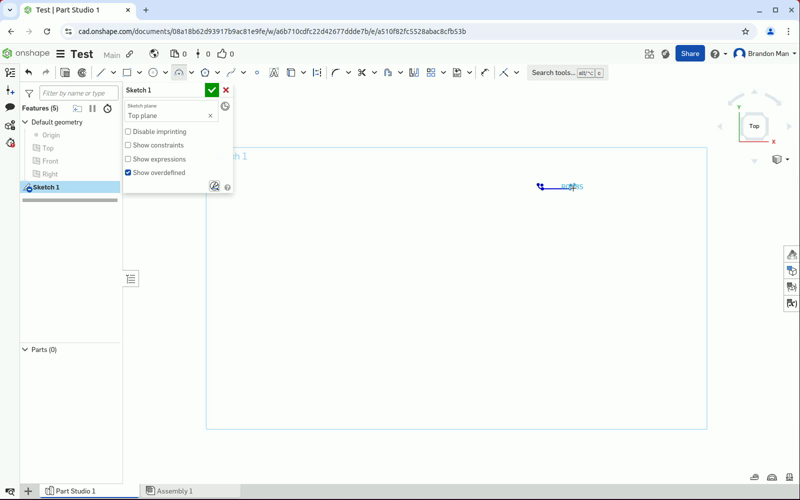
scroll(6)
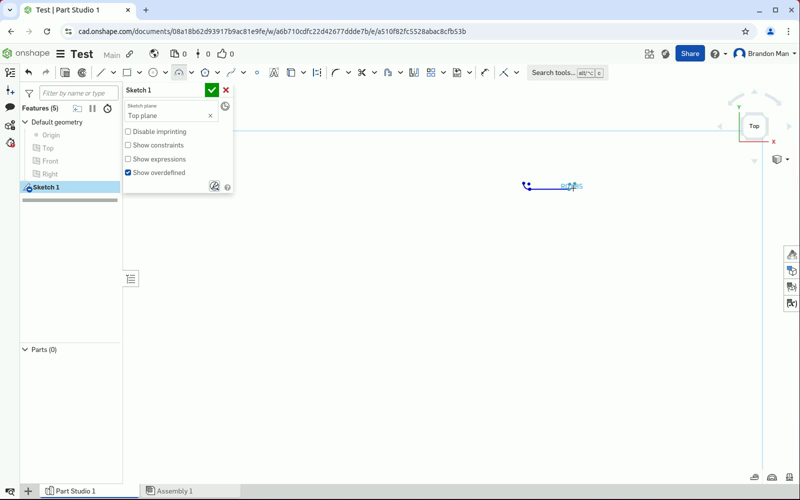
scroll(6)
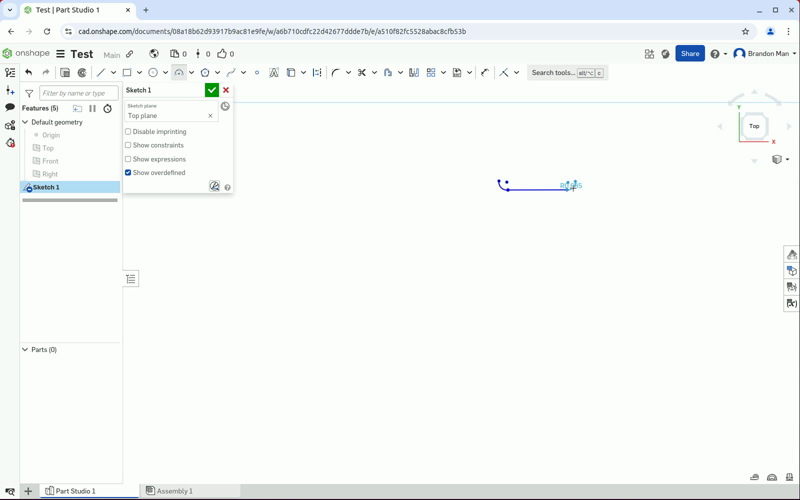
scroll(6)
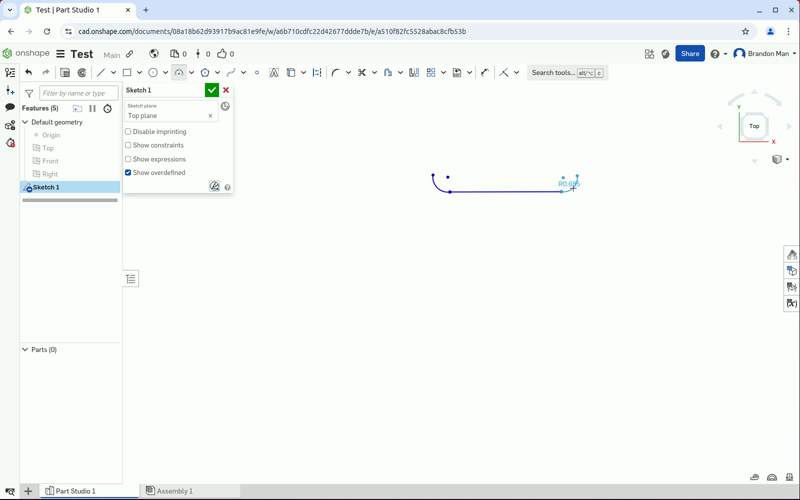
scroll(6)
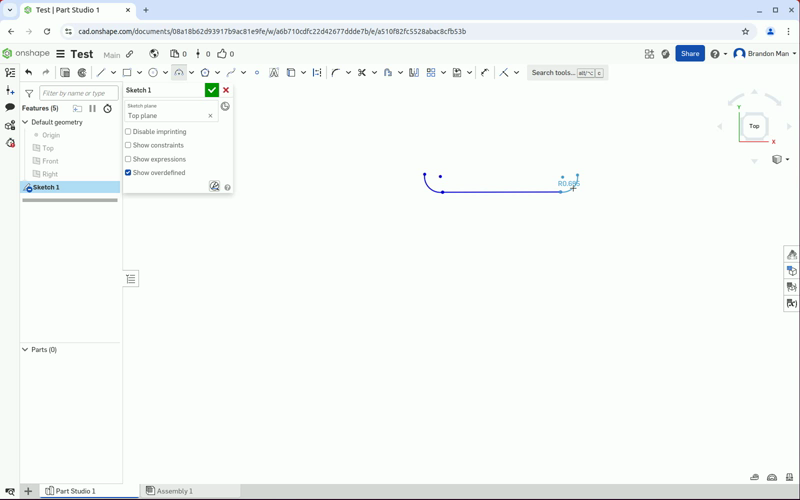
scroll(6)
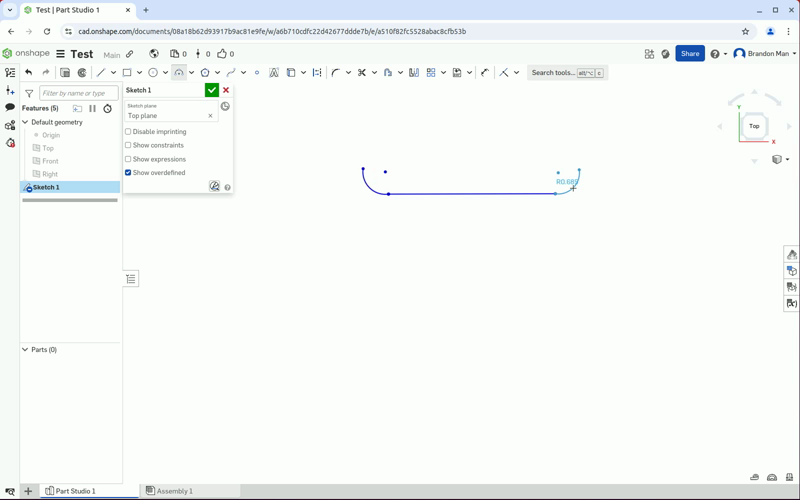
scroll(6)
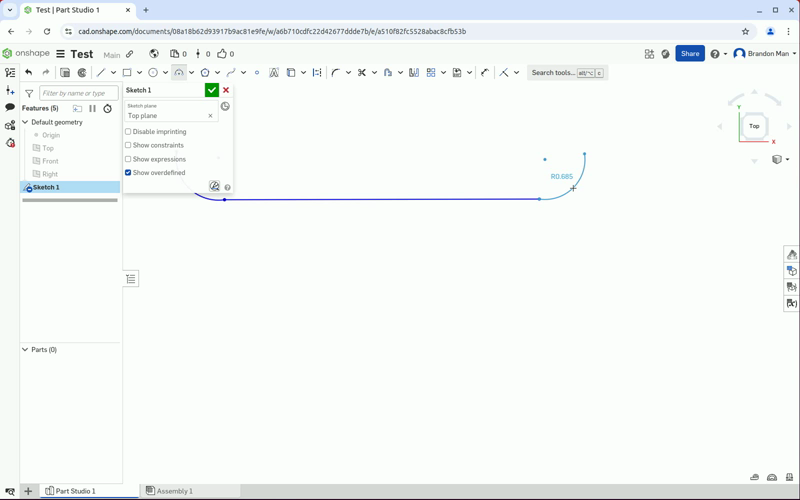
click(573, 187)
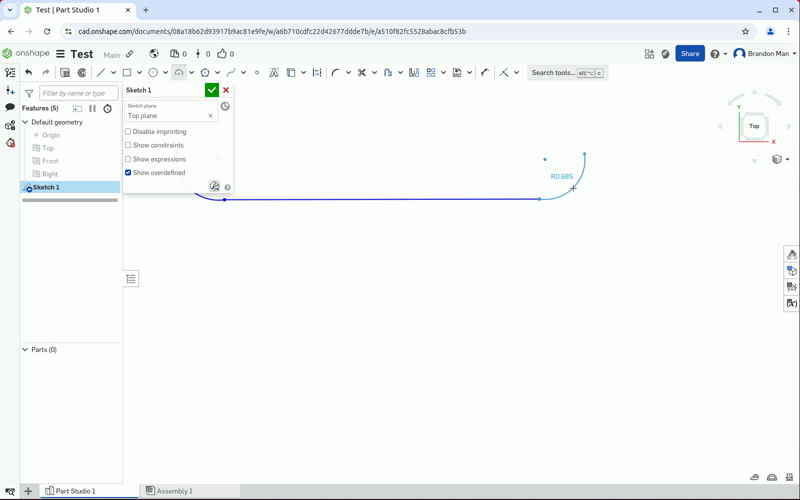
scroll(-6)
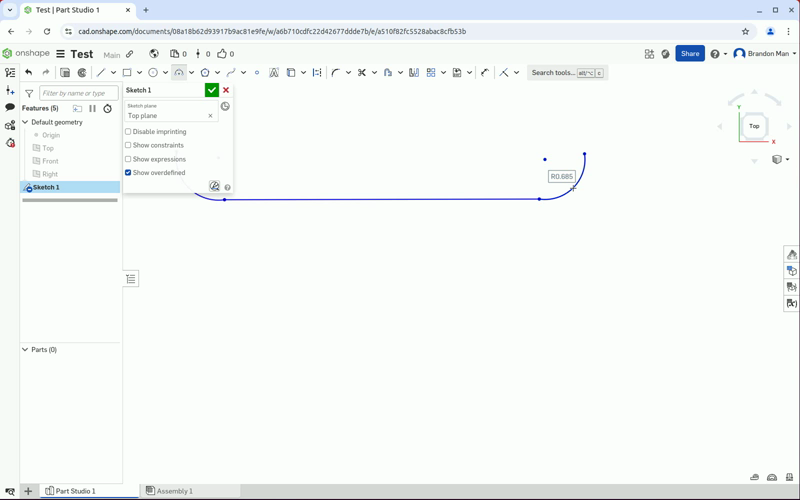
scroll(-6)
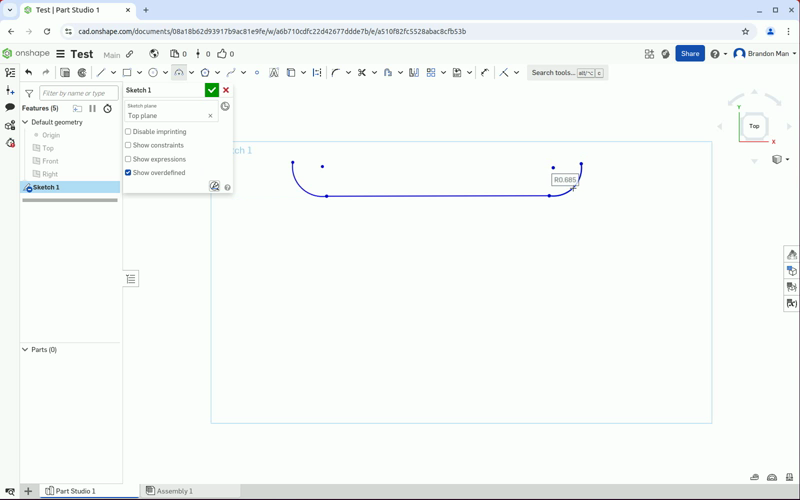
scroll(-6)
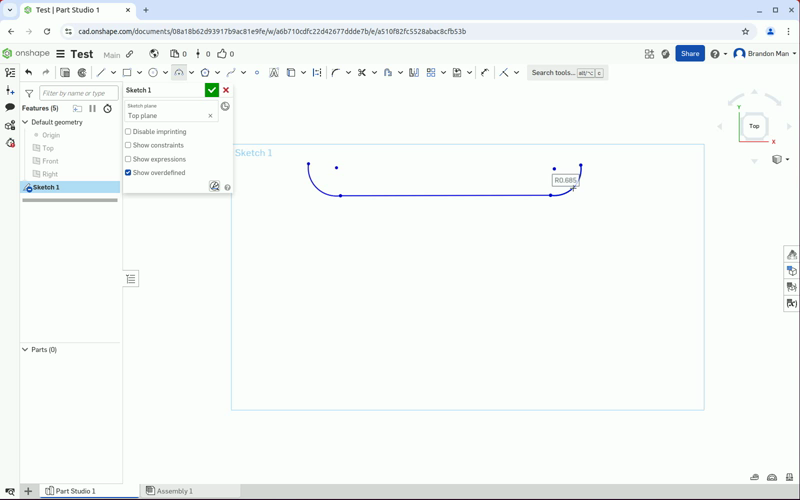
scroll(-6)
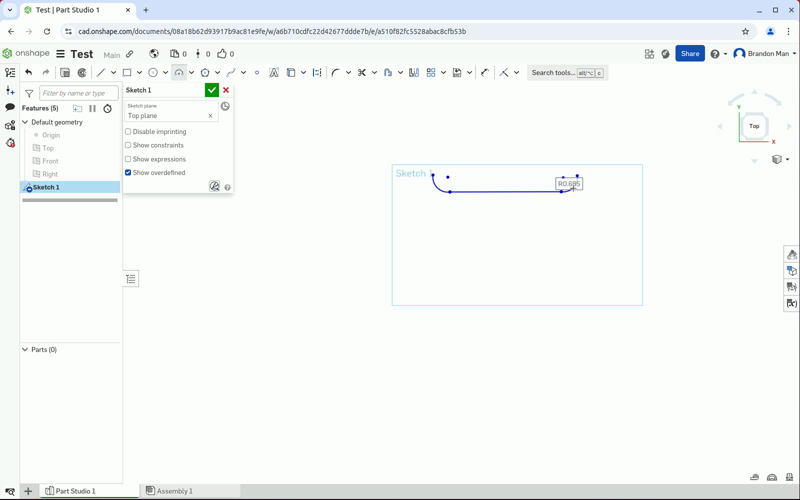
scroll(-6)
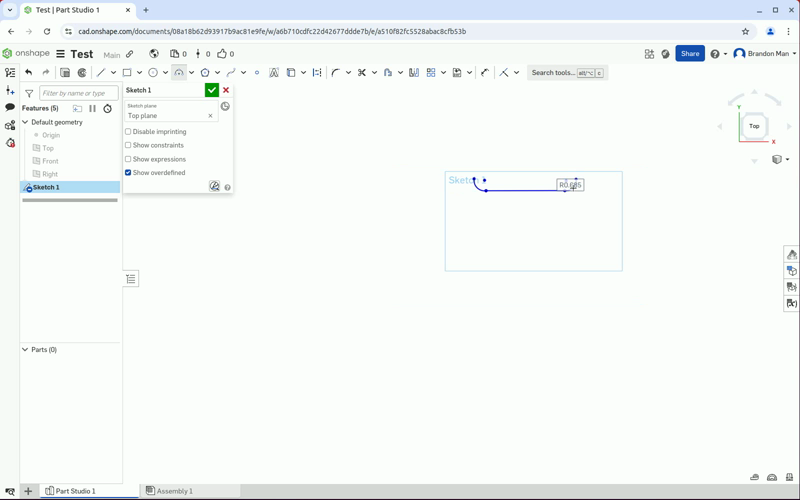
scroll(-6)
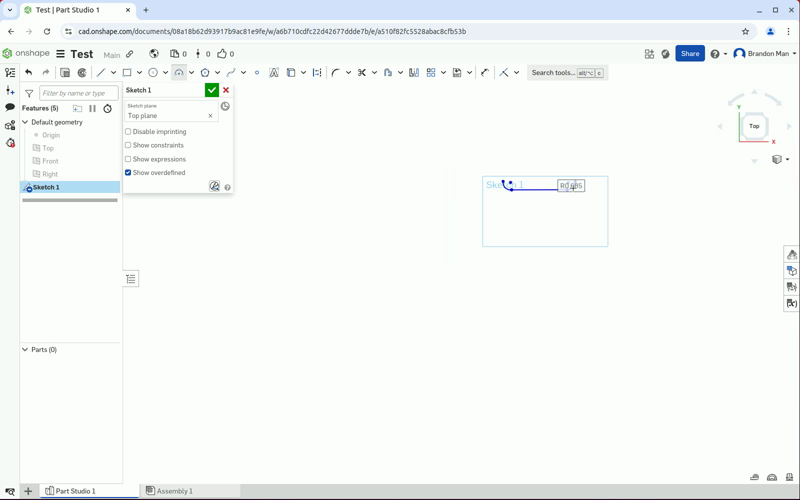
scroll(-6)
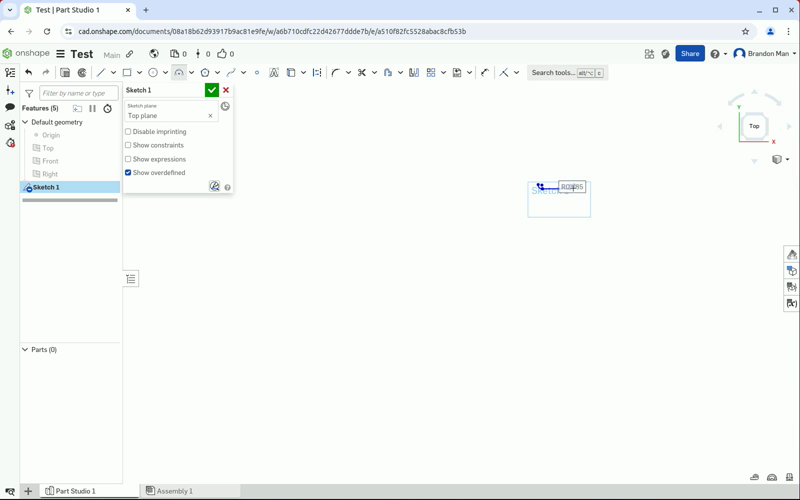
key_up(shift)
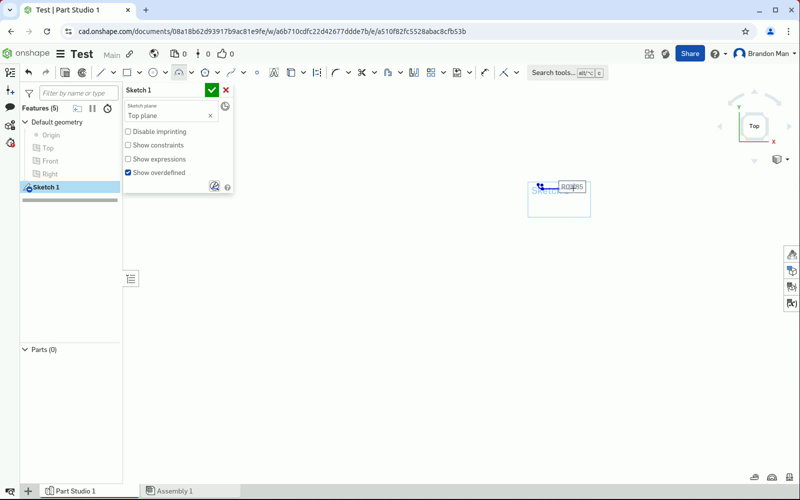
key(esc)
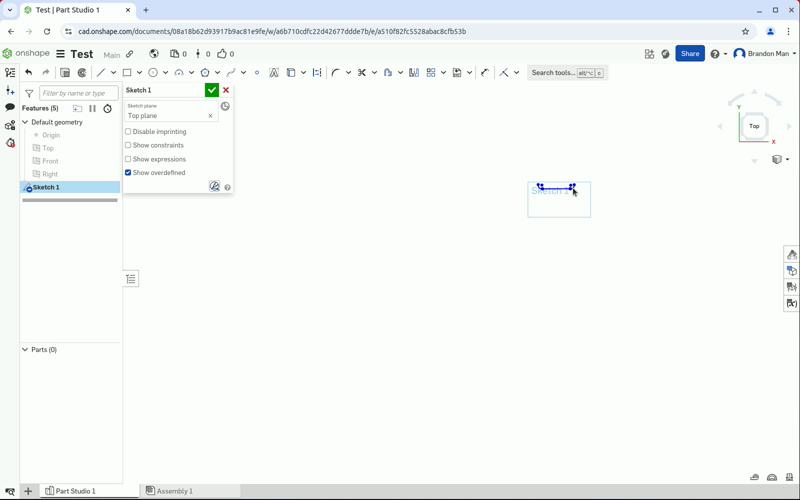
key(l)
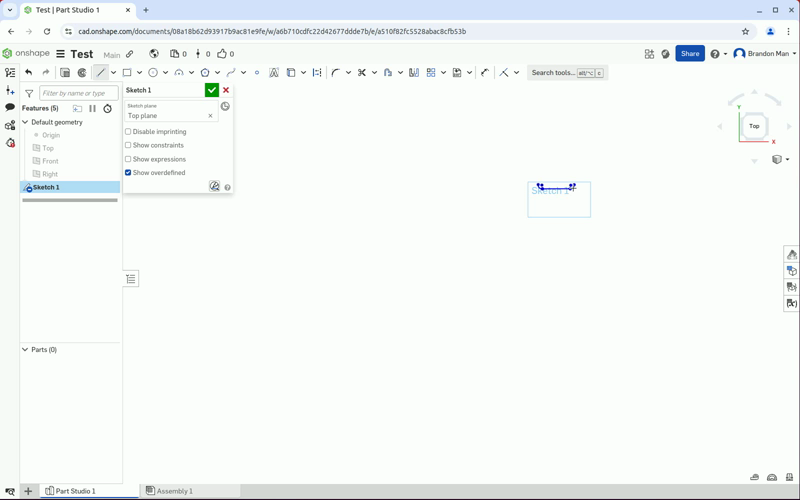
mouse_move(574, 184)
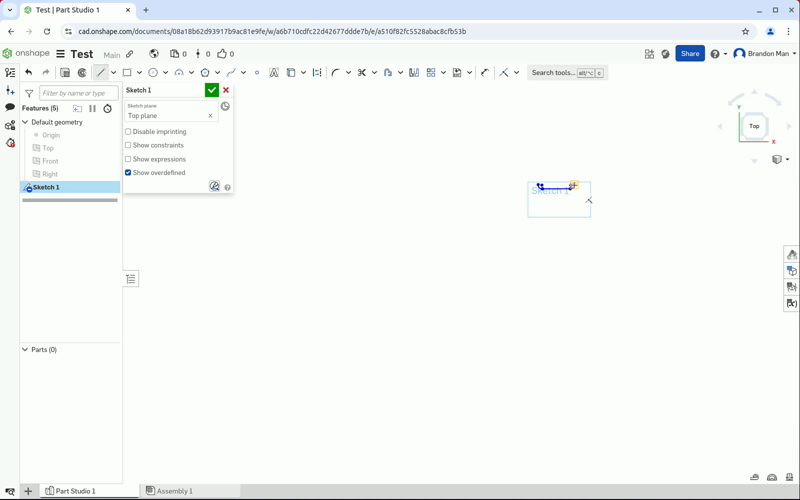
scroll(6)
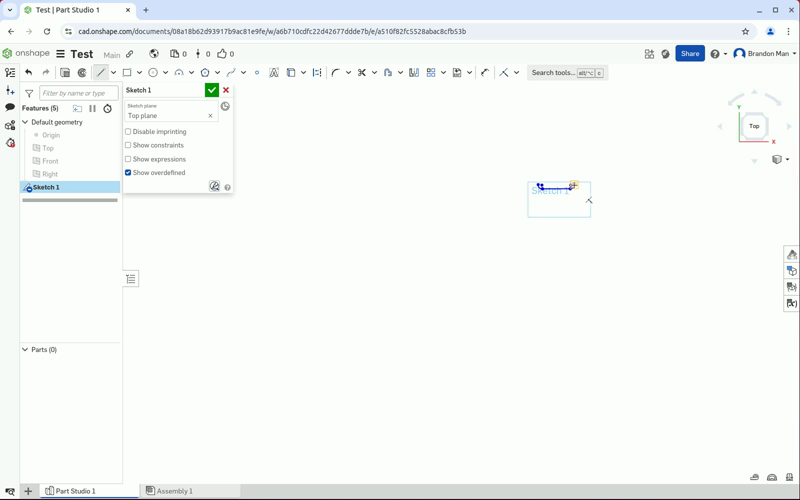
scroll(6)
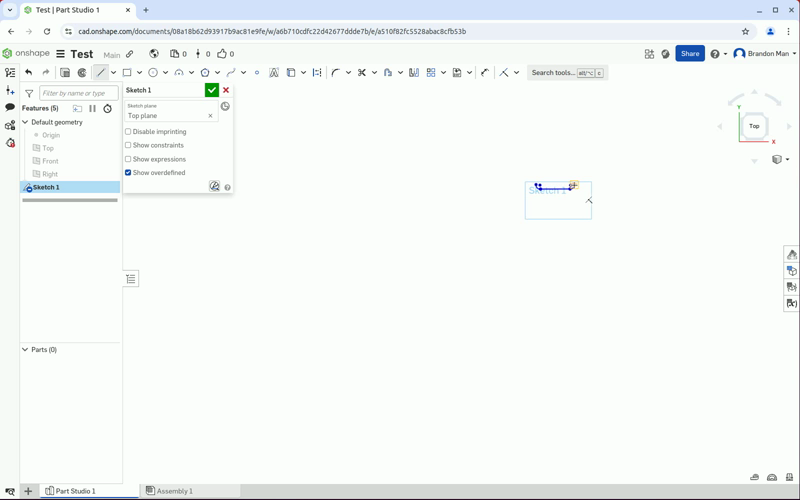
scroll(6)
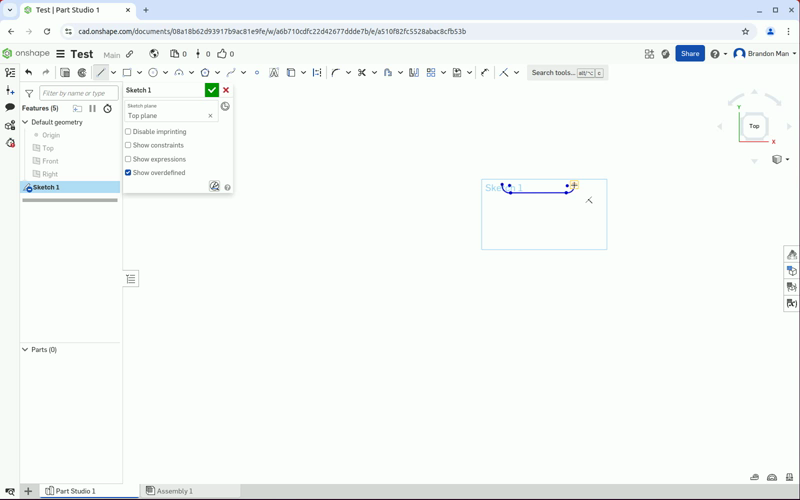
scroll(6)
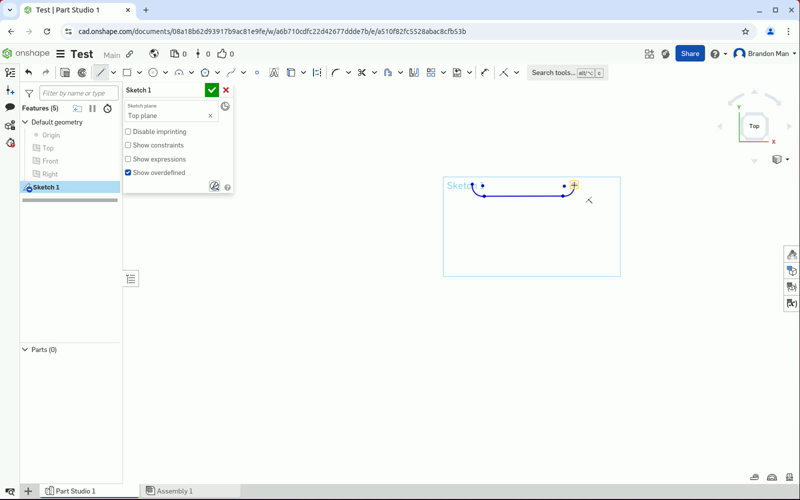
scroll(6)
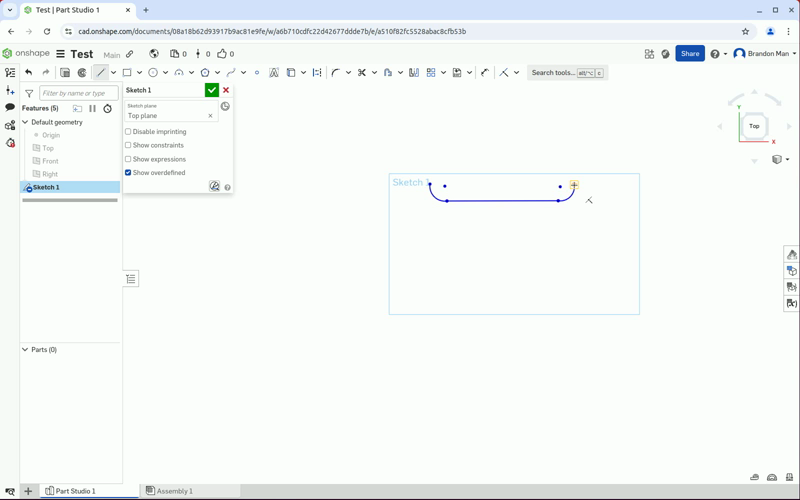
scroll(6)
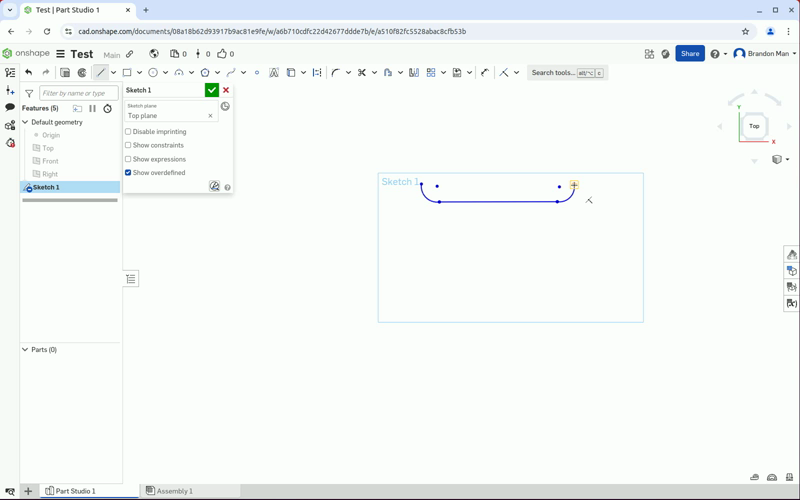
scroll(6)
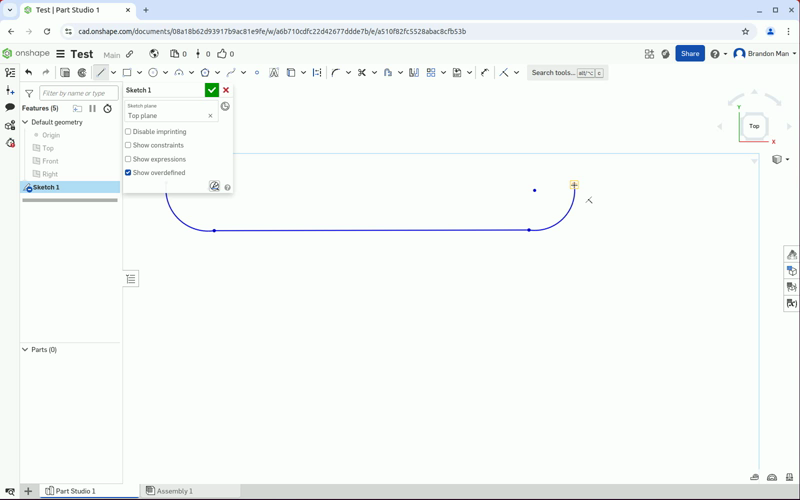
click(574, 184)
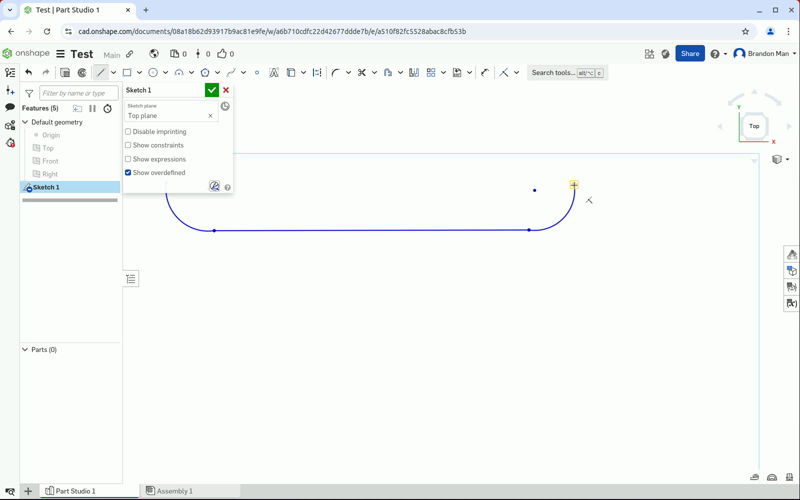
scroll(-6)
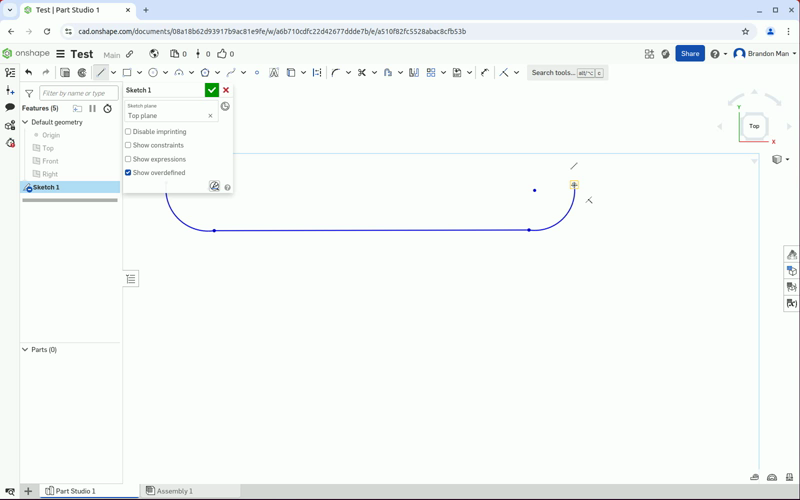
scroll(-6)
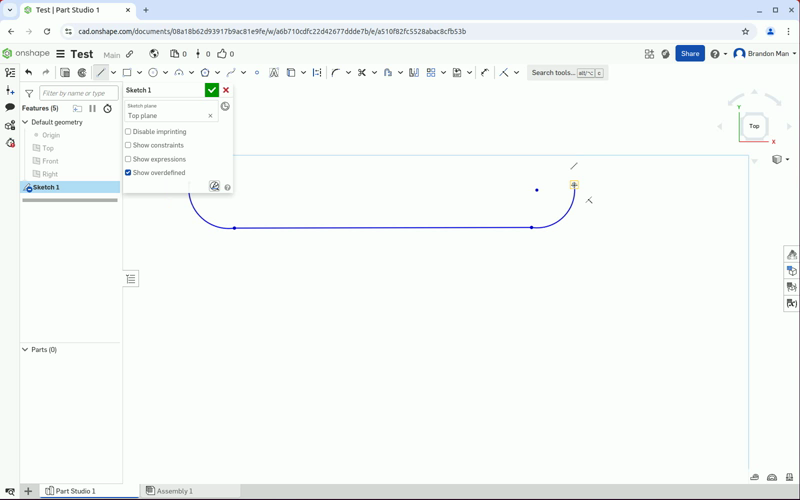
scroll(-6)
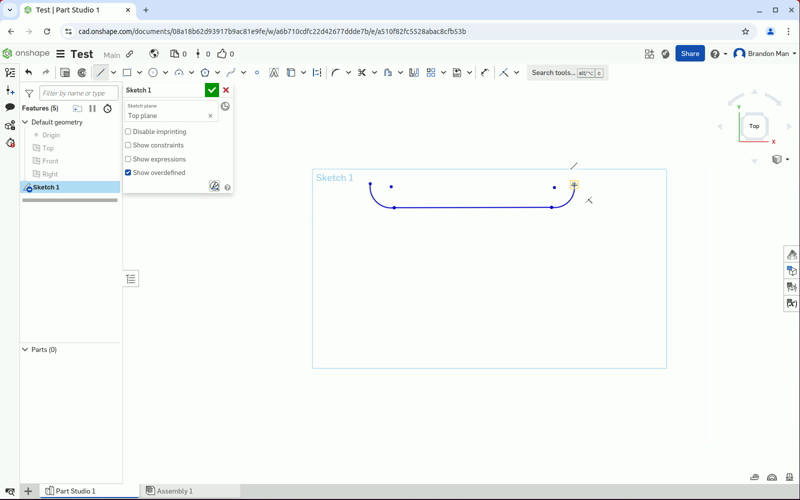
scroll(-6)
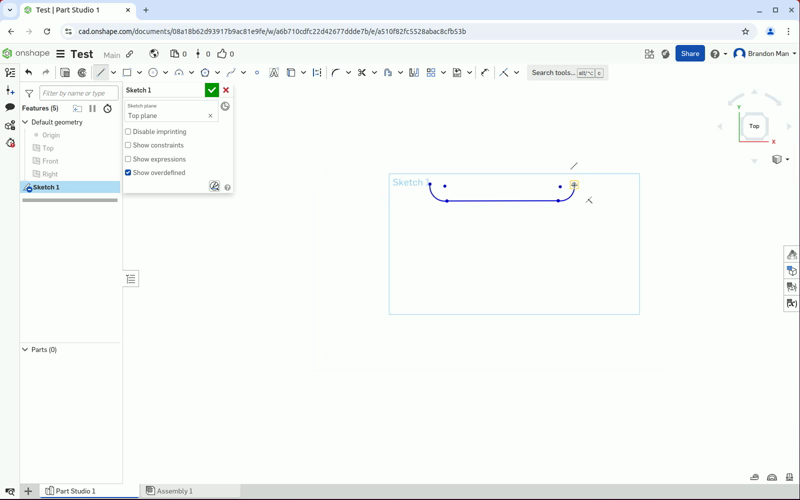
scroll(-6)
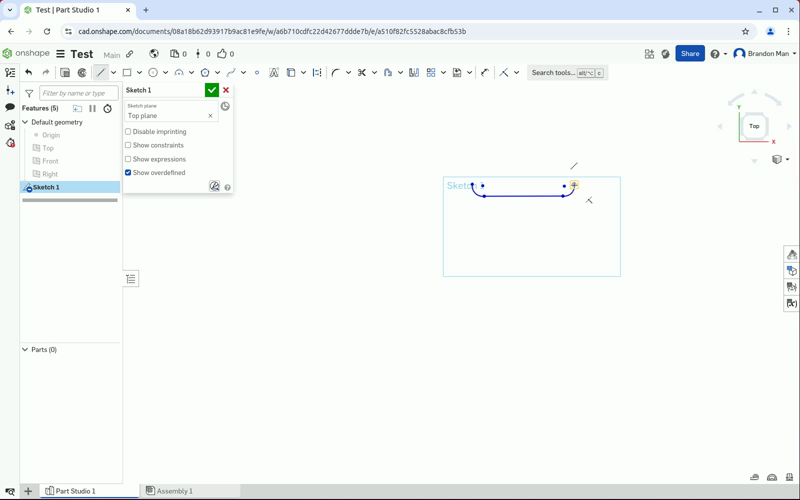
scroll(-6)
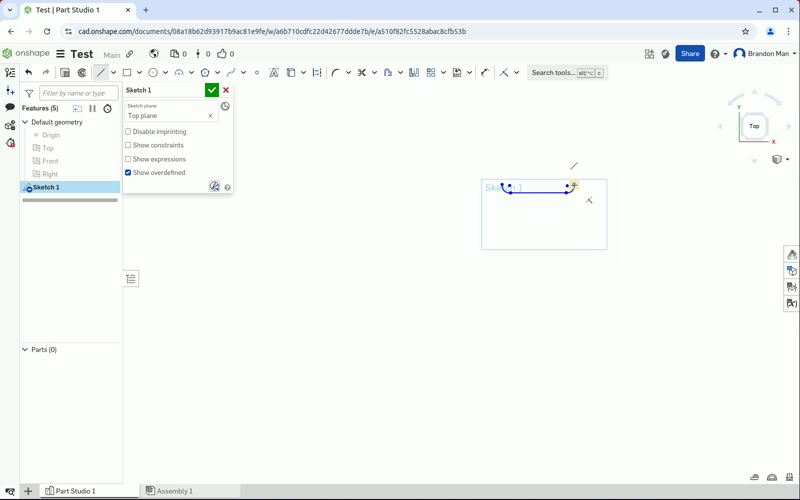
scroll(-6)
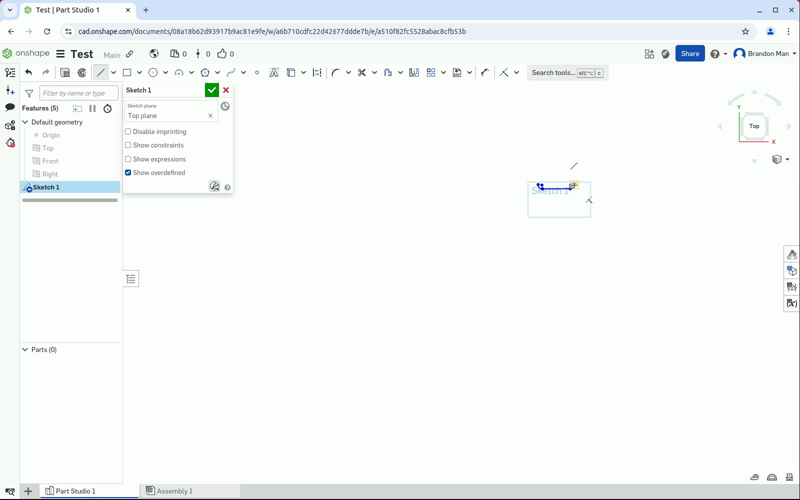
key_down(shift)
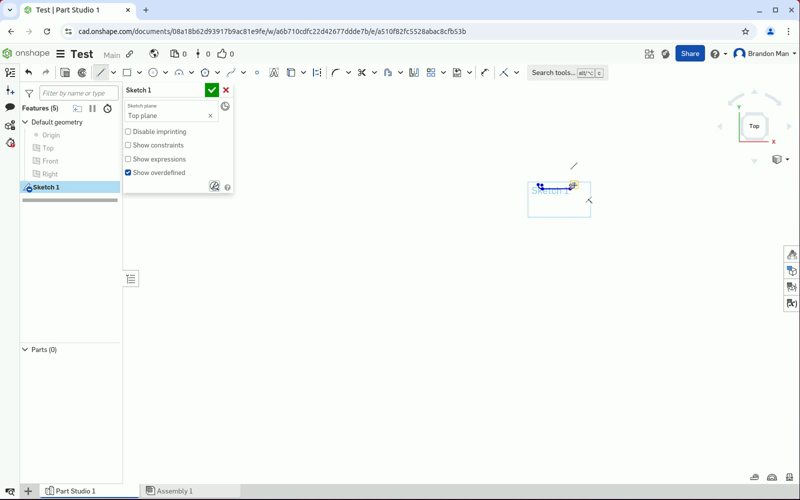
mouse_move(589, 184)
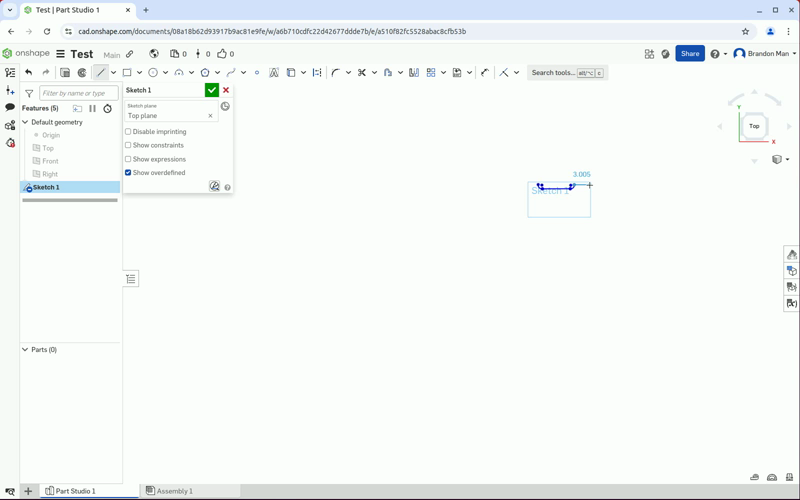
mouse_move(574, 174)
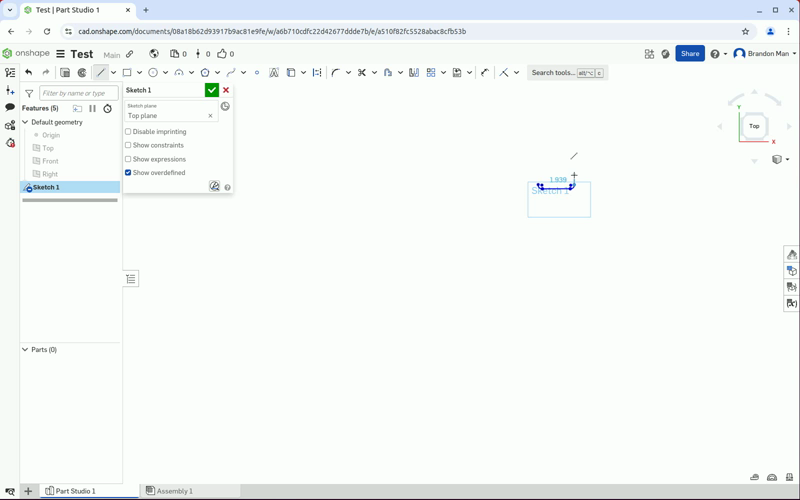
click(574, 174)
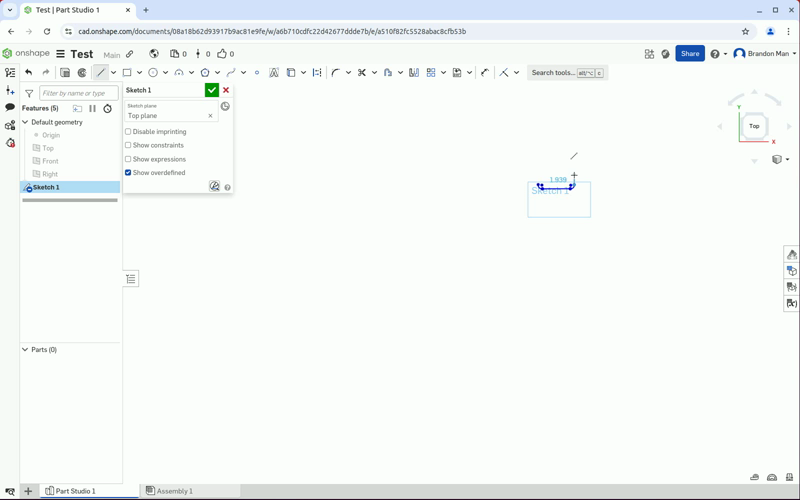
key_up(shift)
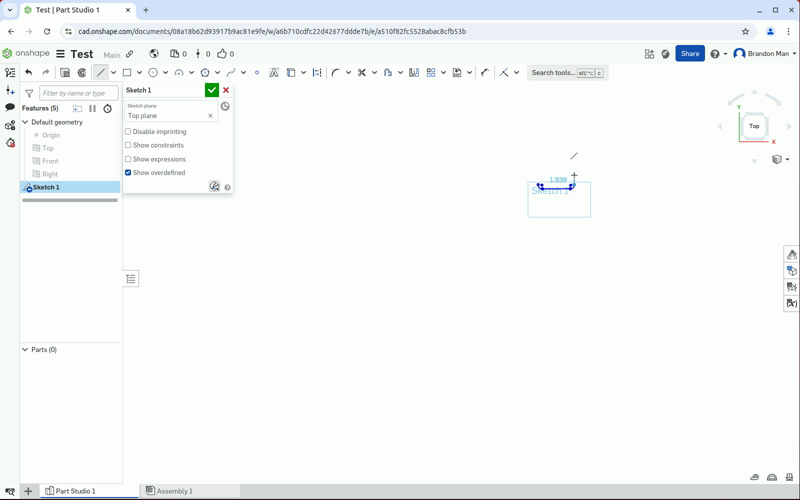
key_down(shift)
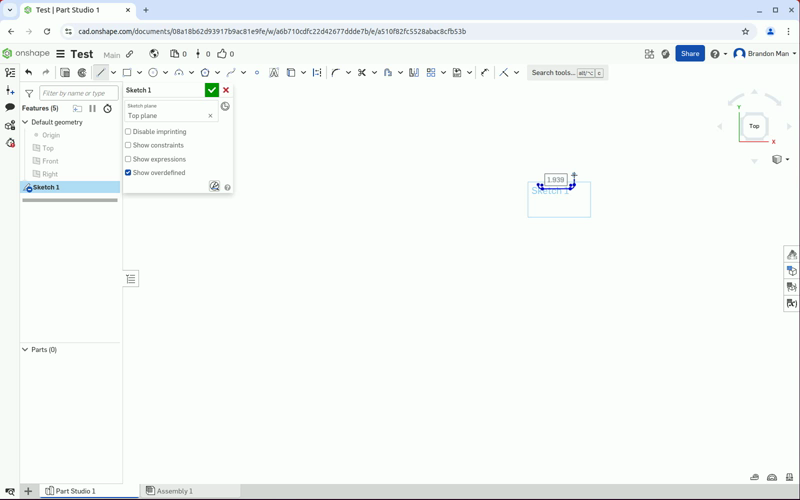
mouse_move(589, 174)
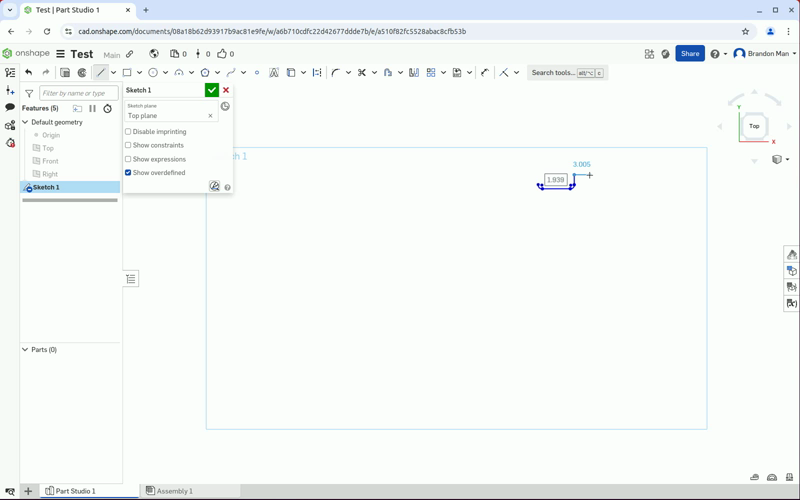
mouse_move(538, 174)
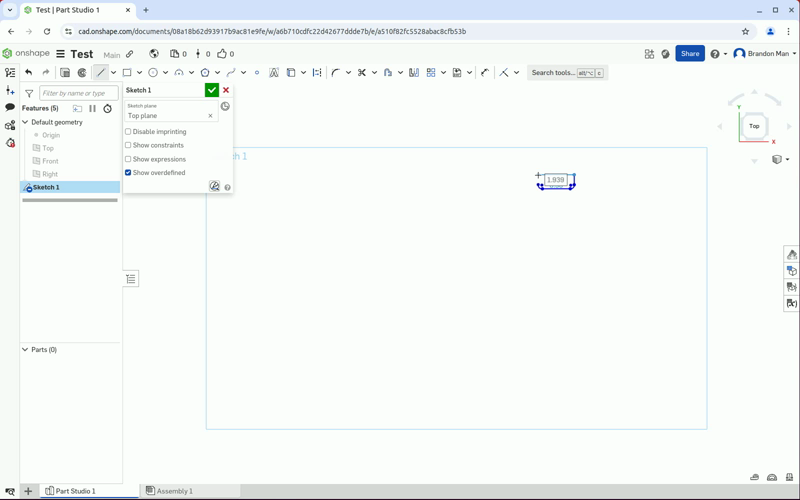
click(538, 174)
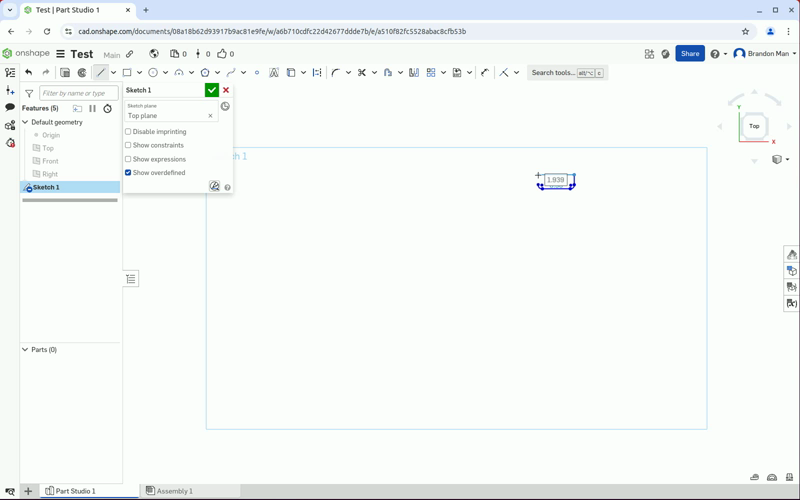
key_up(shift)
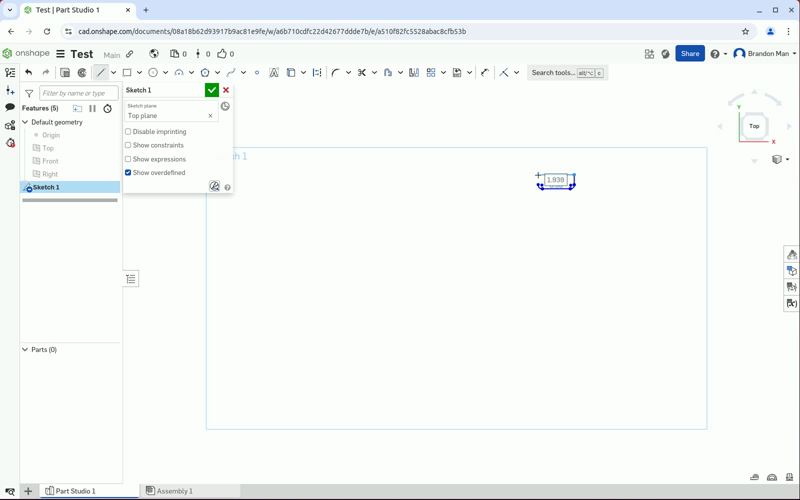
mouse_move(568, 174)
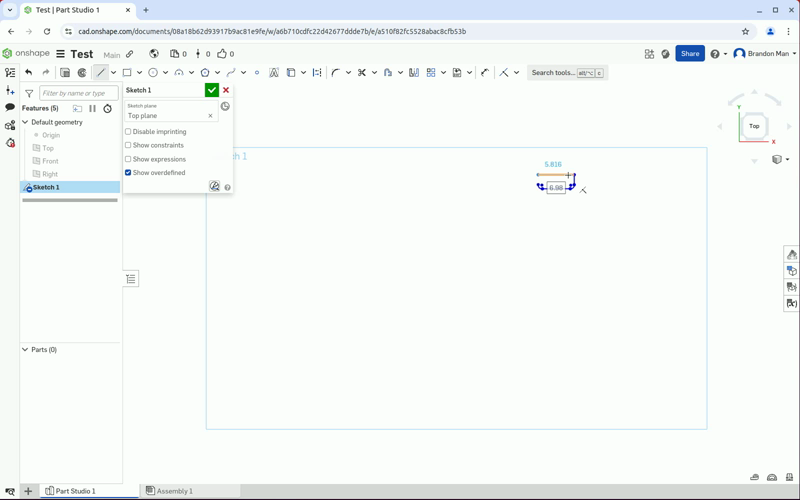
key_down(shift)
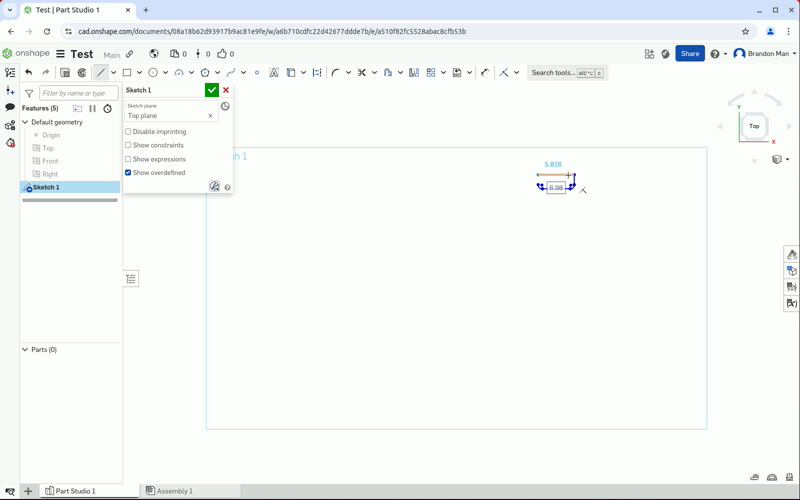
mouse_move(538, 184)
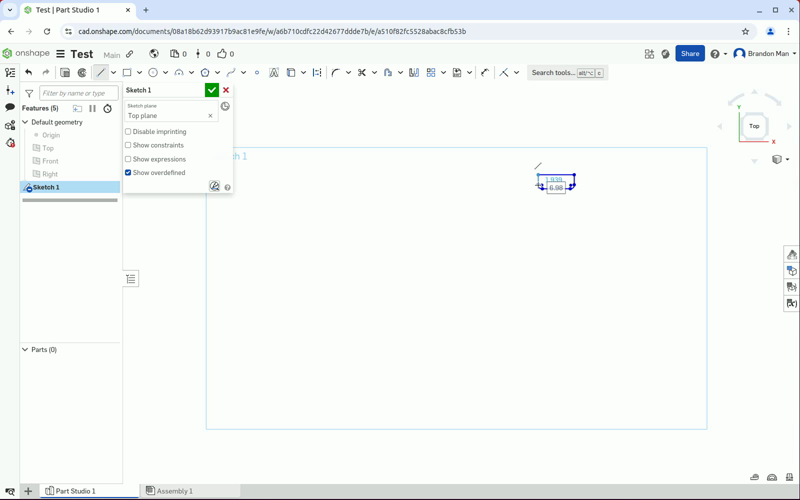
scroll(6)
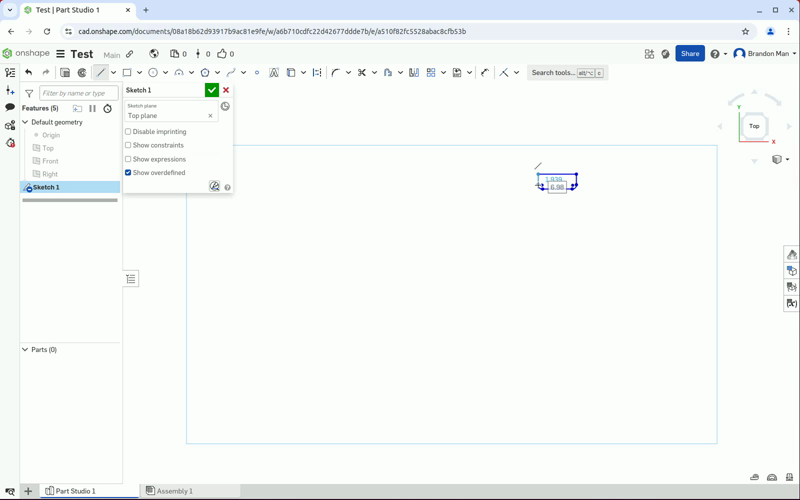
scroll(6)
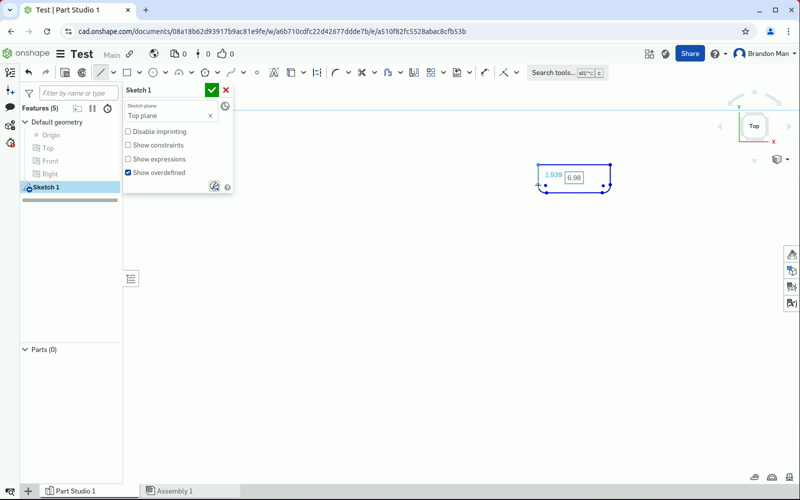
scroll(6)
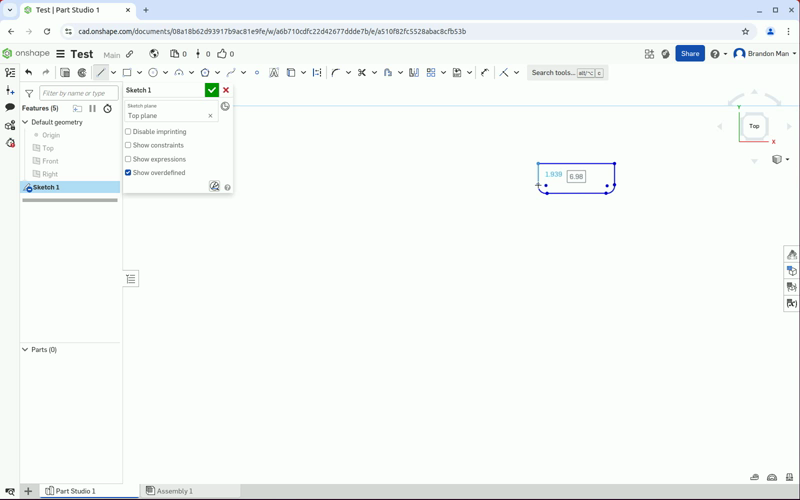
scroll(6)
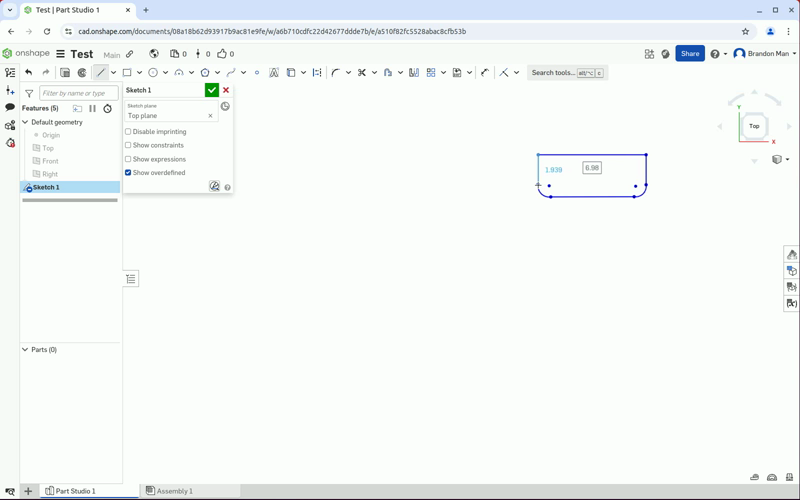
scroll(6)
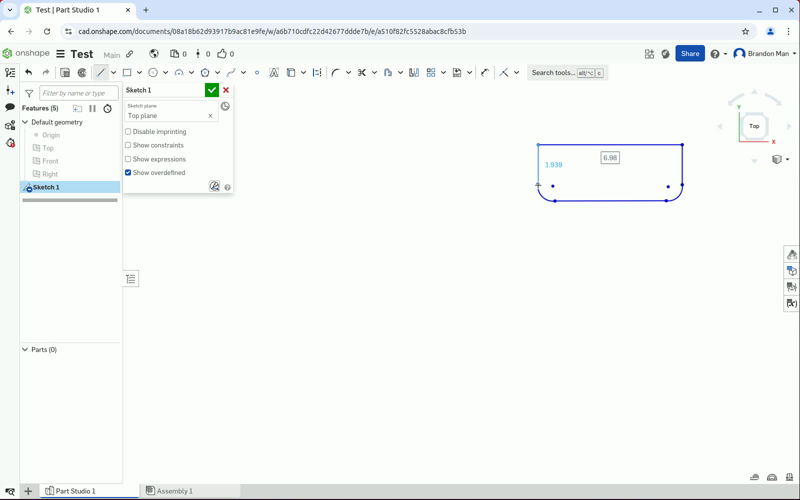
scroll(6)
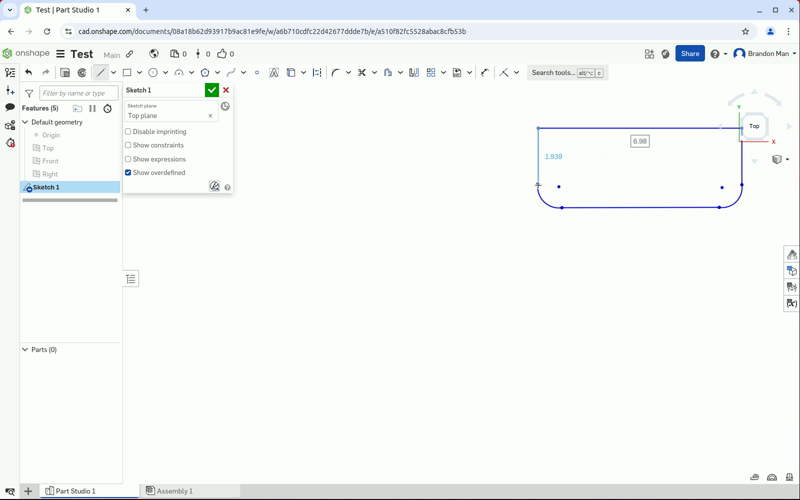
scroll(6)
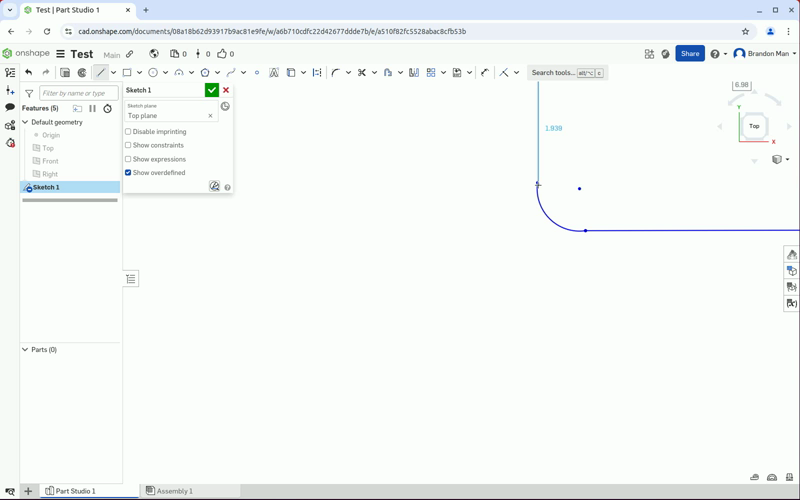
key_up(shift)
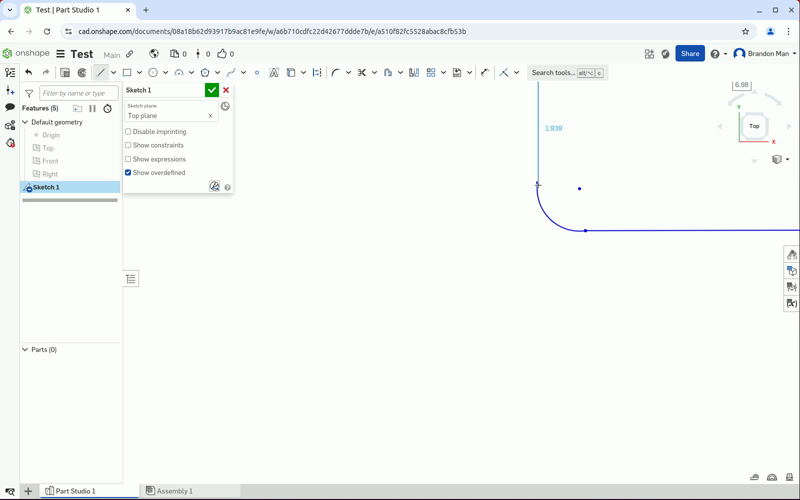
click(538, 184)
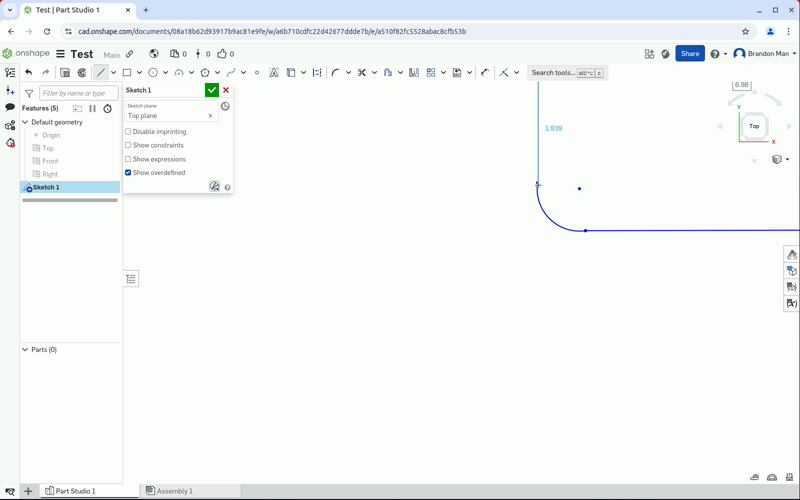
scroll(-6)
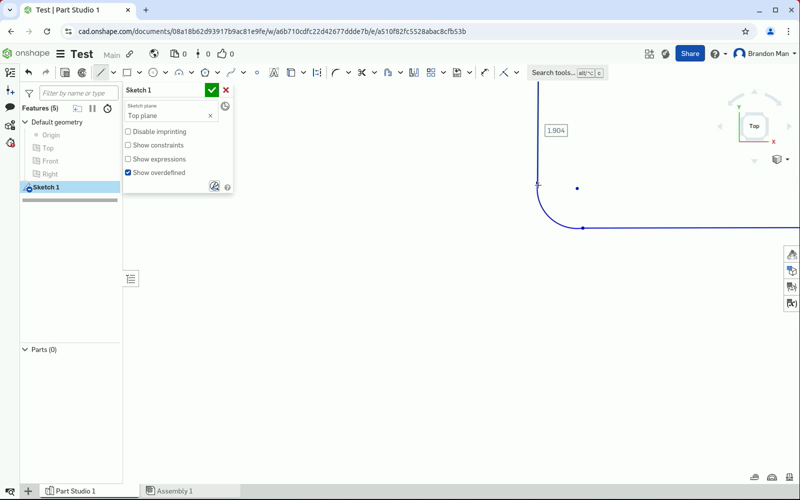
scroll(-6)
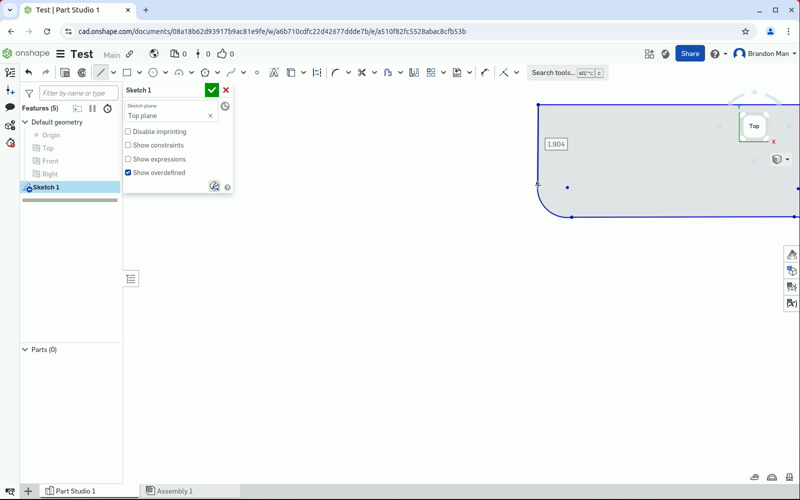
scroll(-6)
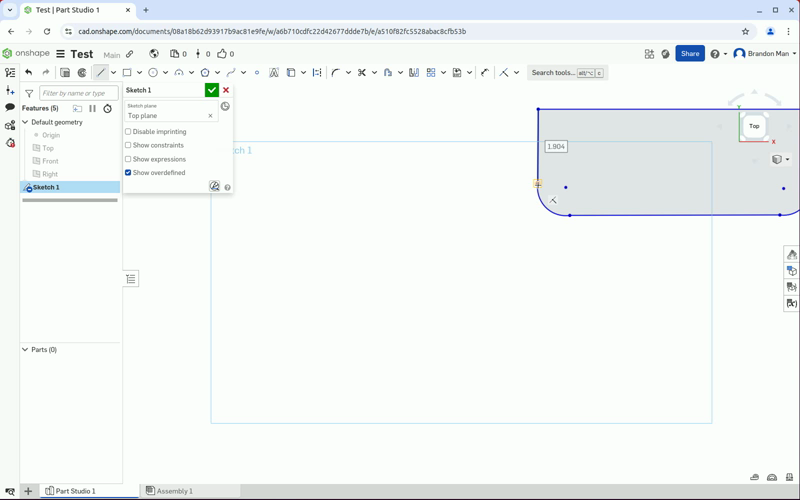
scroll(-6)
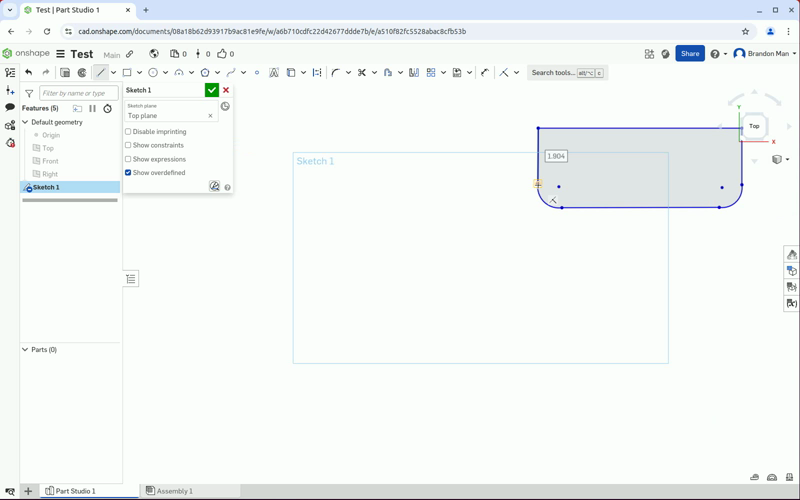
scroll(-6)
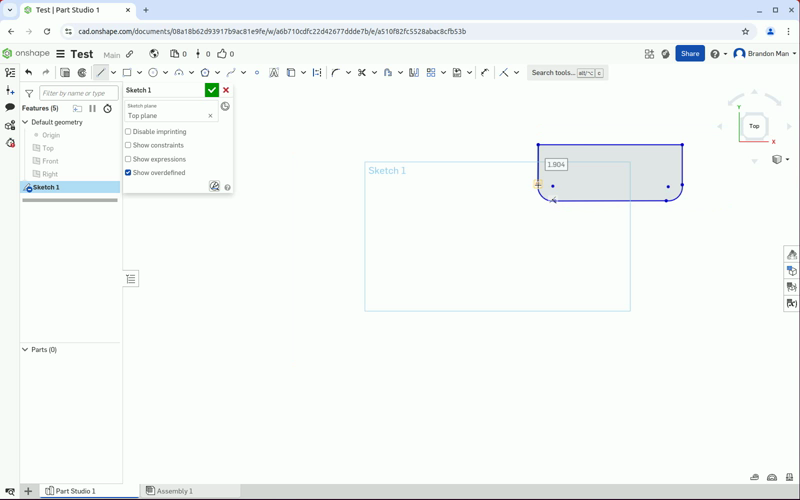
scroll(-6)
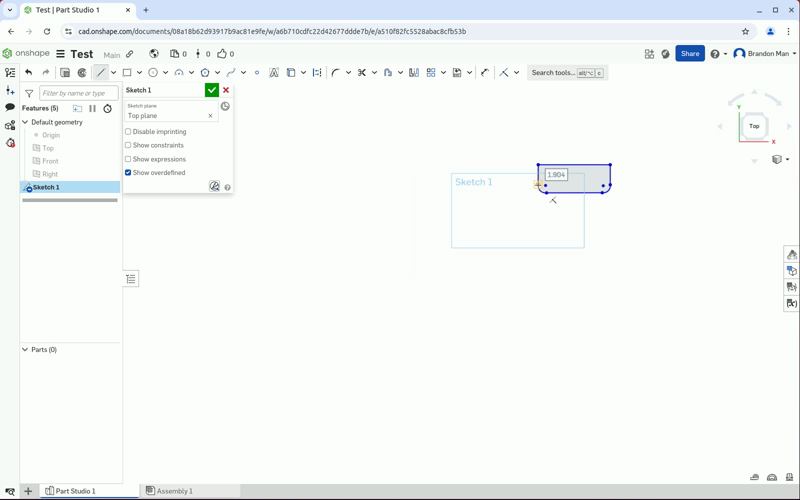
scroll(-6)
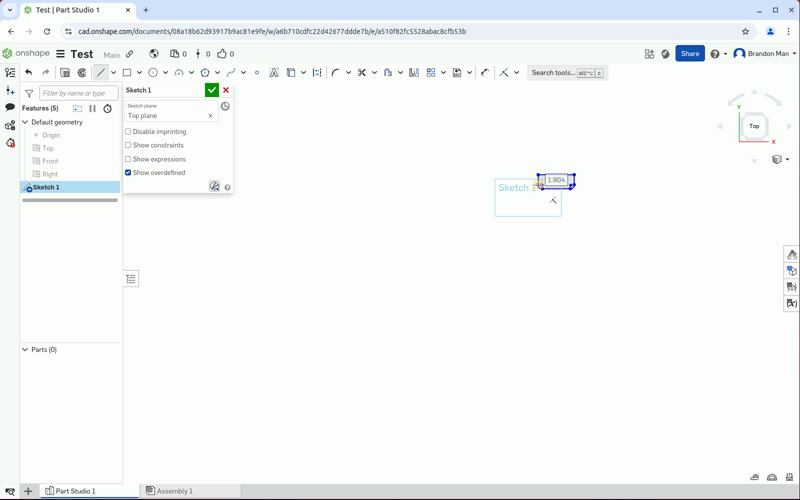
key(esc)
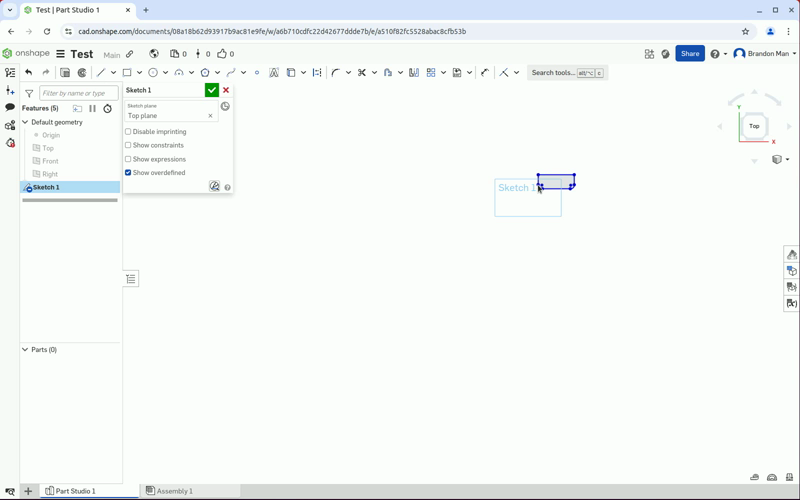
key(c)
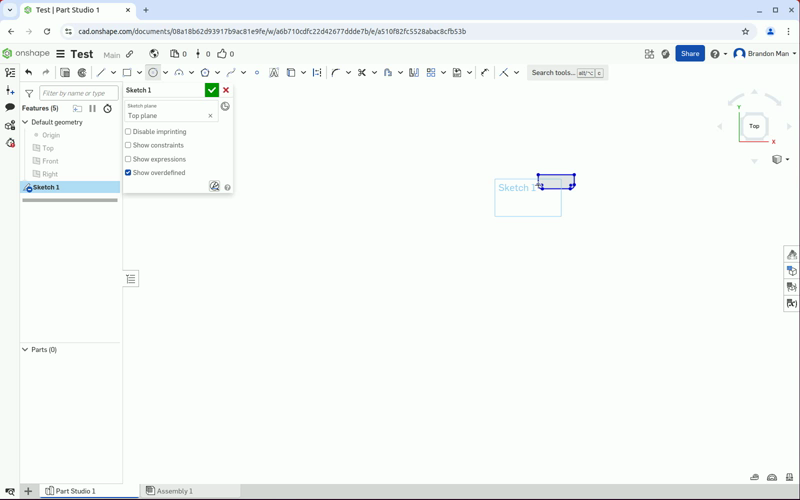
key_down(shift)
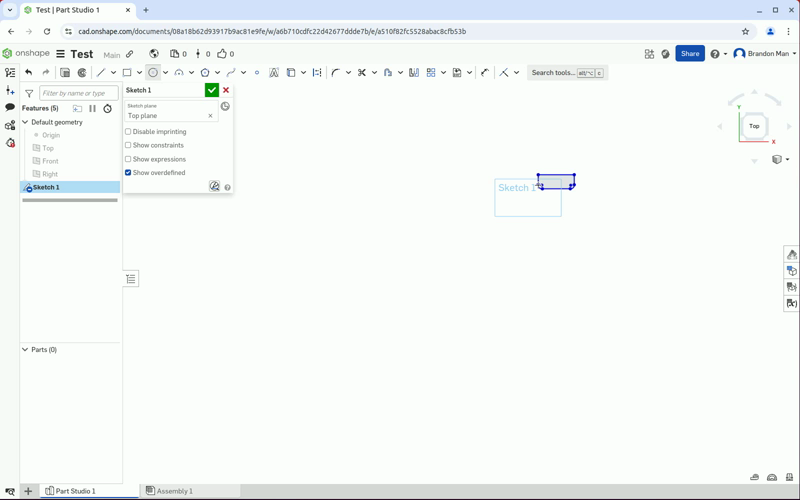
mouse_move(545, 181)
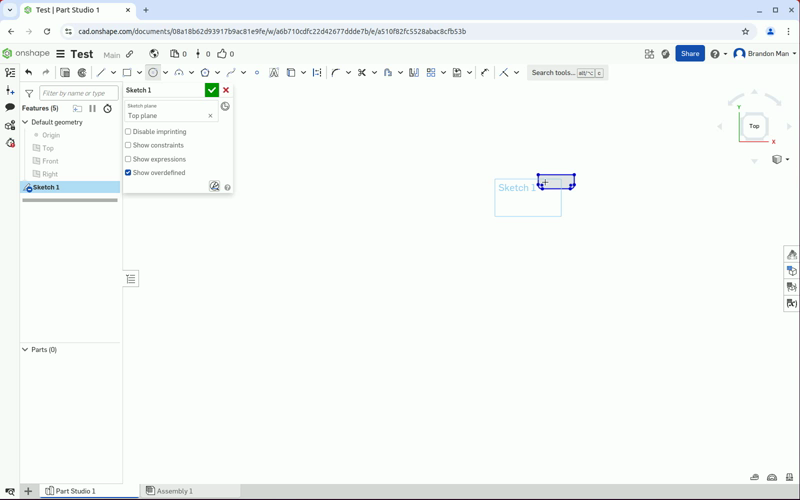
scroll(6)
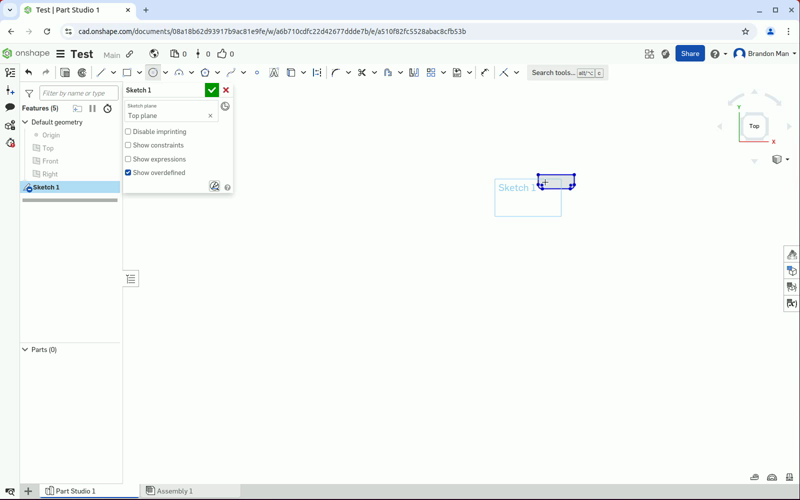
scroll(6)
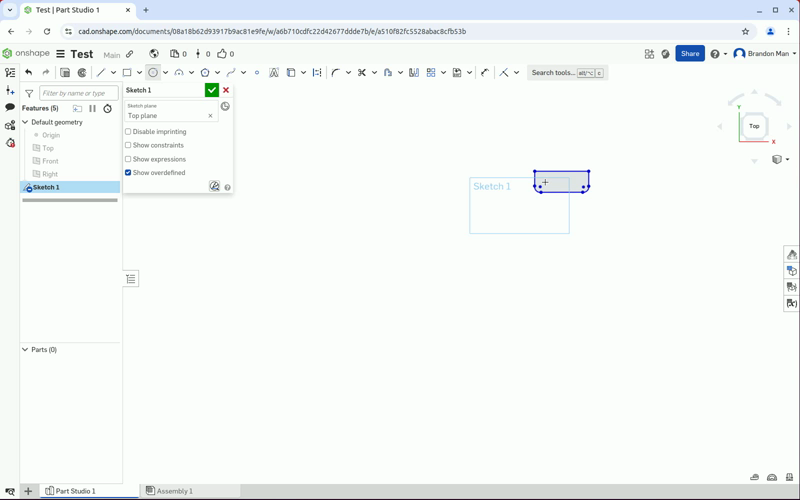
scroll(6)
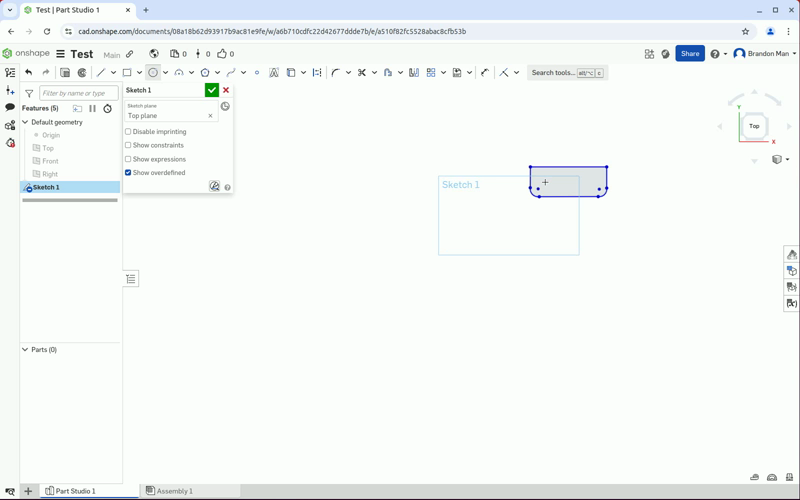
scroll(6)
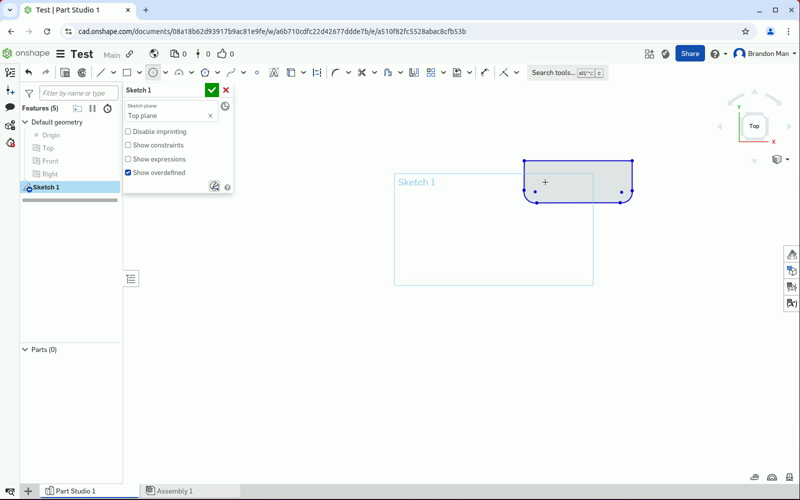
scroll(6)
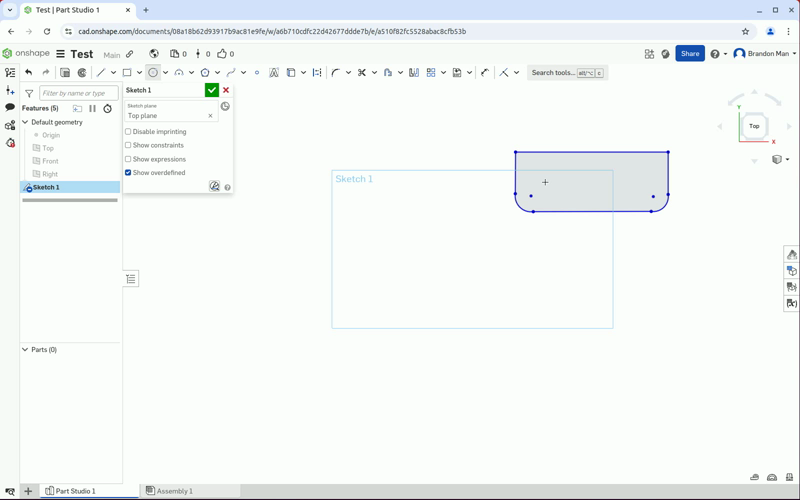
scroll(6)
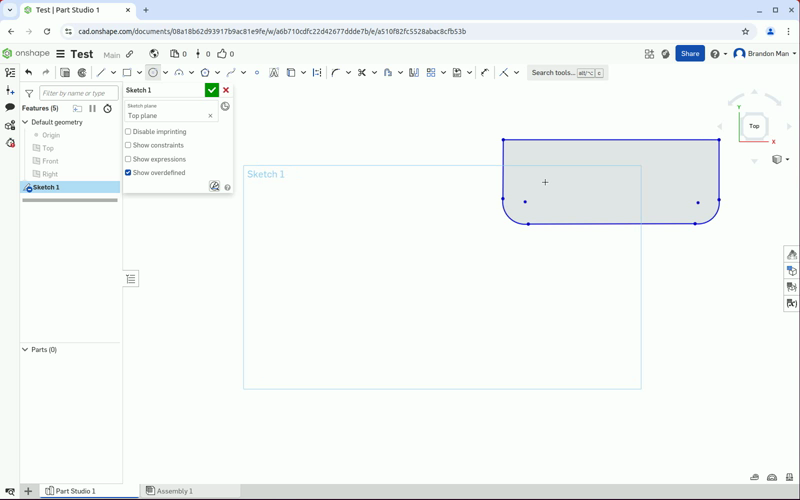
scroll(6)
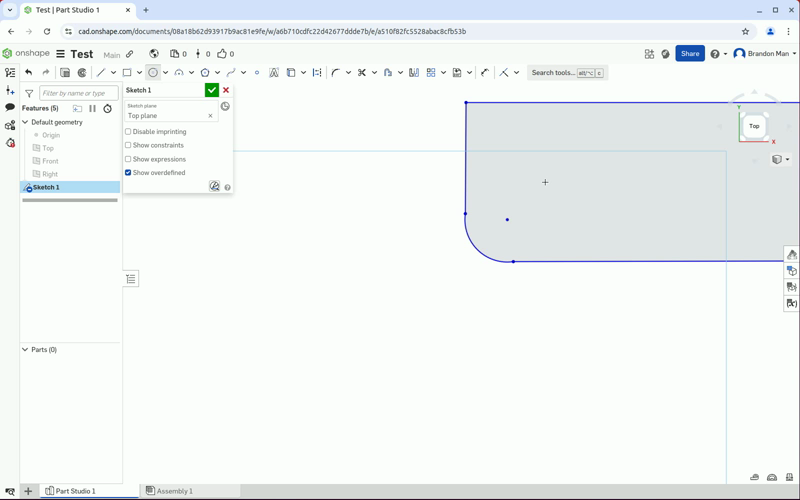
click(545, 181)
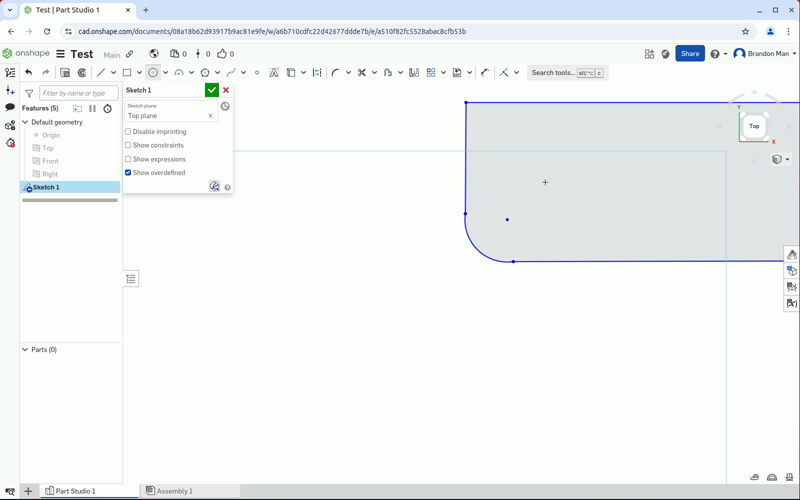
scroll(-6)
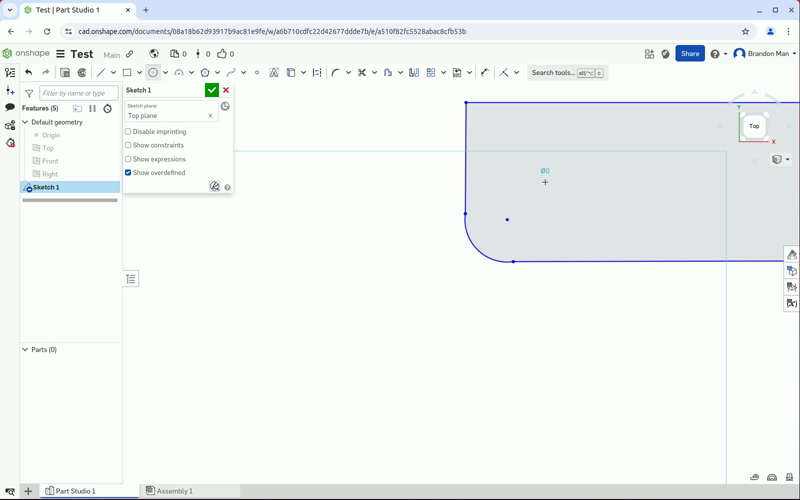
scroll(-6)
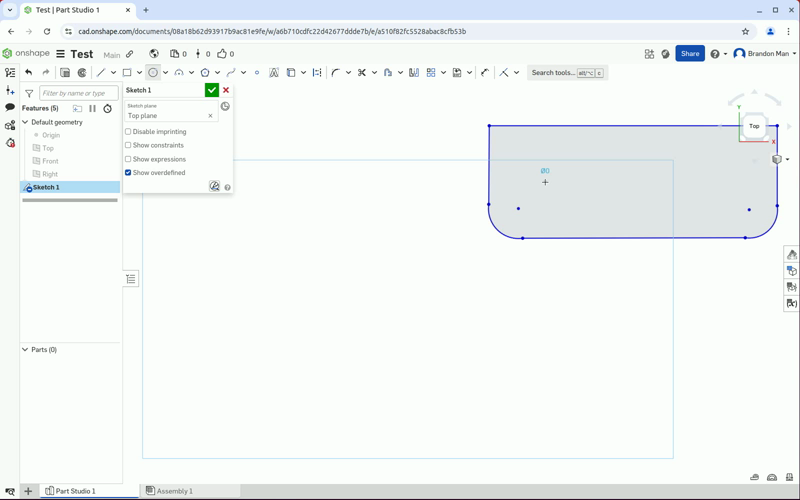
scroll(-6)
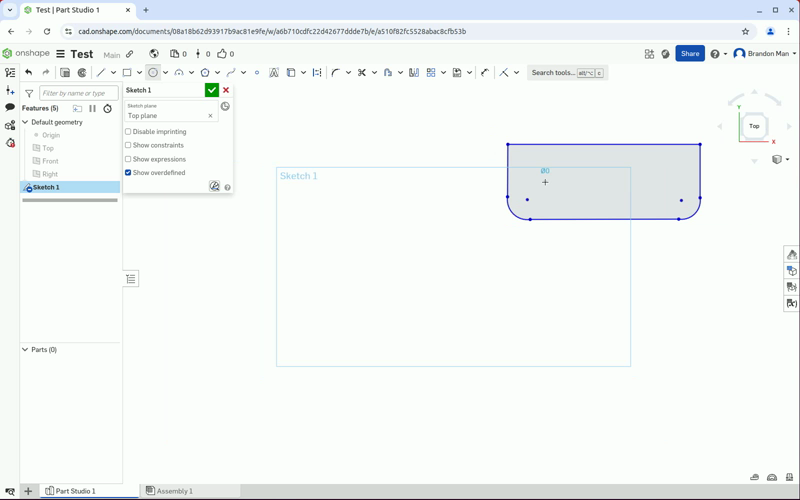
scroll(-6)
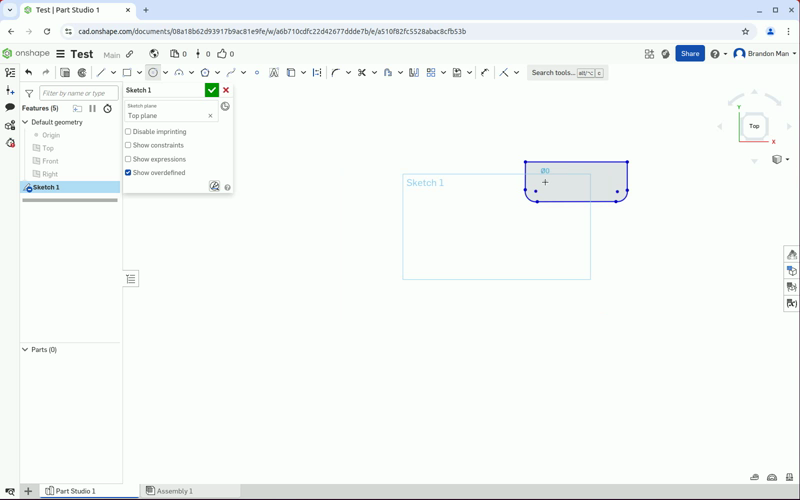
scroll(-6)
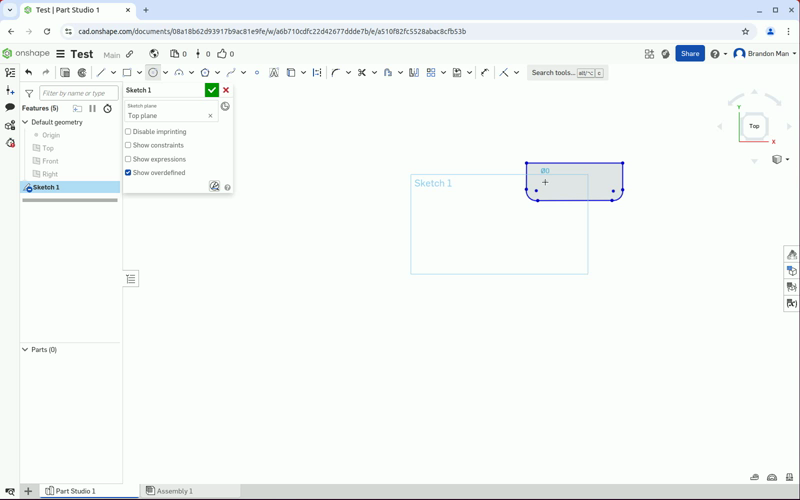
scroll(-6)
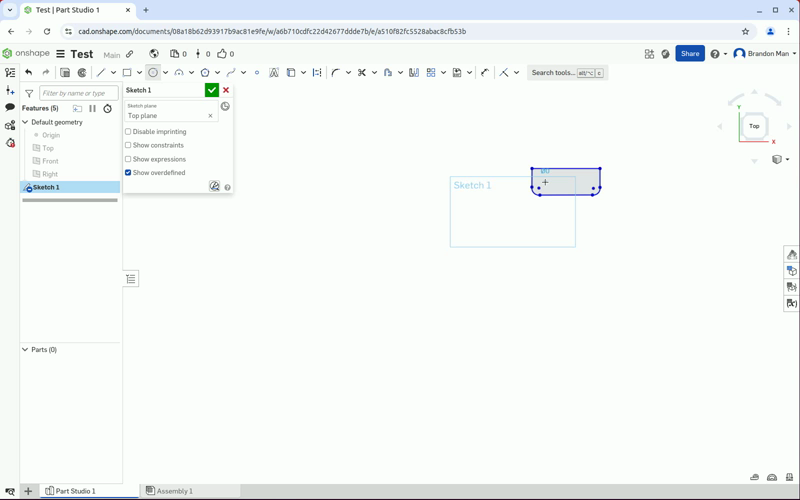
scroll(-6)
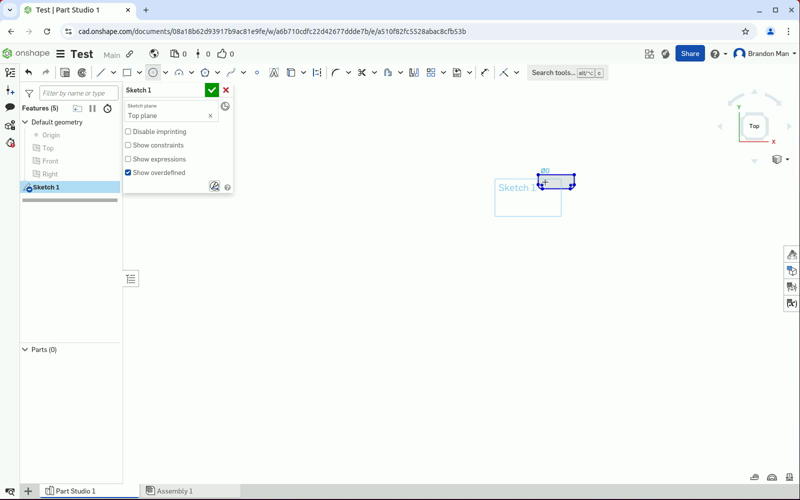
key_up(shift)
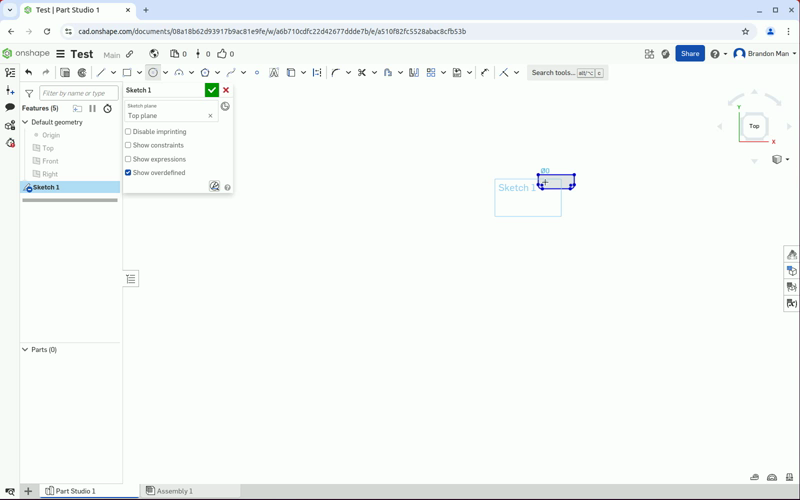
mouse_move(547, 181)
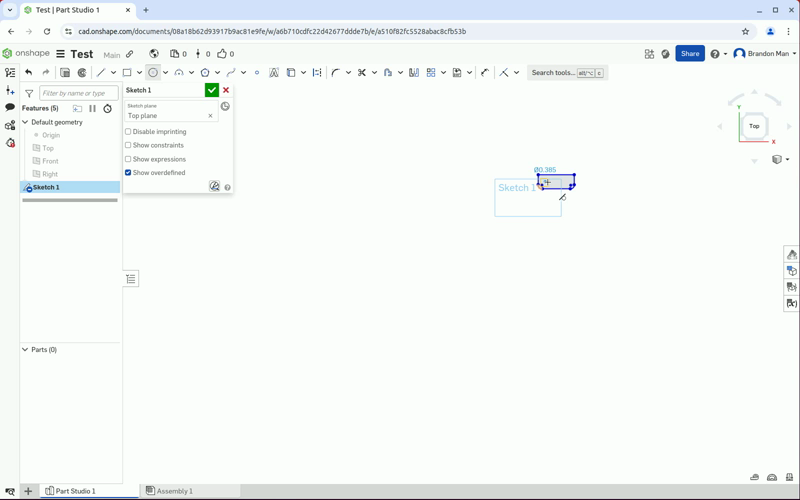
scroll(6)
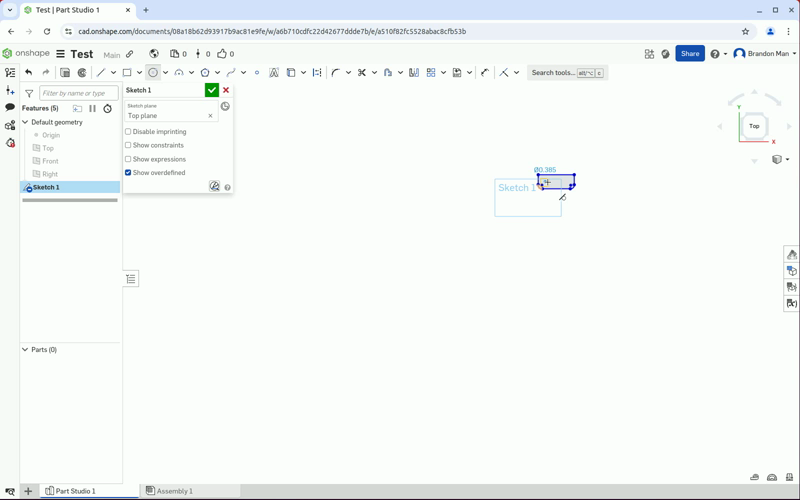
scroll(6)
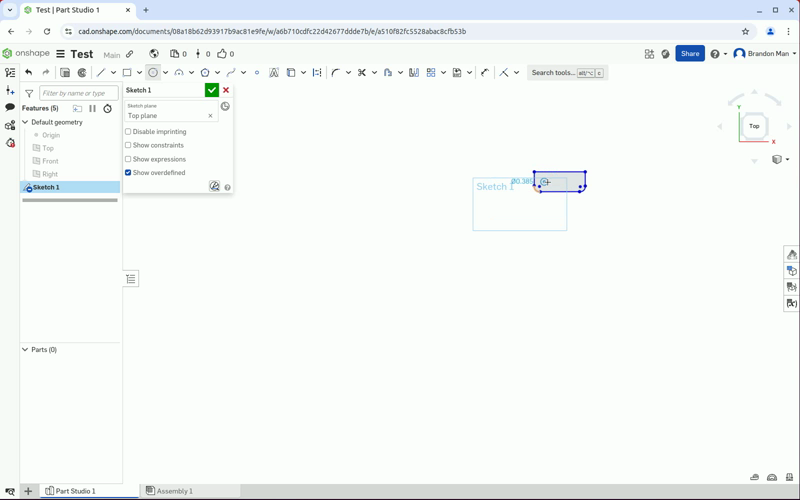
scroll(6)
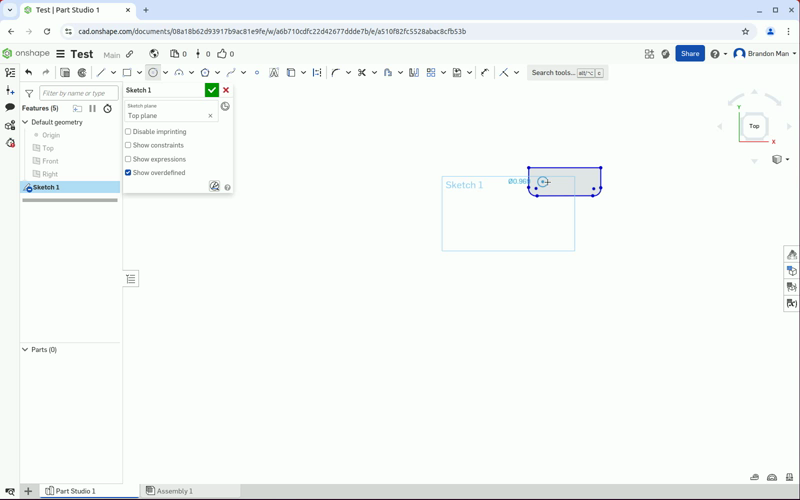
scroll(6)
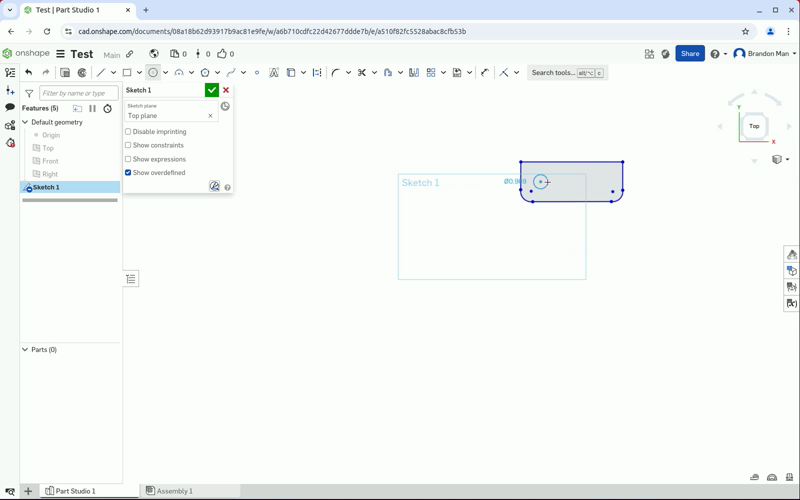
scroll(6)
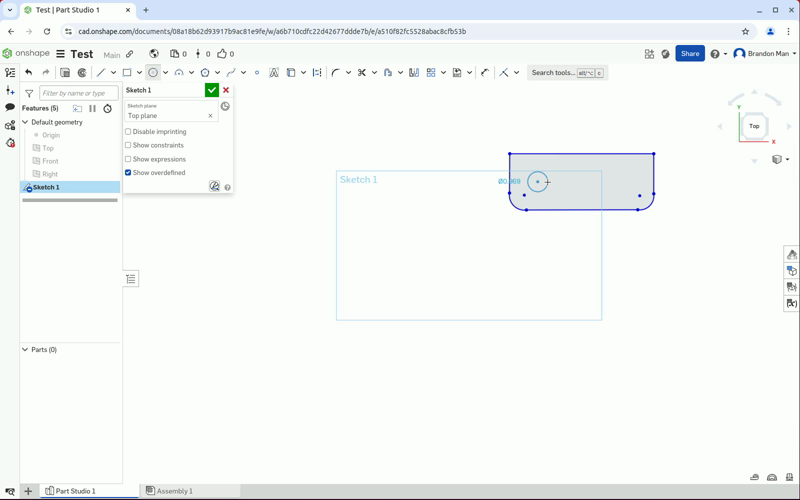
scroll(6)
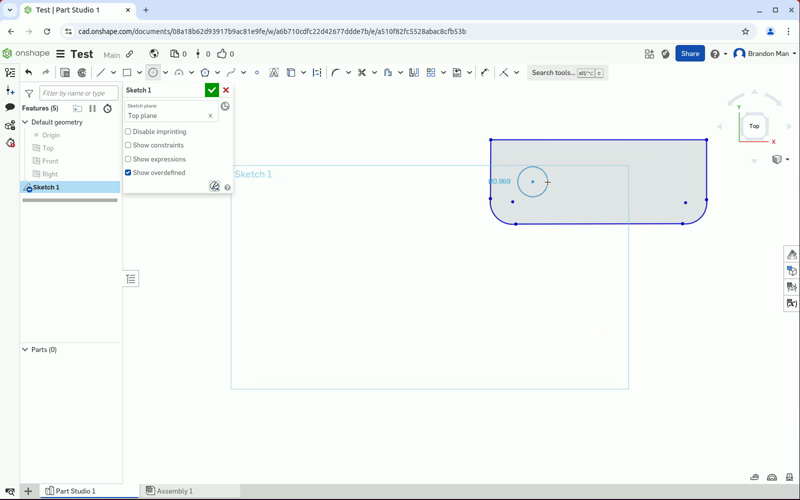
scroll(6)
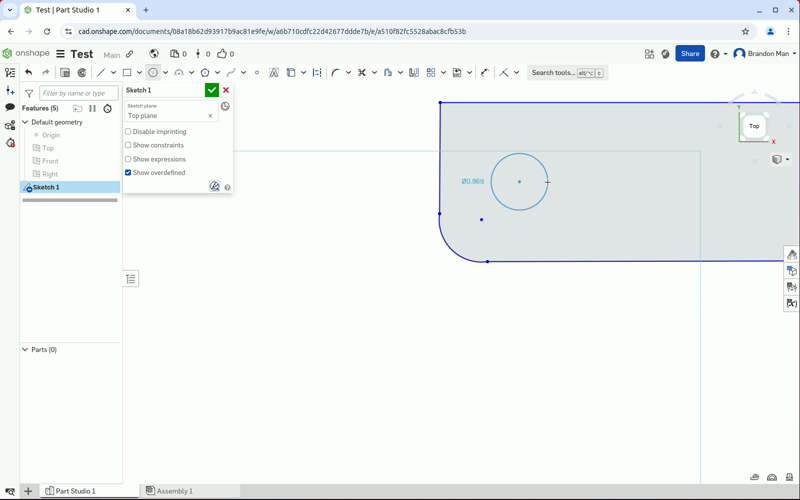
click(547, 181)
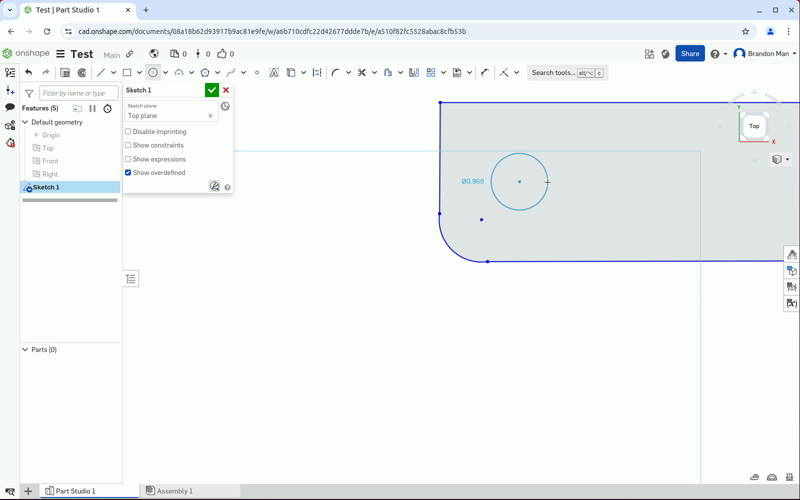
scroll(-6)
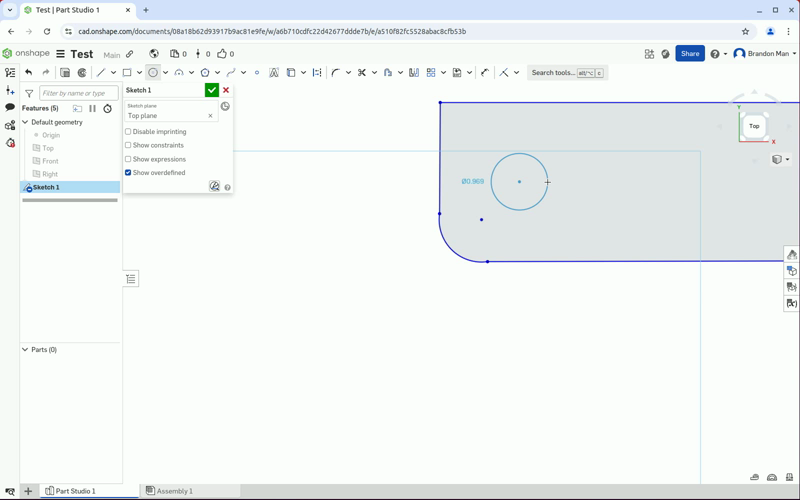
scroll(-6)
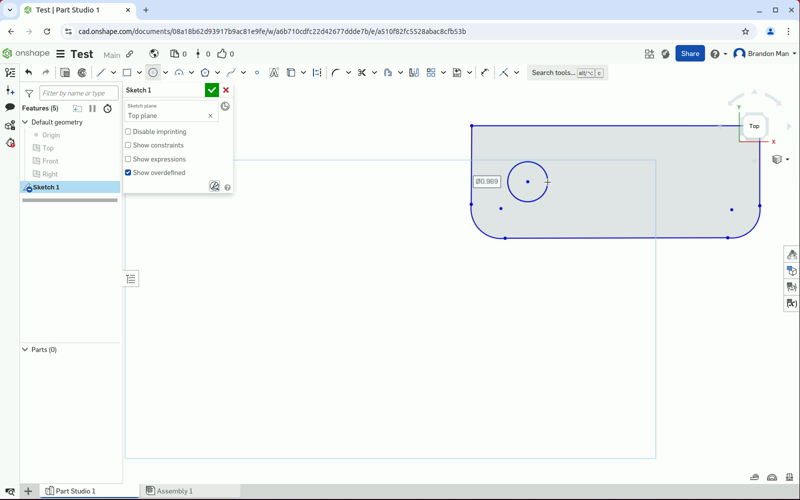
scroll(-6)
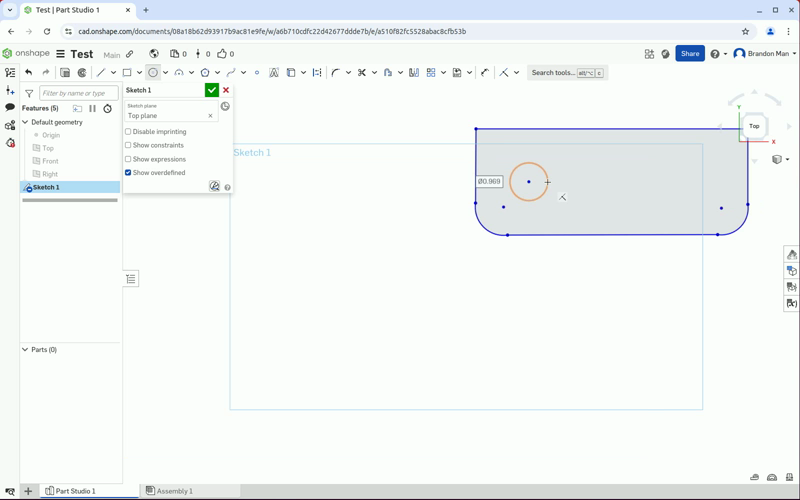
scroll(-6)
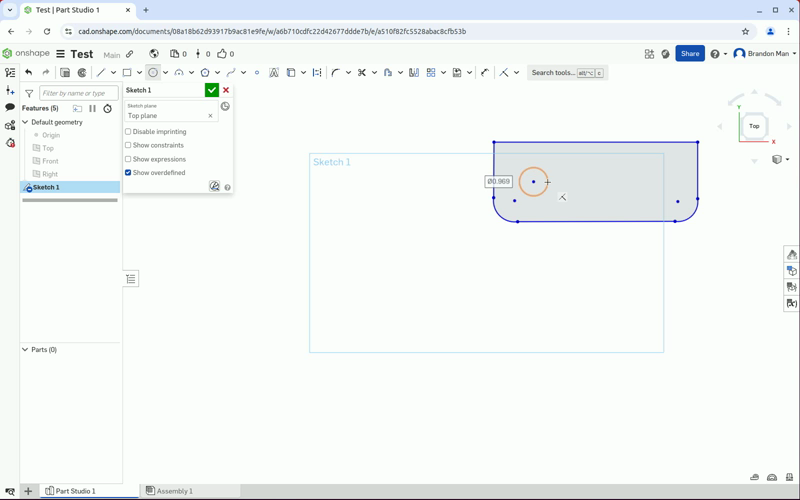
scroll(-6)
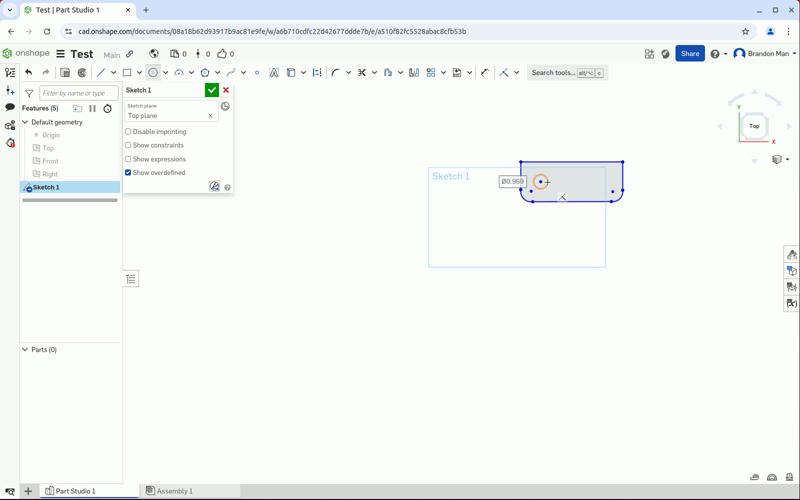
scroll(-6)
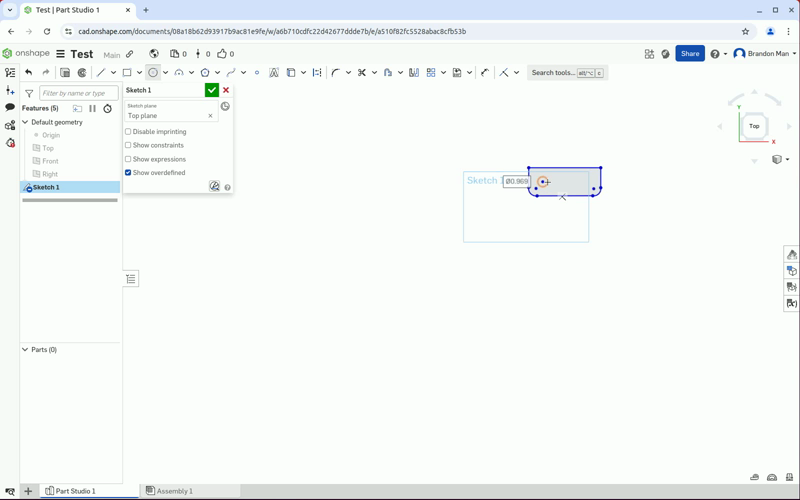
scroll(-6)
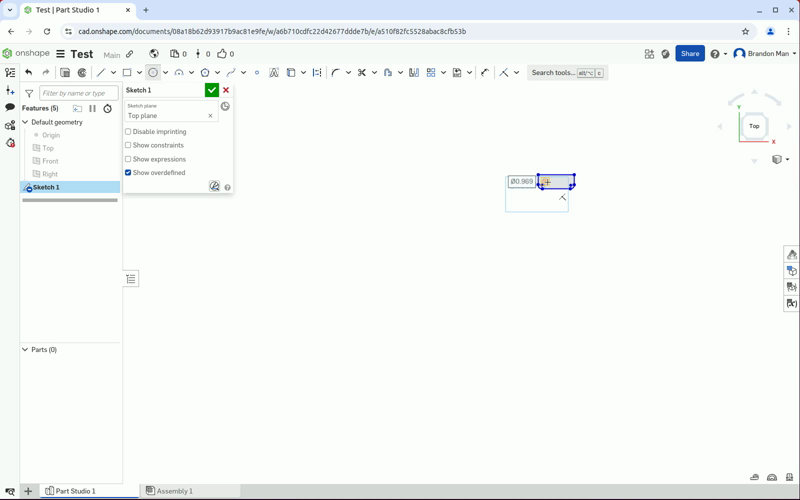
key(esc)
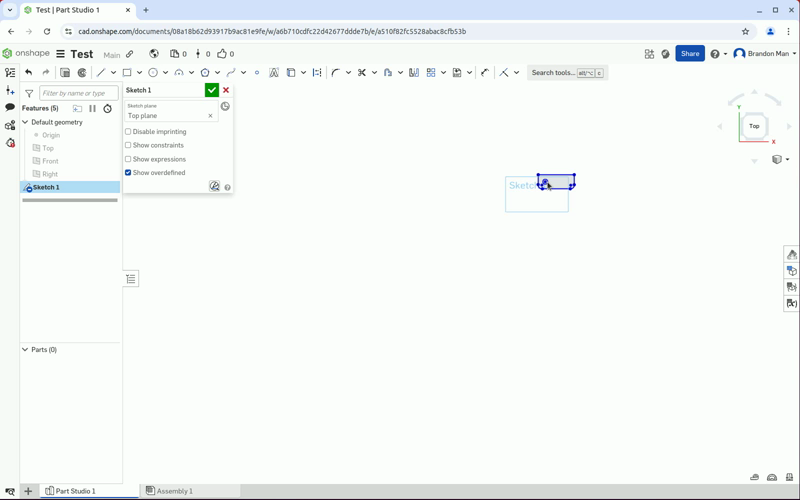
key(c)
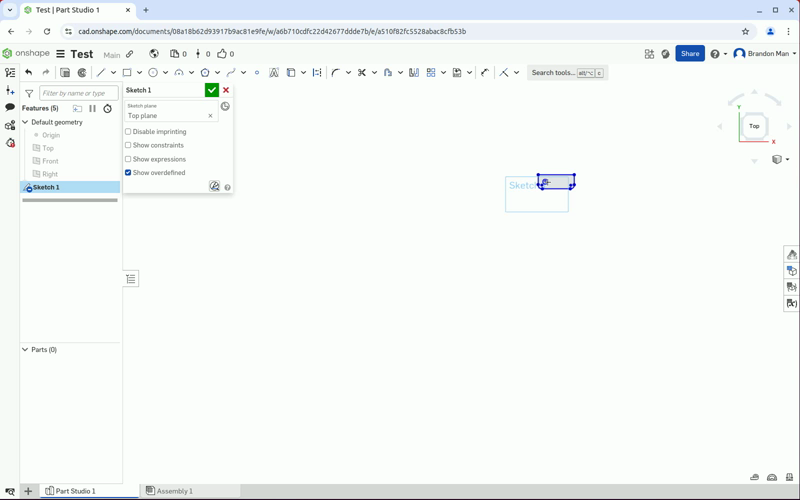
key_down(shift)
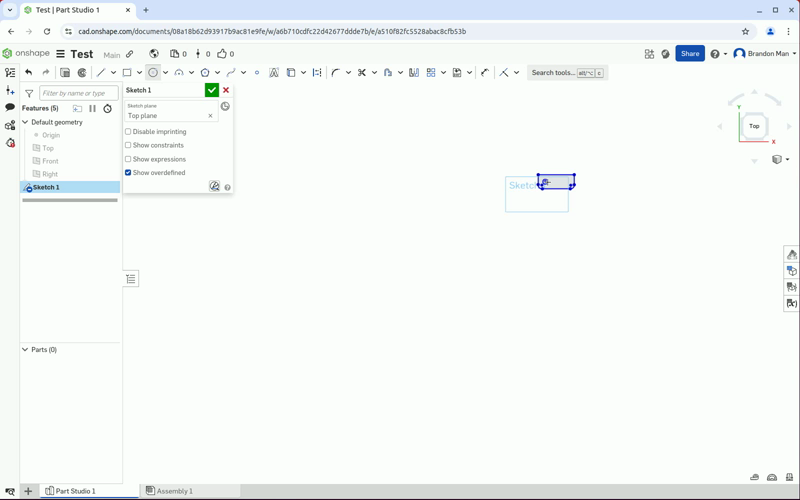
mouse_move(567, 181)
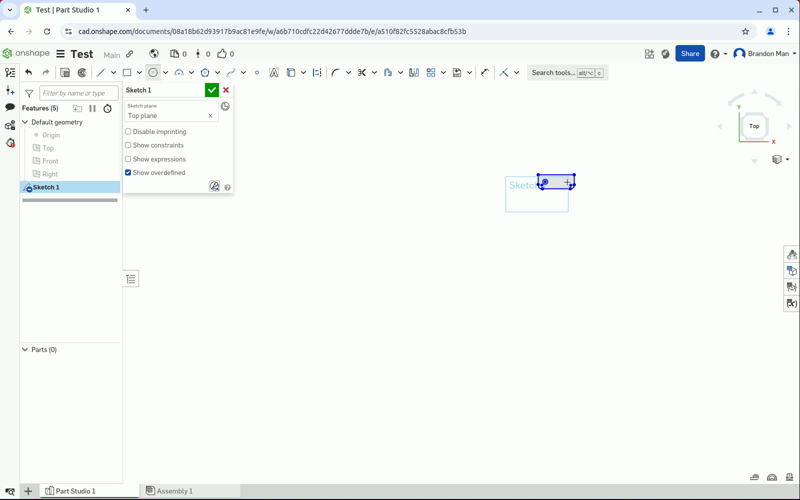
scroll(6)
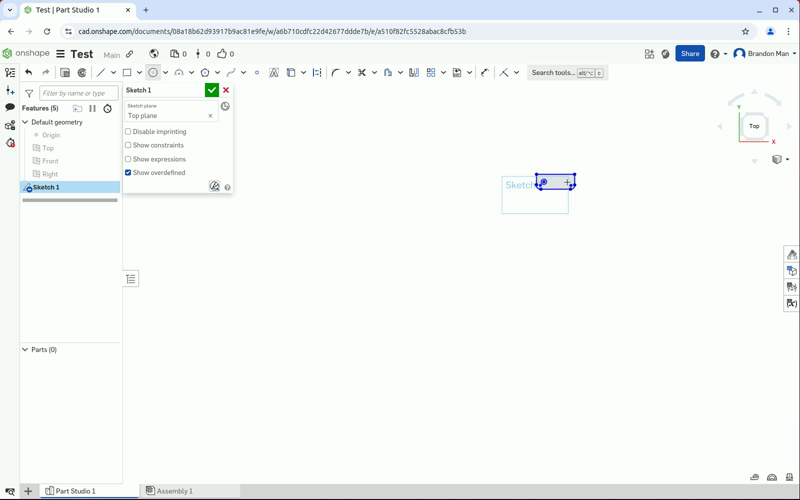
scroll(6)
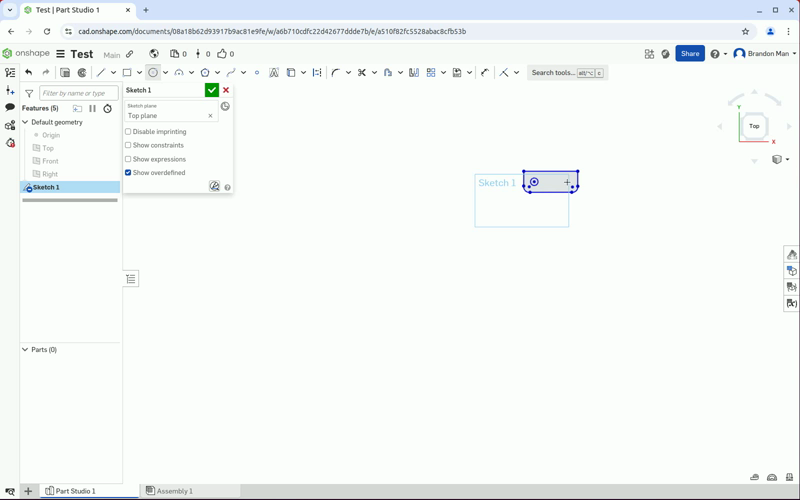
scroll(6)
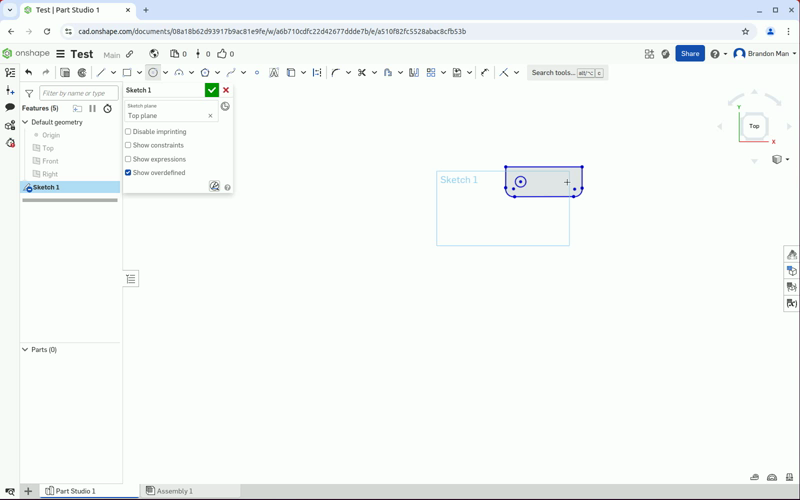
scroll(6)
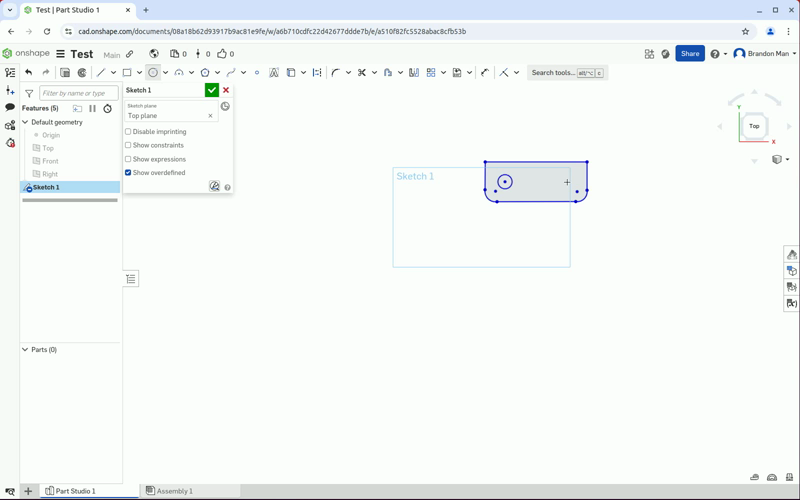
scroll(6)
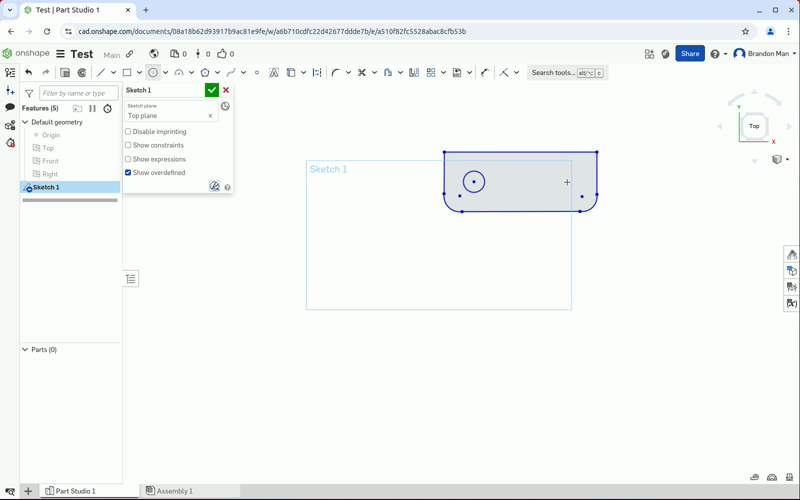
scroll(6)
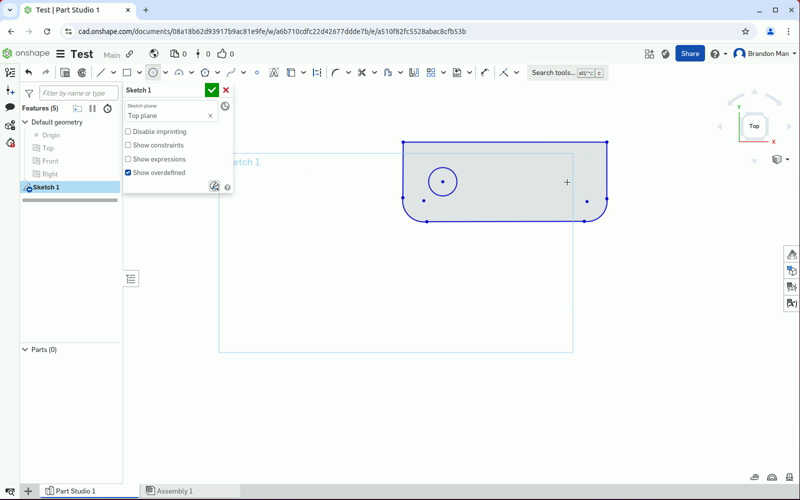
scroll(6)
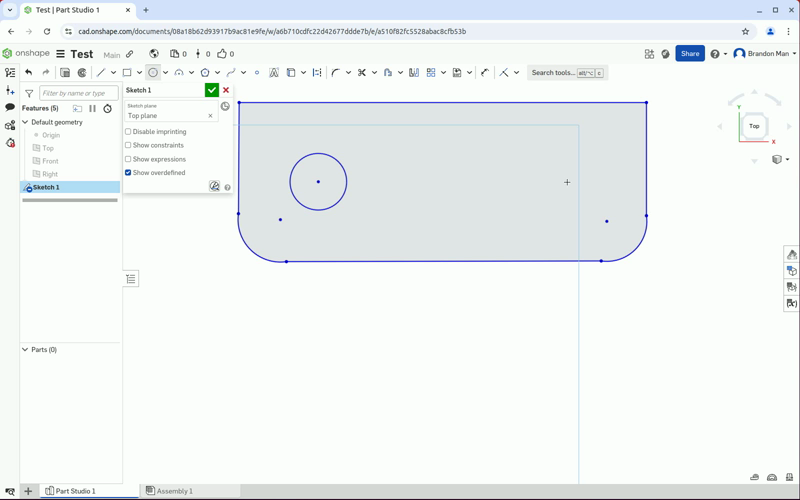
click(567, 181)
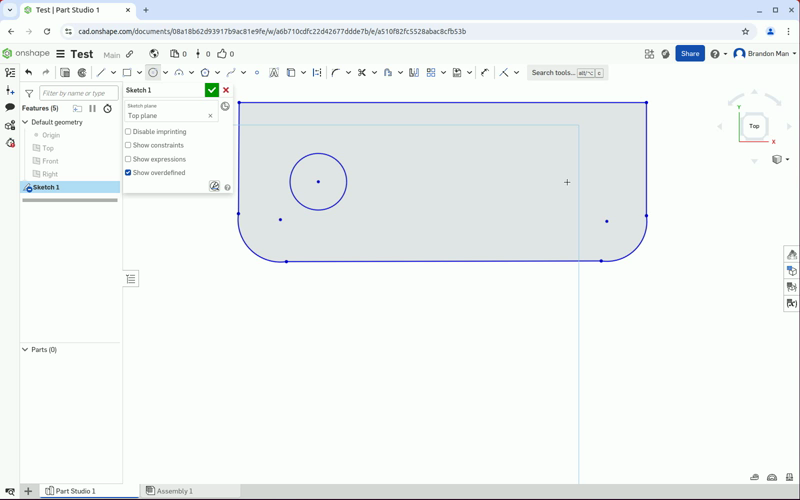
scroll(-6)
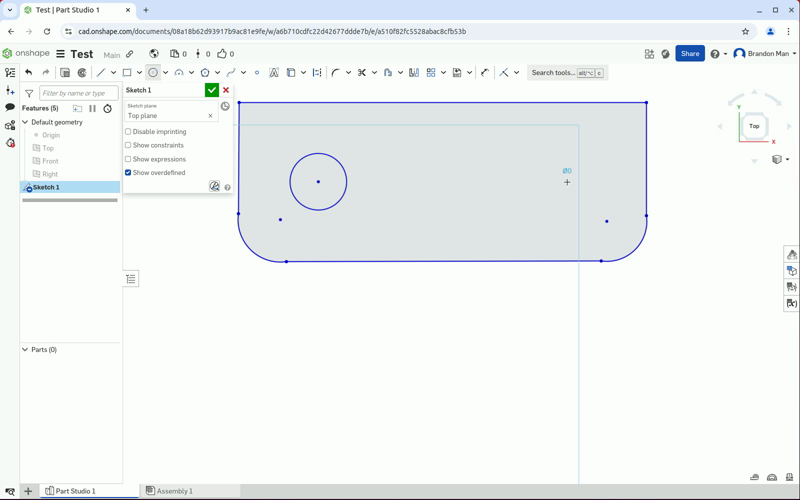
scroll(-6)
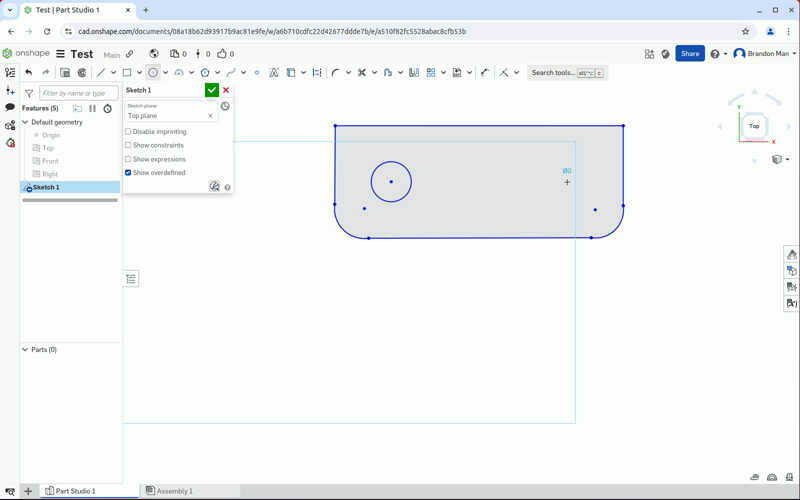
scroll(-6)
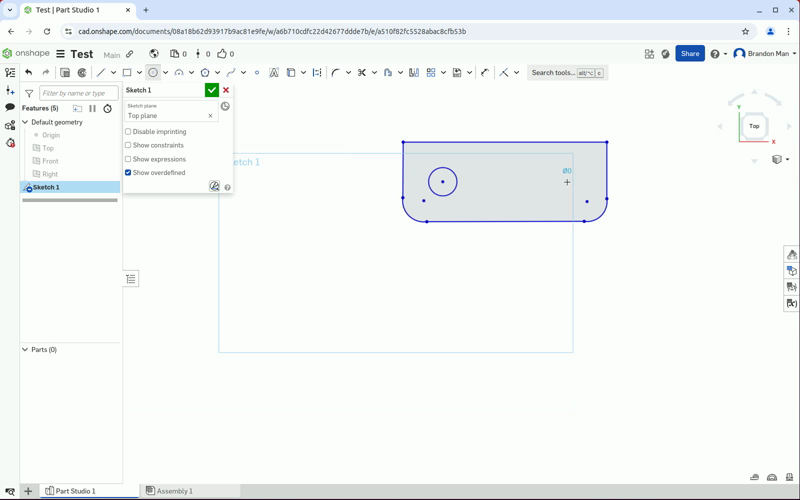
scroll(-6)
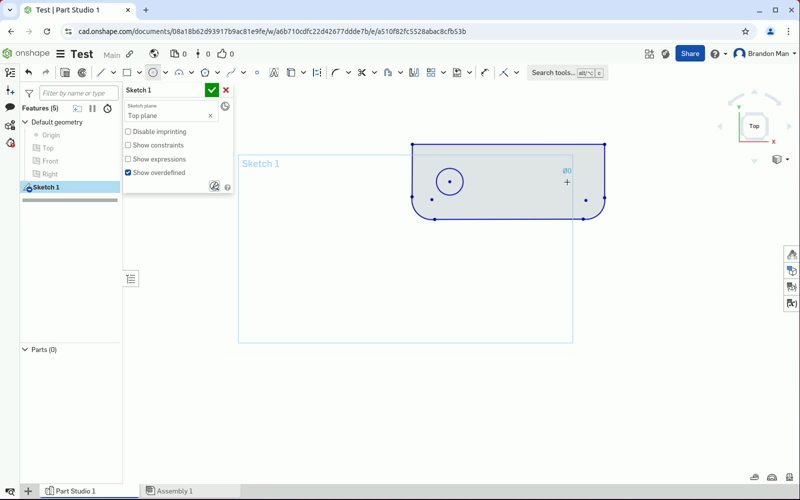
scroll(-6)
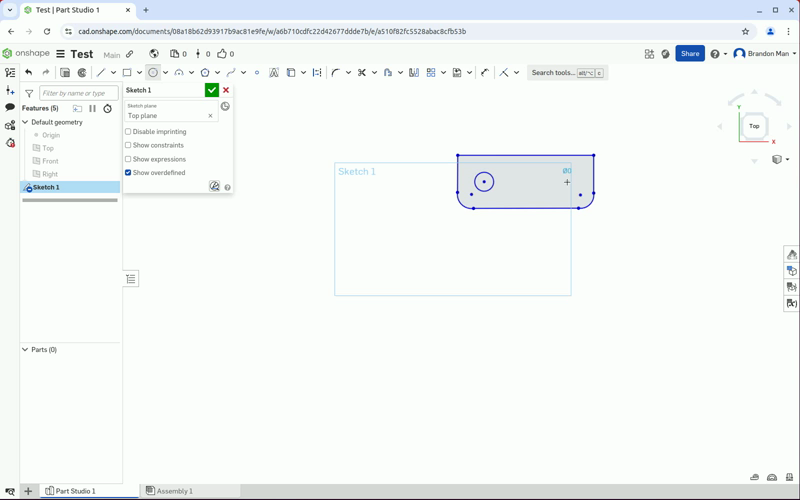
scroll(-6)
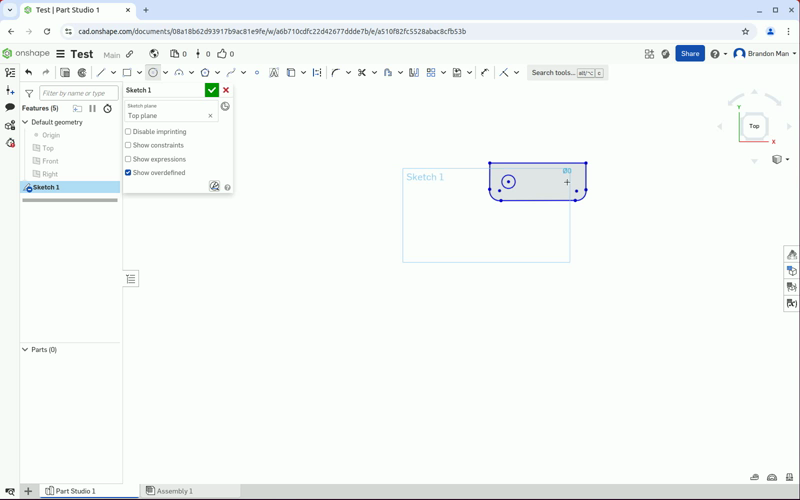
scroll(-6)
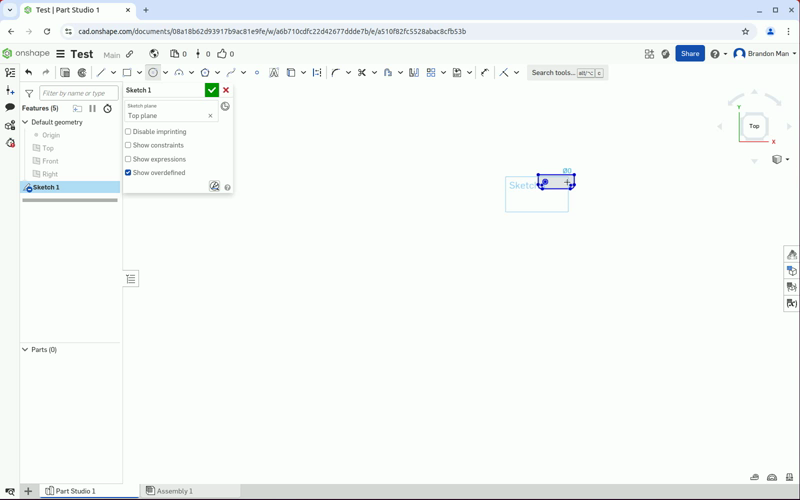
key_up(shift)
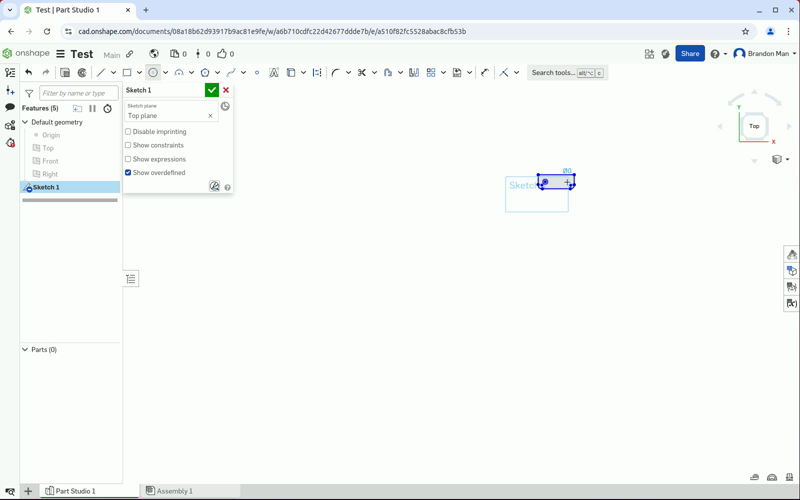
mouse_move(570, 181)
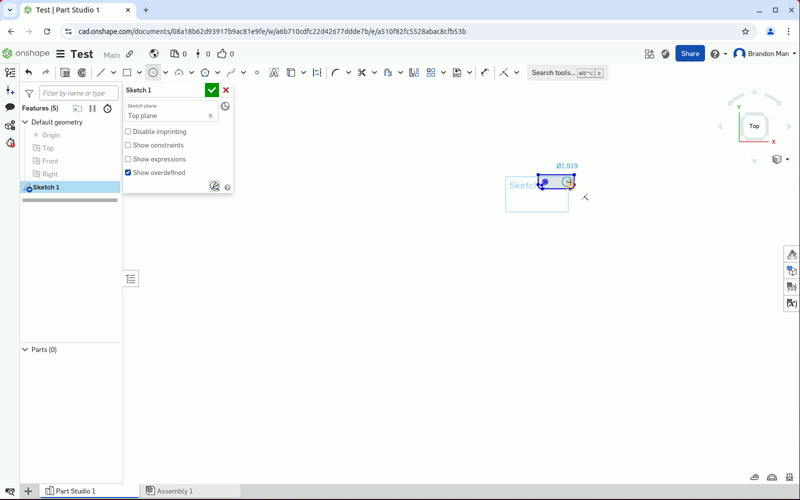
scroll(6)
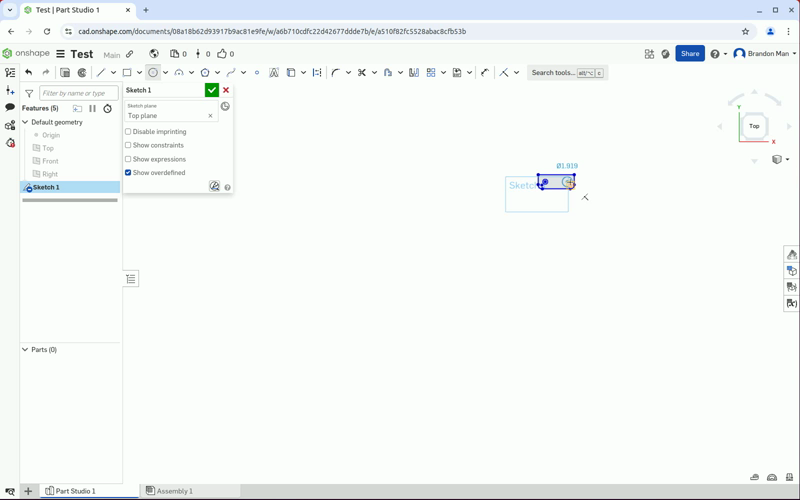
scroll(6)
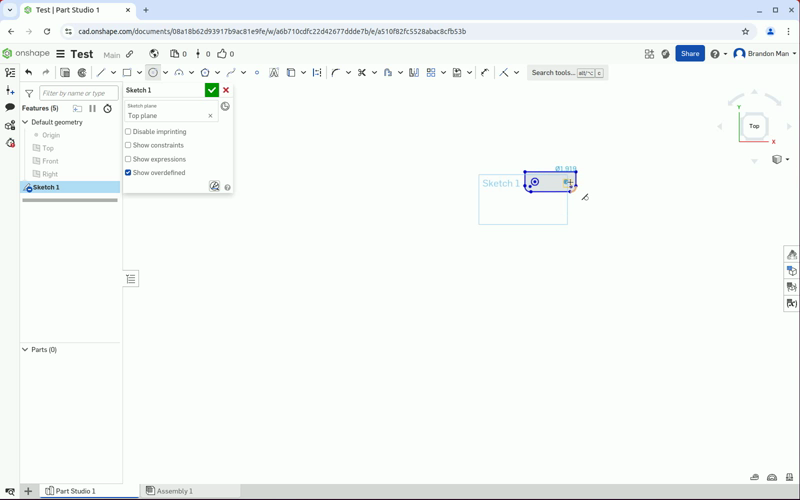
scroll(6)
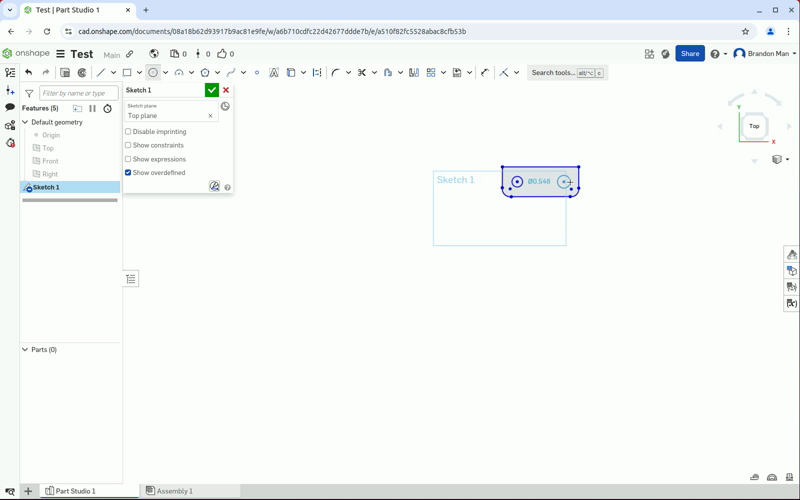
scroll(6)
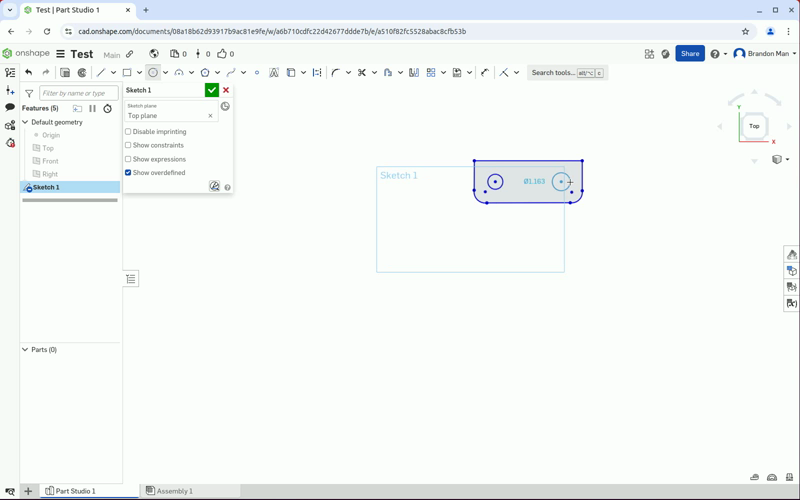
scroll(6)
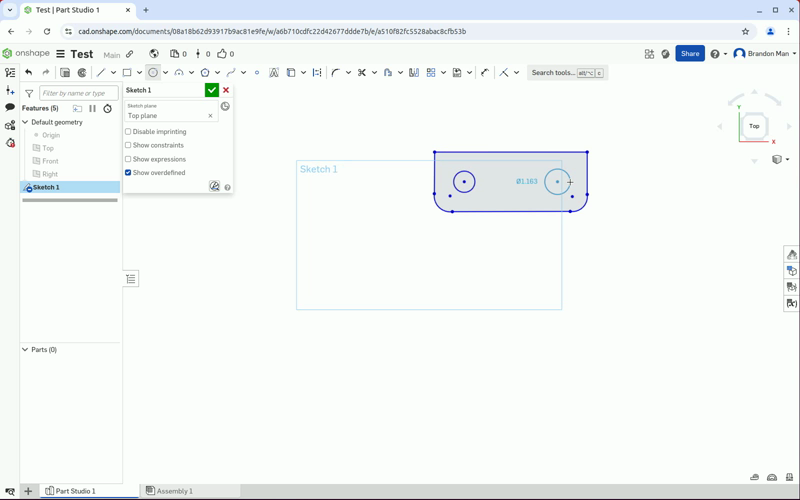
scroll(6)
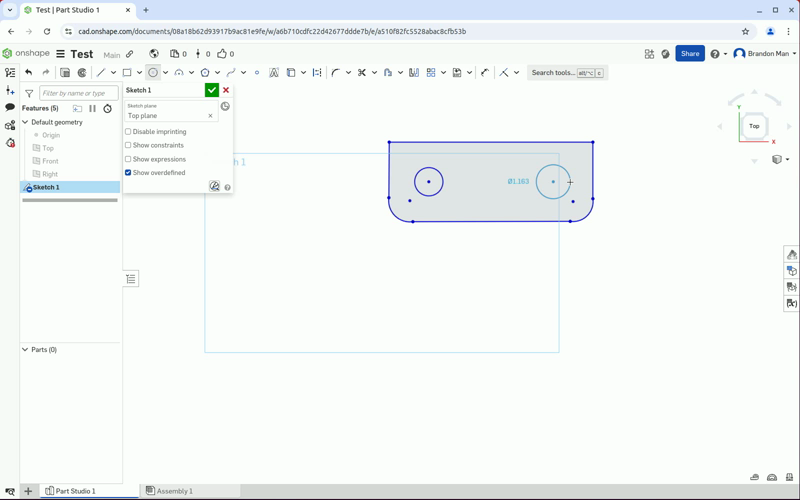
scroll(6)
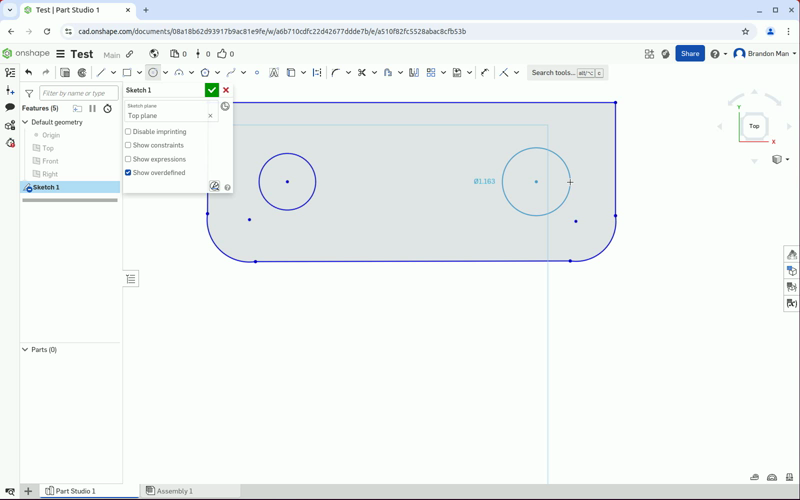
click(570, 181)
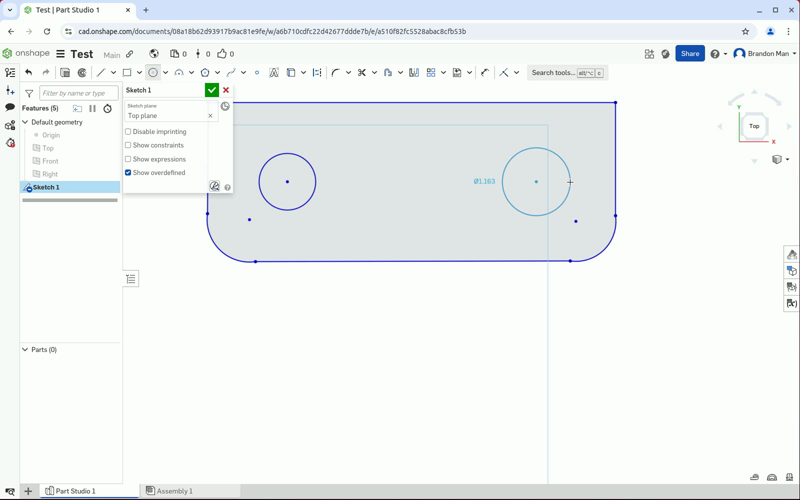
scroll(-6)
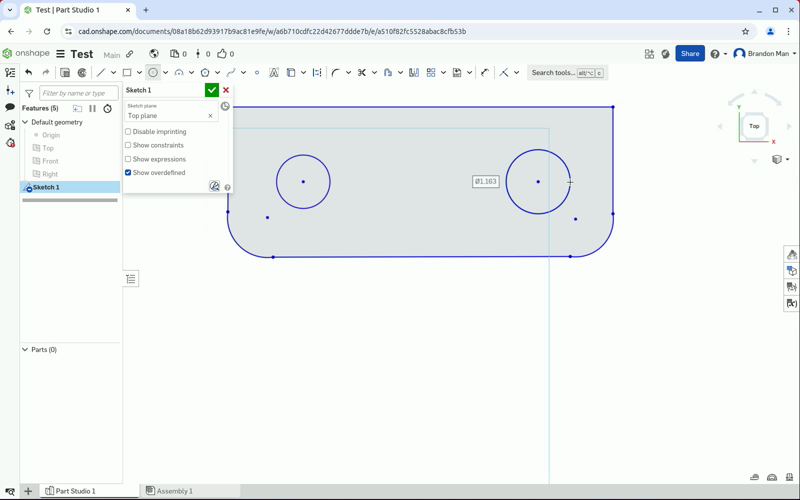
scroll(-6)
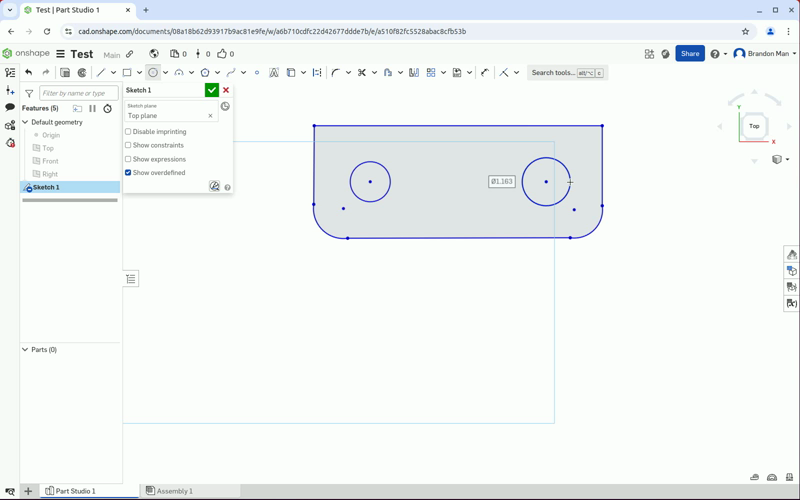
scroll(-6)
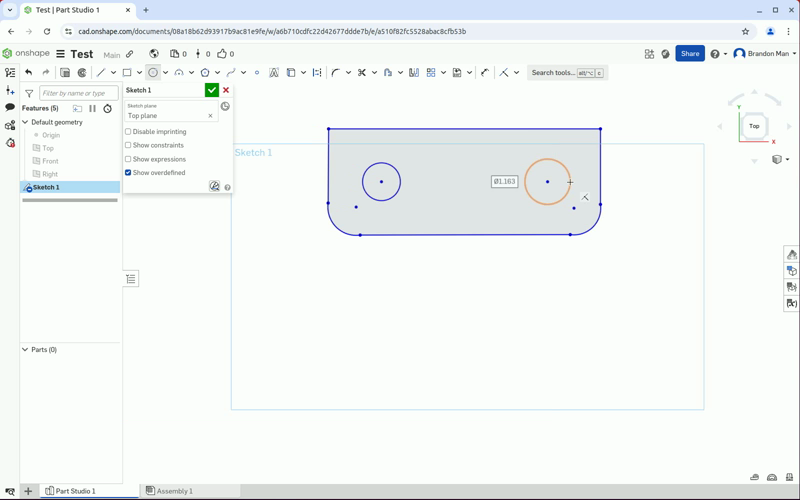
scroll(-6)
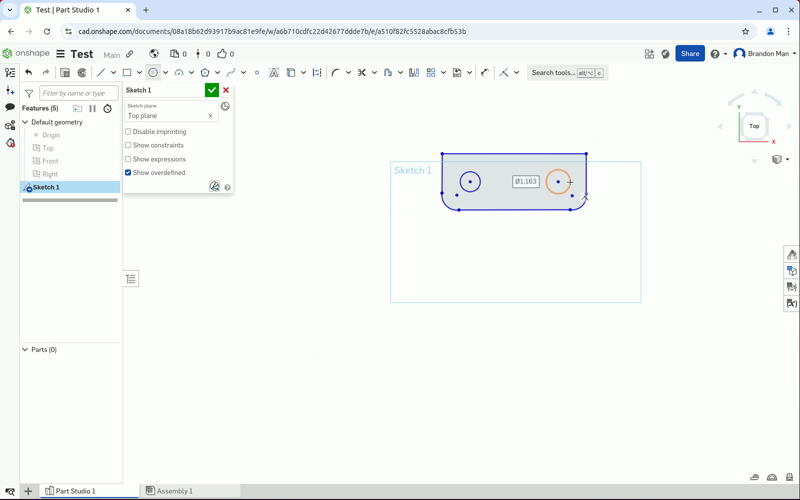
scroll(-6)
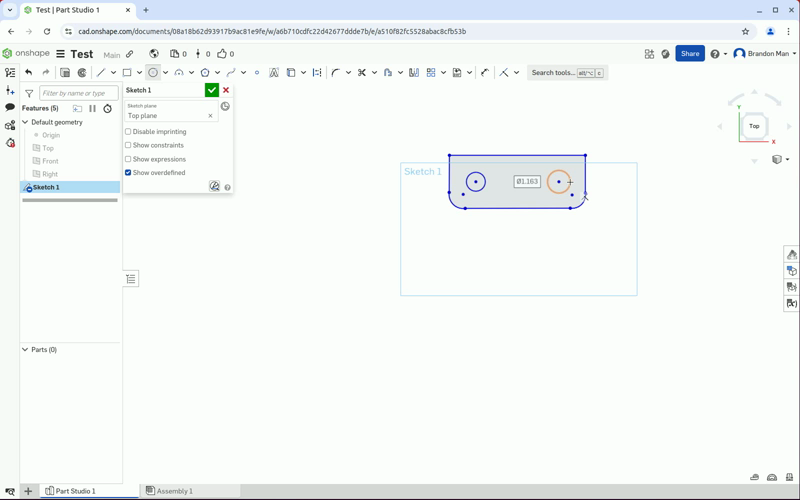
scroll(-6)
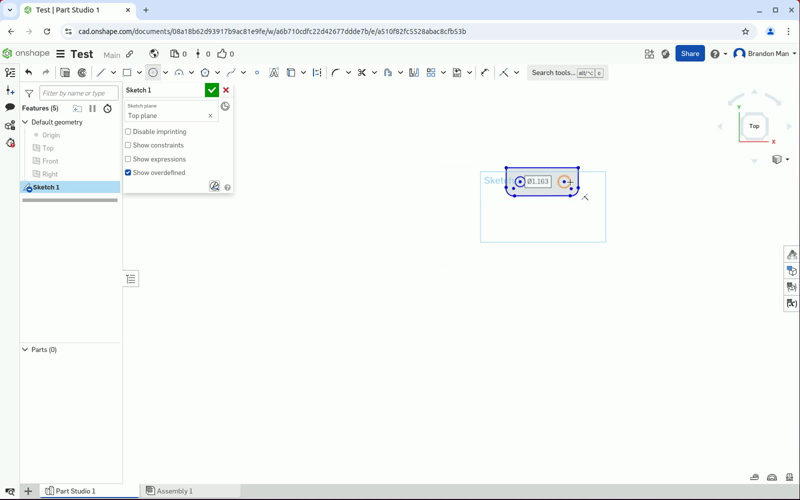
scroll(-6)
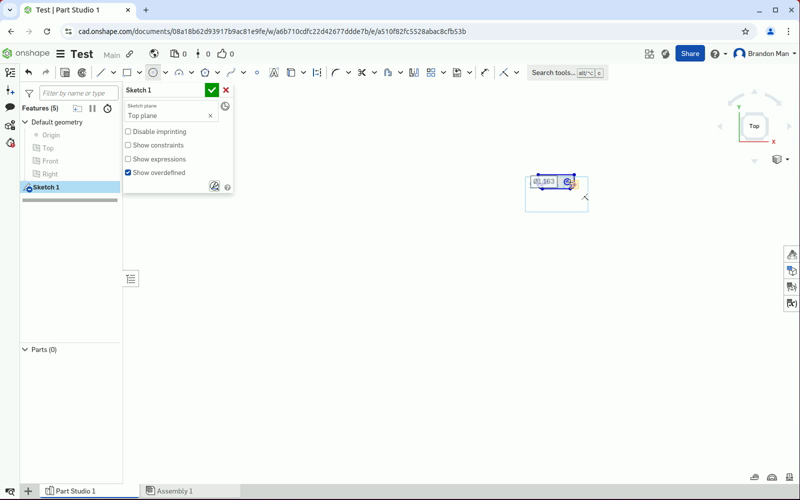
key(esc)
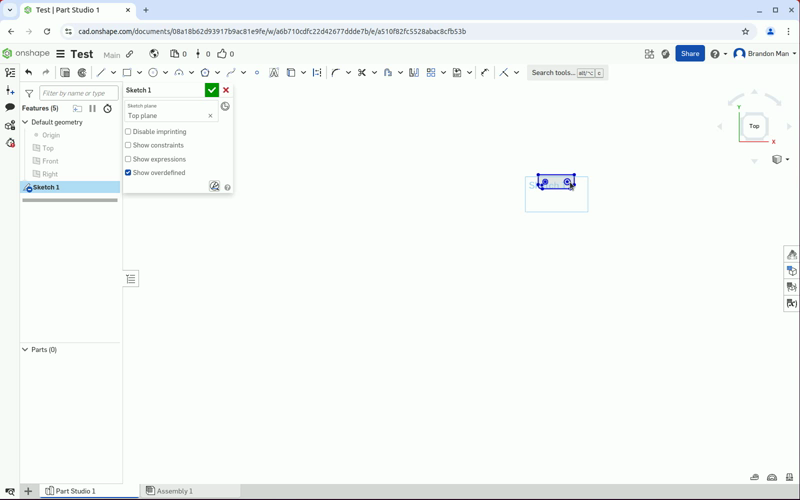
mouse_move(570, 176)
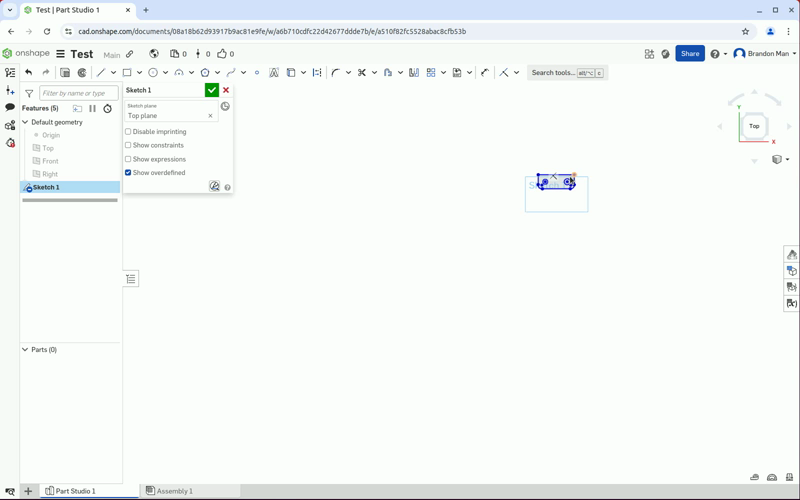
scroll(6)
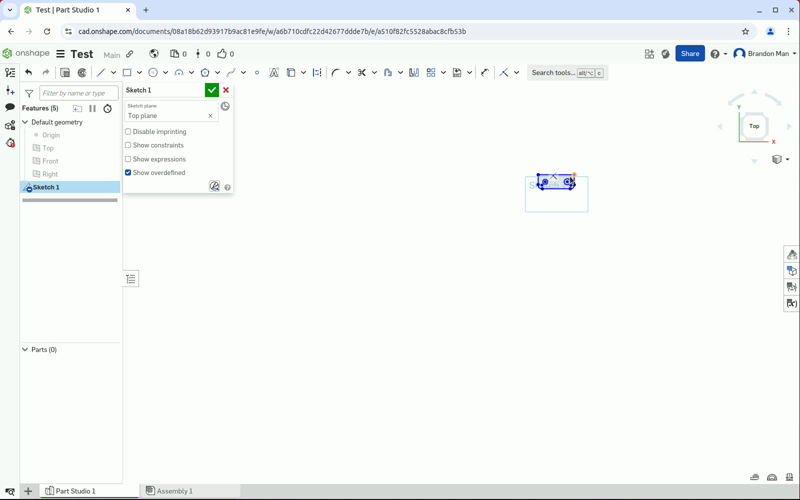
scroll(6)
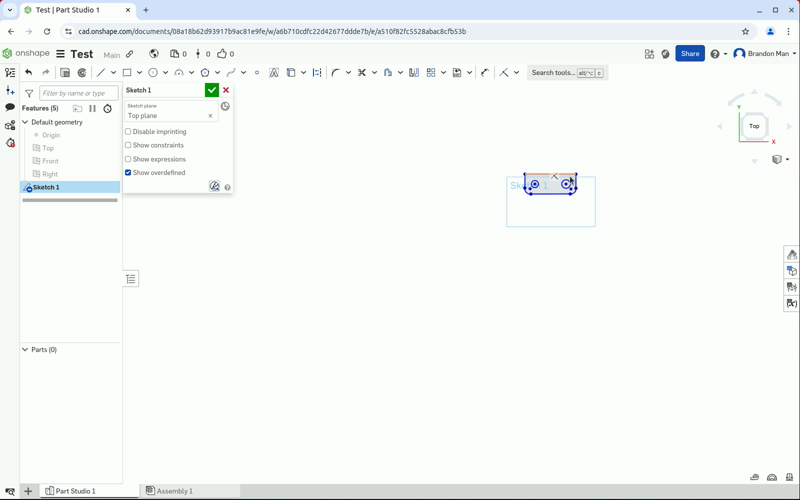
scroll(6)
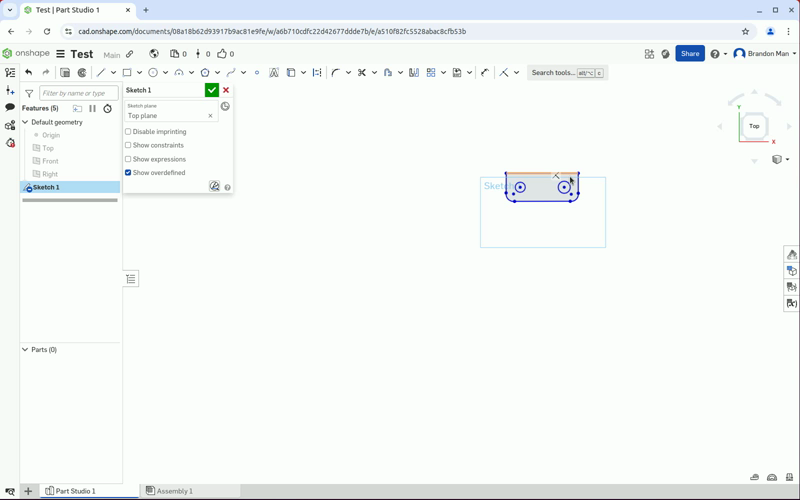
scroll(6)
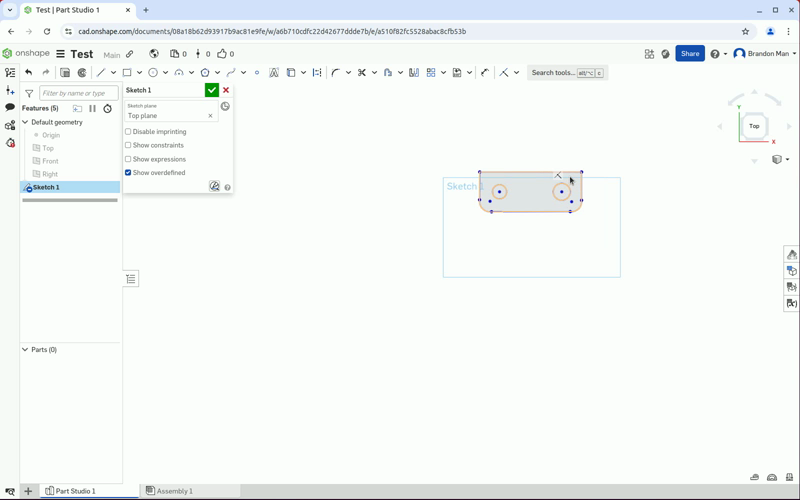
scroll(6)
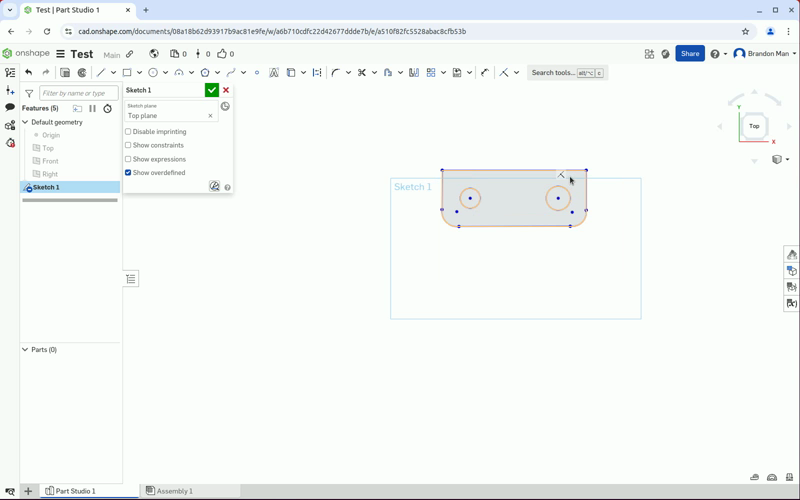
scroll(6)
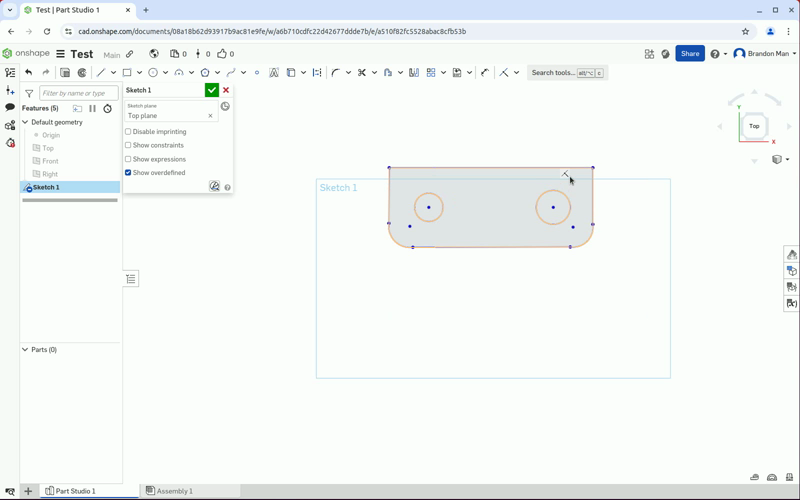
scroll(6)
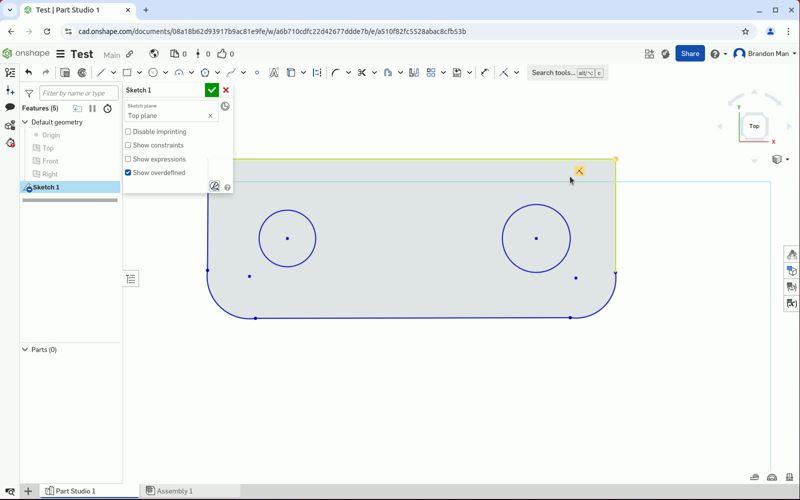
click(570, 176)
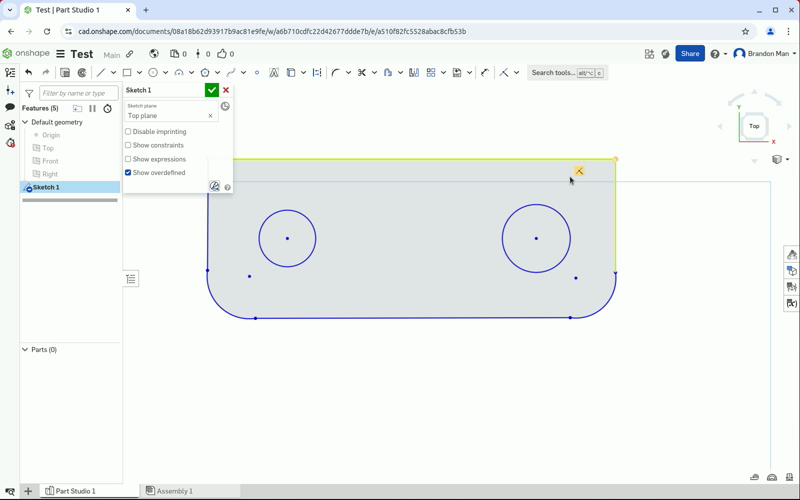
scroll(-6)
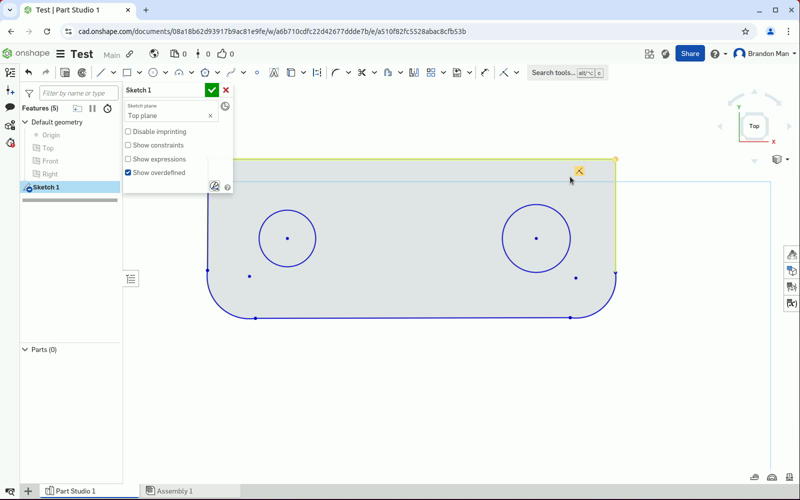
scroll(-6)
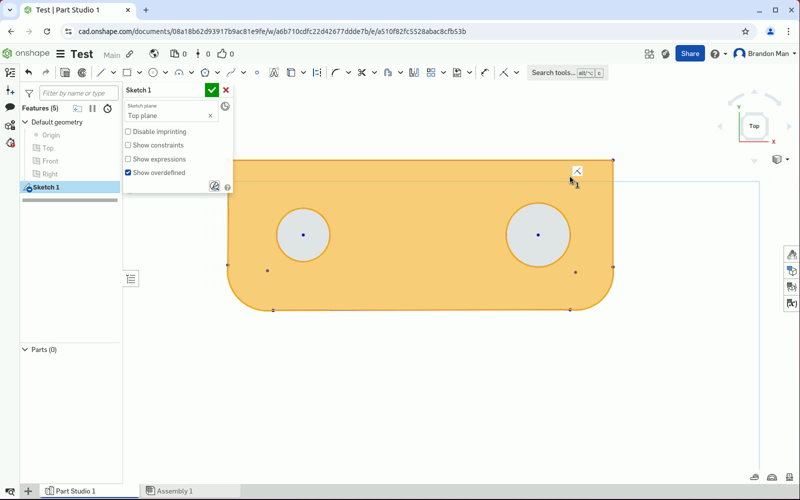
scroll(-6)
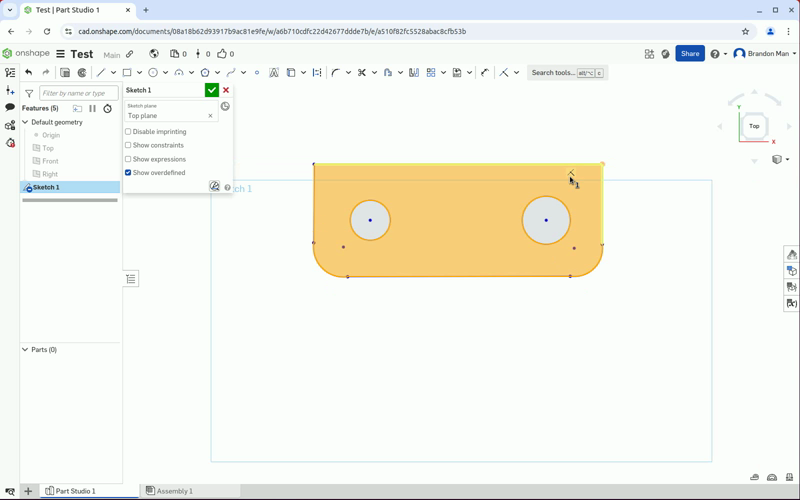
scroll(-6)
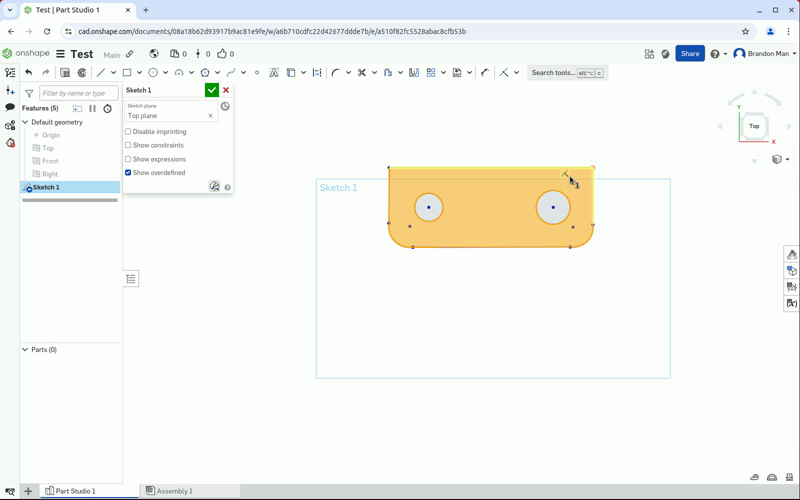
scroll(-6)
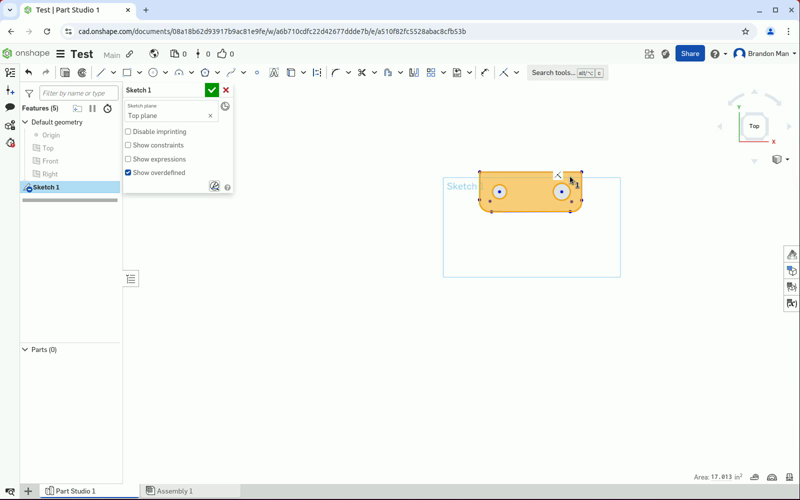
scroll(-6)
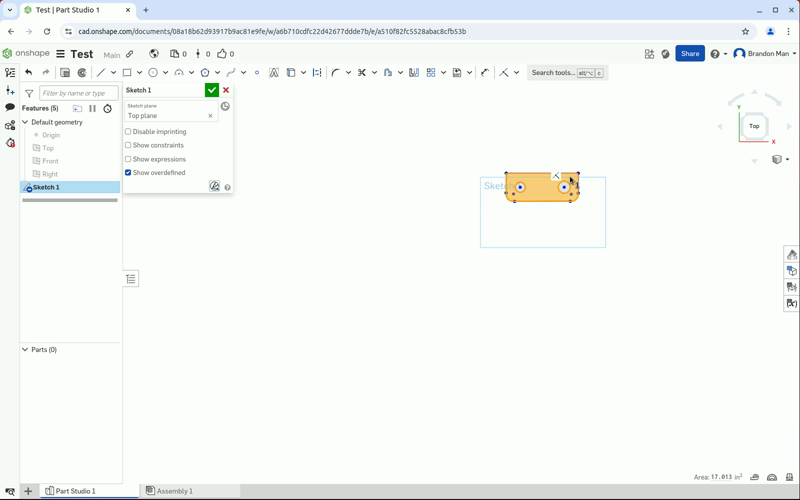
scroll(-6)
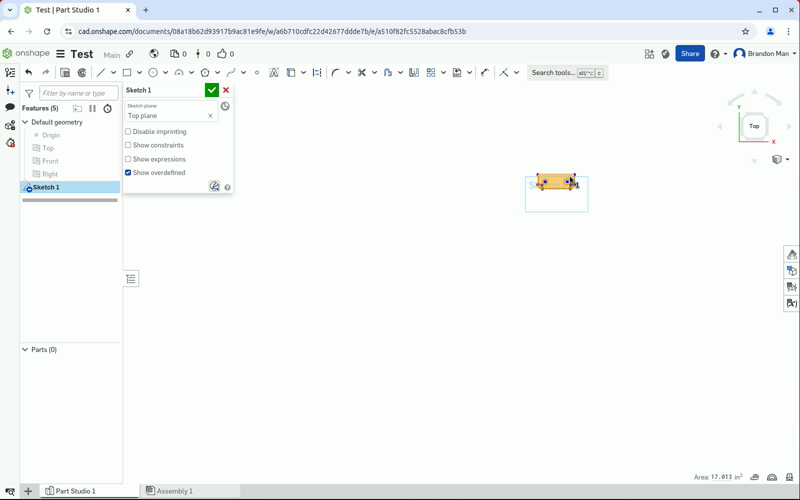
mouse_move(73, 352)
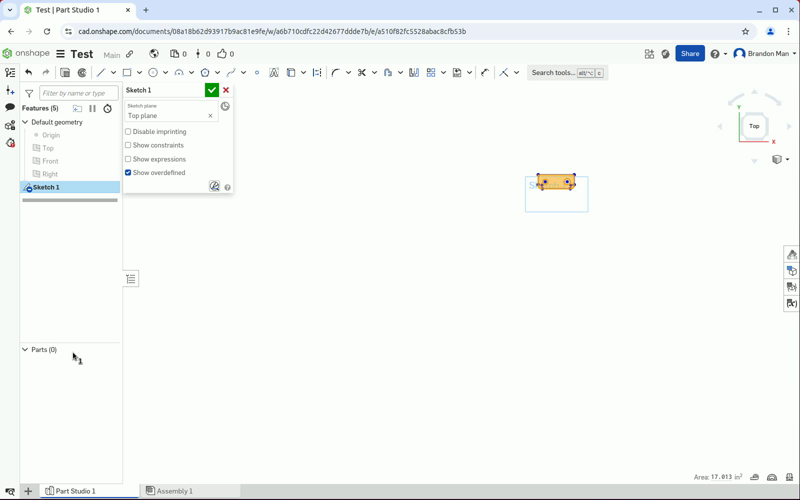
key(shift+y)
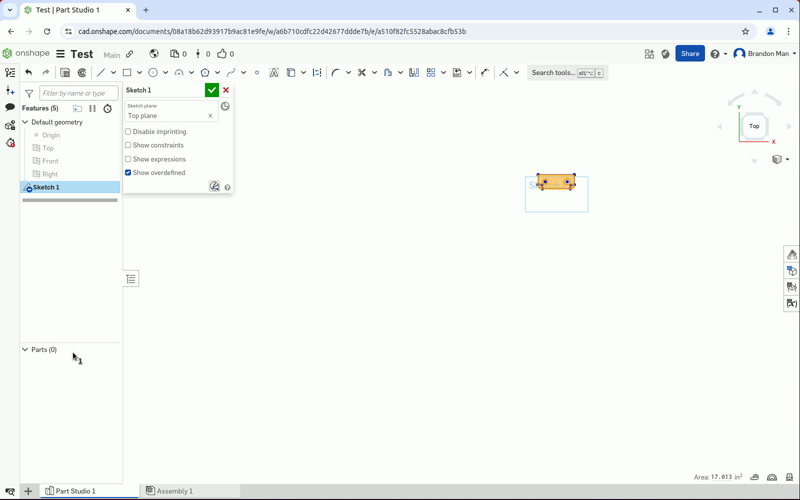
key(shift+e)
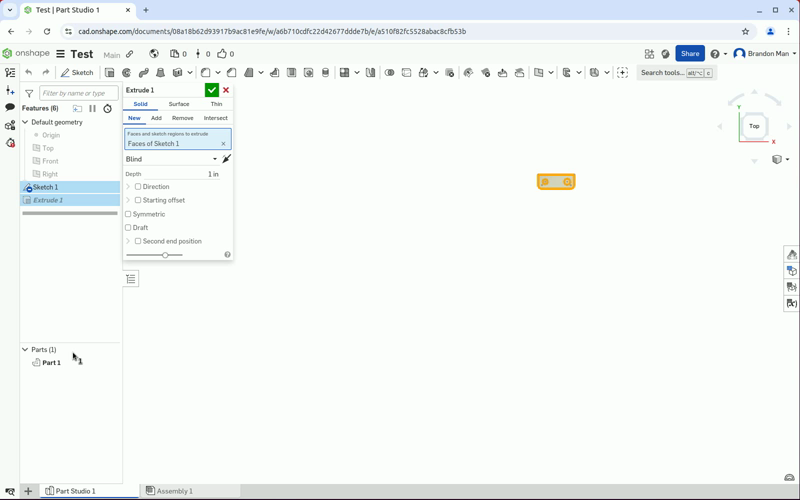
mouse_move(143, 106)
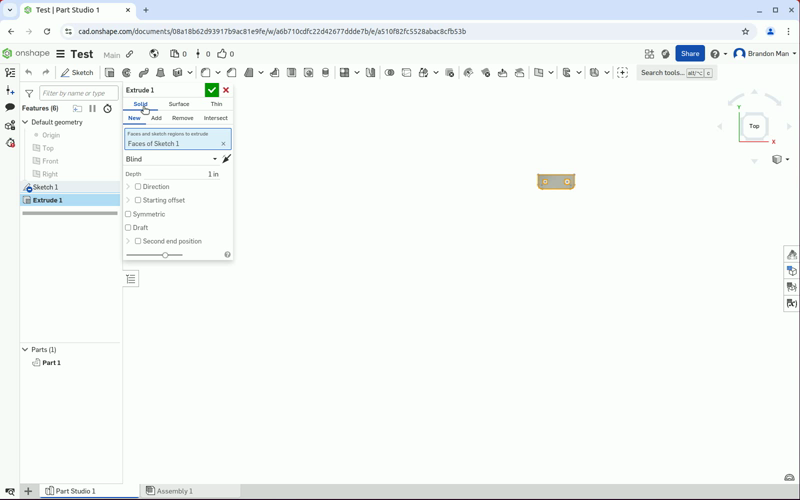
click(143, 106)
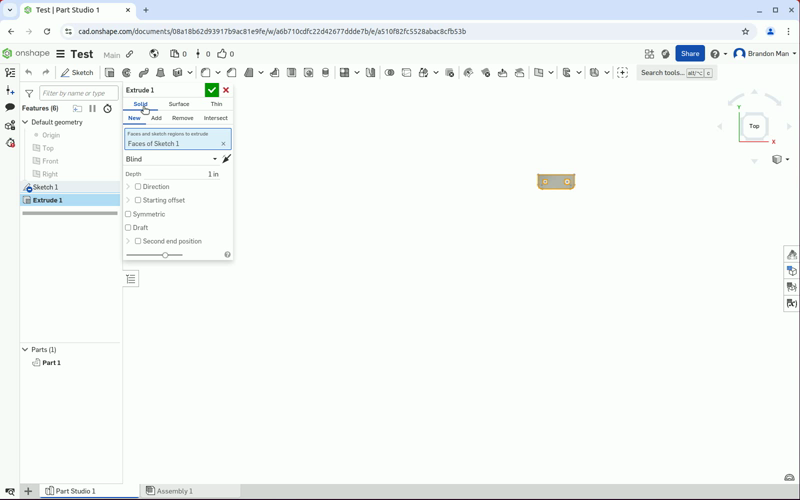
mouse_move(137, 120)
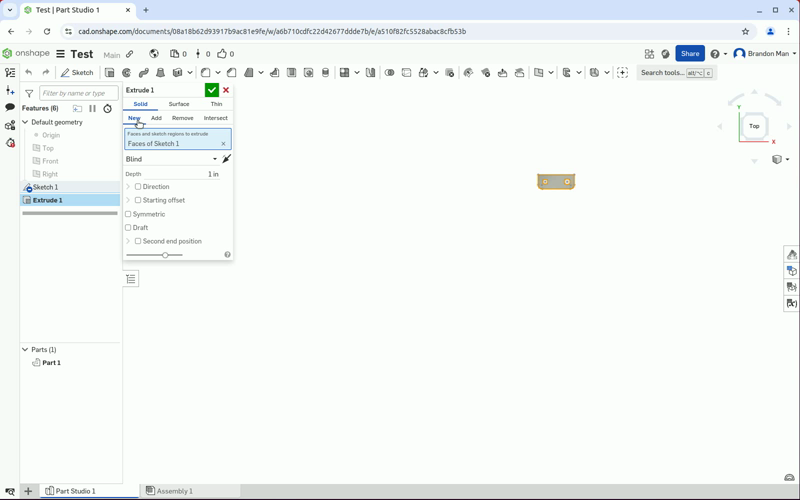
click(137, 120)
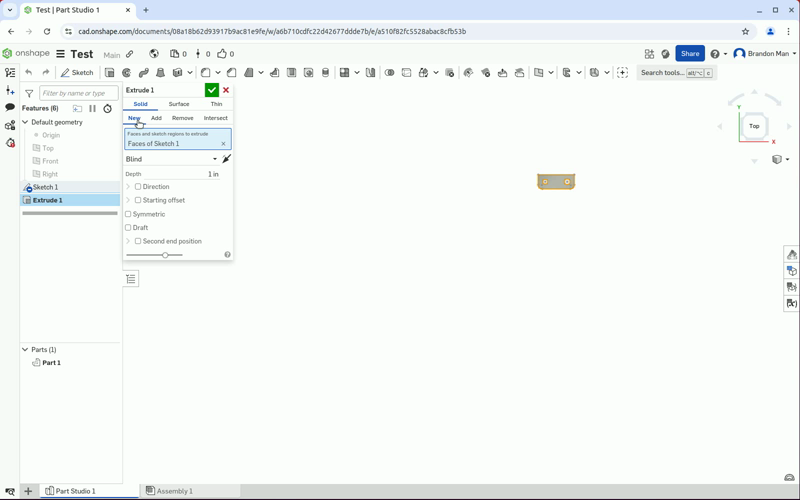
key(tab, 4)
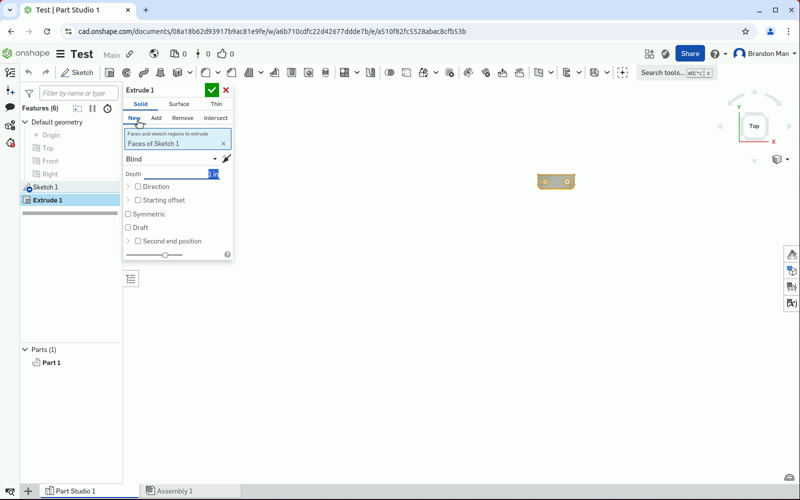
text(1.685)
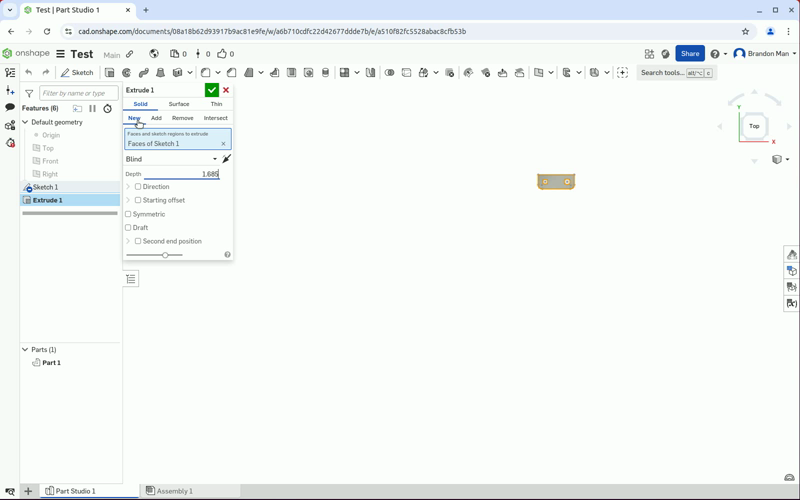
key(enter)
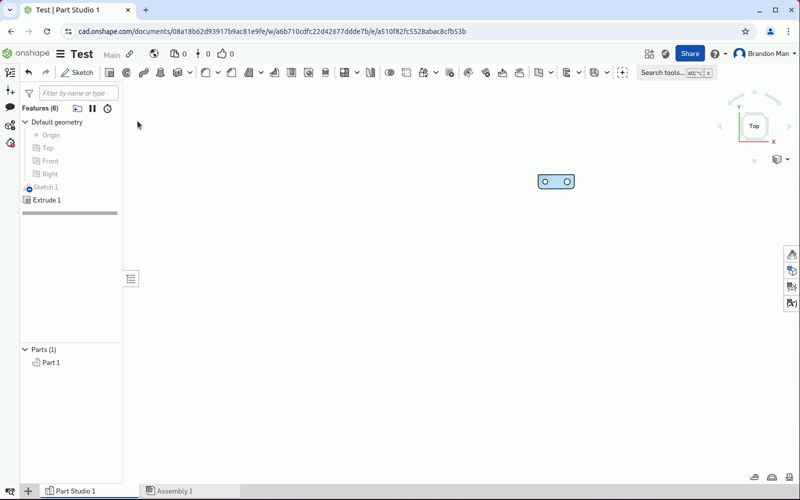
key(shift+h)
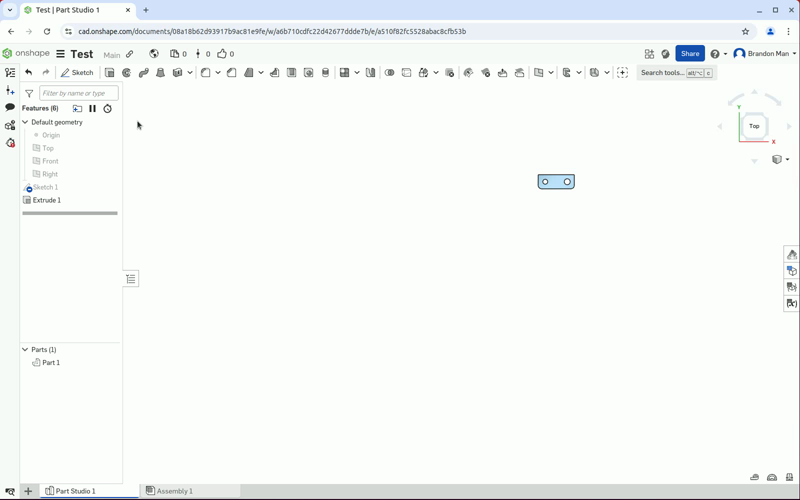
key(shift+h)
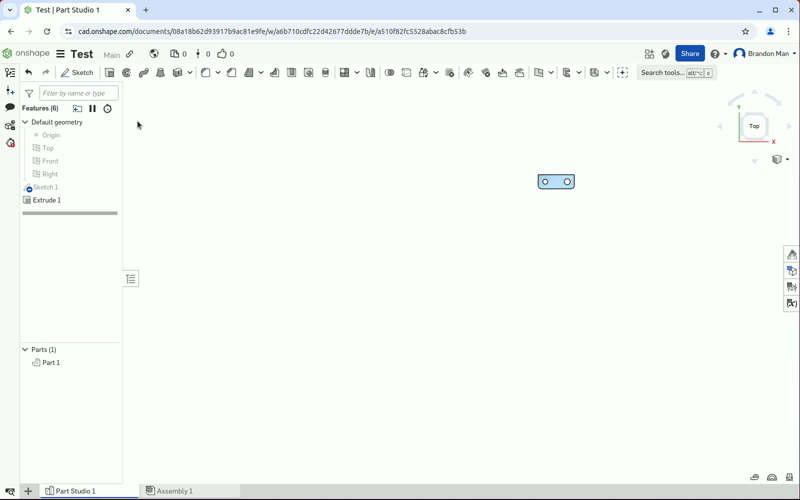
mouse_move(73, 189)
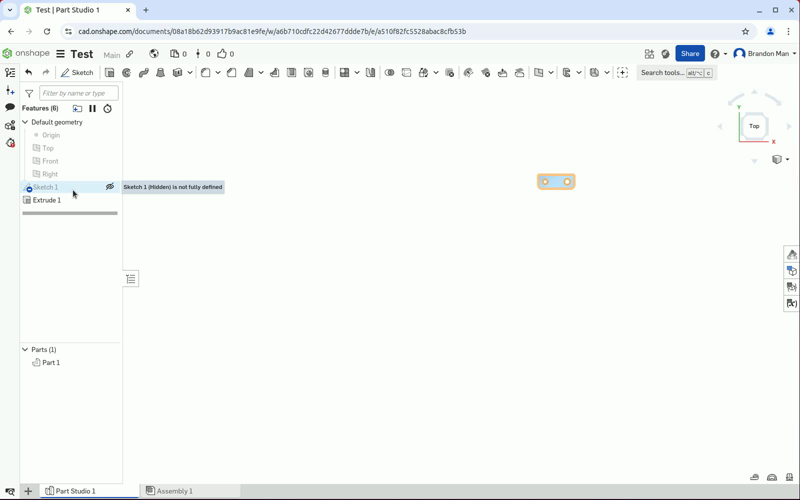
click(73, 189)
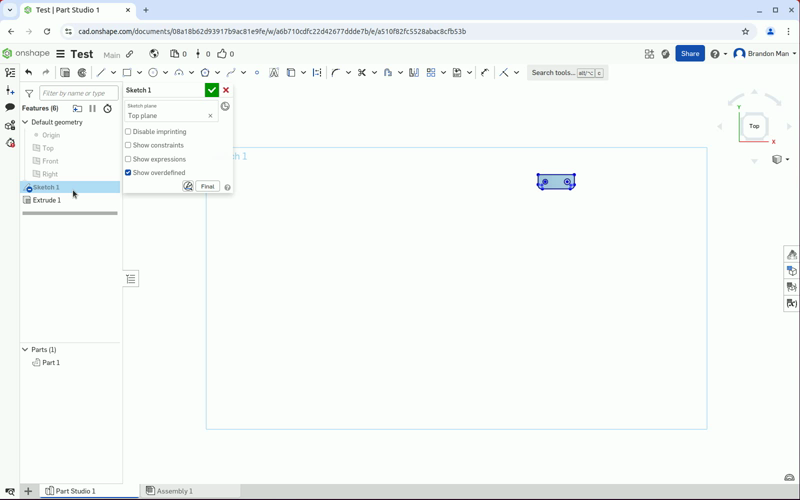
mouse_move(229, 92)
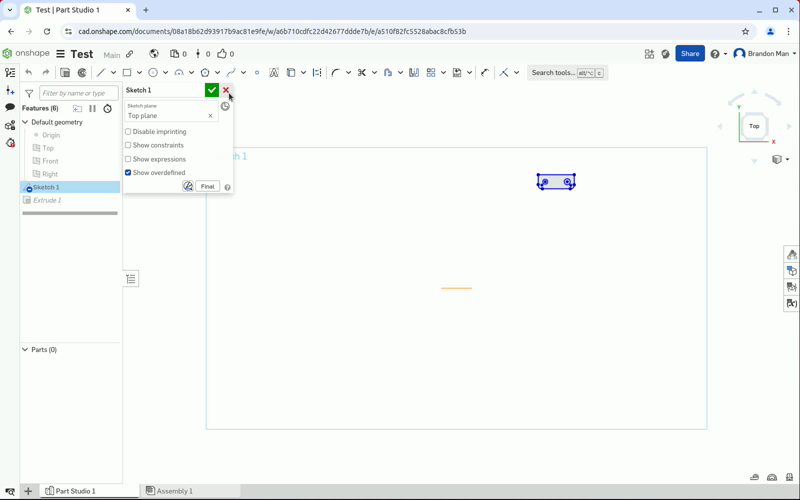
click(229, 92)
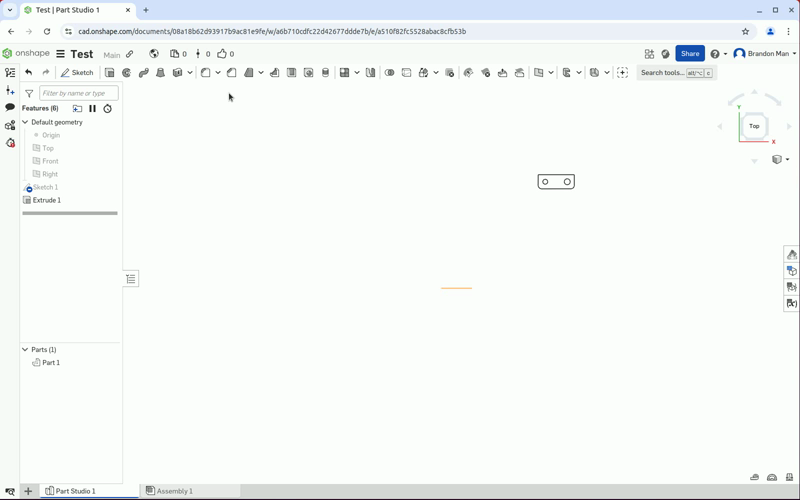
mouse_move(541, 75)
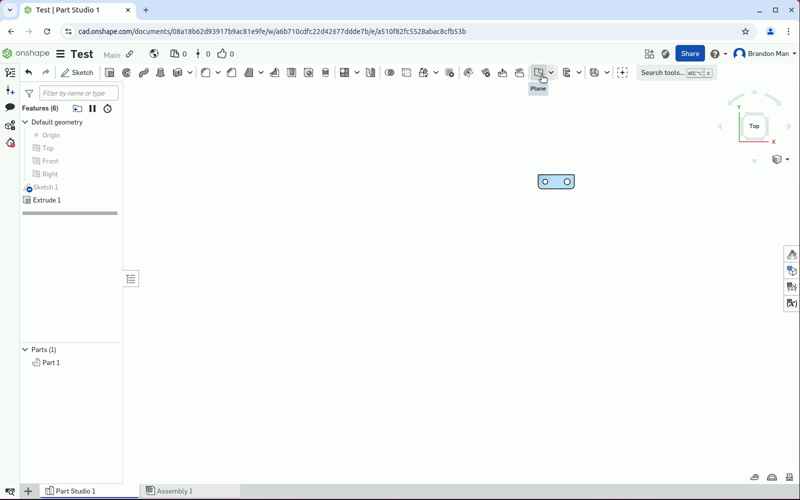
click(541, 75)
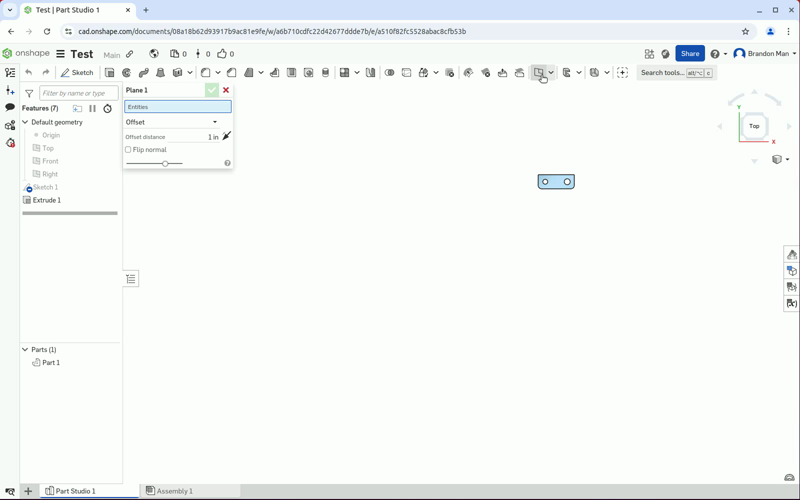
mouse_move(73, 150)
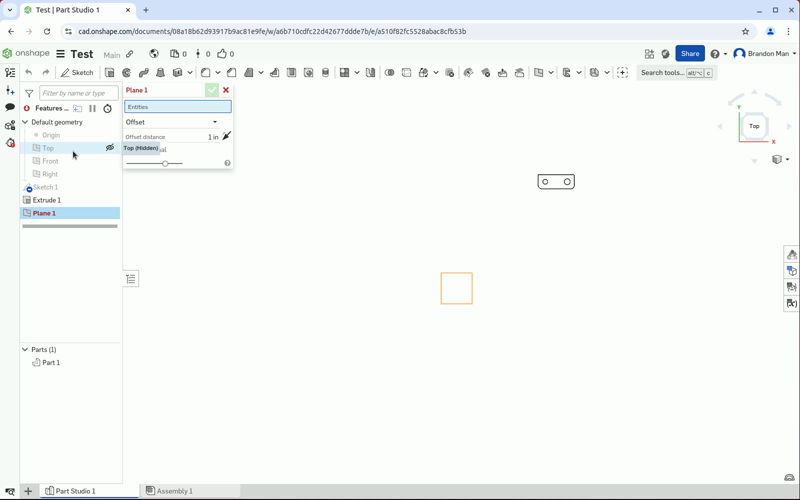
click(73, 150)
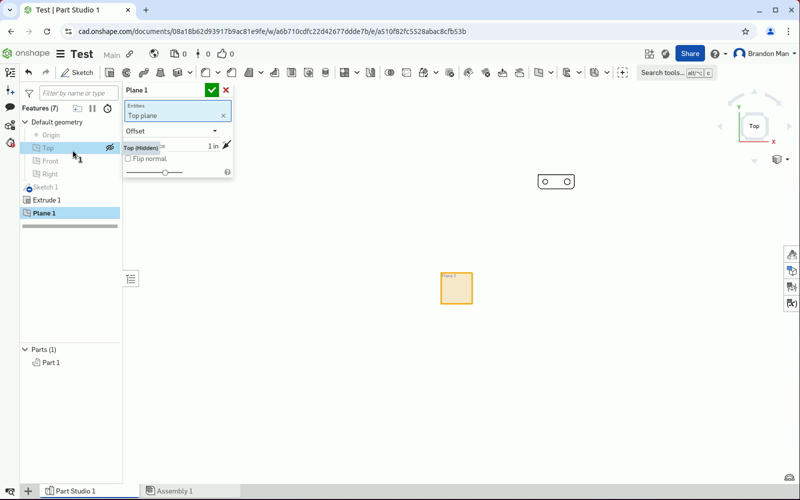
key(tab, 2)
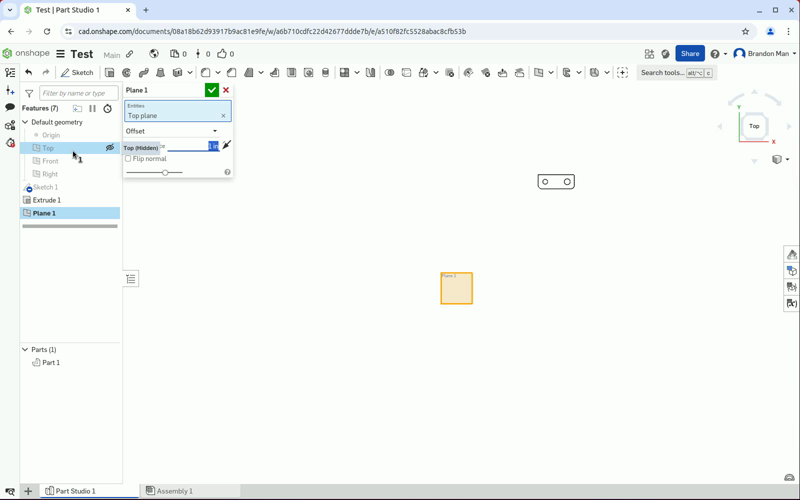
text(1.695)
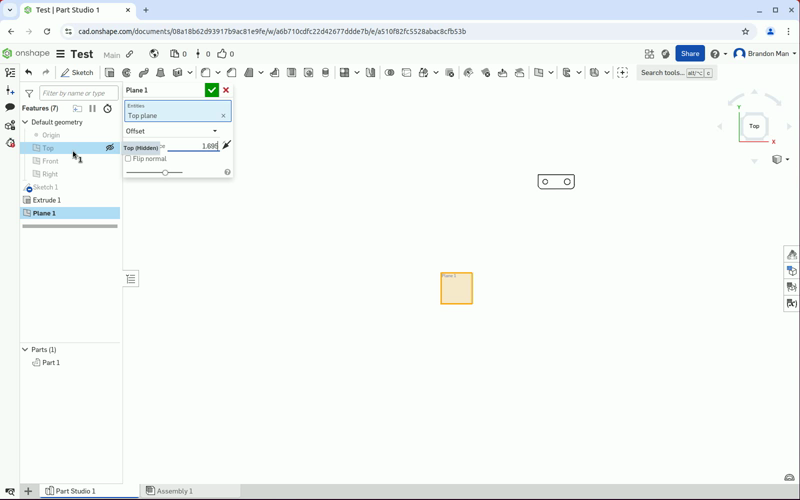
key(enter, 2)
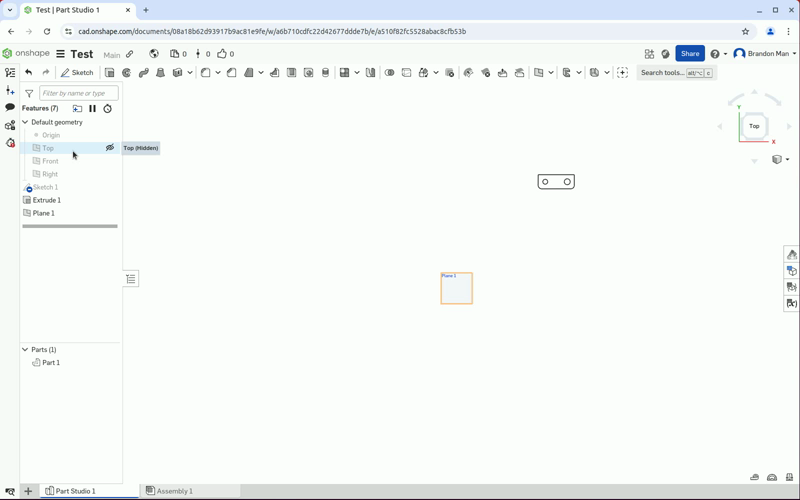
key(shift+s)
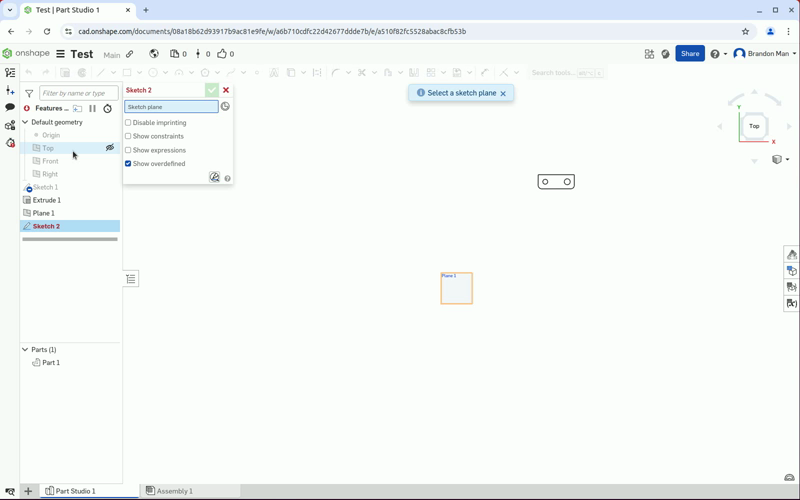
mouse_move(73, 215)
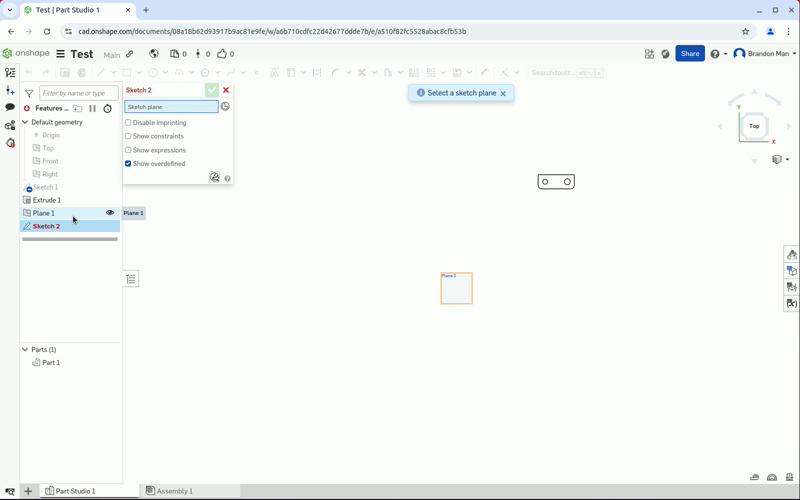
click(73, 215)
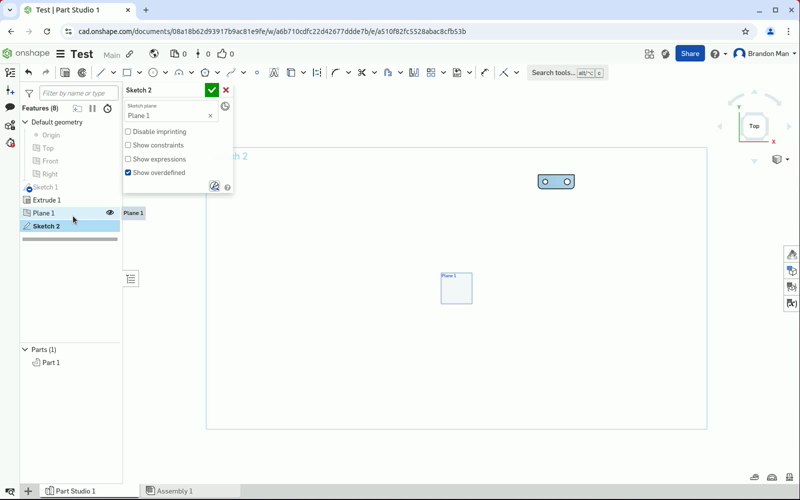
mouse_move(73, 352)
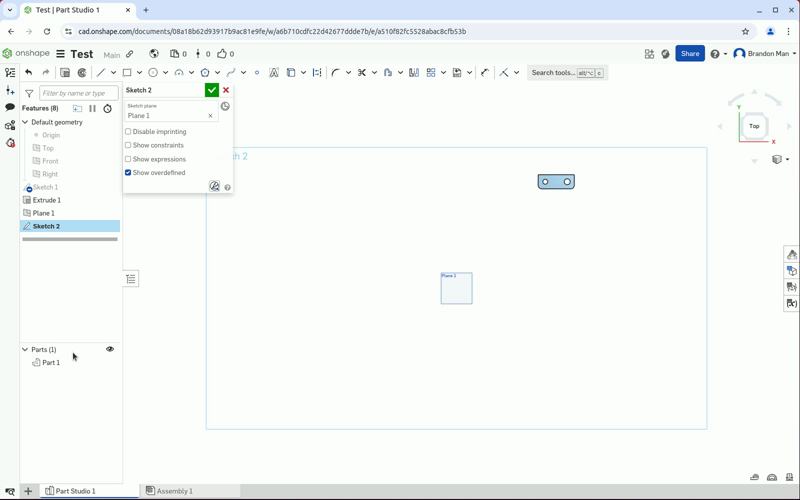
key(y)
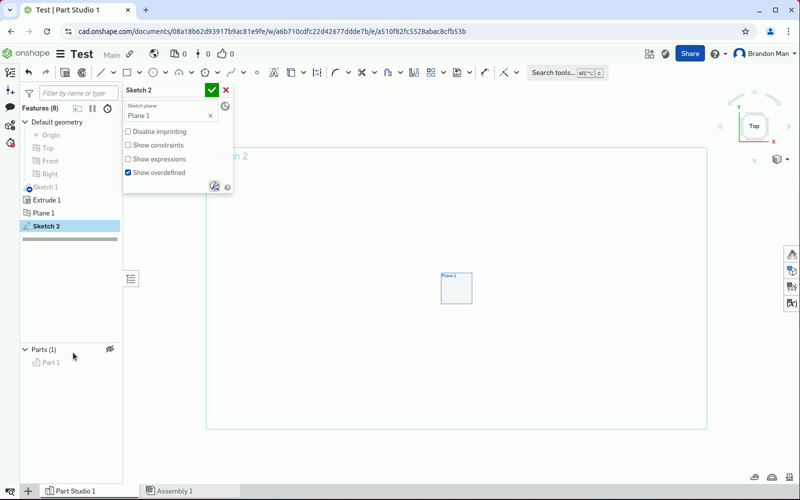
key(c)
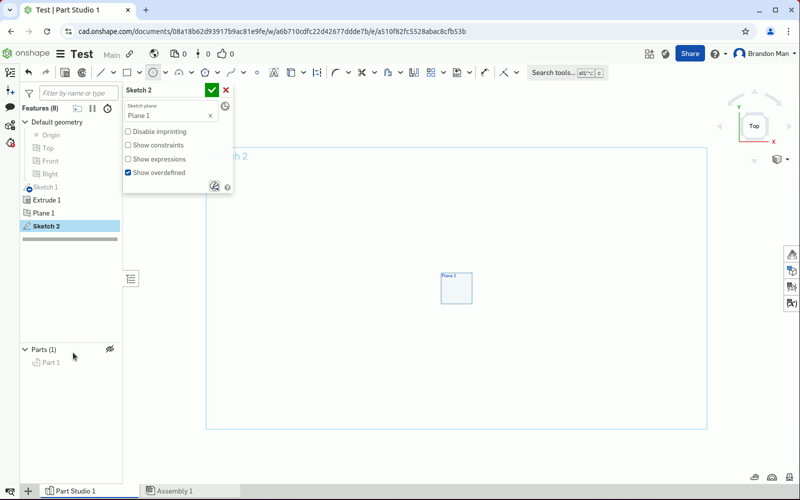
key_down(shift)
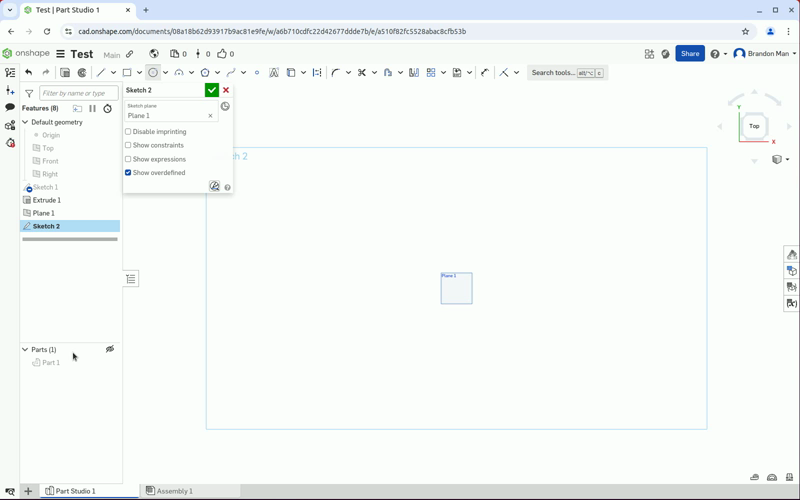
mouse_move(567, 180)
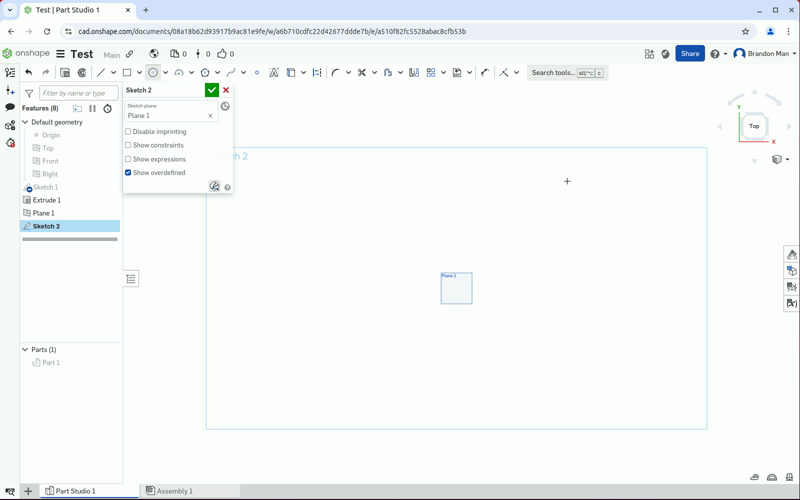
click(567, 180)
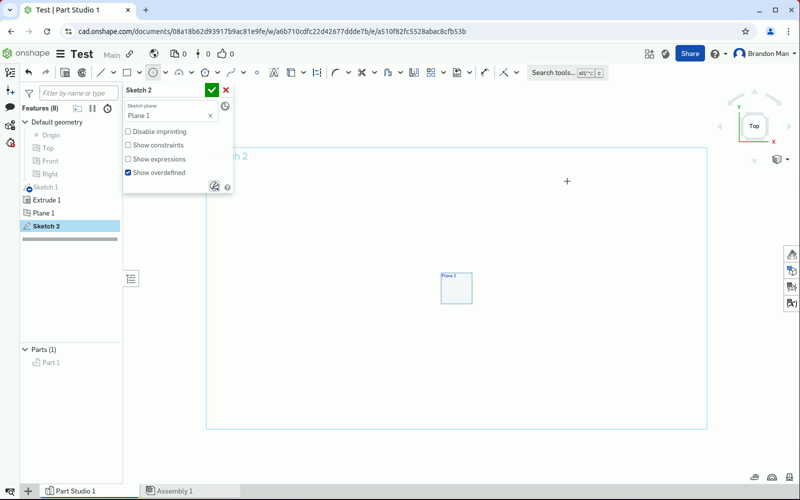
key_up(shift)
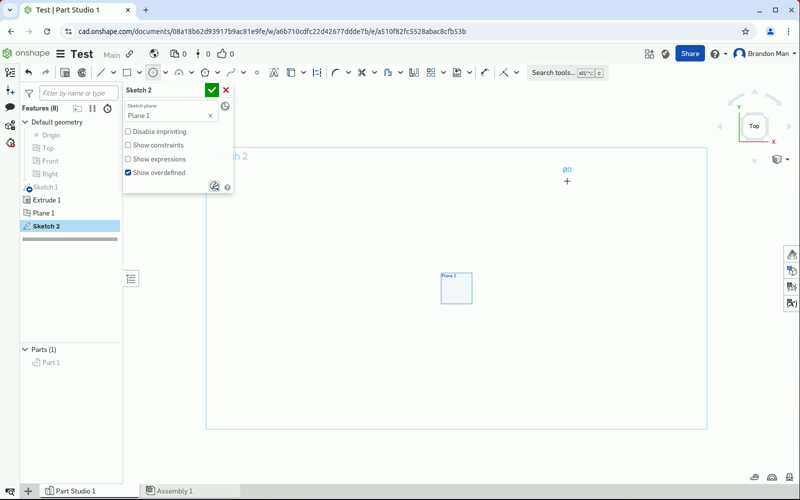
mouse_move(570, 180)
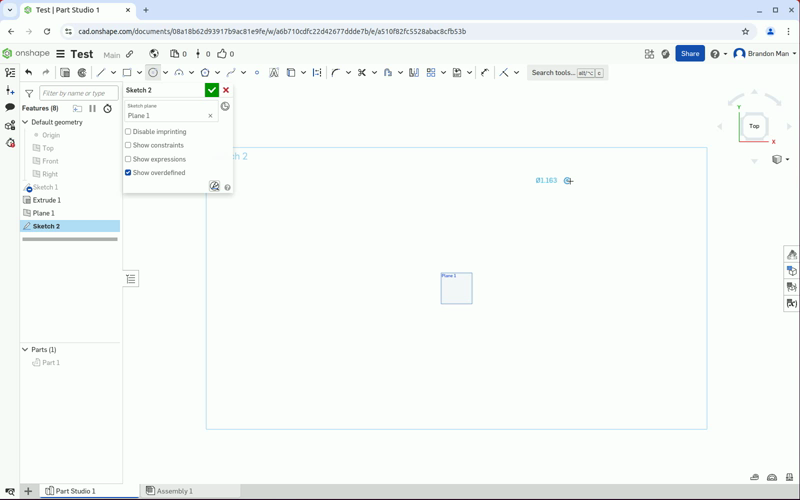
click(570, 180)
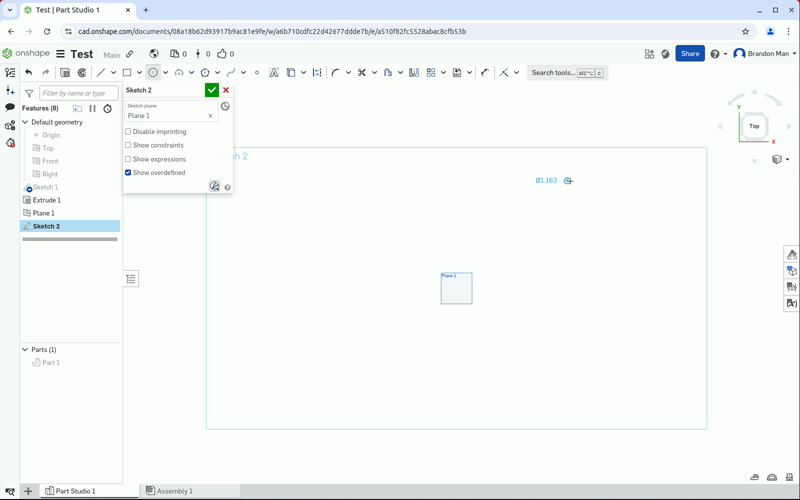
key(esc)
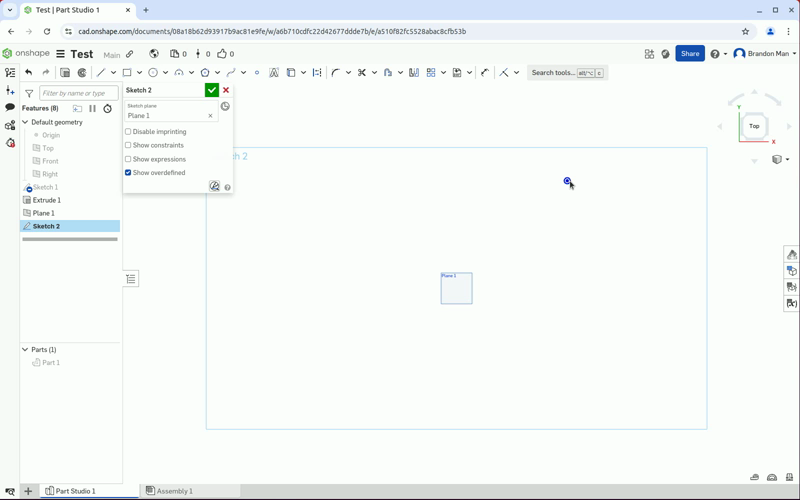
mouse_move(565, 181)
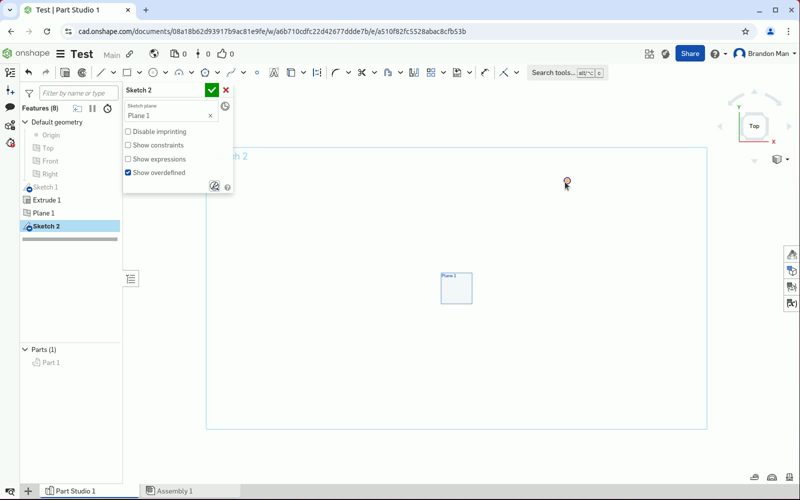
scroll(6)
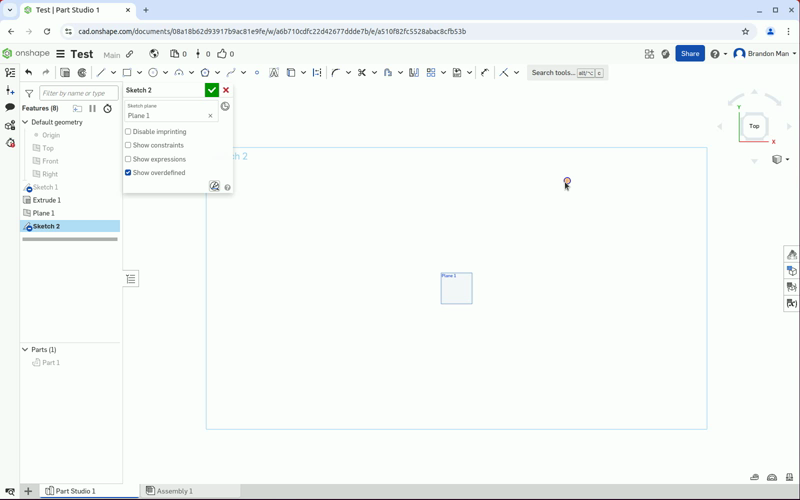
scroll(6)
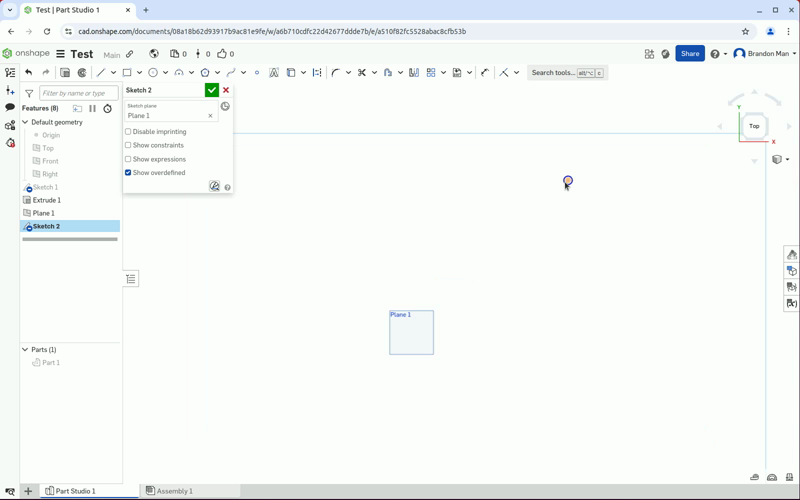
scroll(6)
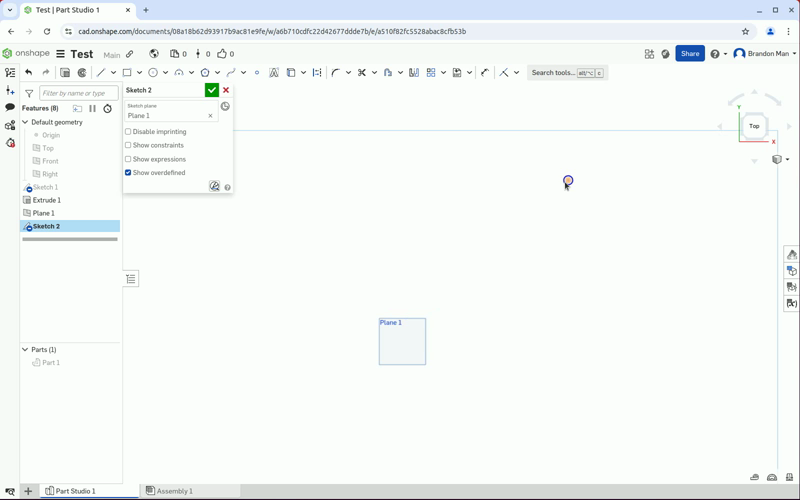
scroll(6)
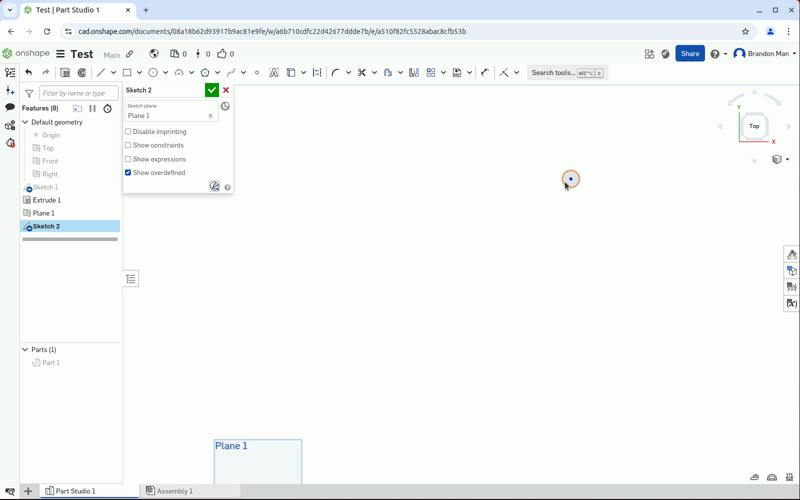
scroll(6)
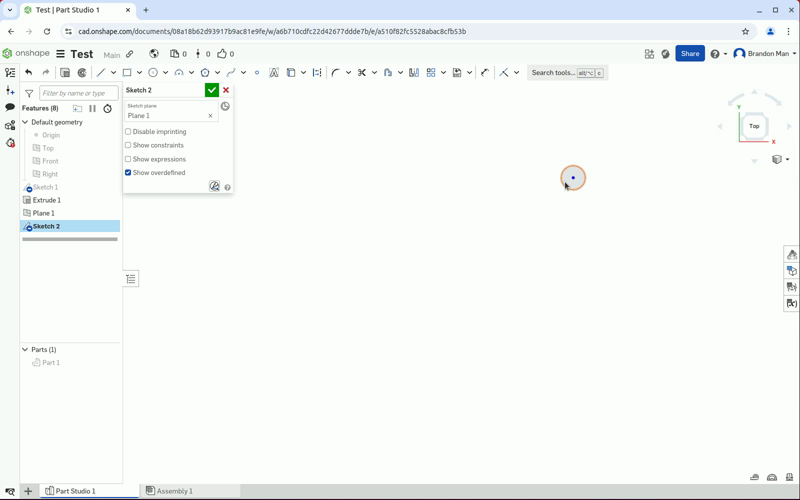
scroll(6)
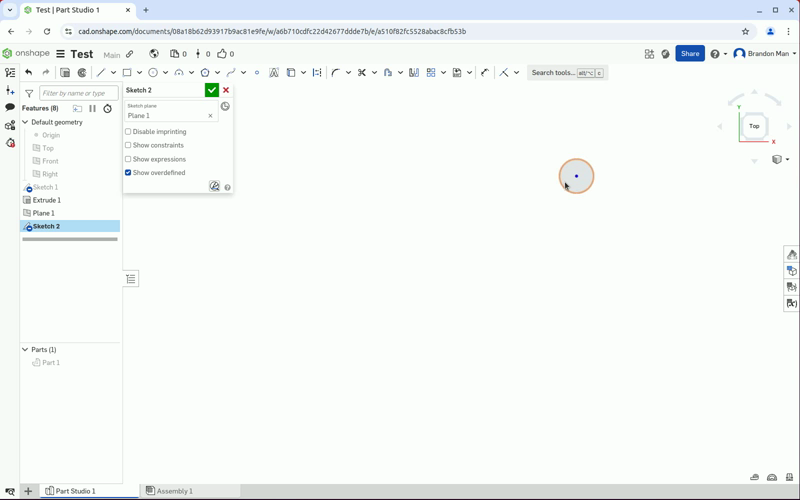
scroll(6)
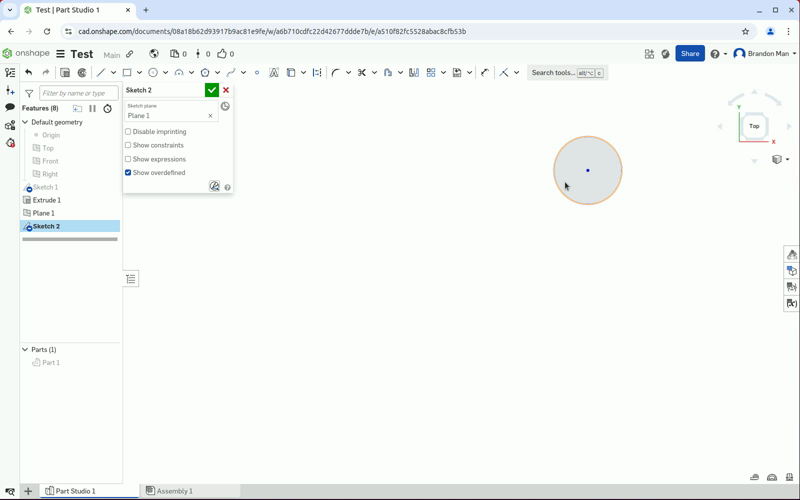
click(565, 181)
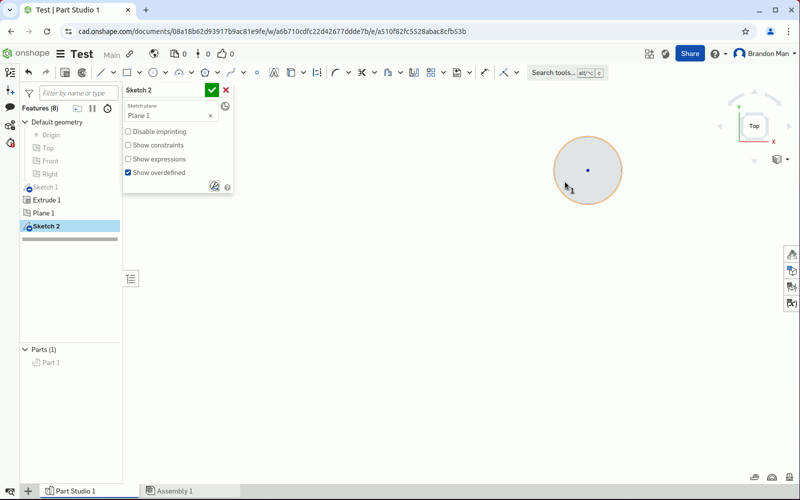
scroll(-6)
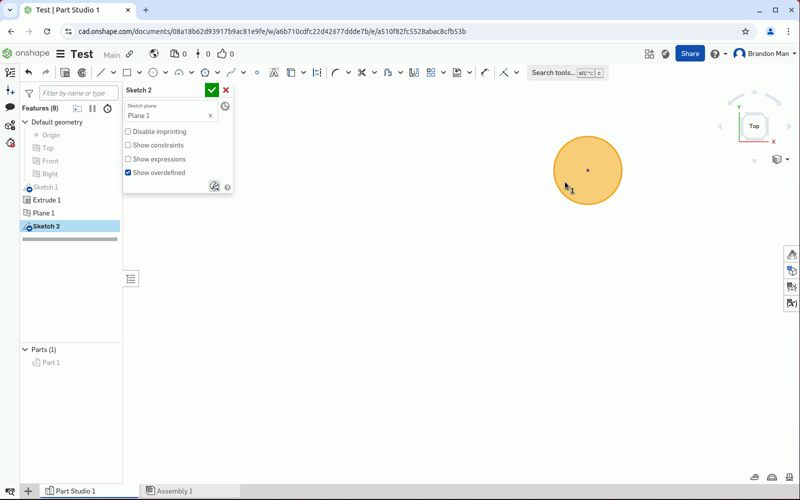
scroll(-6)
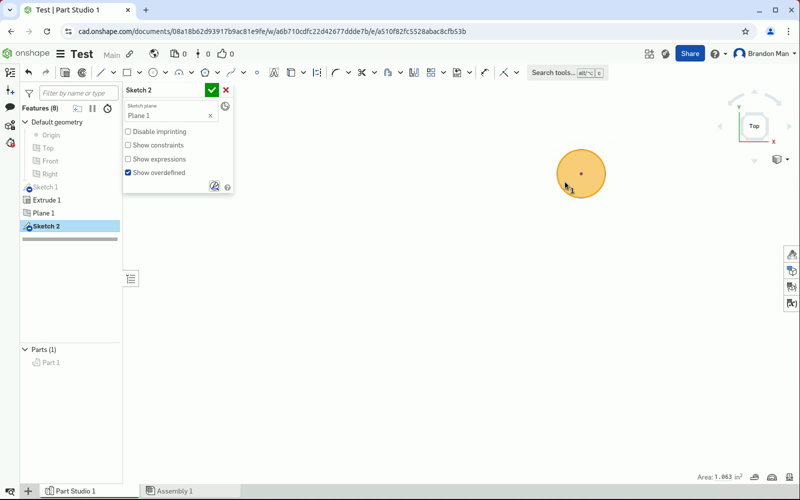
scroll(-6)
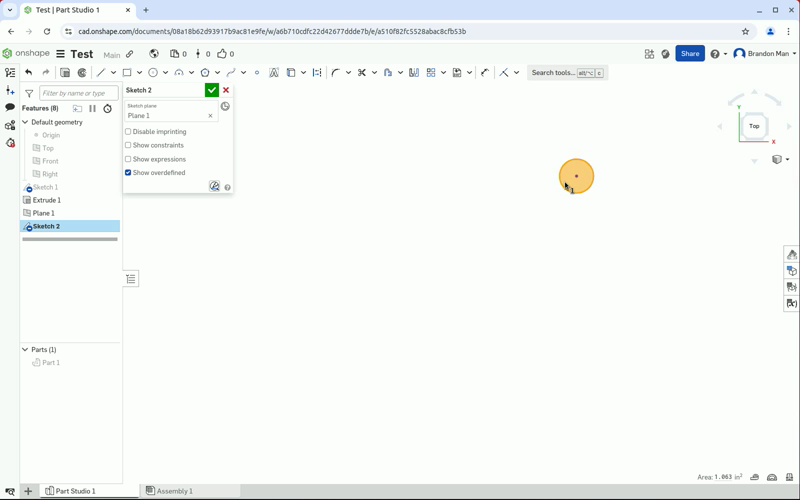
scroll(-6)
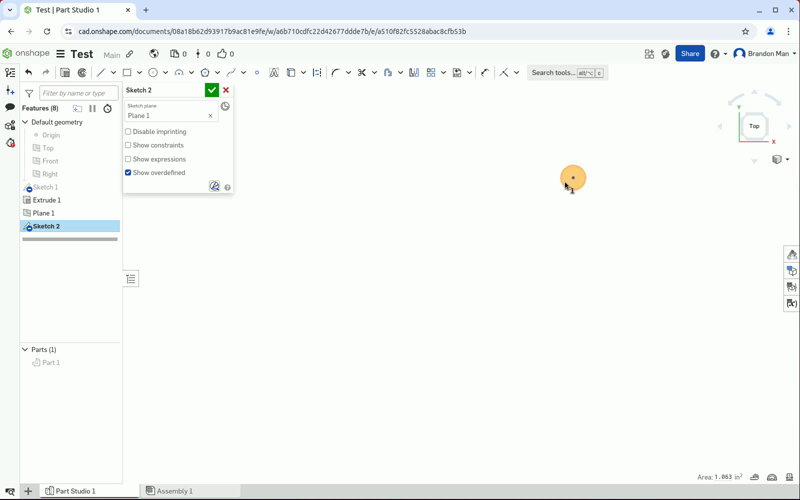
scroll(-6)
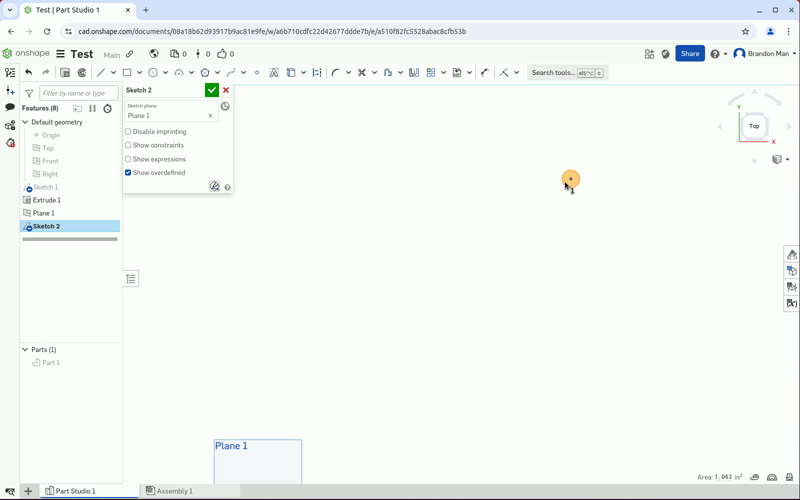
scroll(-6)
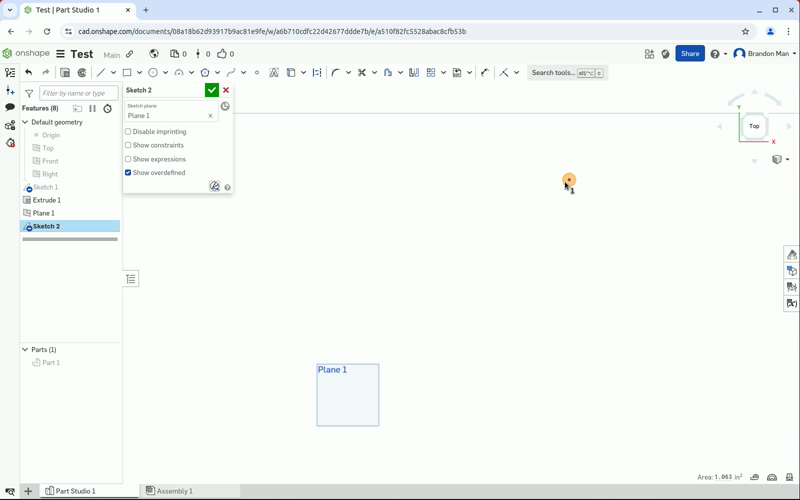
scroll(-6)
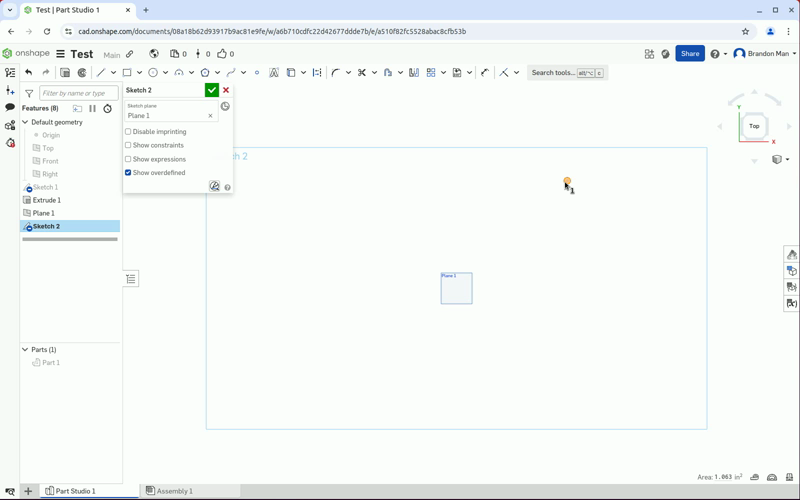
mouse_move(73, 352)
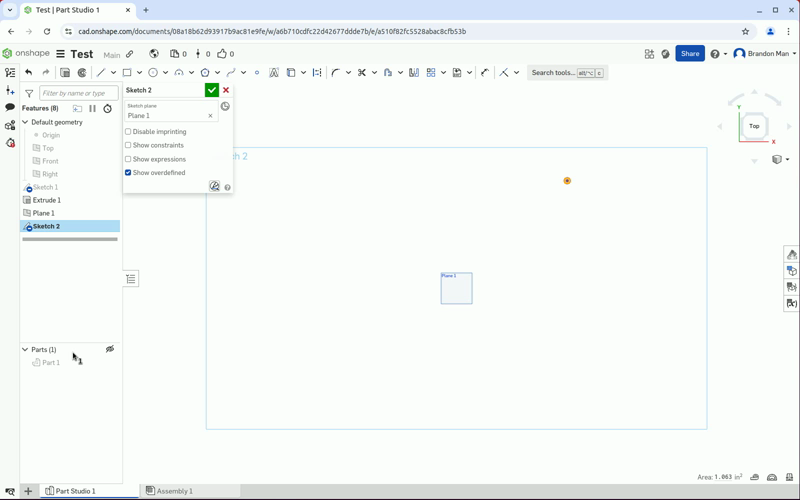
key(shift+y)
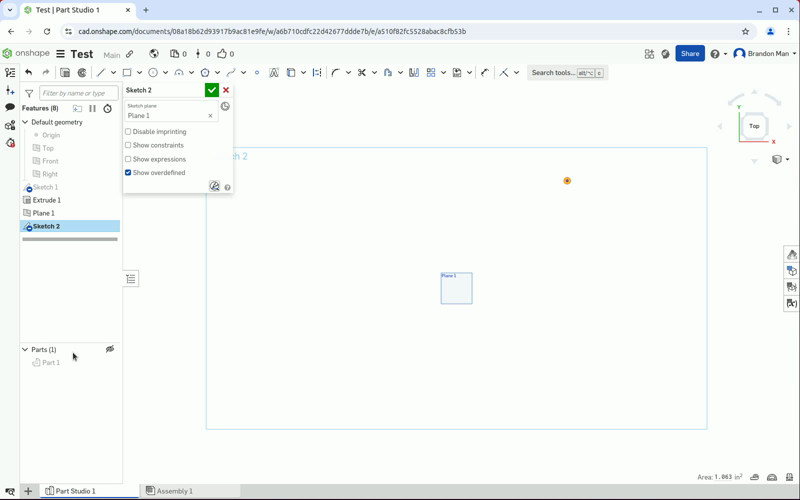
key(shift+e)
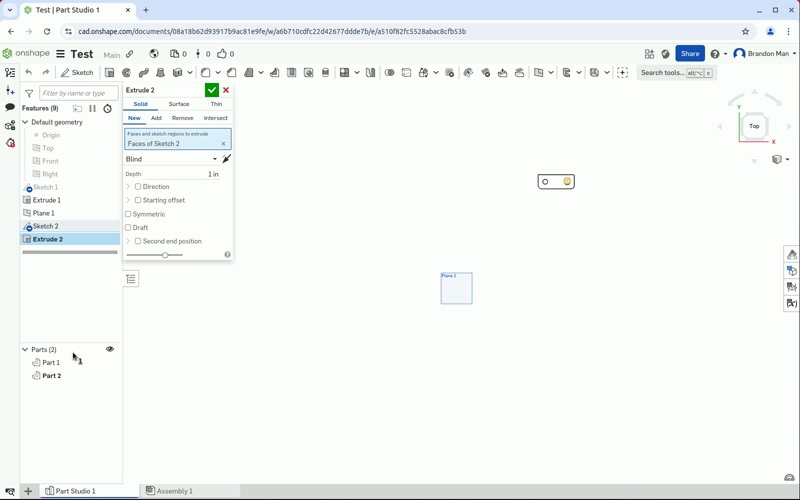
mouse_move(143, 106)
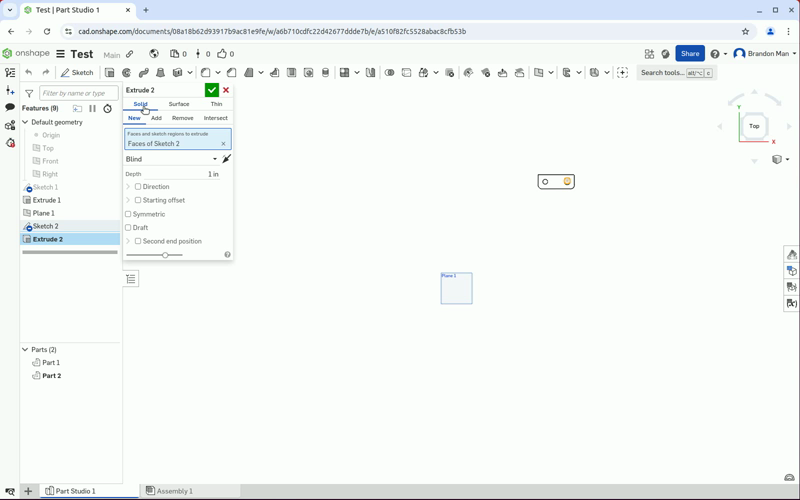
click(143, 106)
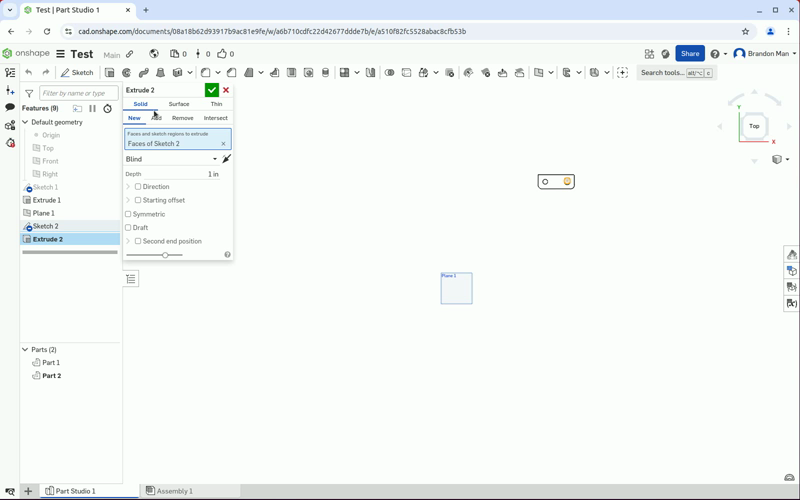
mouse_move(186, 120)
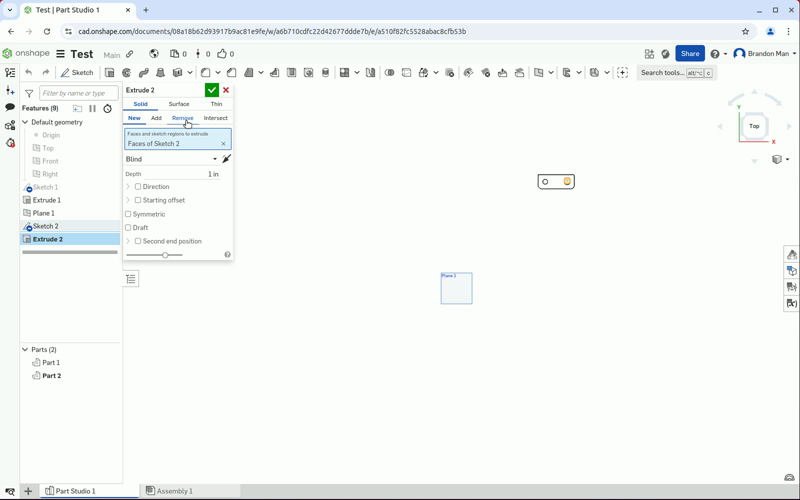
click(186, 120)
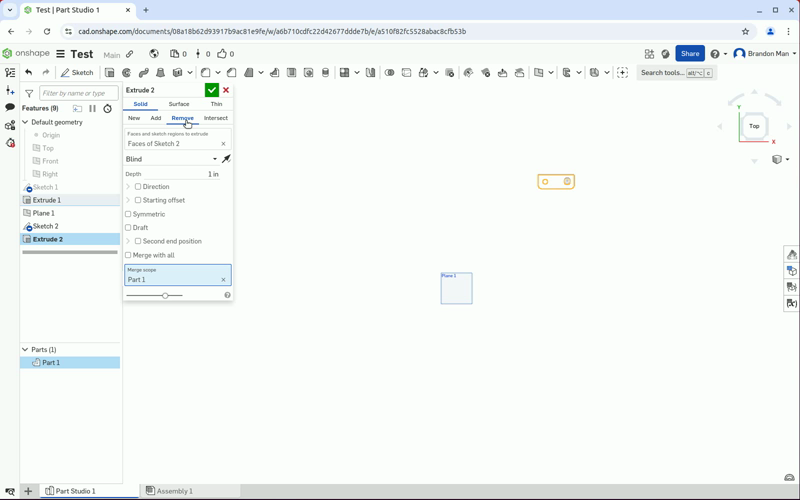
key(tab, 4)
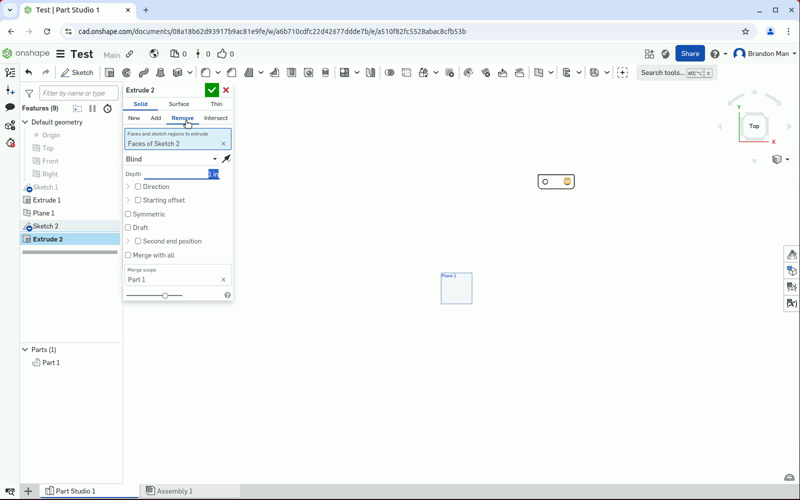
text(0.722)
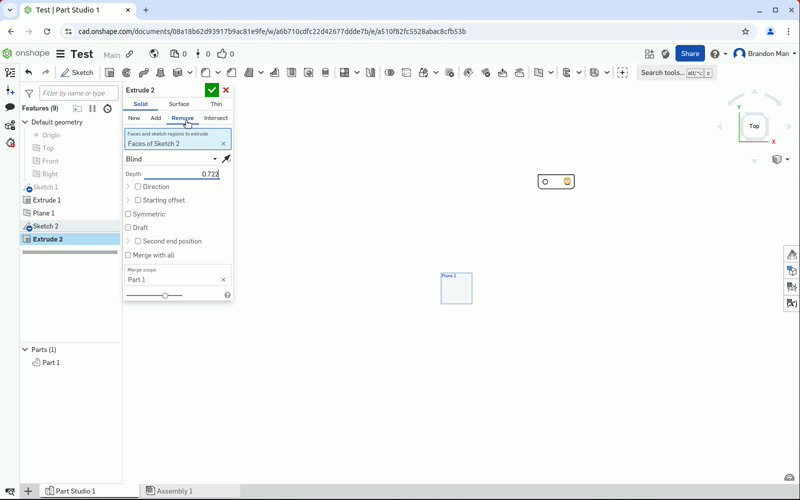
key(tab, 6)
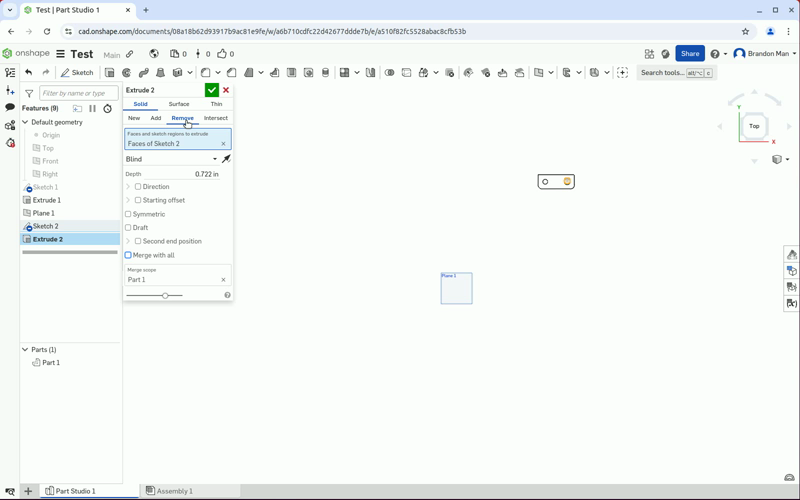
key(space)
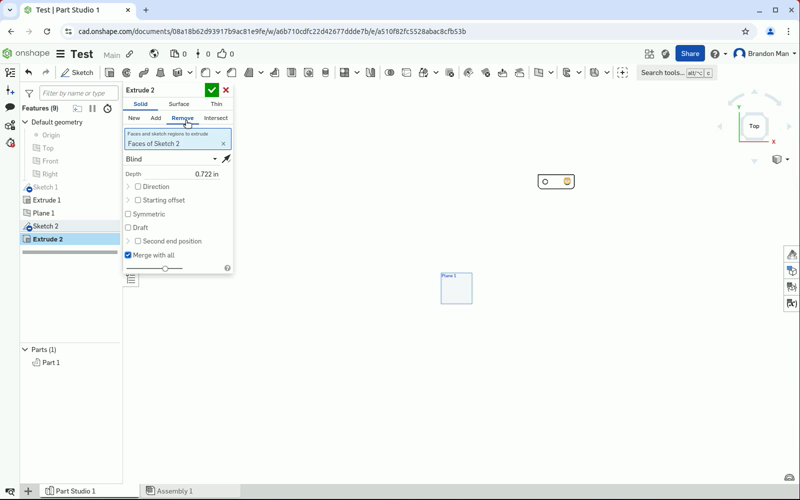
key(enter)
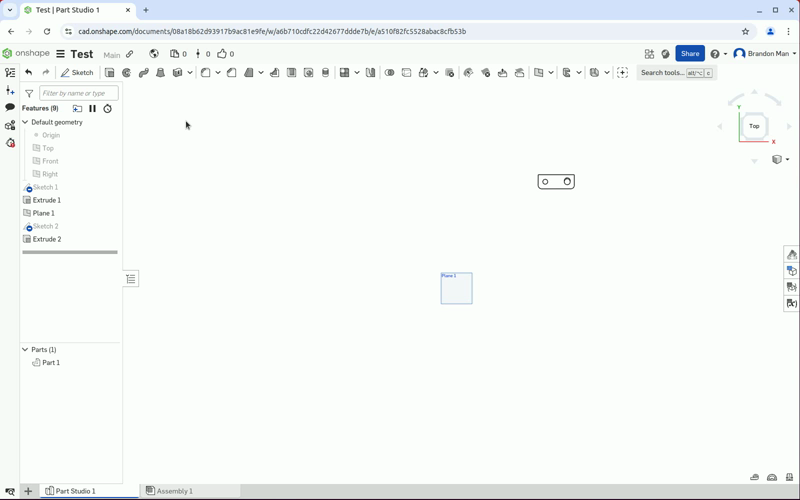
key(shift+h)
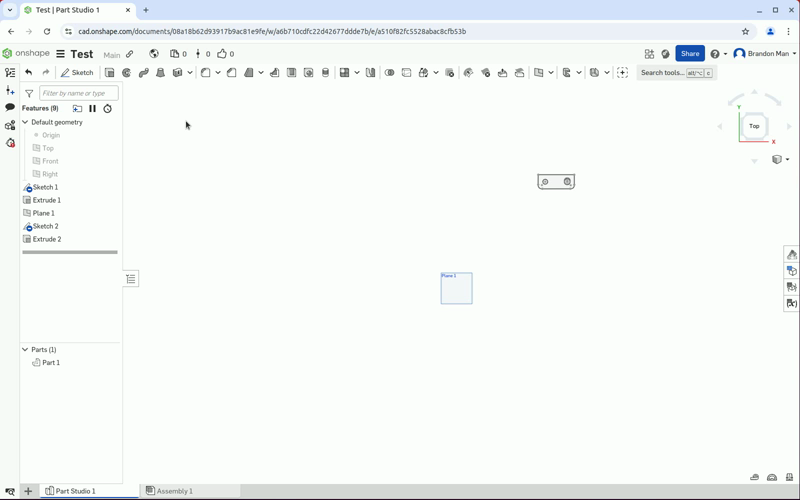
key(shift+h)
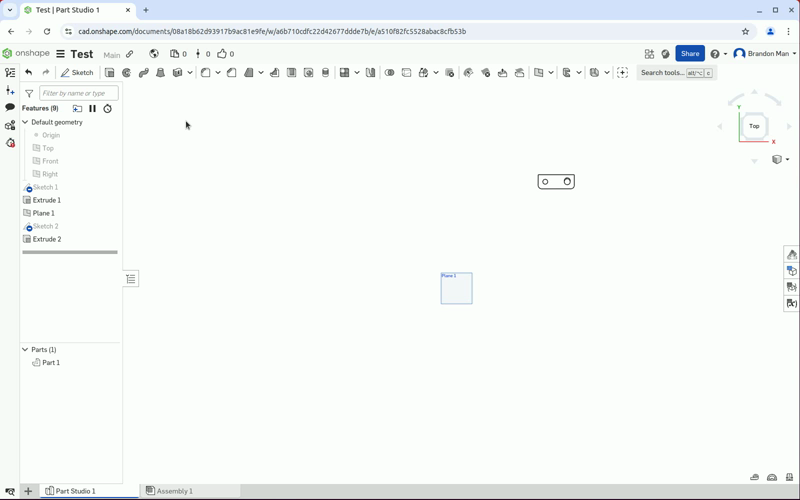
mouse_move(73, 189)
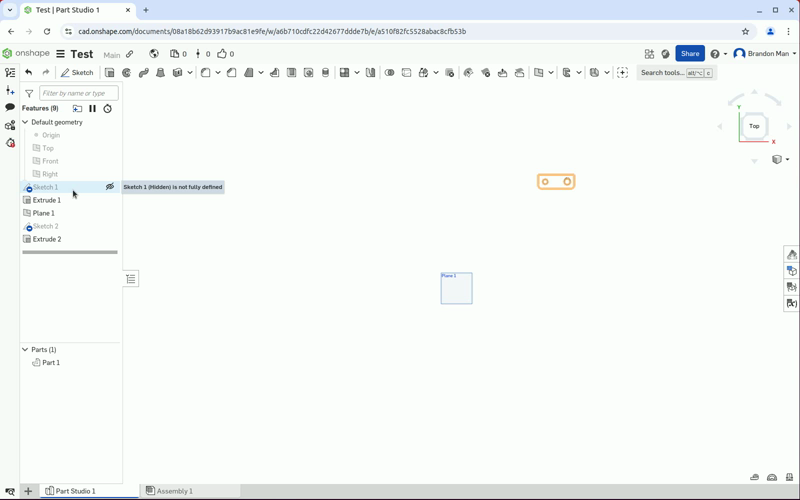
click(73, 189)
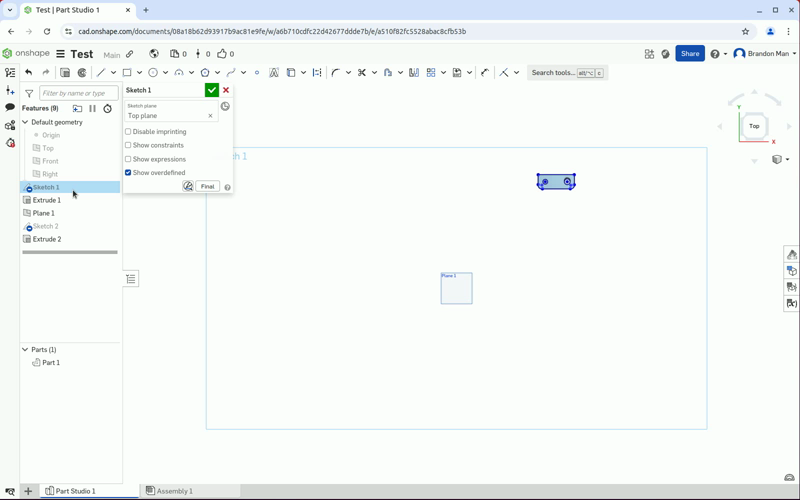
mouse_move(229, 92)
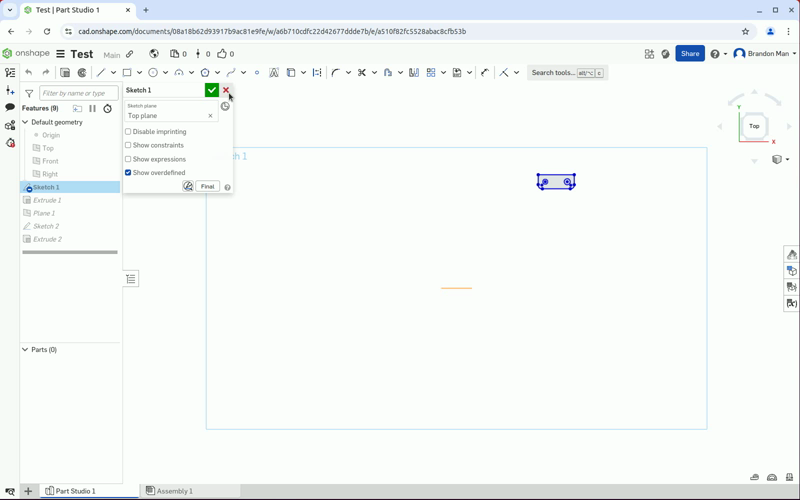
click(229, 92)
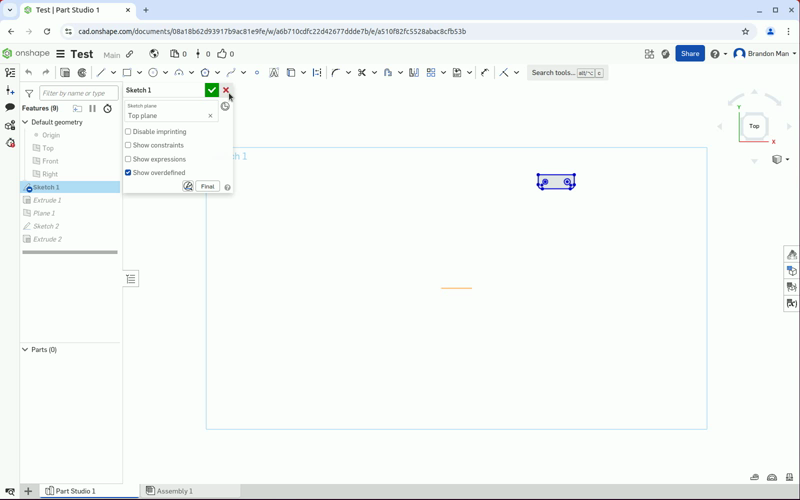
key(shift+s)
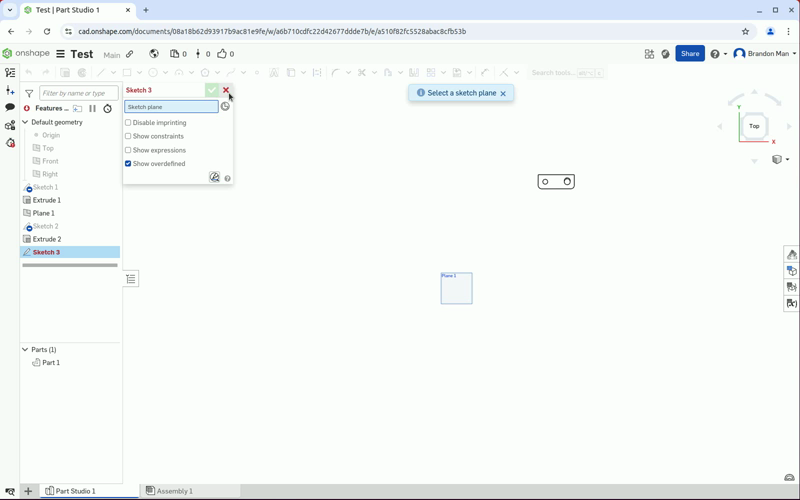
mouse_move(73, 215)
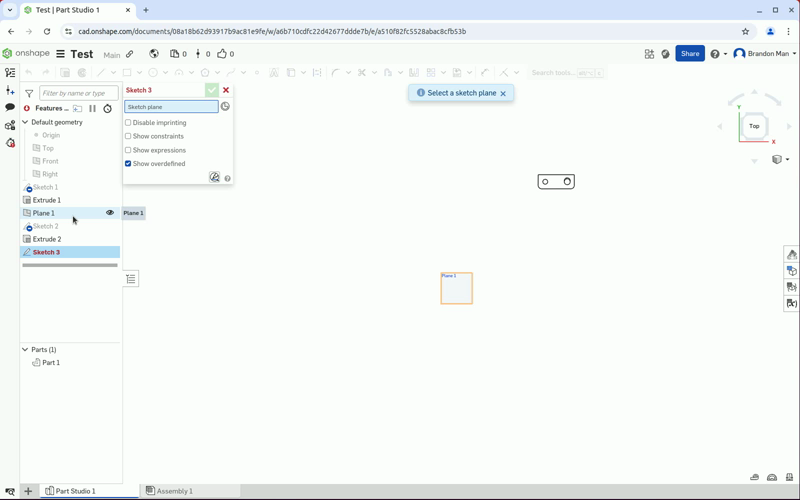
click(73, 215)
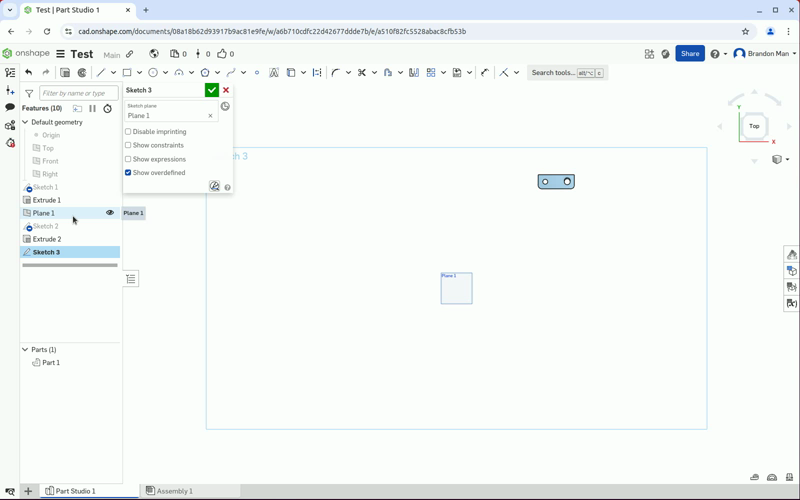
mouse_move(73, 352)
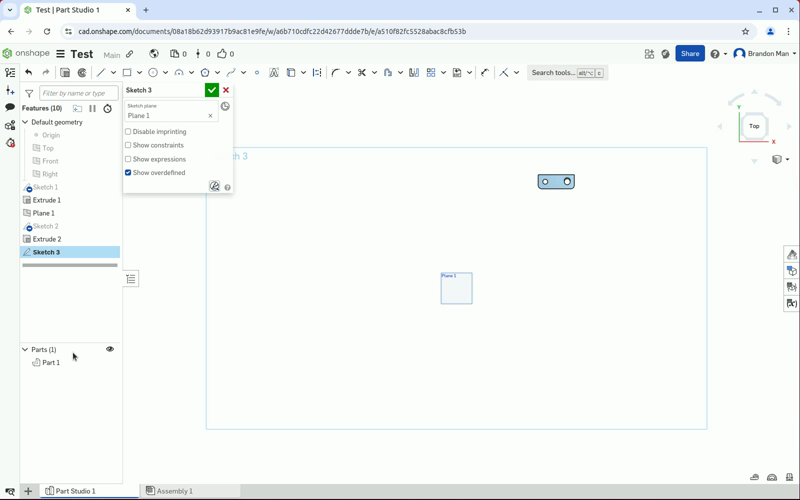
key(y)
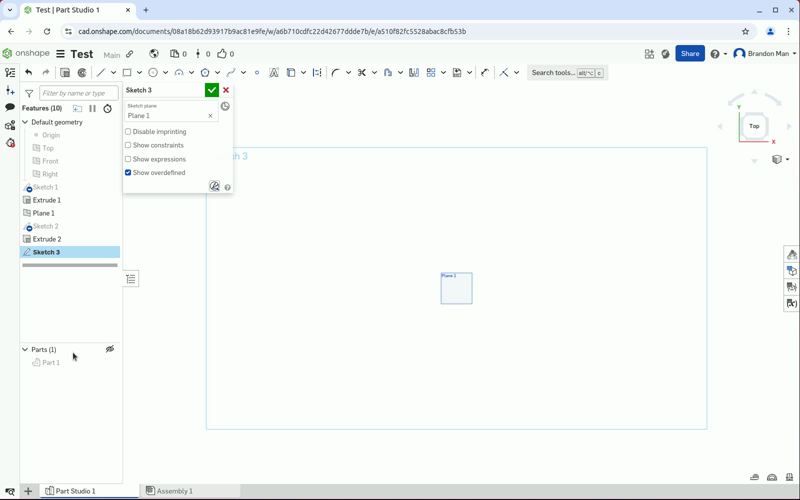
key(c)
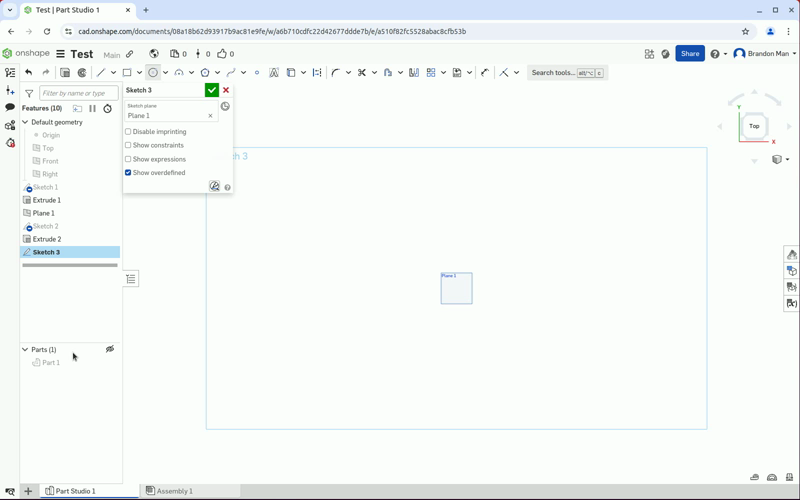
key_down(shift)
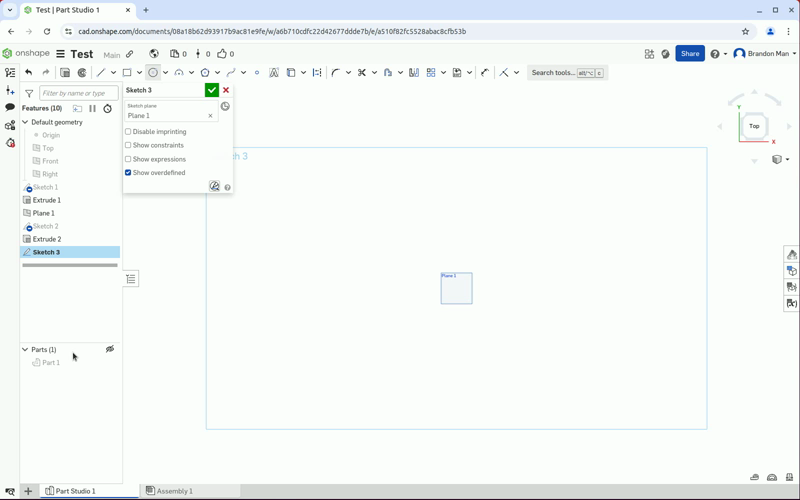
mouse_move(545, 180)
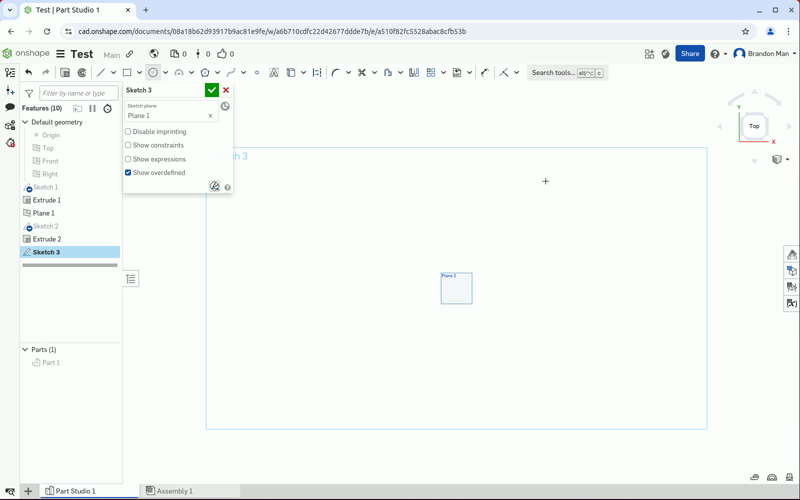
click(545, 180)
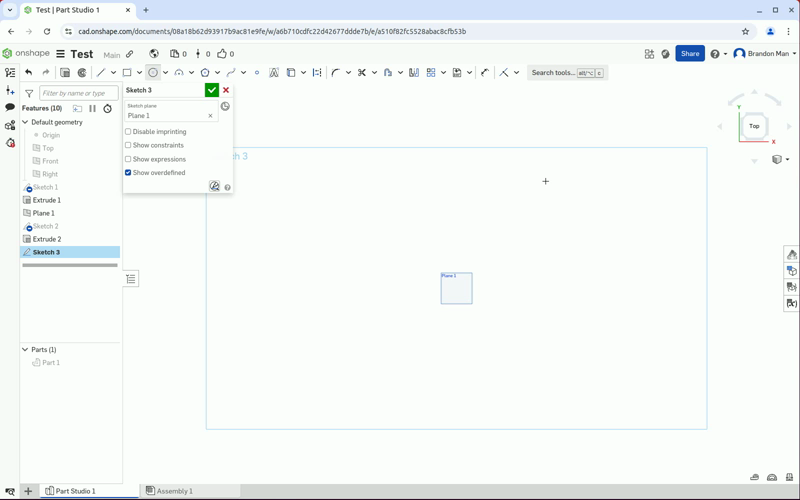
key_up(shift)
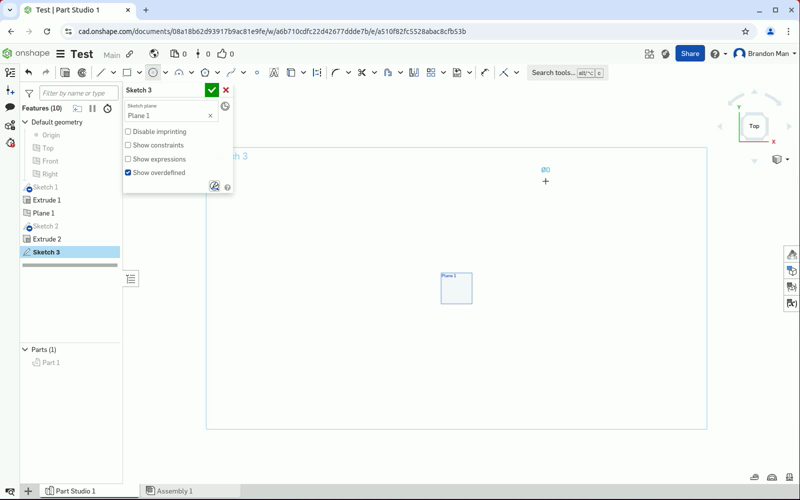
mouse_move(548, 180)
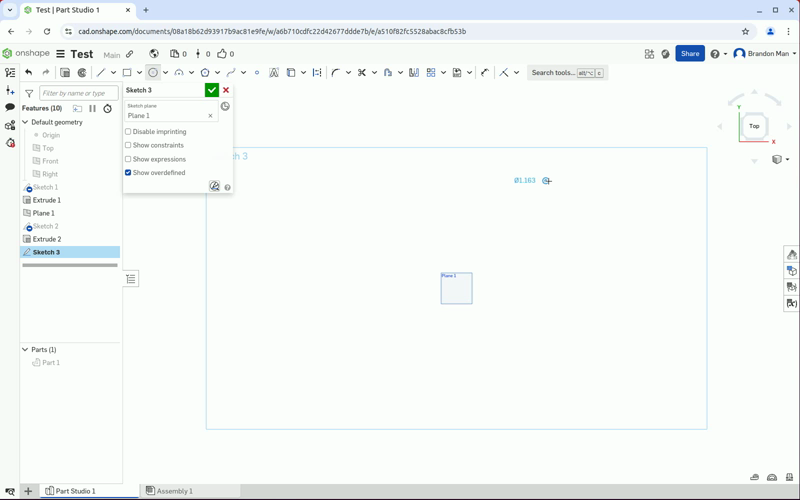
click(548, 180)
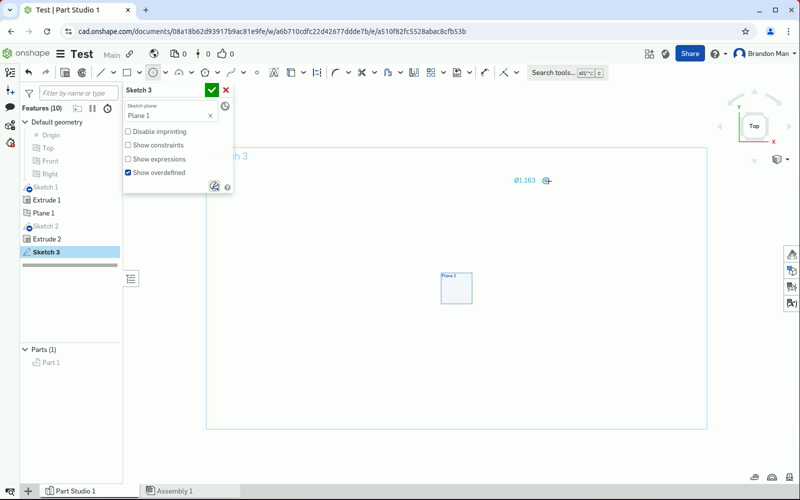
key(esc)
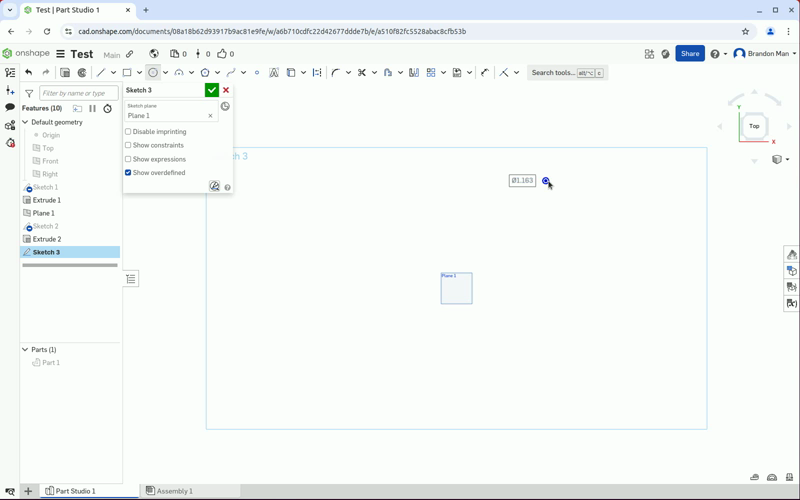
mouse_move(545, 179)
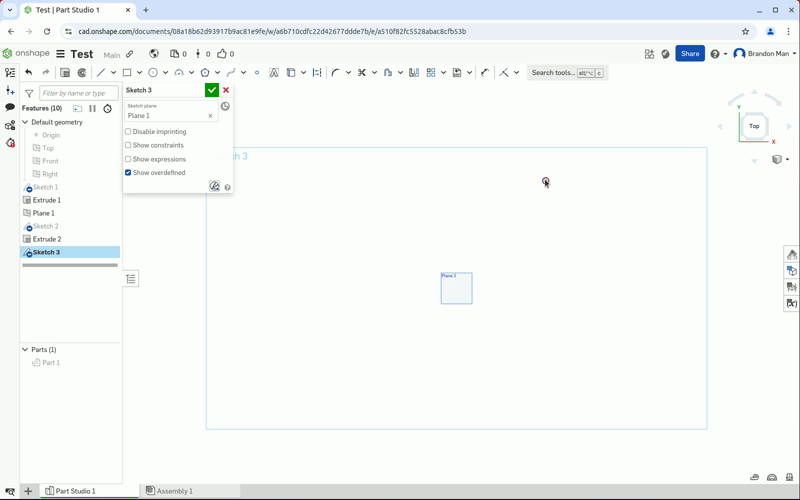
scroll(6)
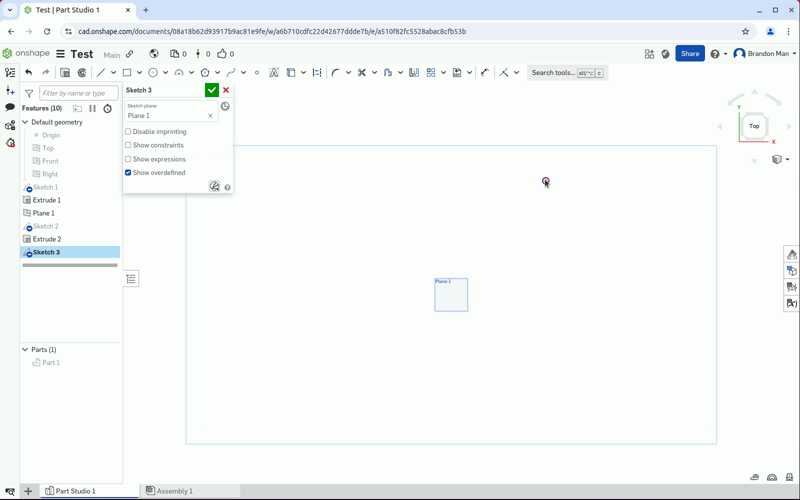
scroll(6)
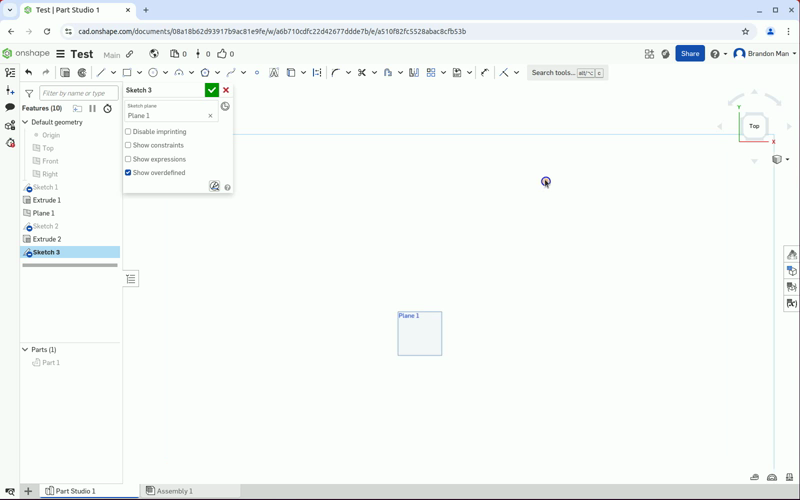
scroll(6)
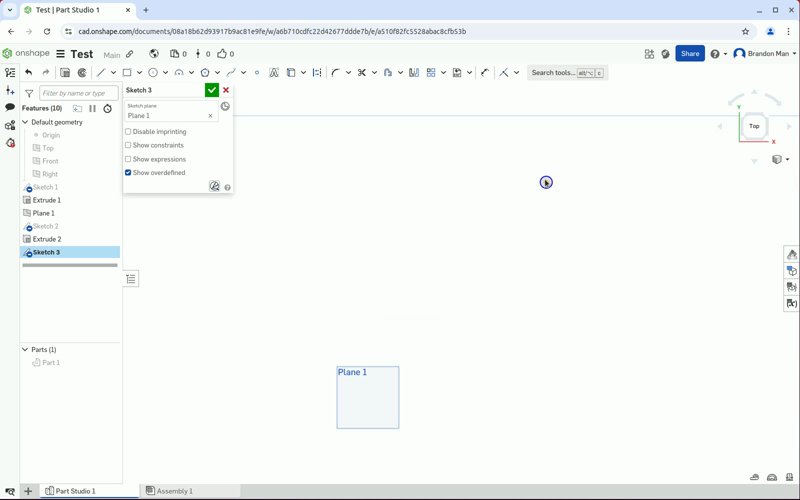
scroll(6)
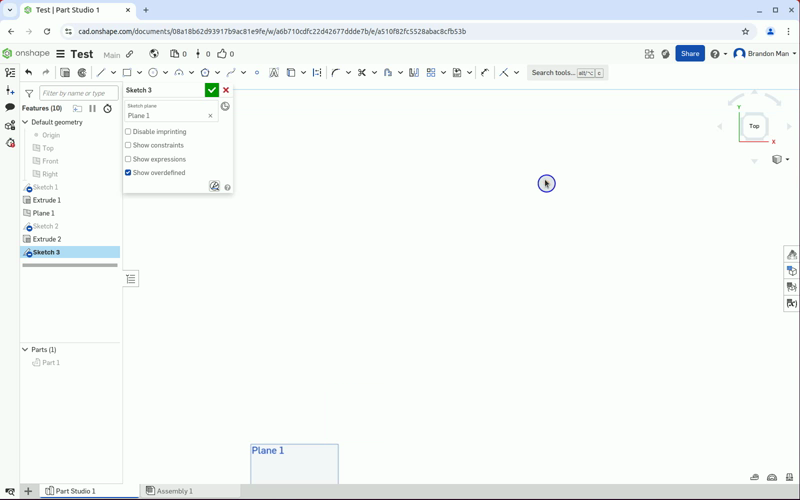
scroll(6)
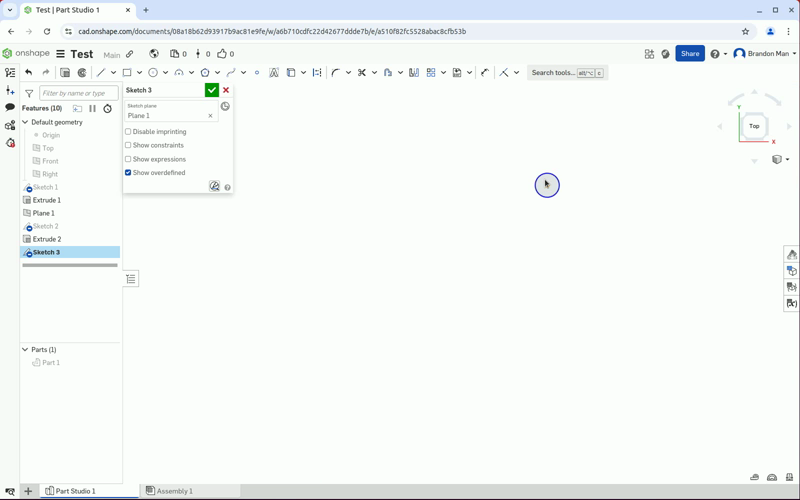
scroll(6)
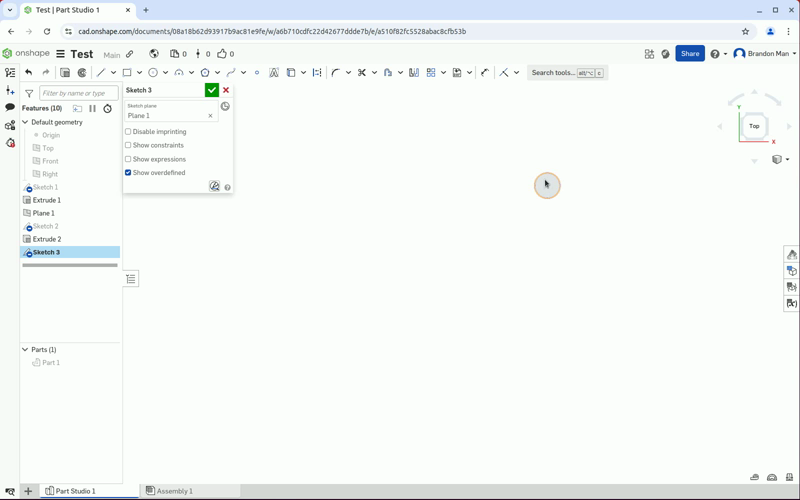
scroll(6)
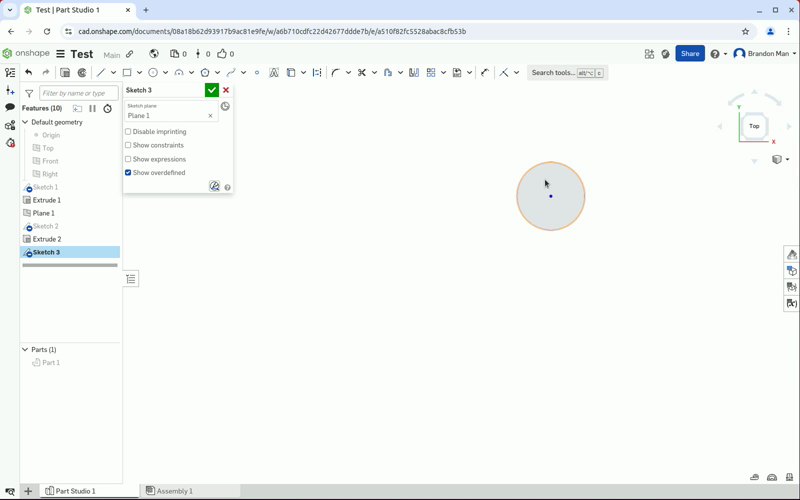
click(545, 179)
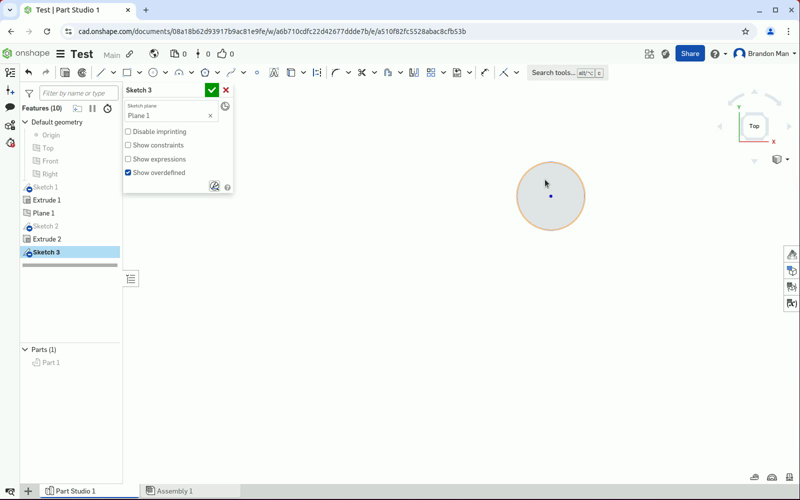
scroll(-6)
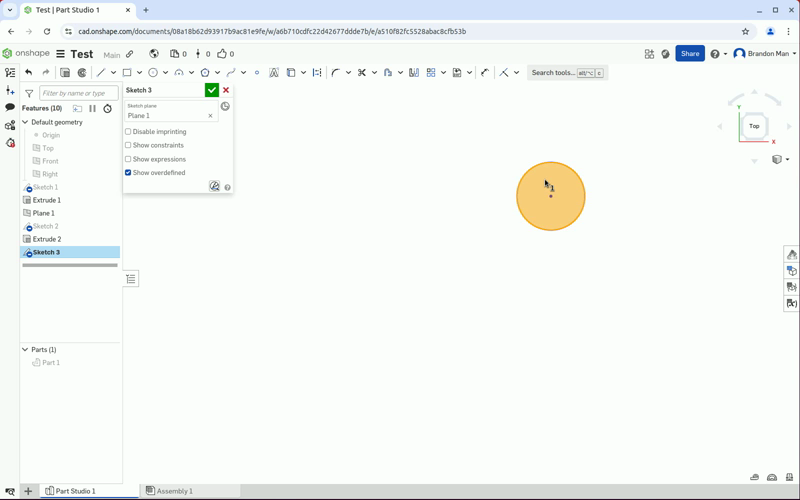
scroll(-6)
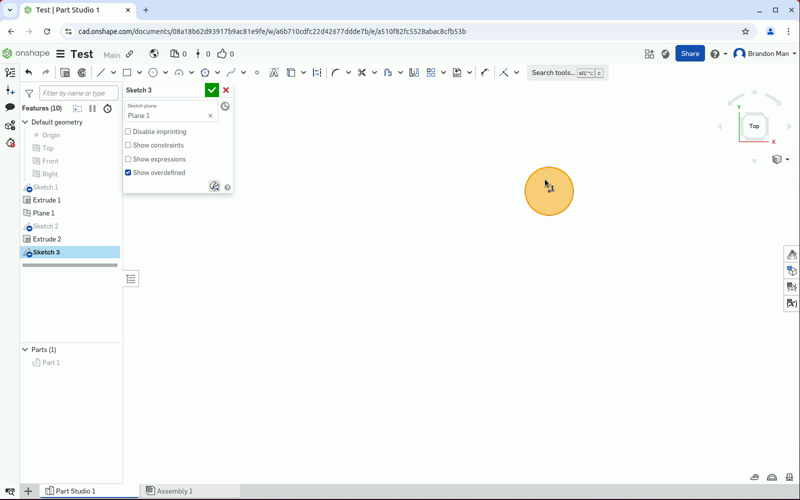
scroll(-6)
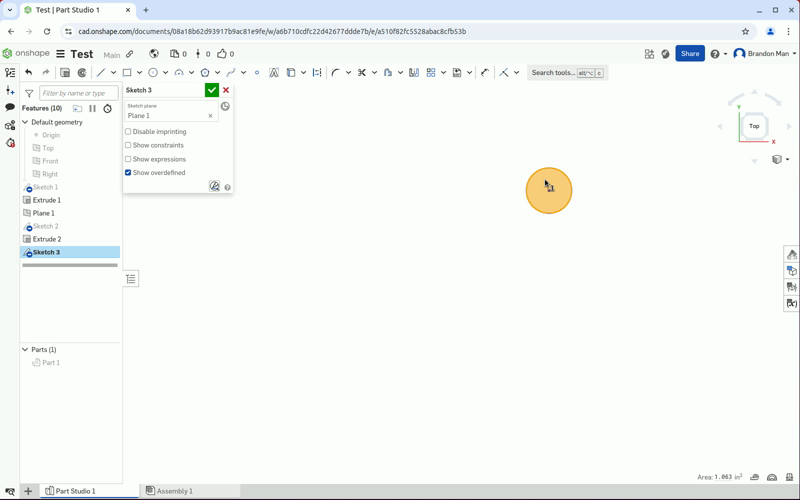
scroll(-6)
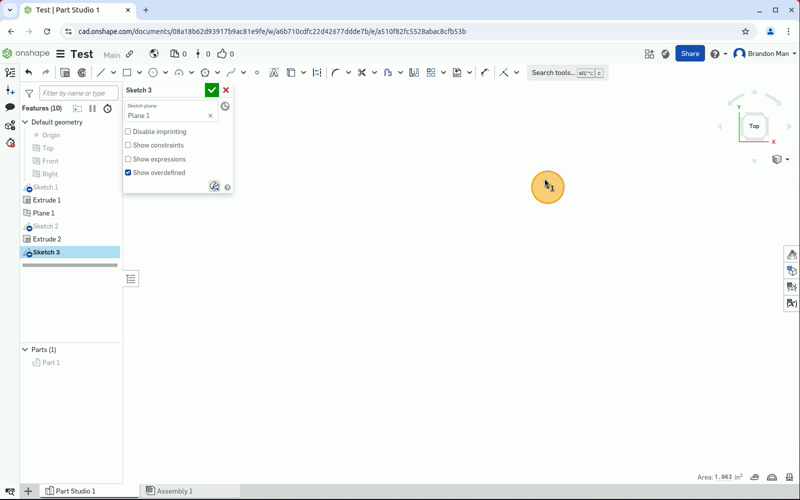
scroll(-6)
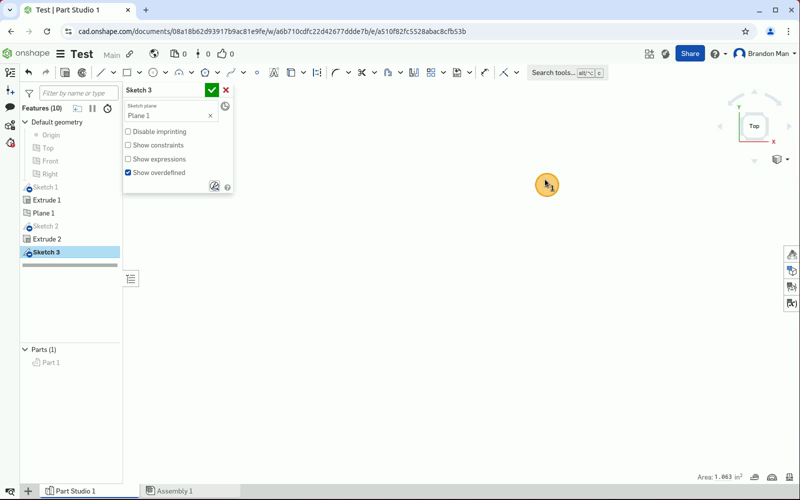
scroll(-6)
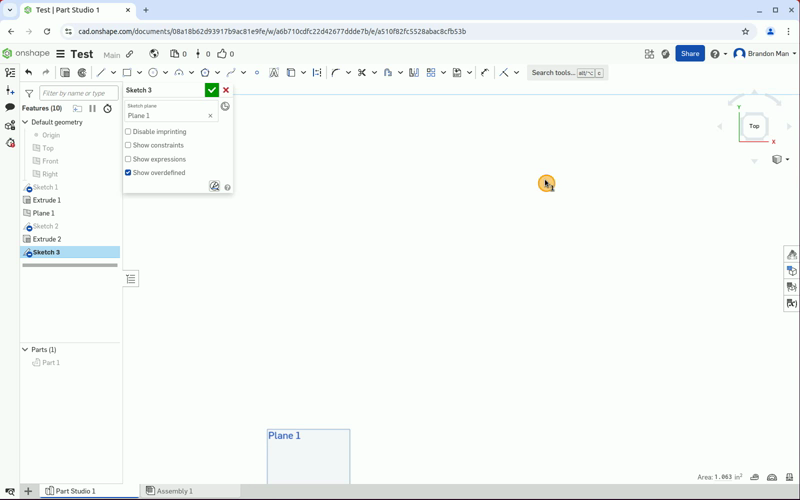
scroll(-6)
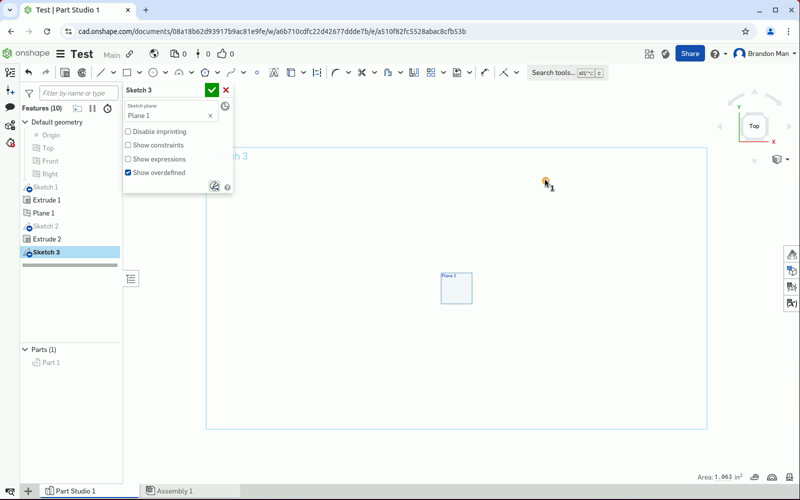
mouse_move(73, 352)
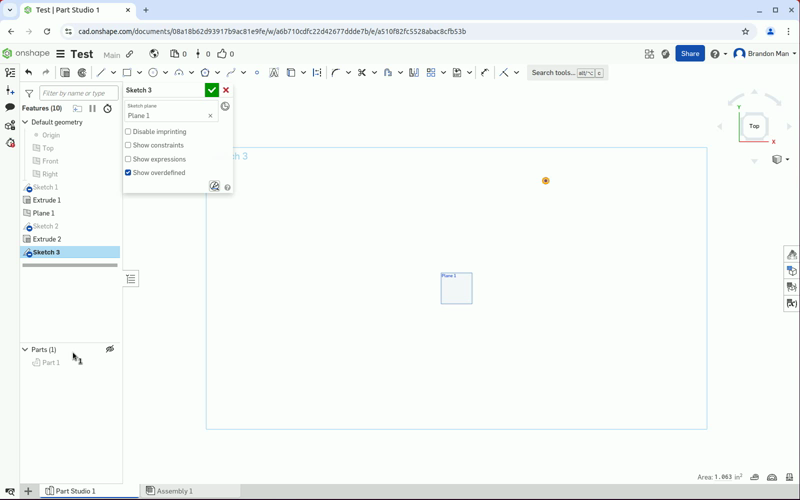
key(shift+y)
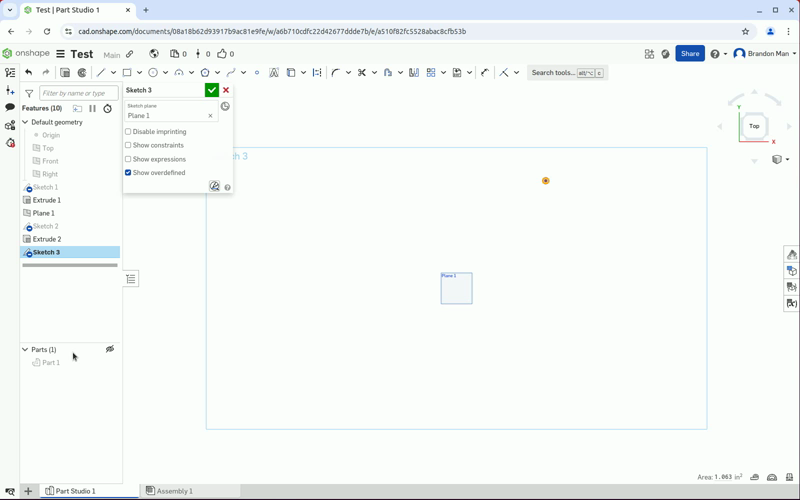
key(shift+e)
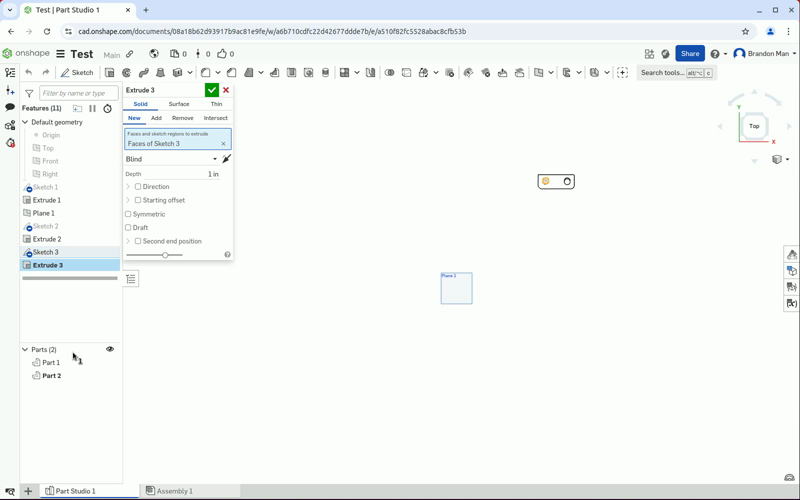
mouse_move(143, 106)
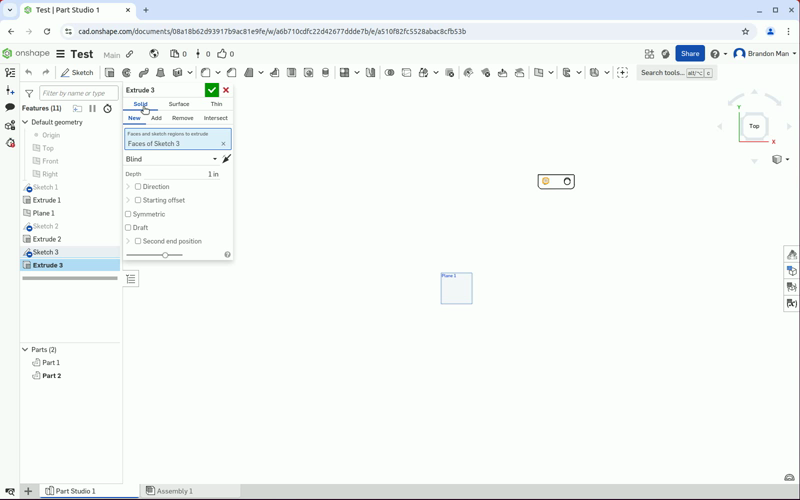
click(143, 106)
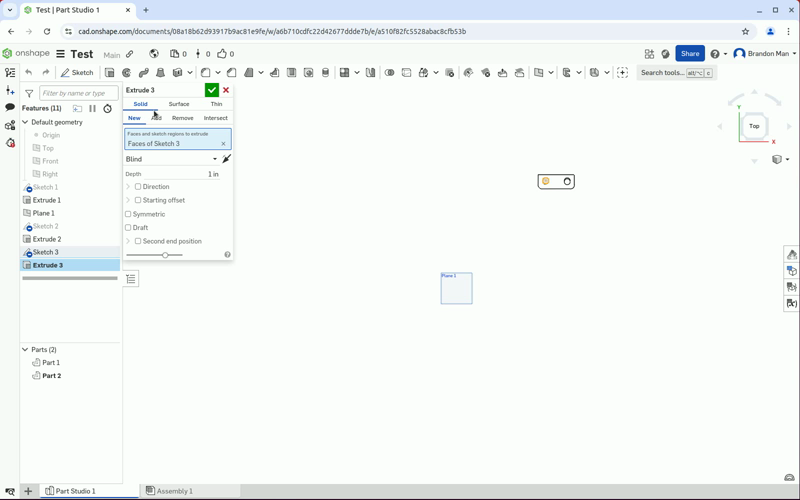
mouse_move(186, 120)
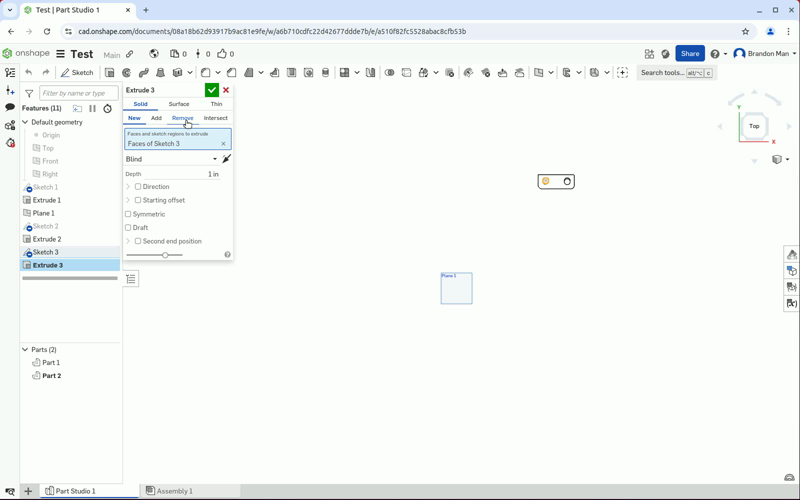
click(186, 120)
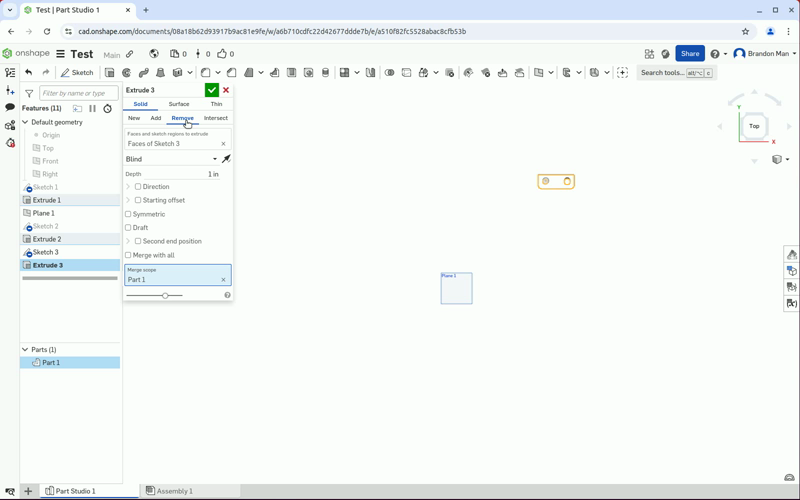
key(tab, 4)
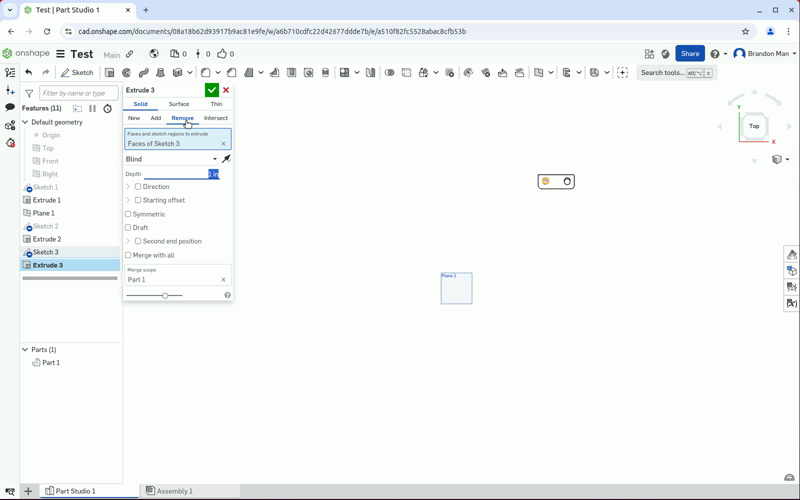
text(0.722)
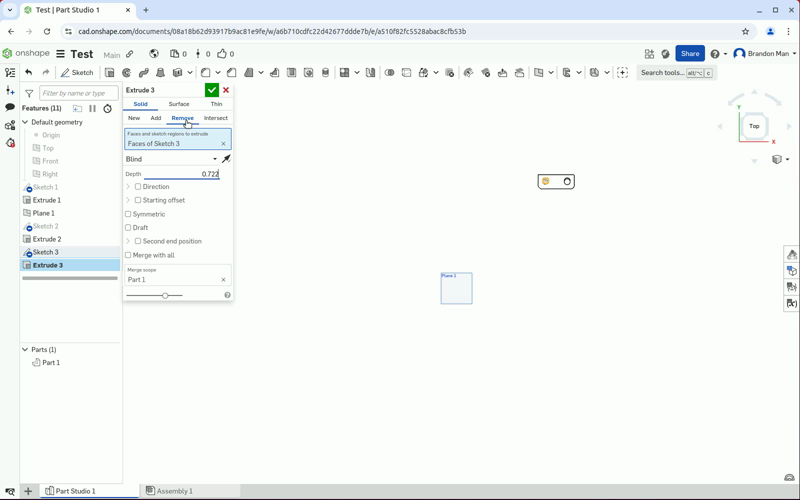
key(tab, 6)
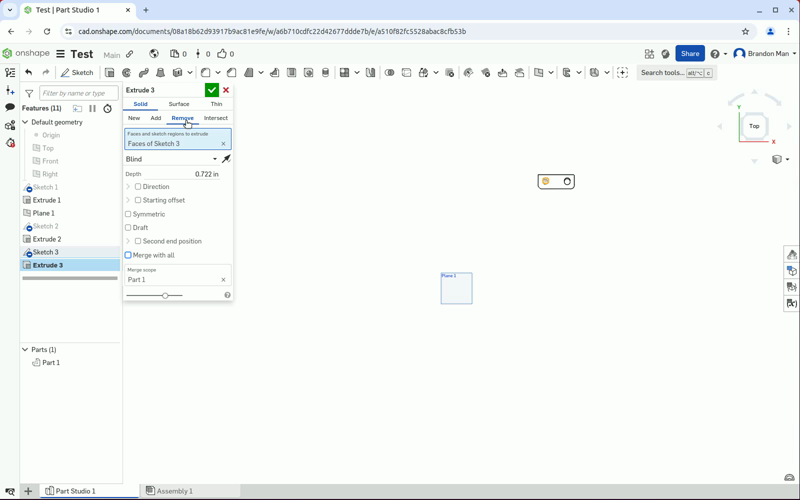
key(space)
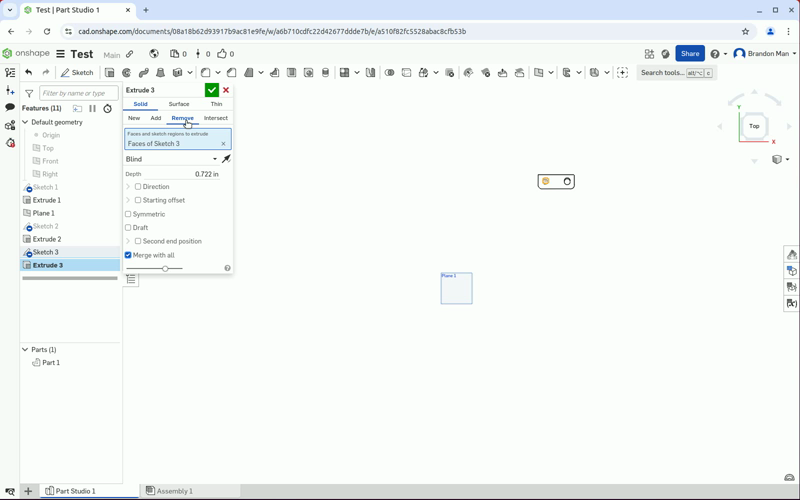
key(enter)
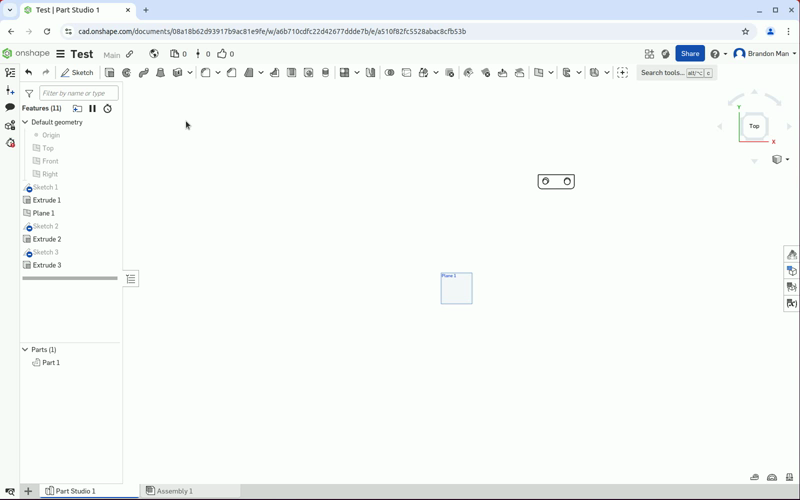
key(shift+h)
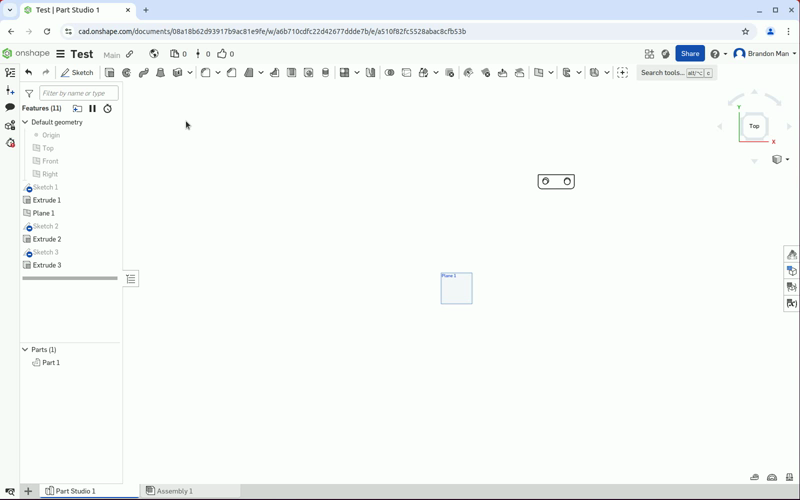
key(shift+h)
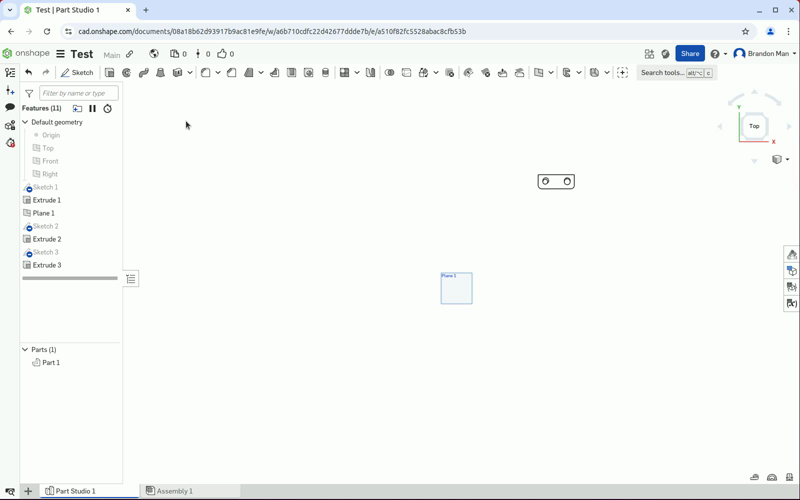
mouse_move(73, 189)
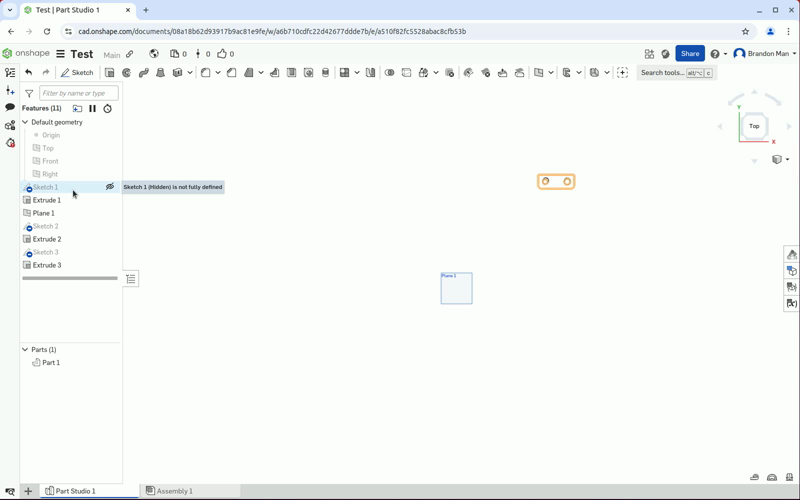
click(73, 189)
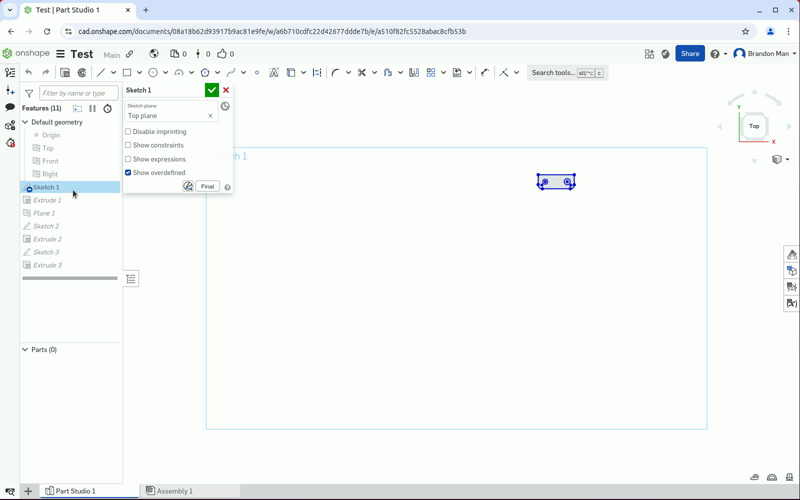
mouse_move(229, 92)
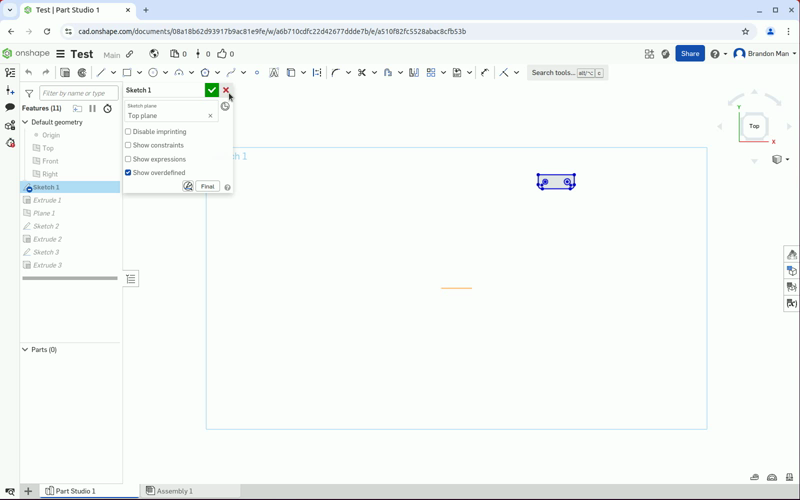
click(229, 92)
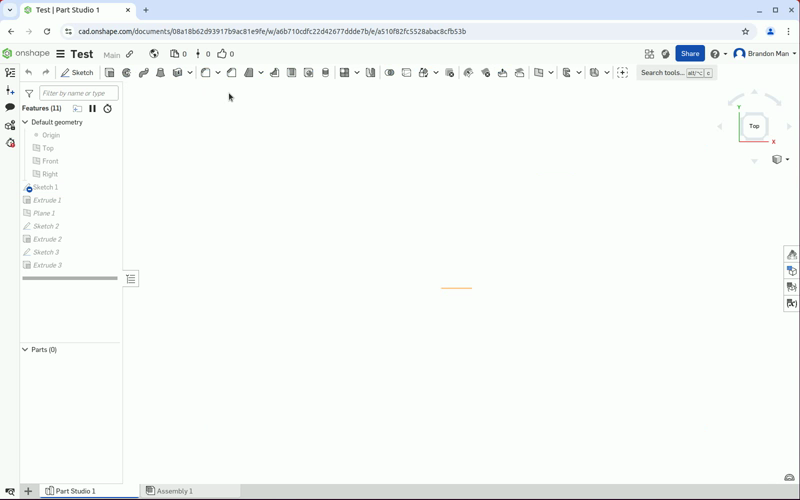
key(shift+s)
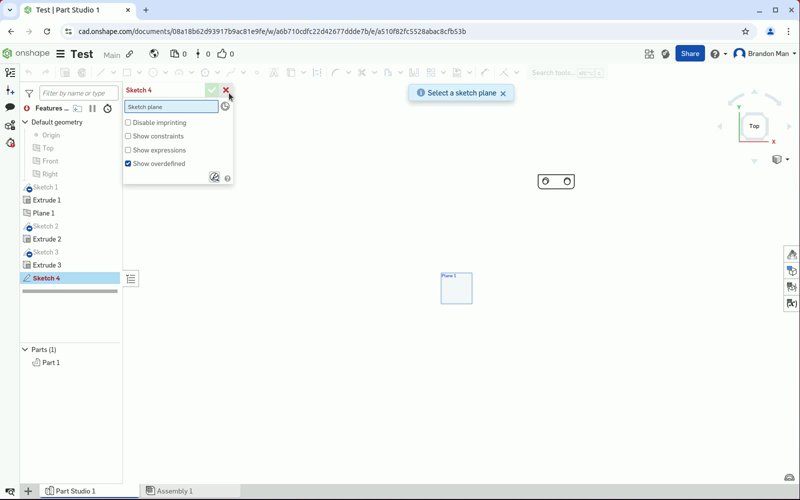
mouse_move(73, 215)
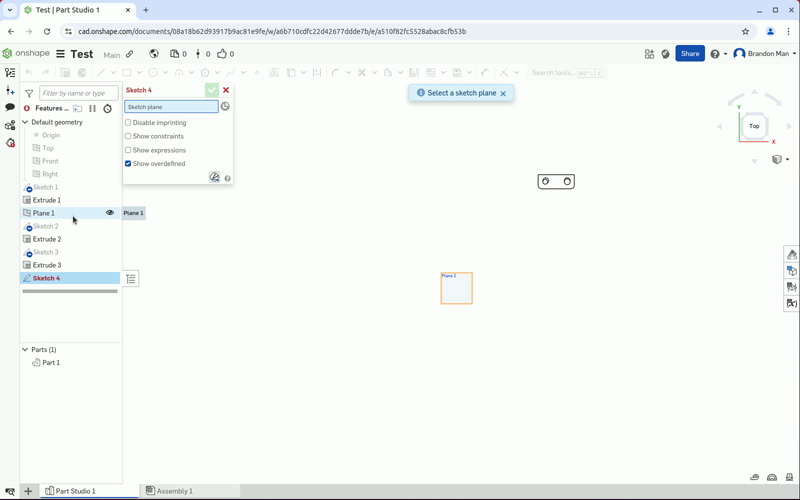
click(73, 215)
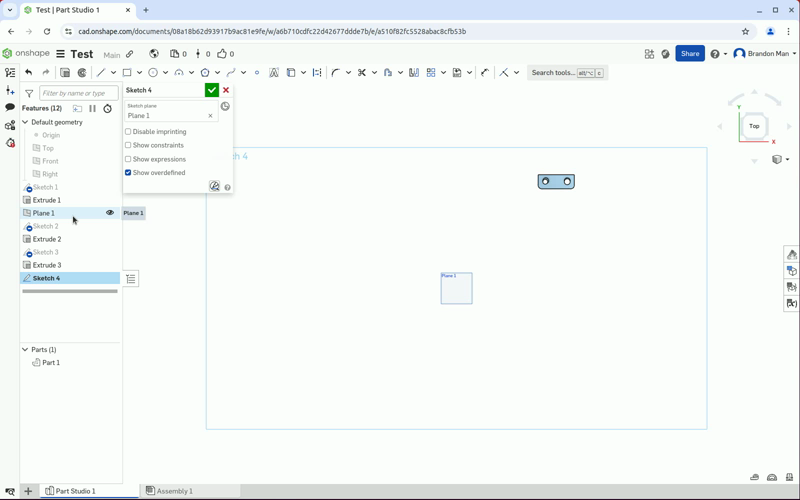
mouse_move(73, 352)
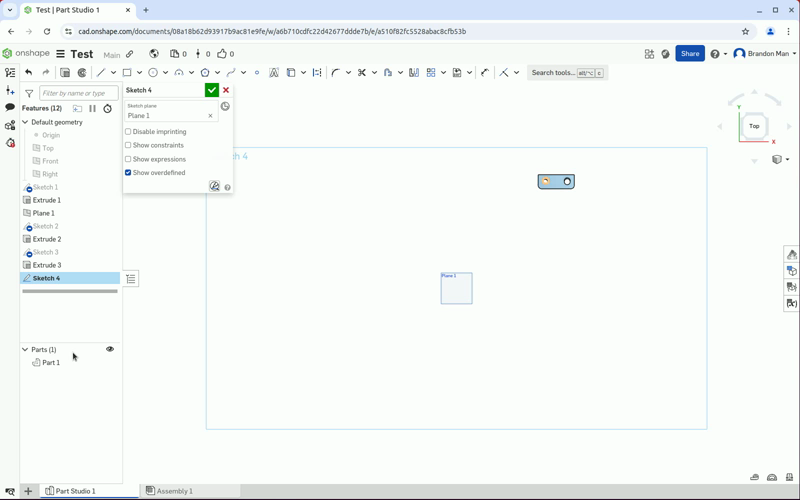
key(y)
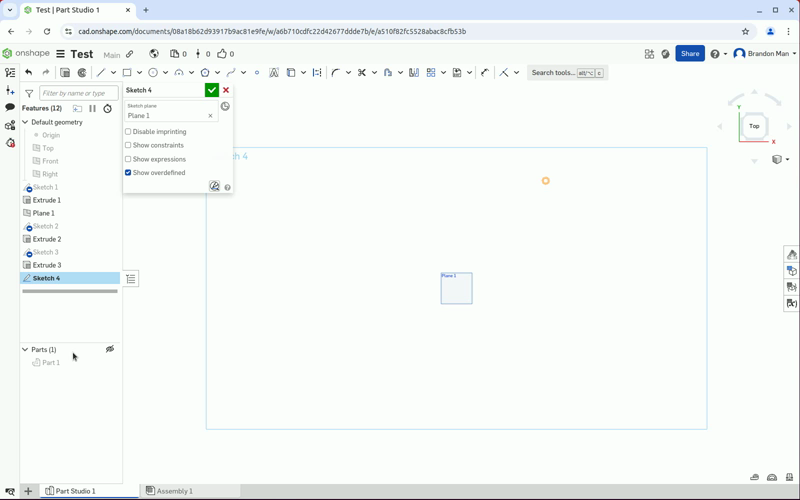
key(c)
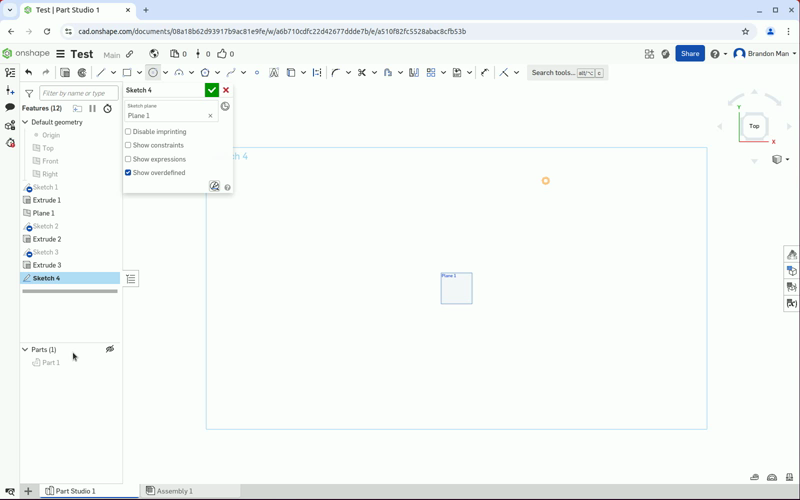
key_down(shift)
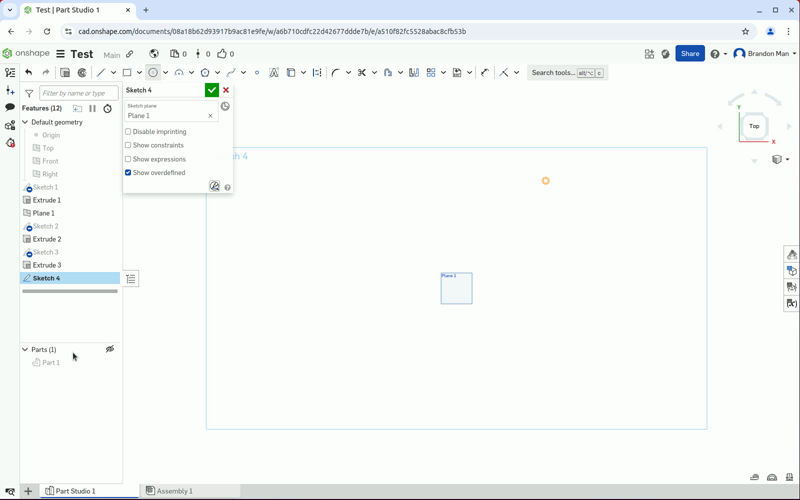
mouse_move(567, 180)
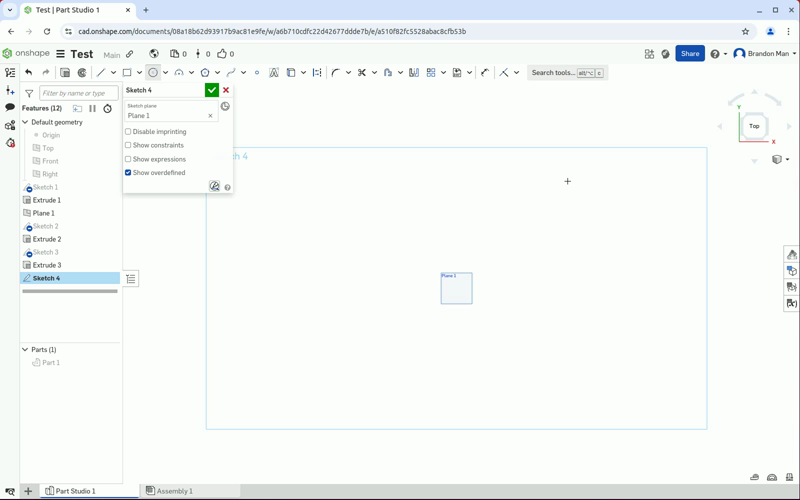
click(567, 180)
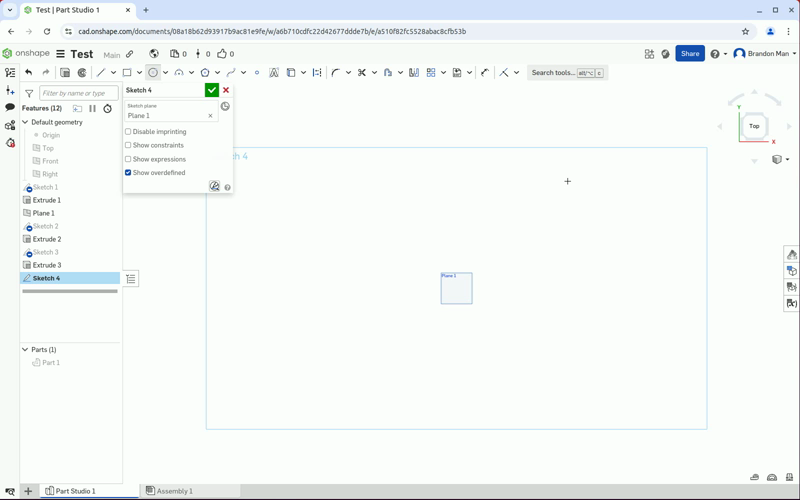
key_up(shift)
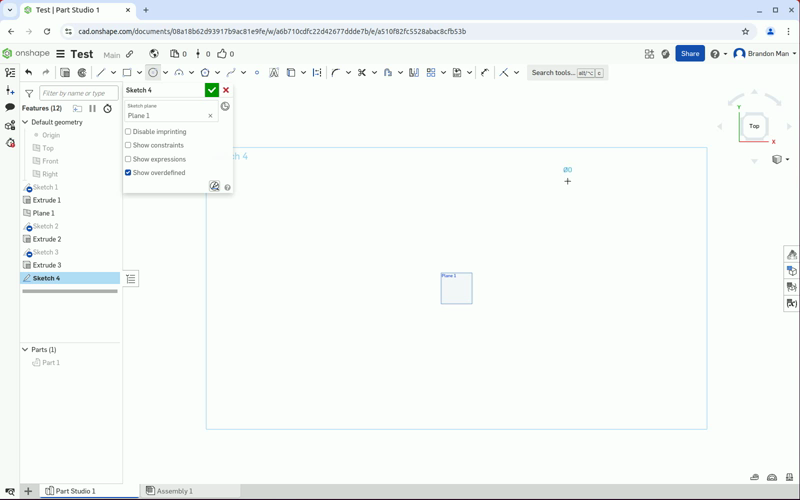
mouse_move(573, 180)
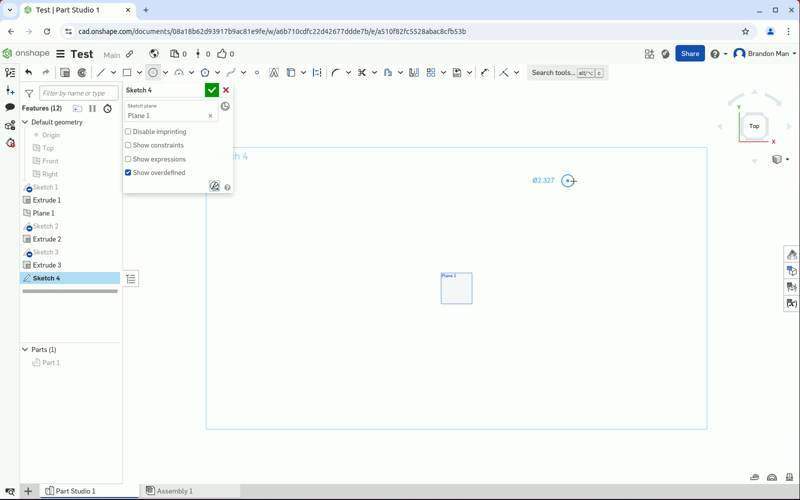
click(573, 180)
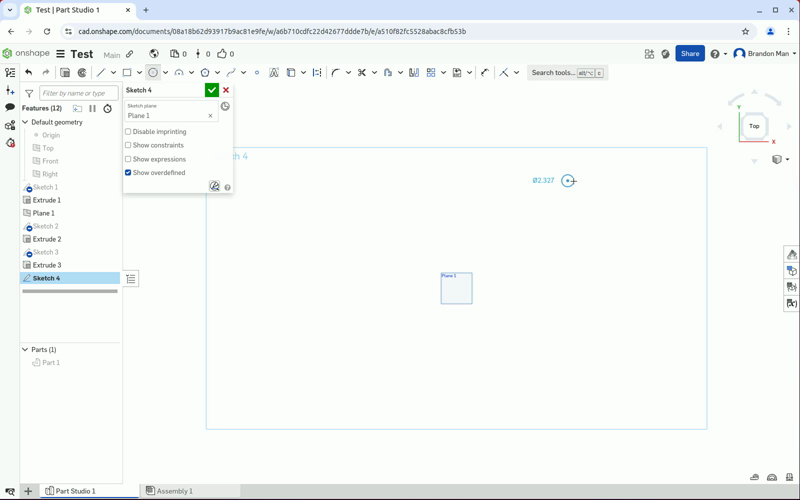
key(esc)
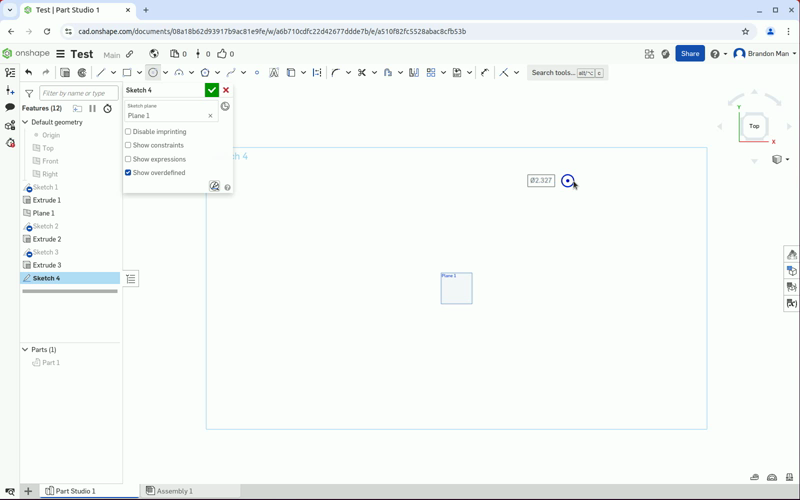
key(c)
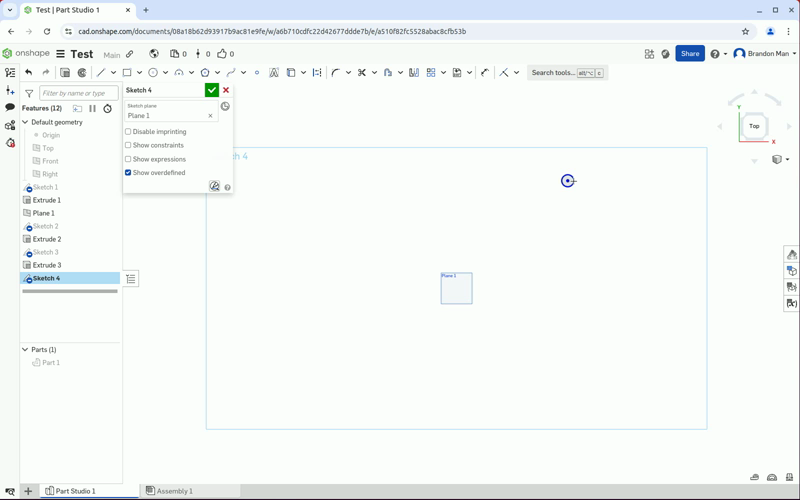
key_down(shift)
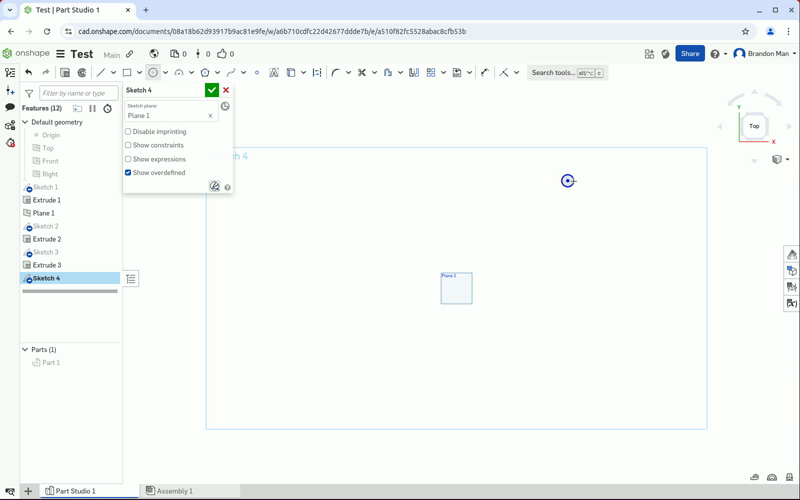
mouse_move(567, 180)
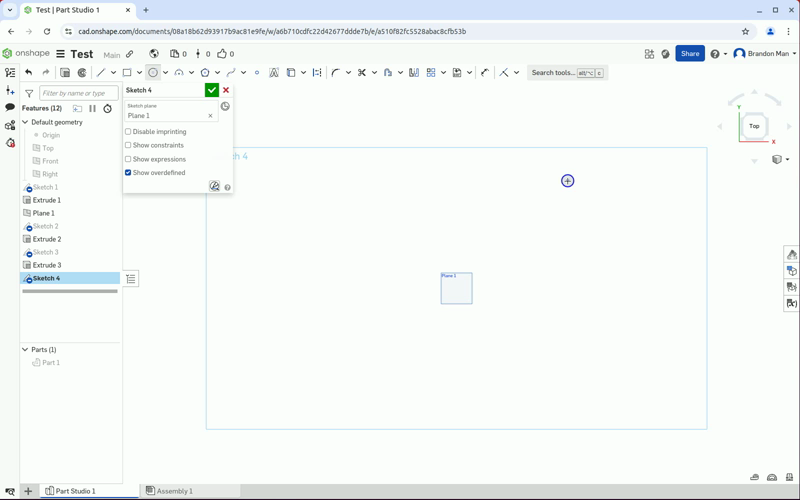
click(567, 180)
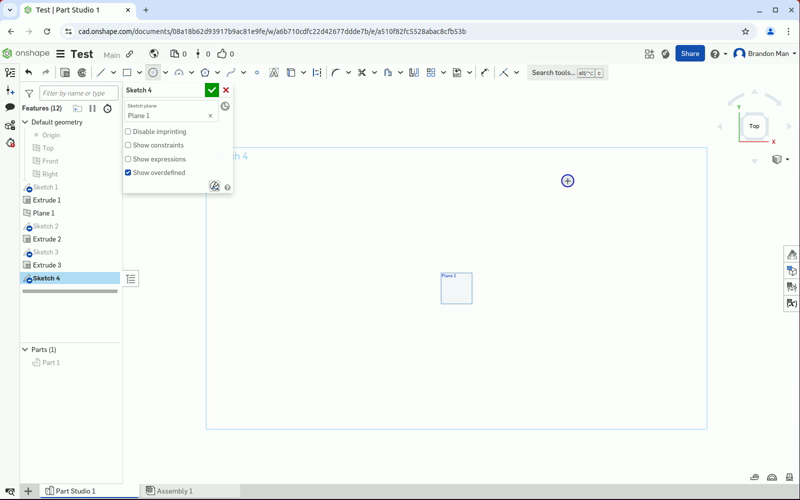
key_up(shift)
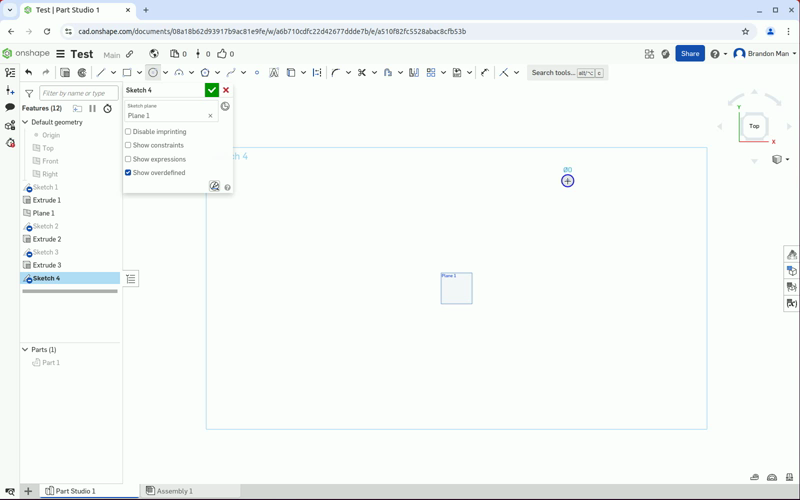
mouse_move(570, 180)
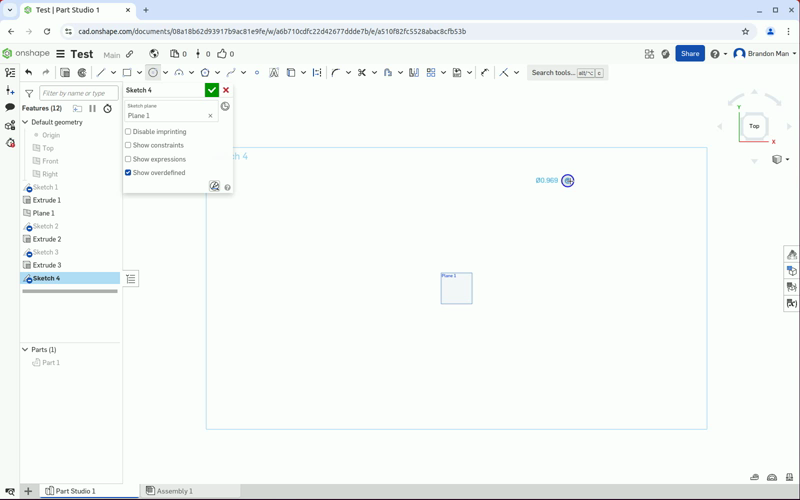
scroll(6)
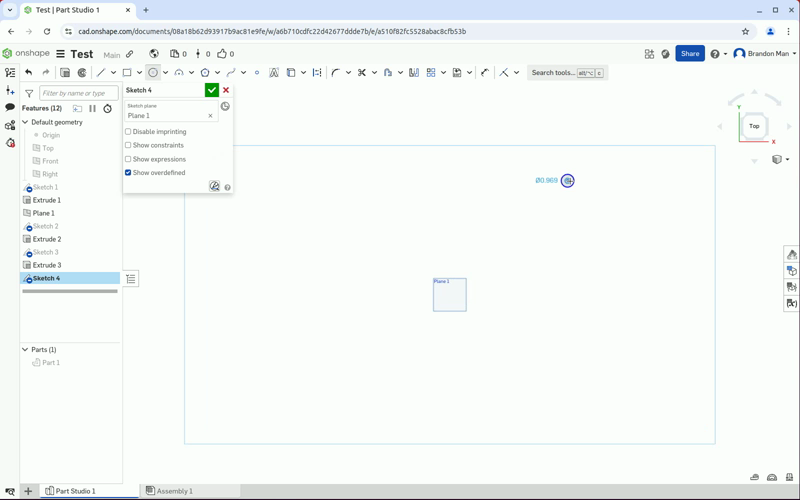
scroll(6)
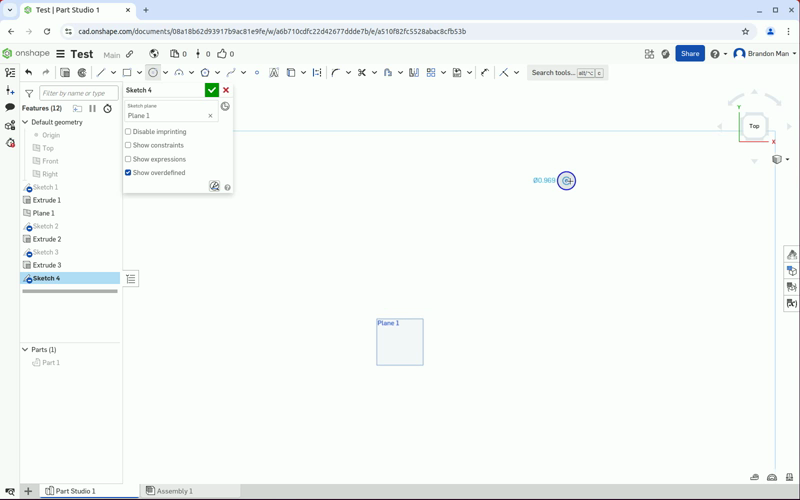
scroll(6)
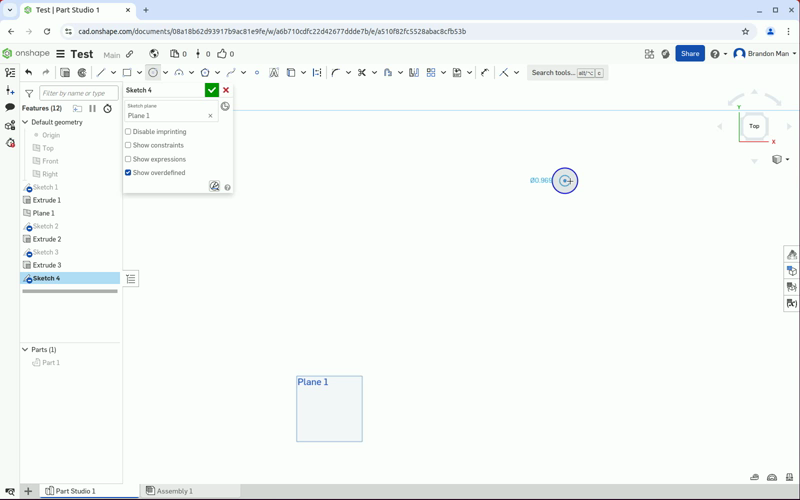
scroll(6)
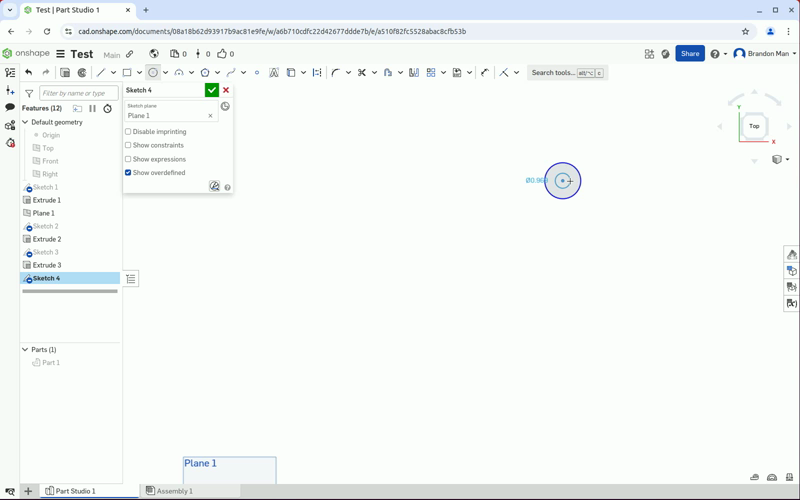
scroll(6)
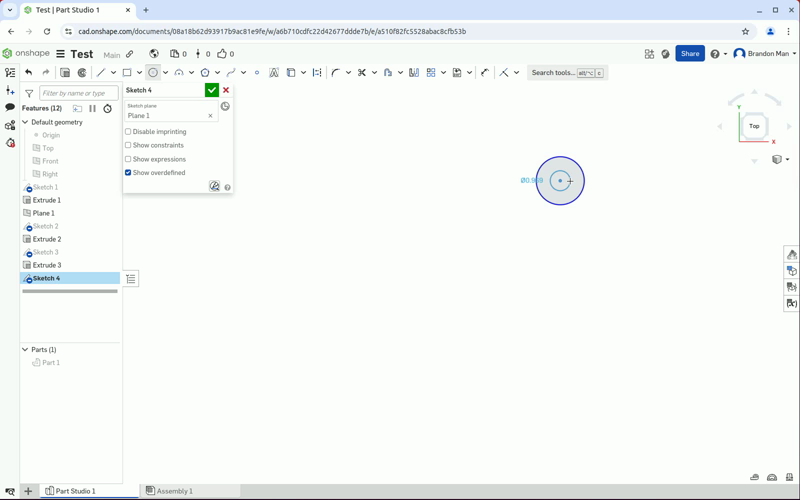
scroll(6)
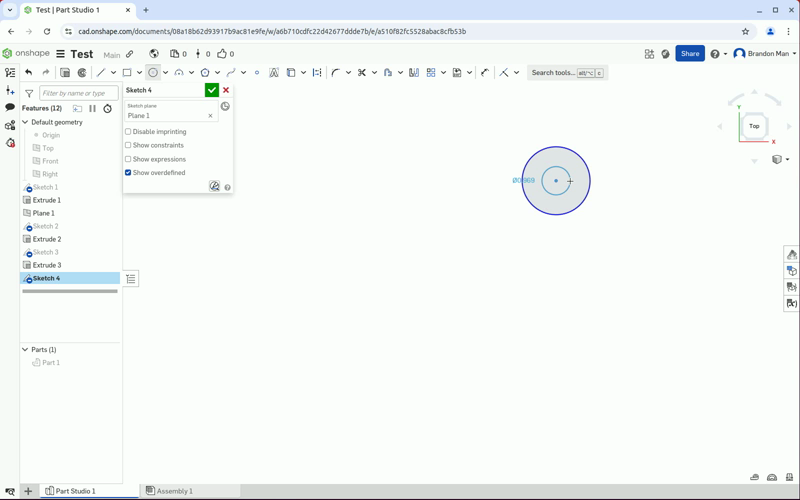
scroll(6)
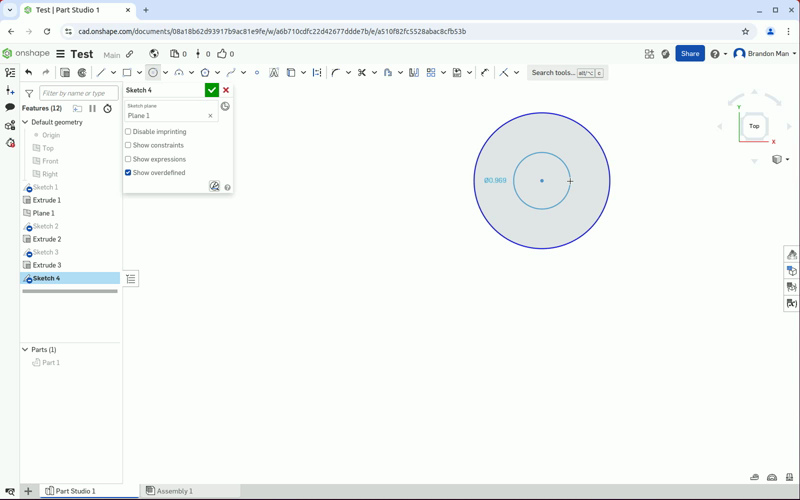
click(570, 180)
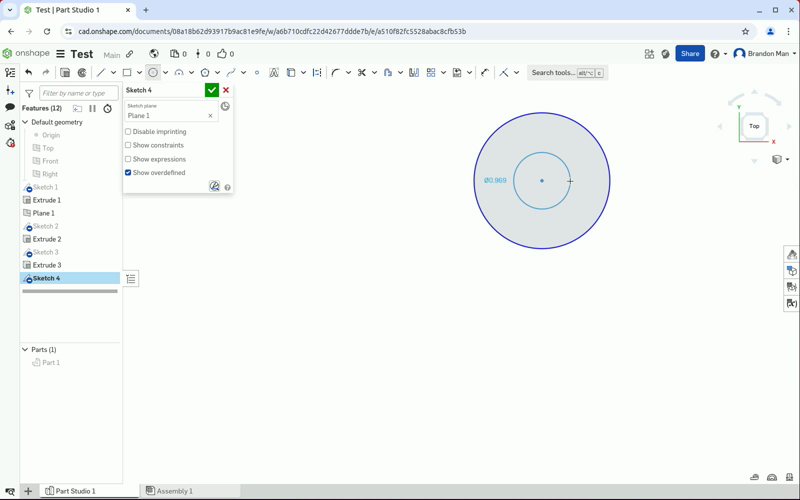
scroll(-6)
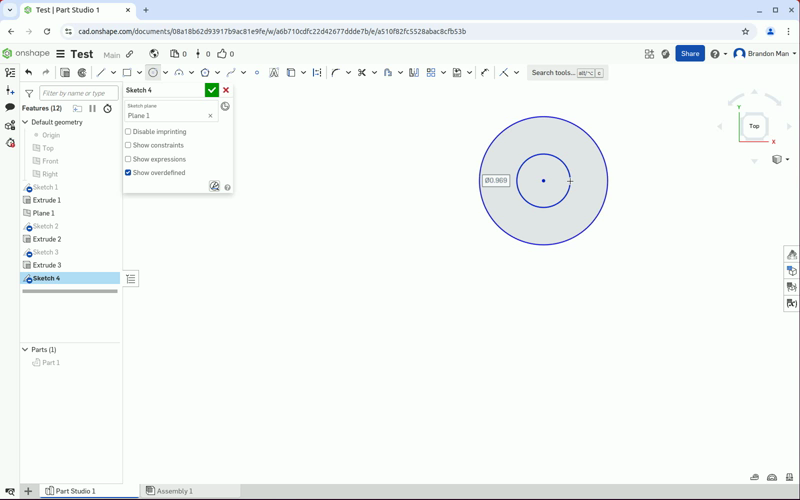
scroll(-6)
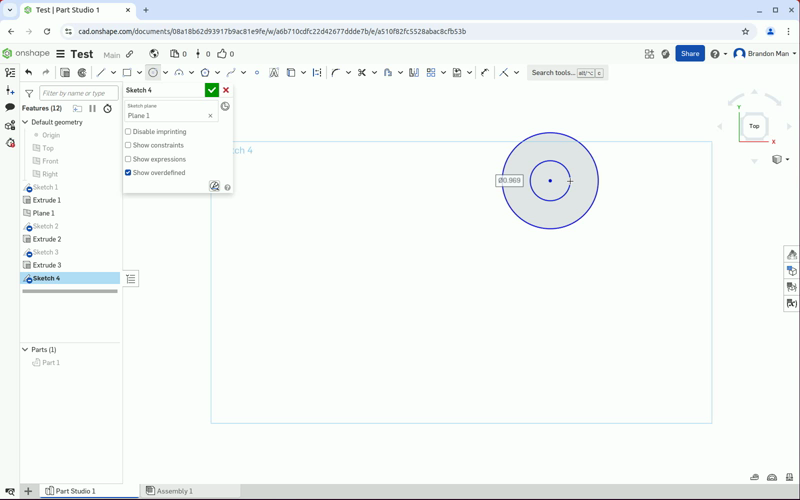
scroll(-6)
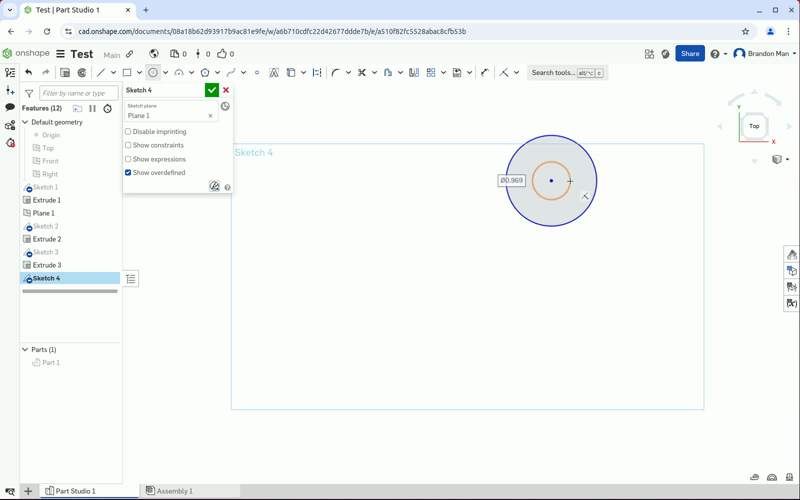
scroll(-6)
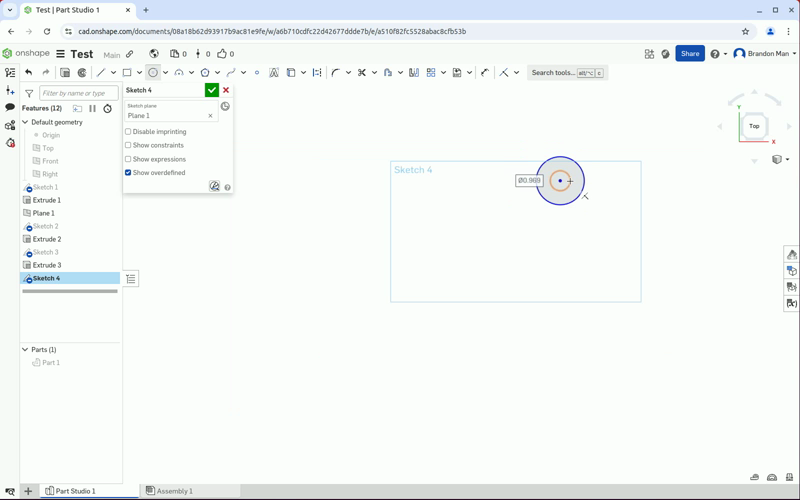
scroll(-6)
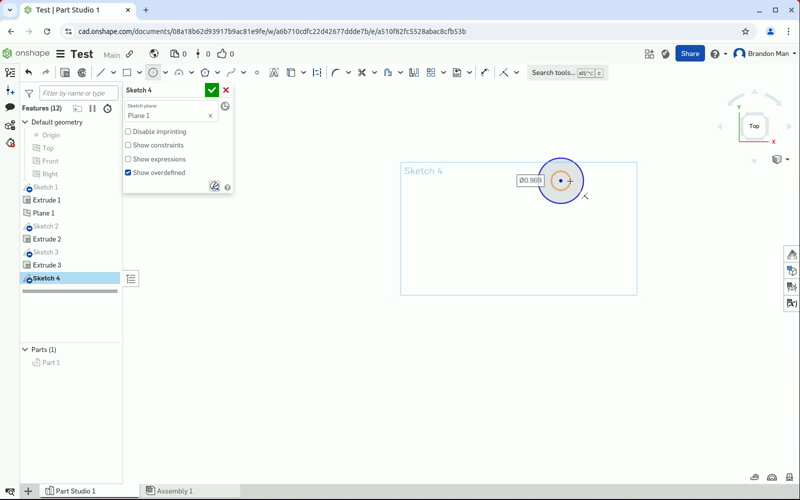
scroll(-6)
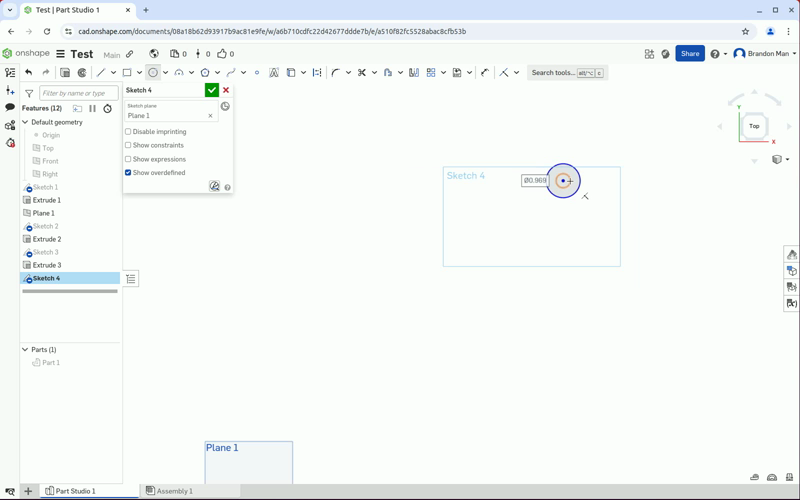
scroll(-6)
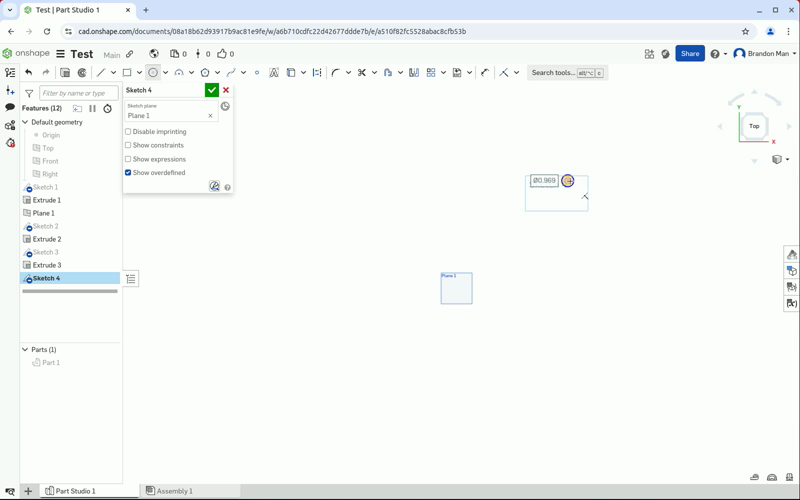
key(esc)
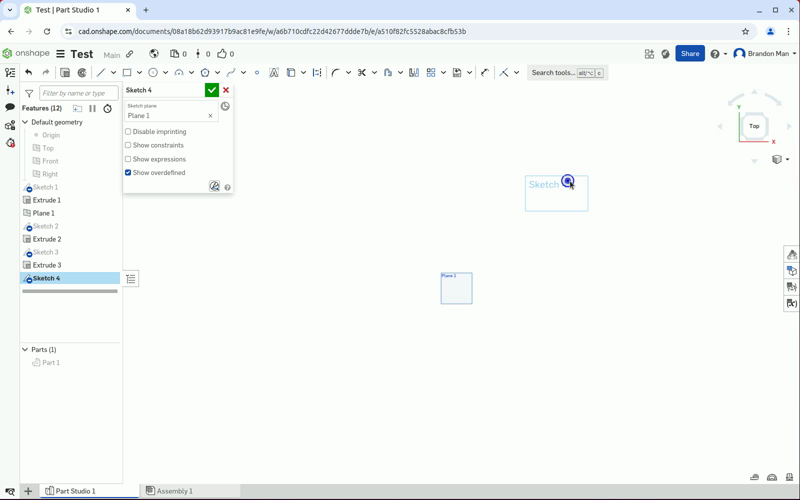
mouse_move(572, 182)
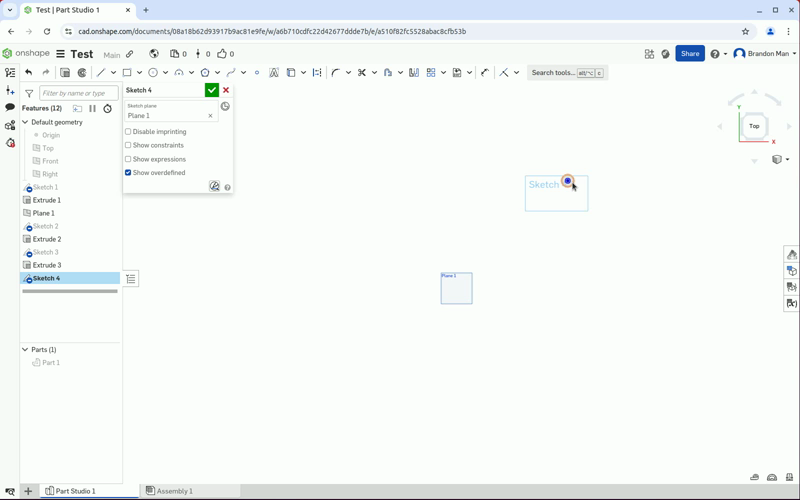
scroll(6)
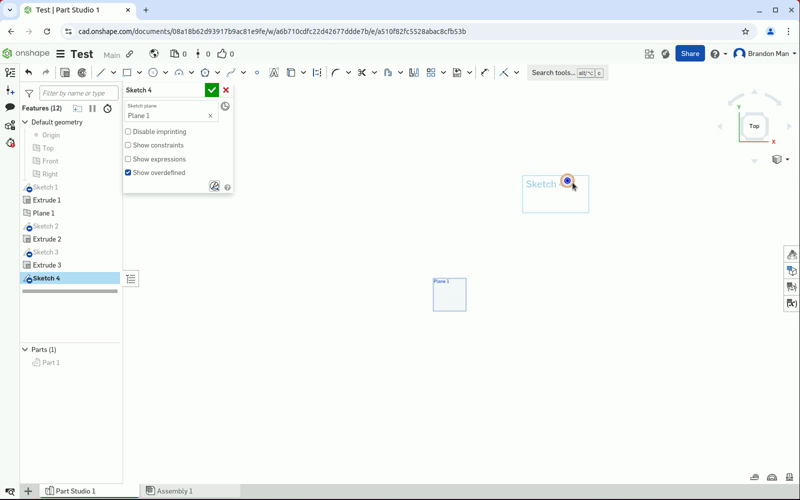
scroll(6)
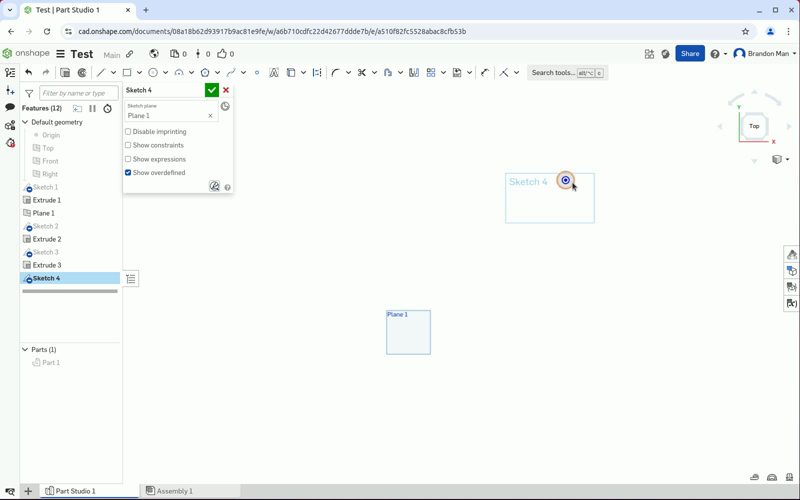
scroll(6)
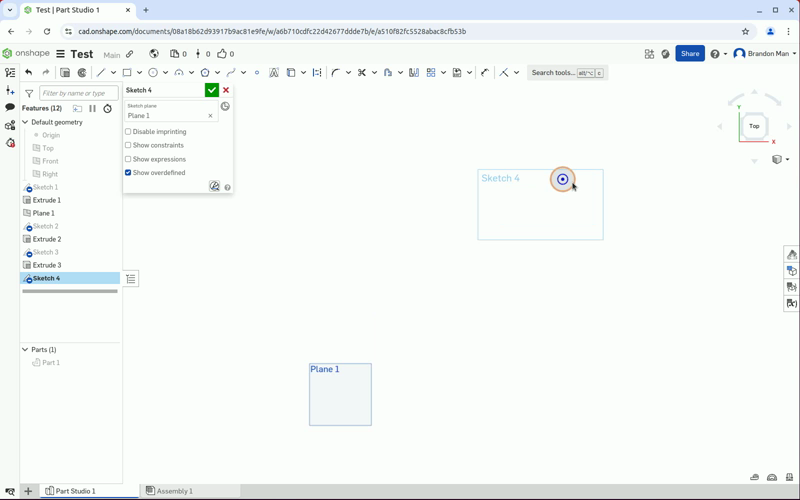
scroll(6)
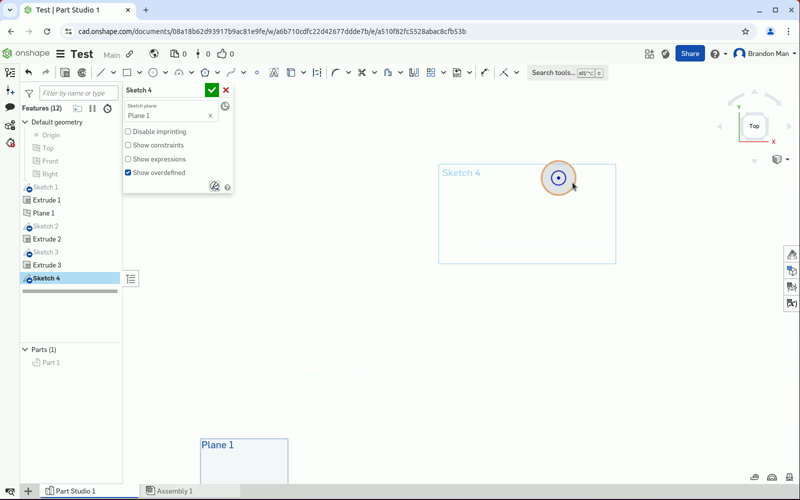
scroll(6)
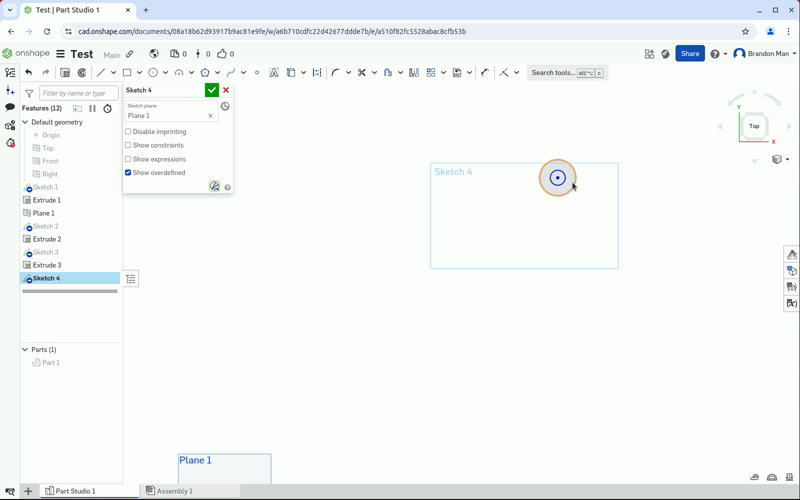
scroll(6)
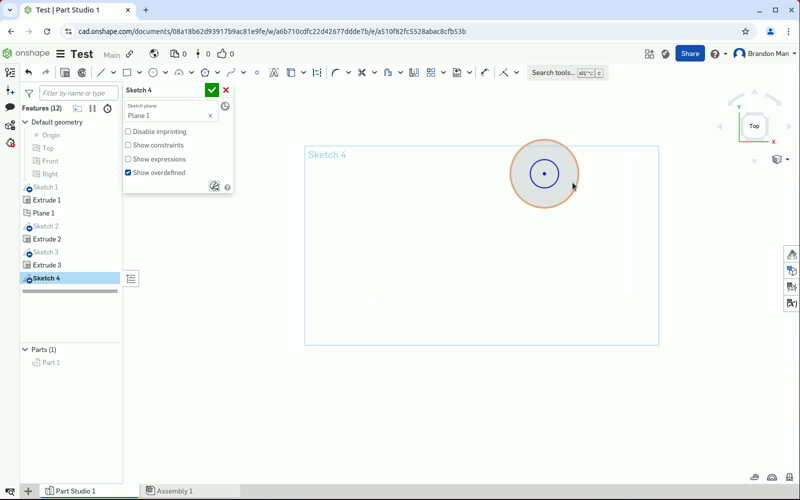
scroll(6)
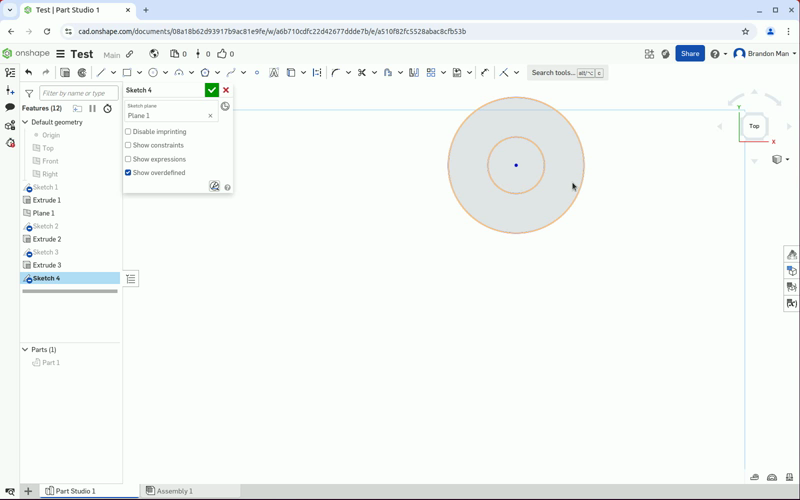
click(572, 182)
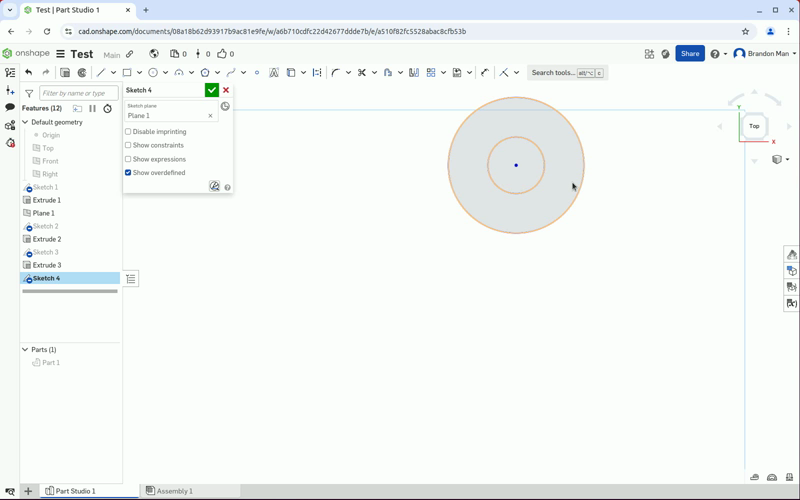
scroll(-6)
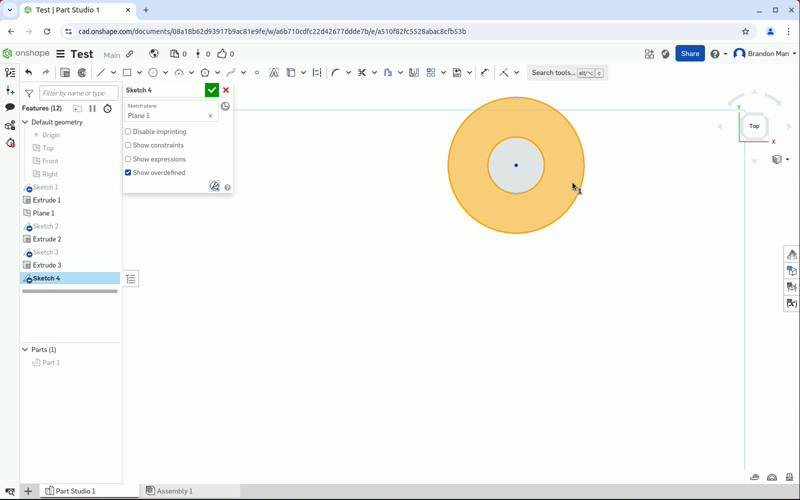
scroll(-6)
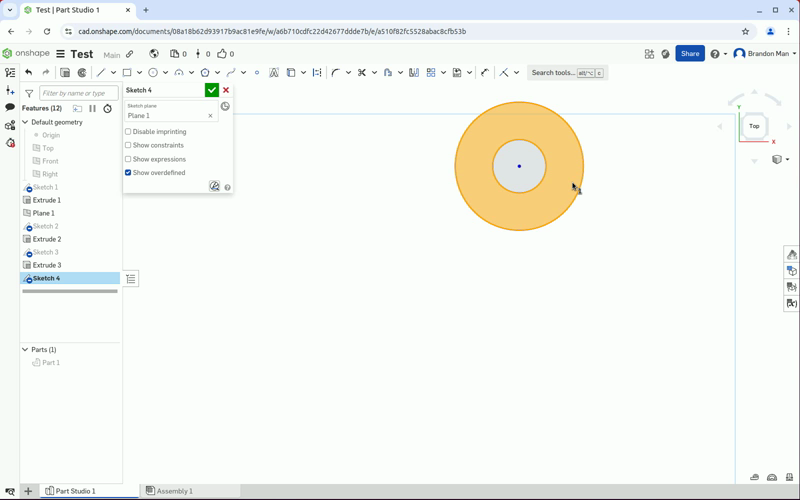
scroll(-6)
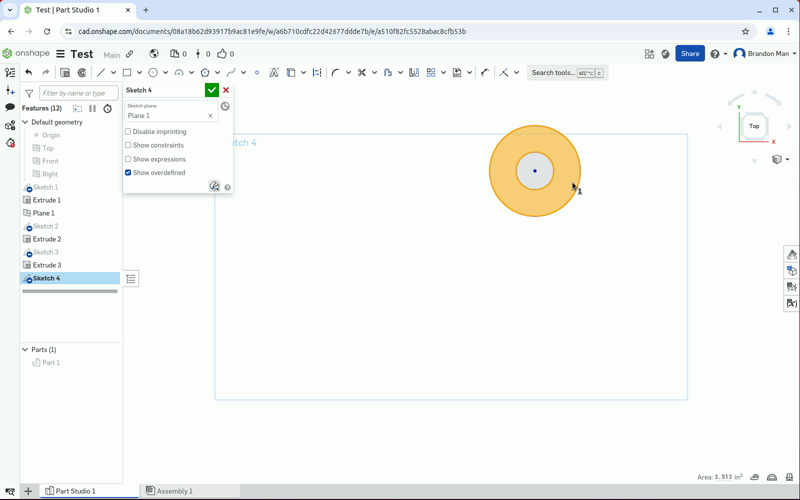
scroll(-6)
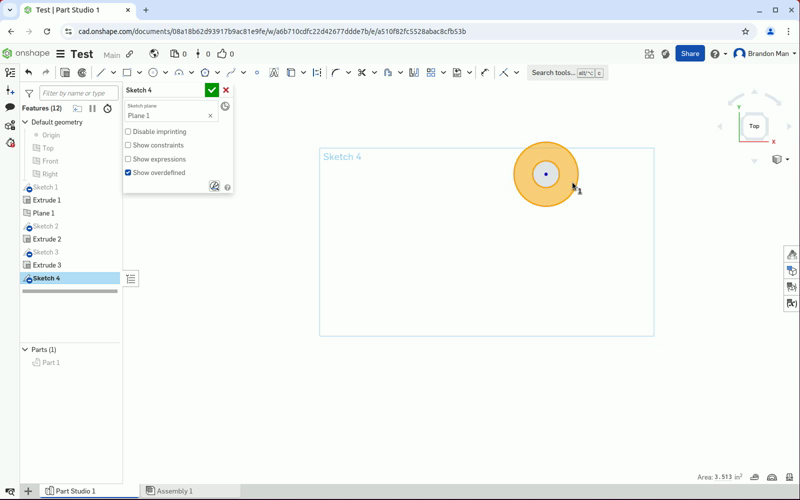
scroll(-6)
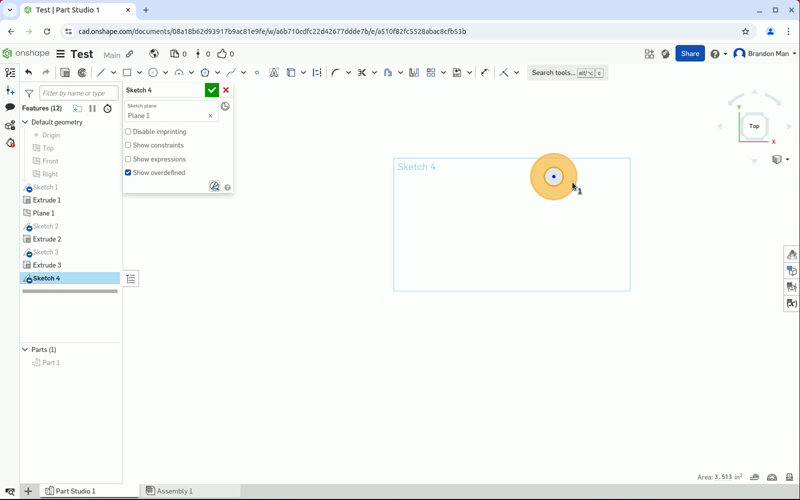
scroll(-6)
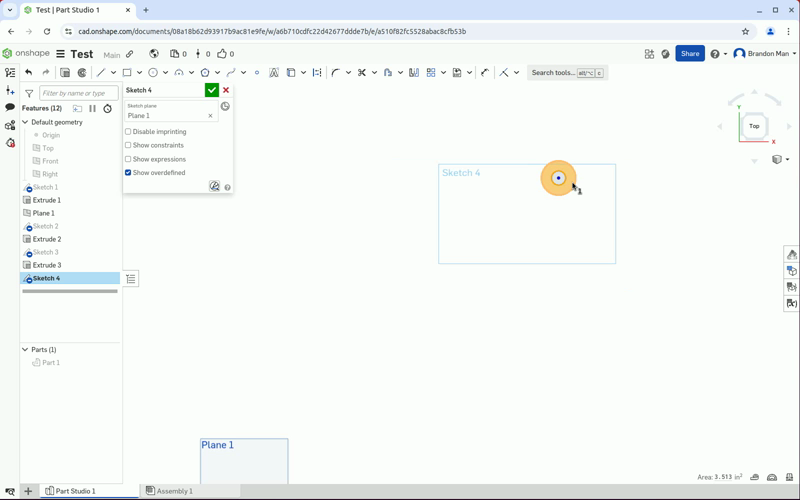
scroll(-6)
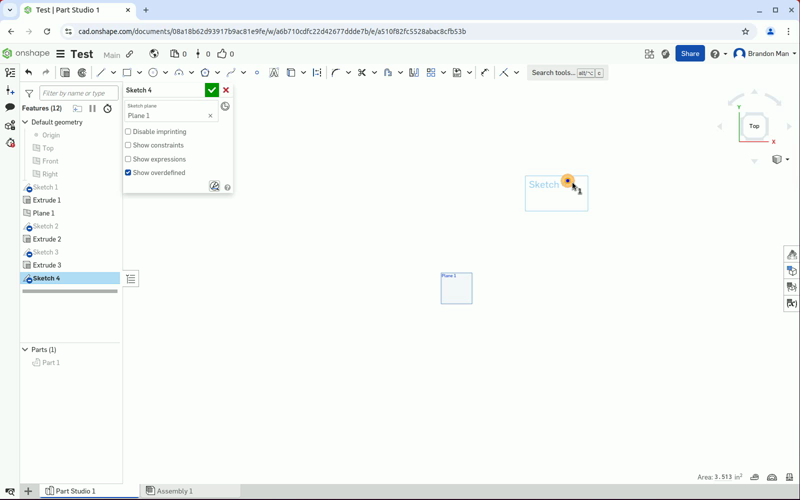
mouse_move(73, 352)
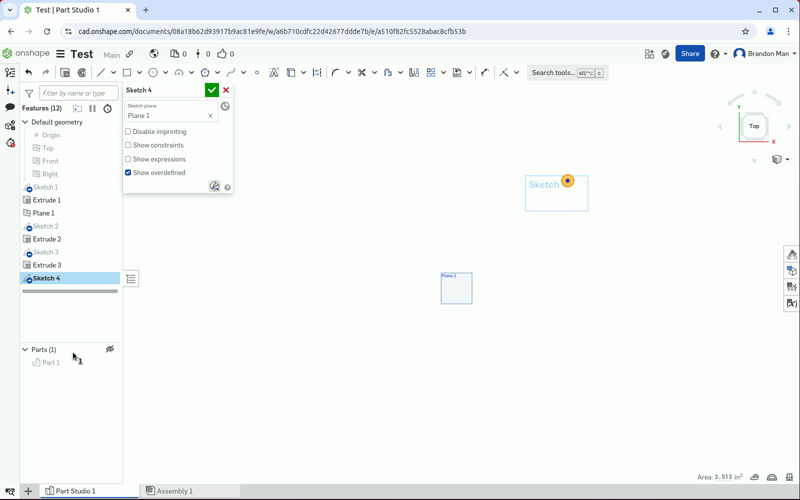
key(shift+y)
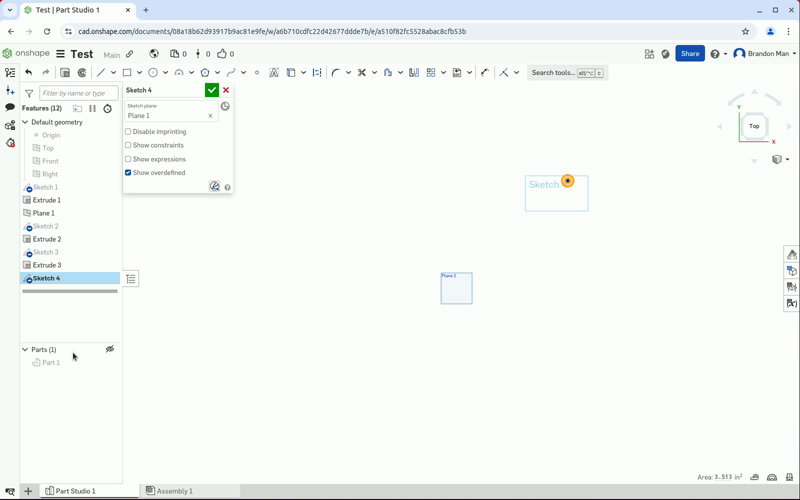
key(shift+e)
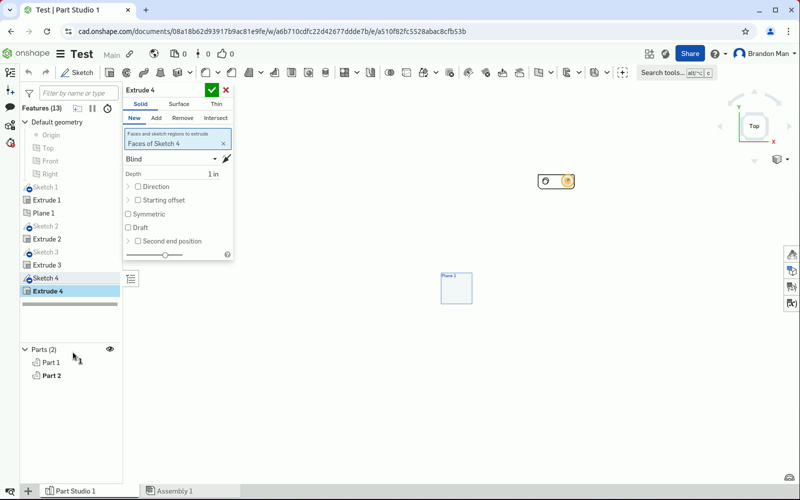
mouse_move(143, 106)
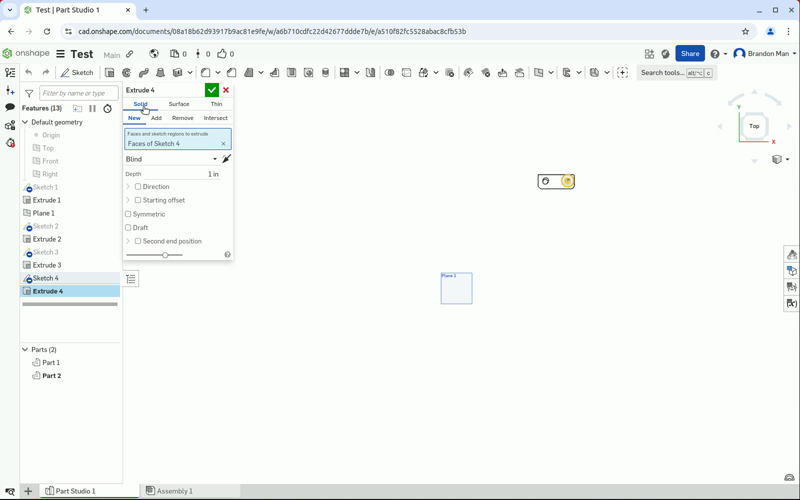
click(143, 106)
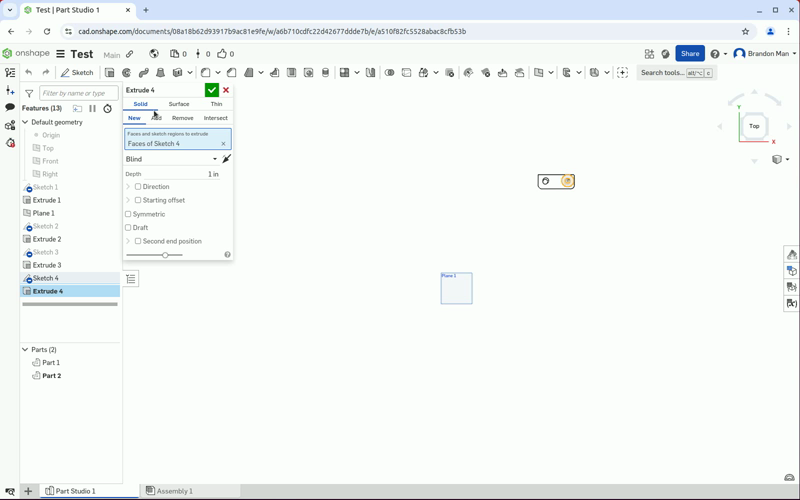
mouse_move(186, 120)
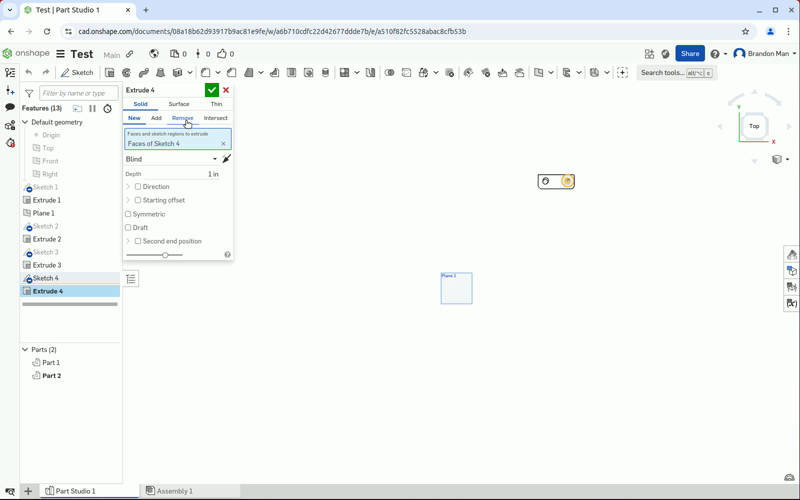
click(186, 120)
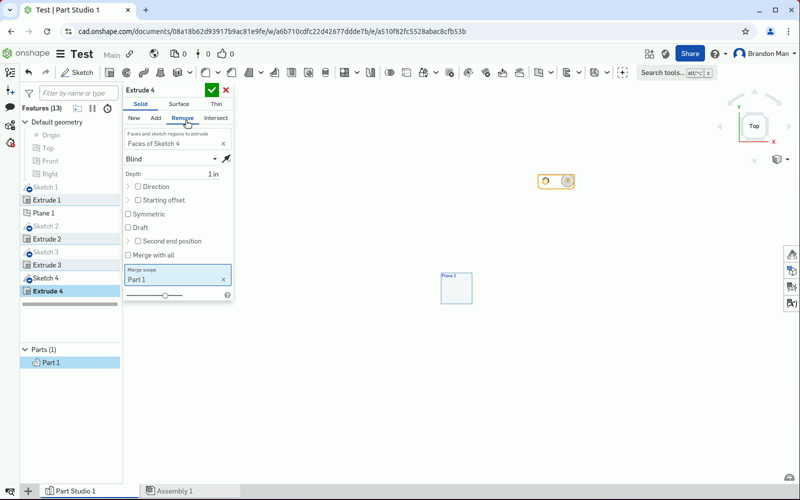
key(tab, 4)
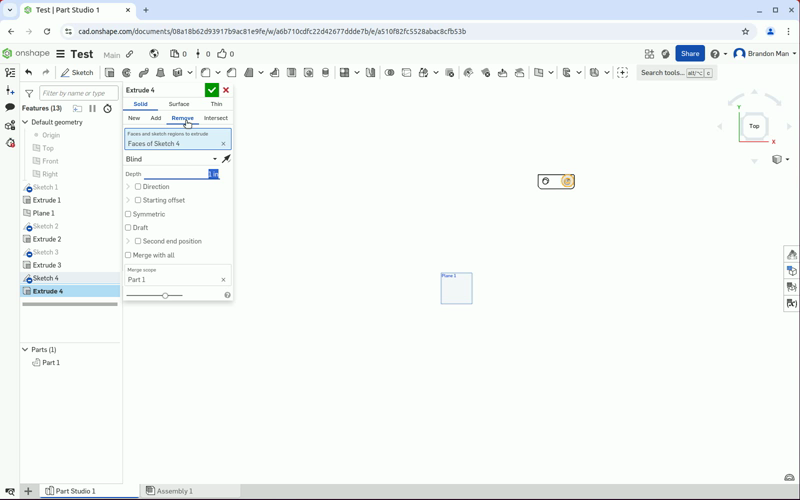
text(0.722)
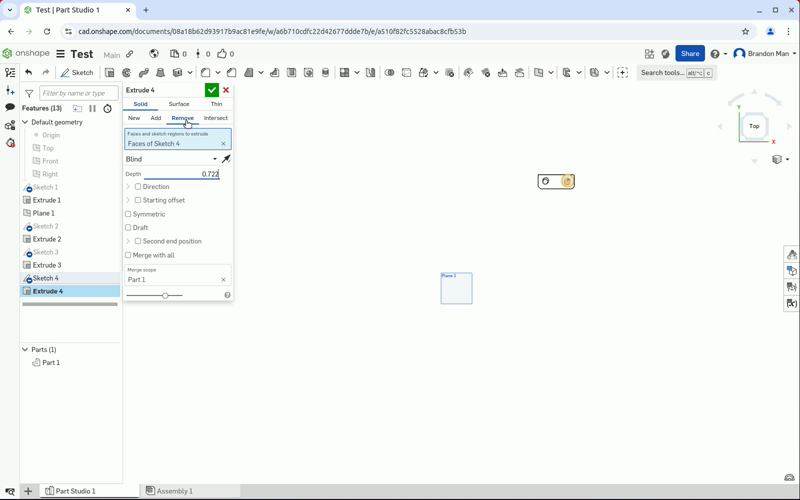
key(tab, 6)
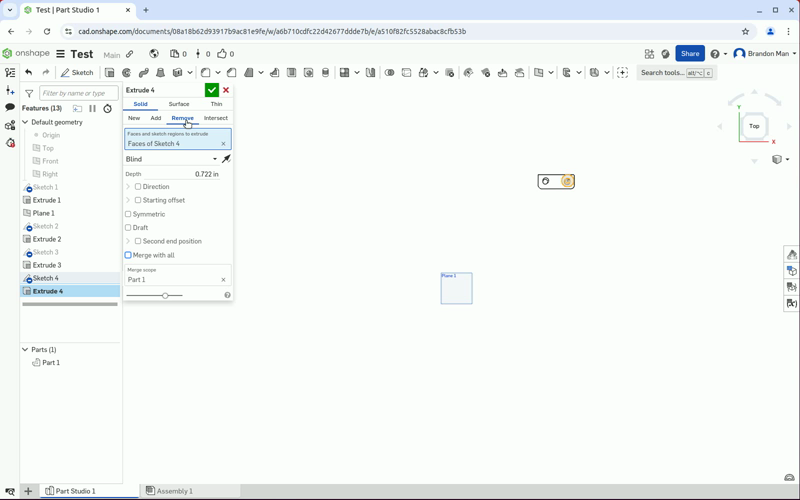
key(space)
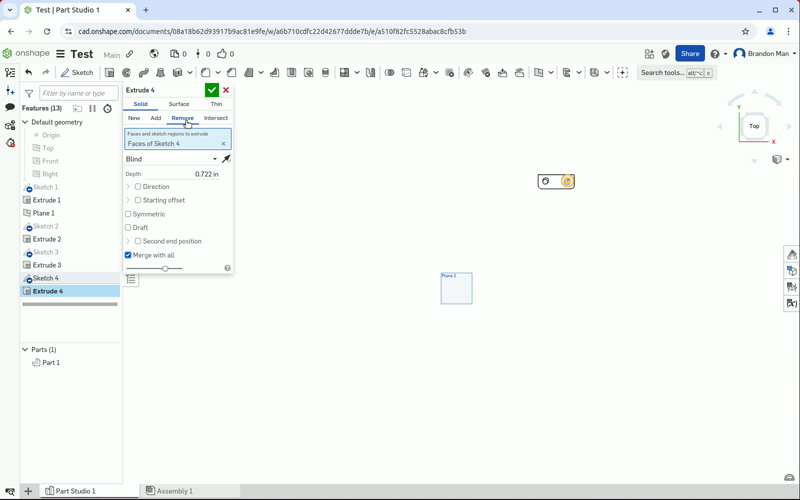
key(enter)
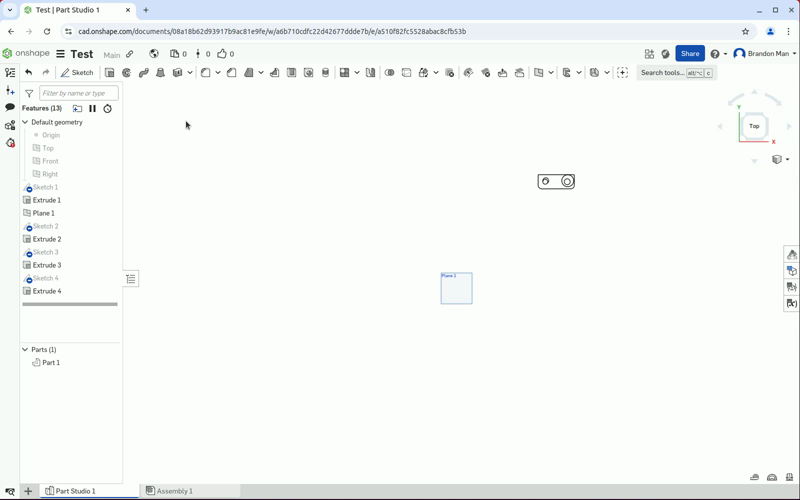
key(shift+h)
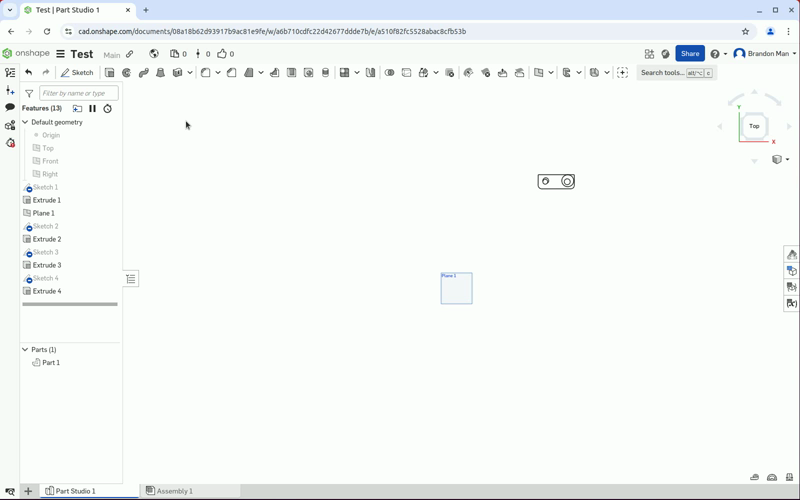
key(shift+h)
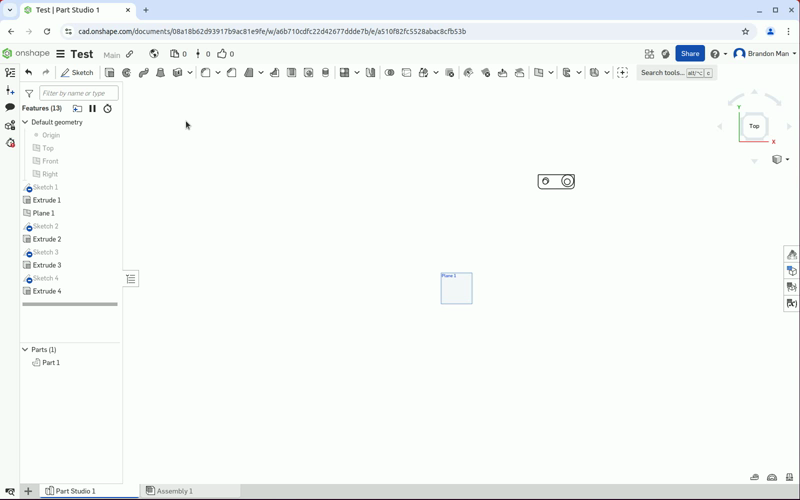
mouse_move(73, 189)
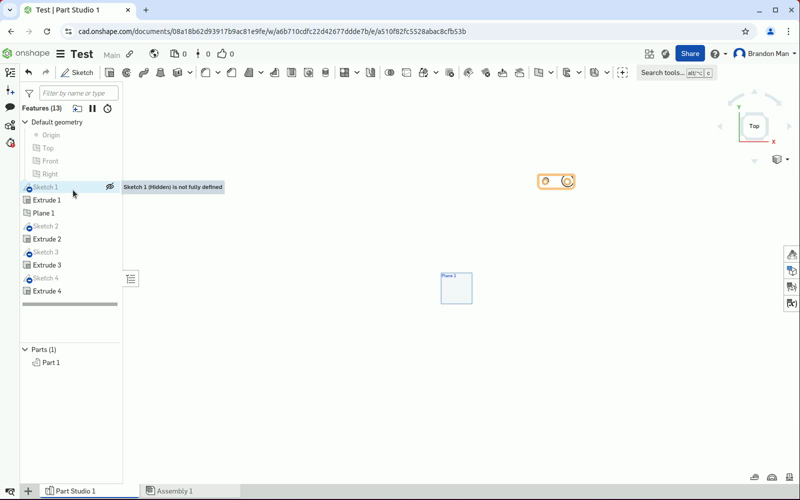
click(73, 189)
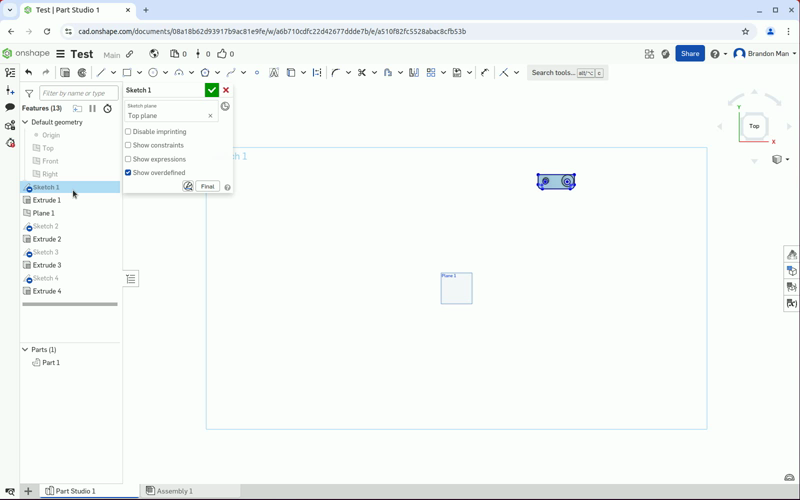
mouse_move(229, 92)
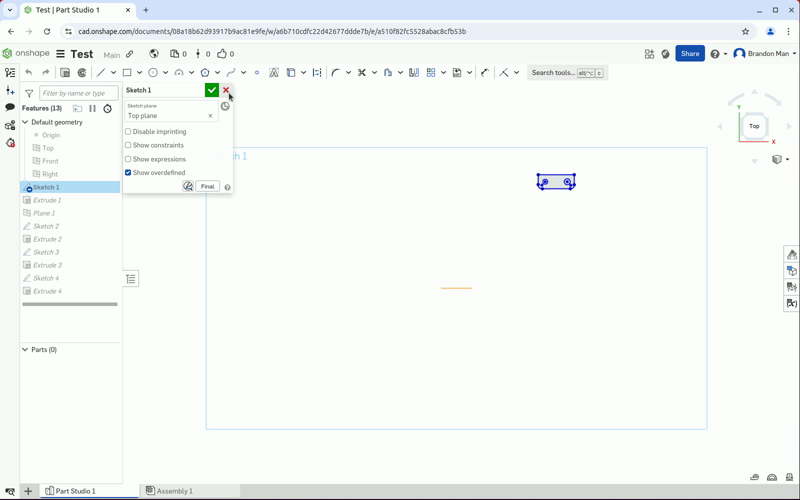
click(229, 92)
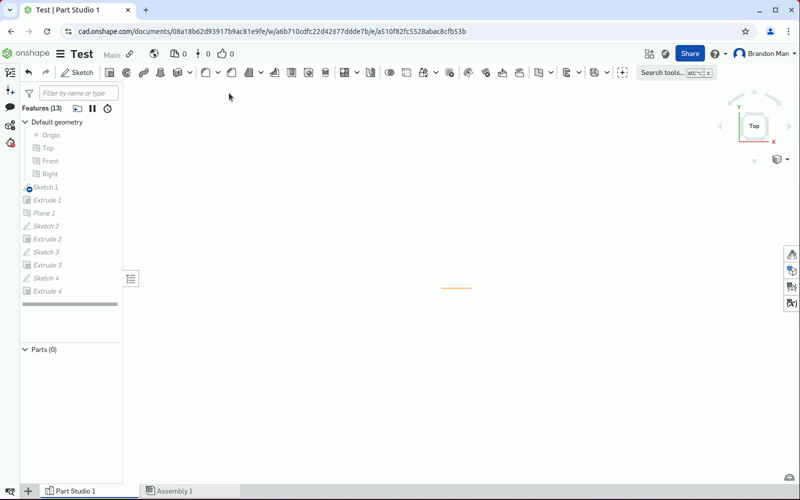
key(shift+s)
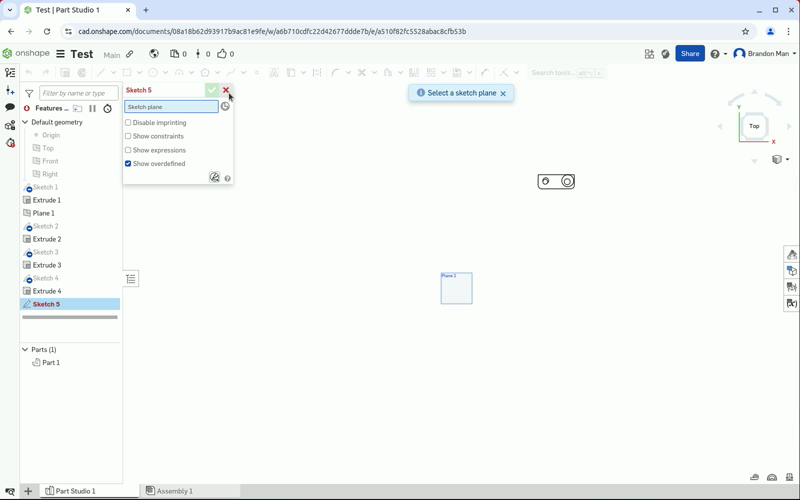
mouse_move(73, 215)
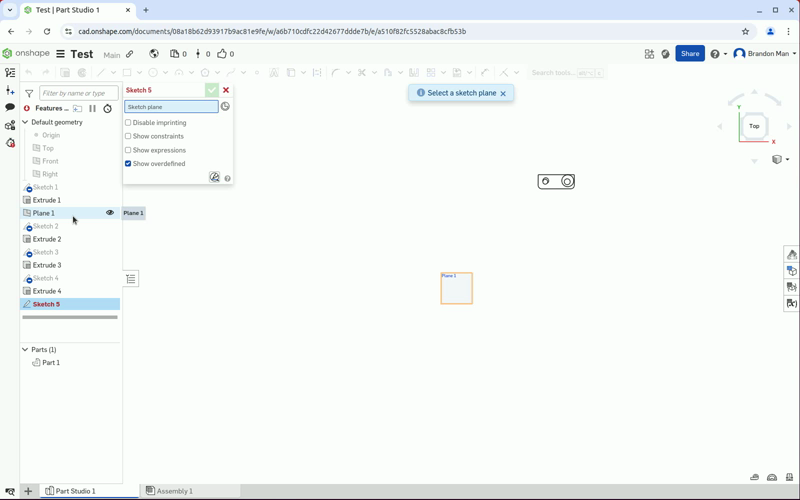
click(73, 215)
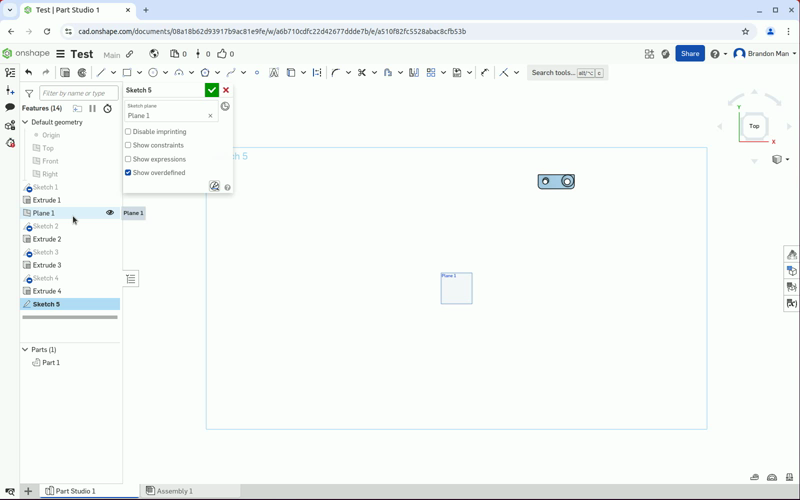
mouse_move(73, 352)
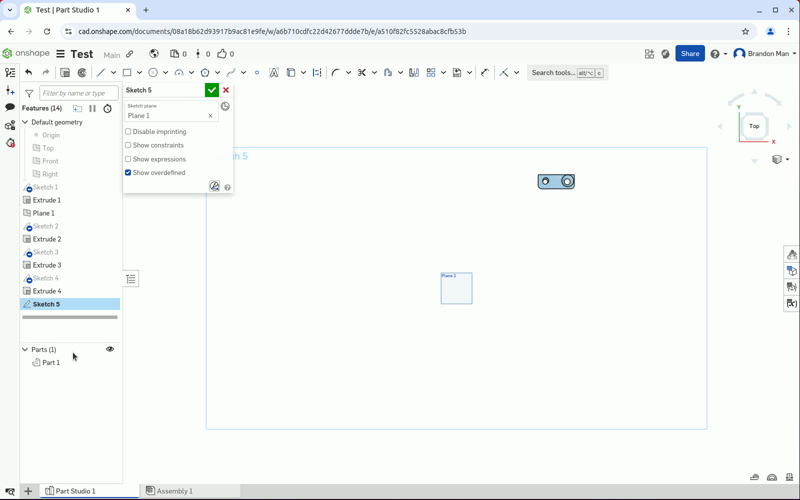
key(y)
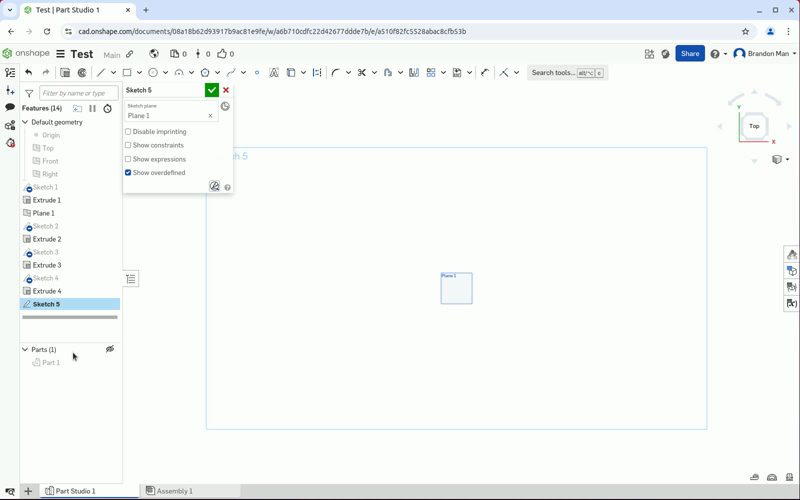
key(c)
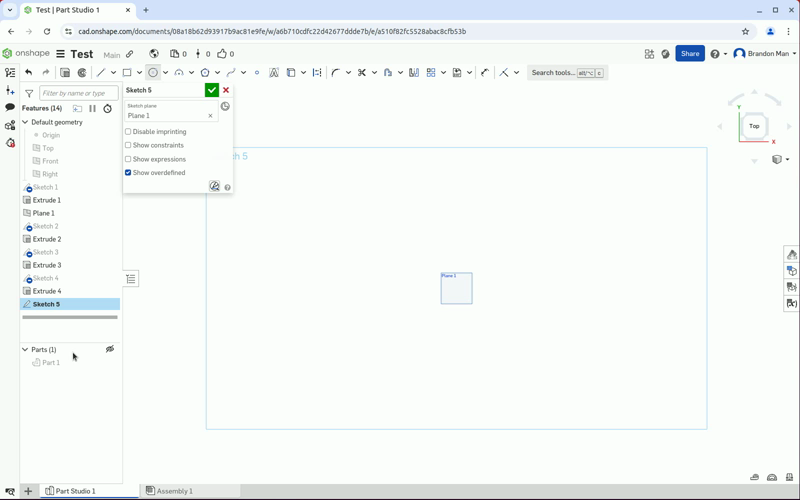
key_down(shift)
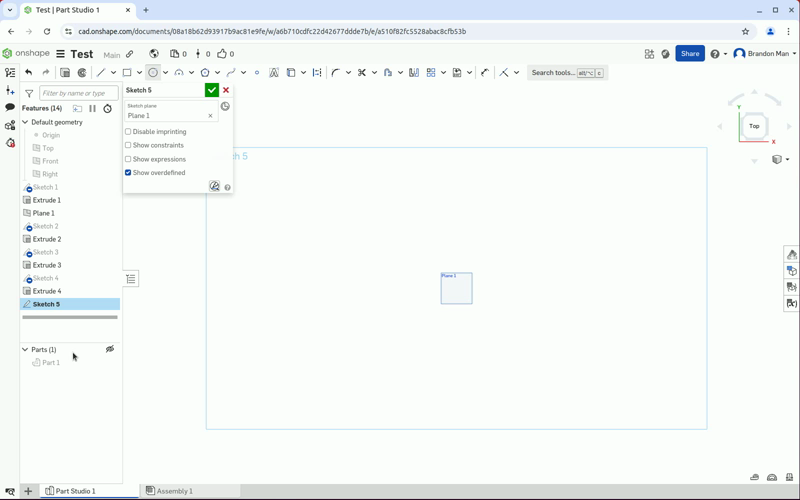
mouse_move(546, 180)
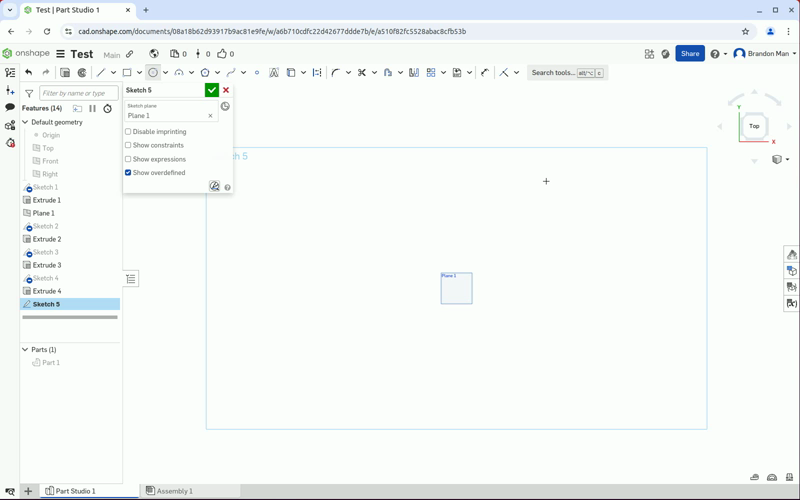
click(546, 180)
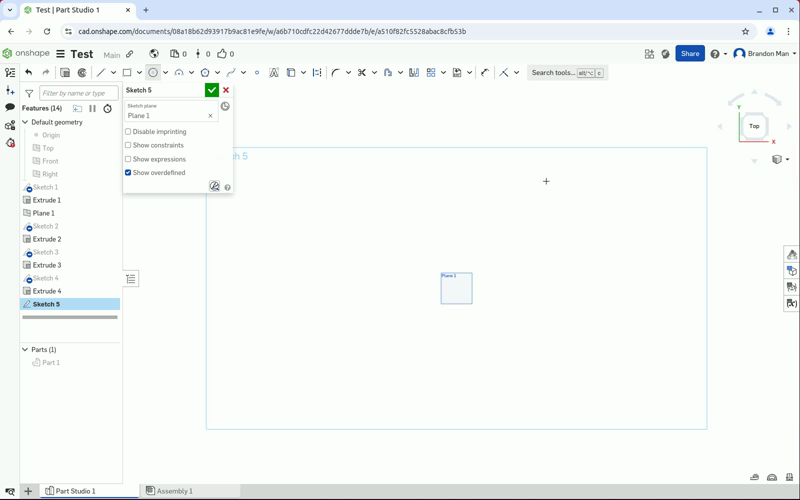
key_up(shift)
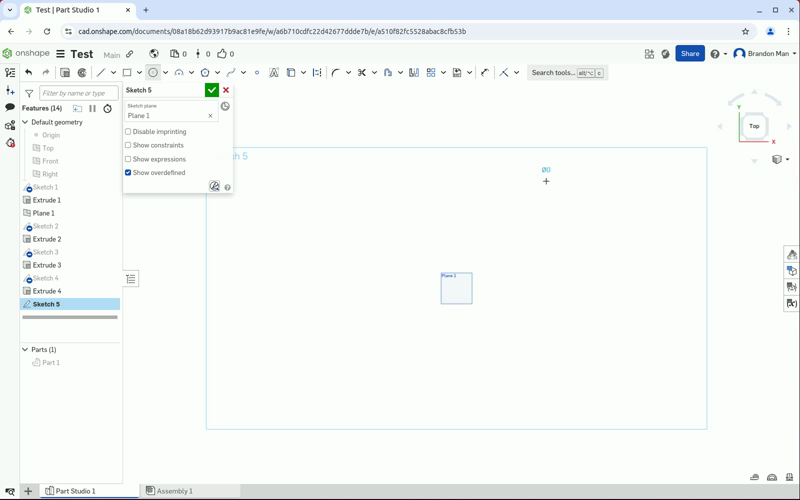
mouse_move(552, 180)
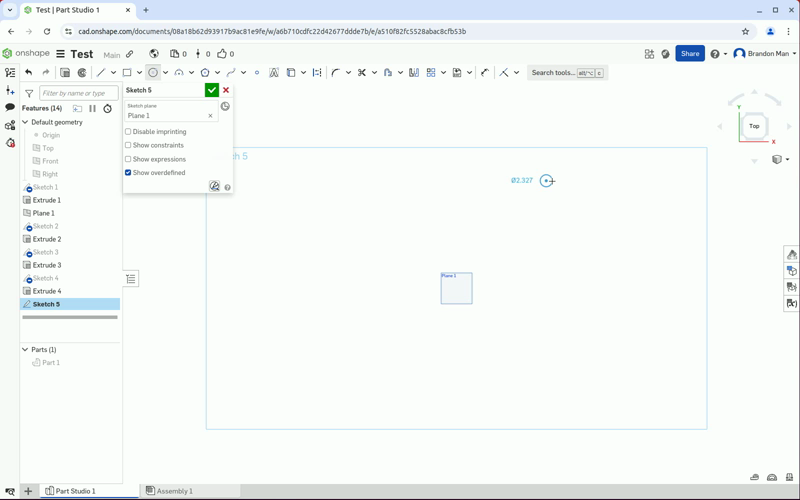
click(552, 180)
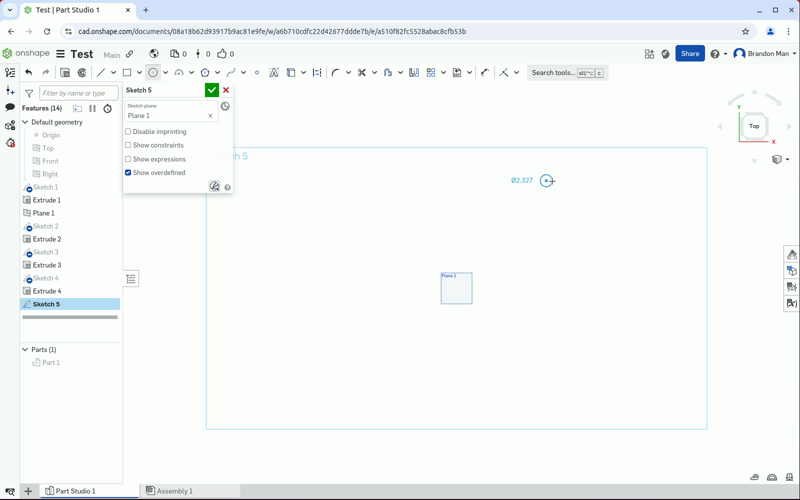
key(esc)
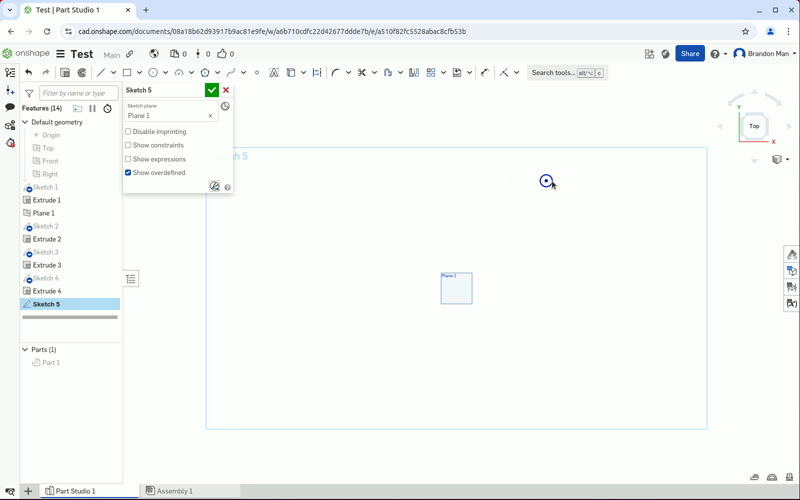
key(c)
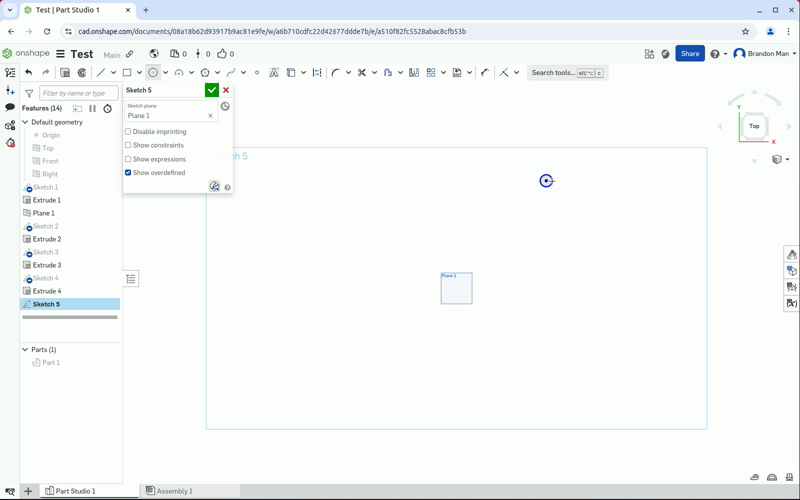
key_down(shift)
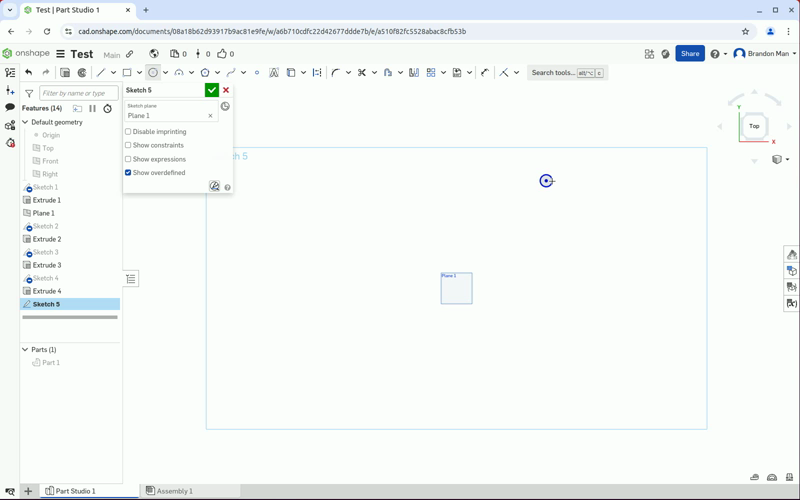
mouse_move(546, 180)
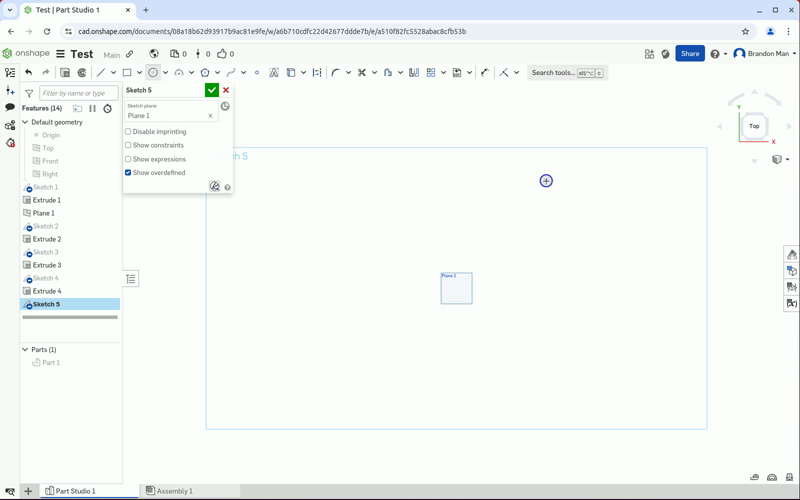
click(546, 180)
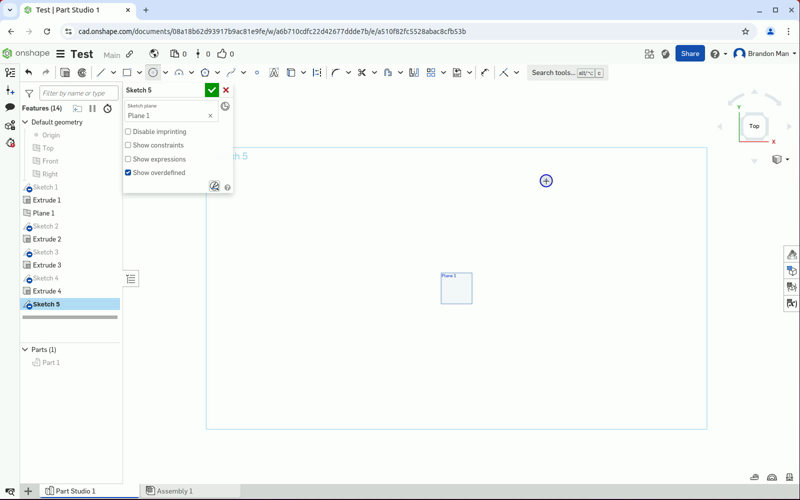
key_up(shift)
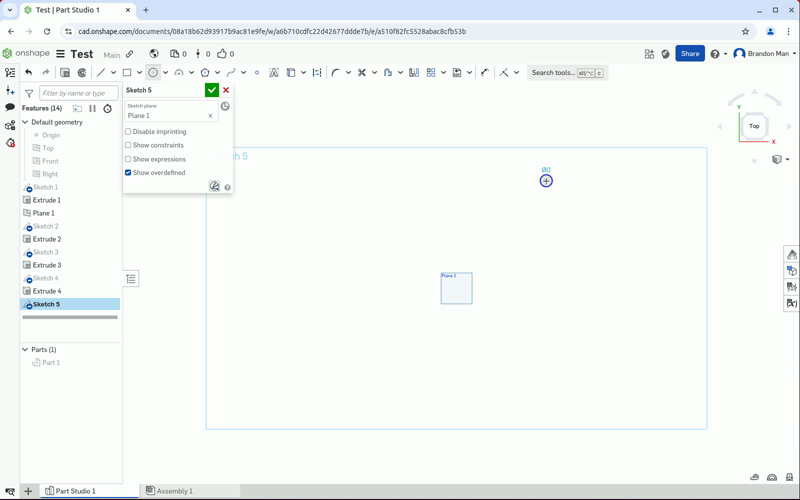
mouse_move(549, 180)
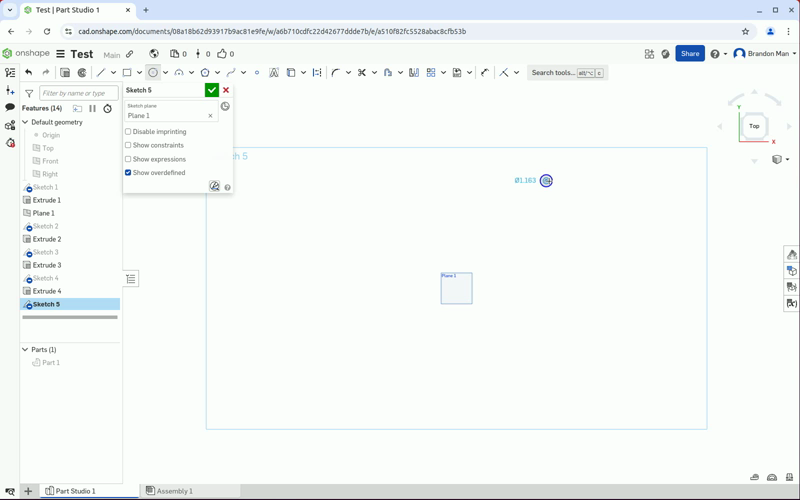
scroll(6)
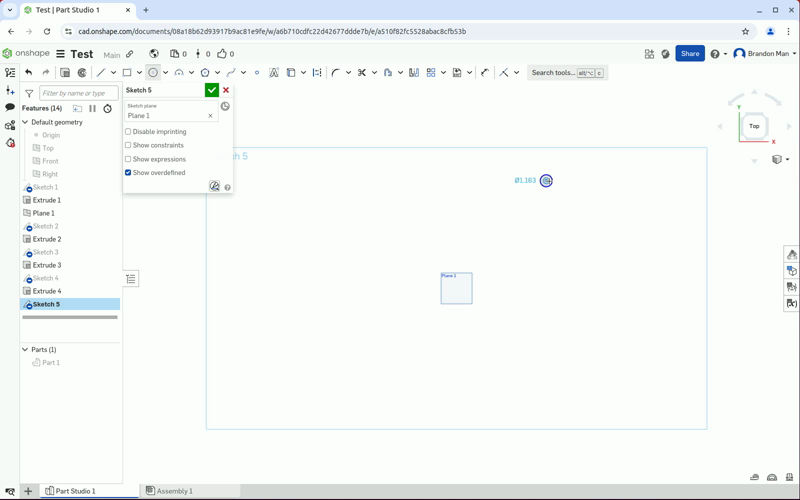
scroll(6)
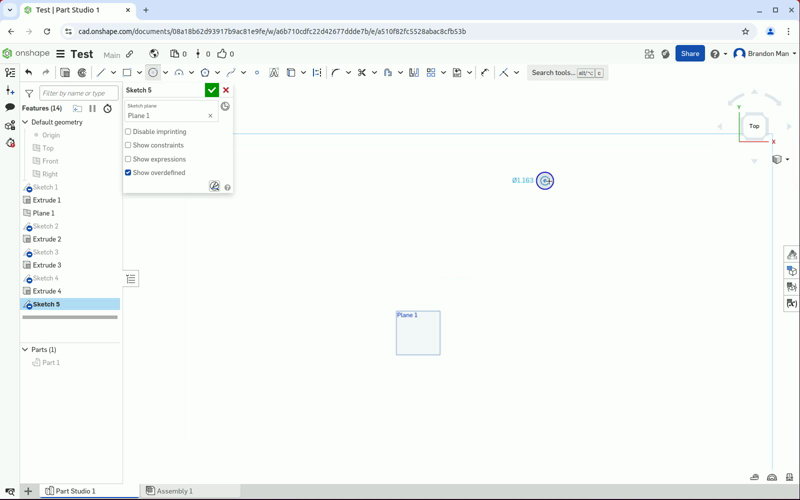
scroll(6)
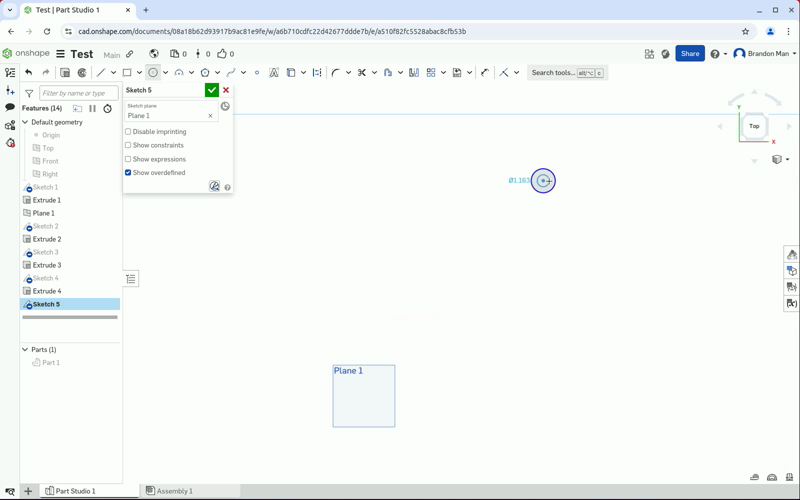
scroll(6)
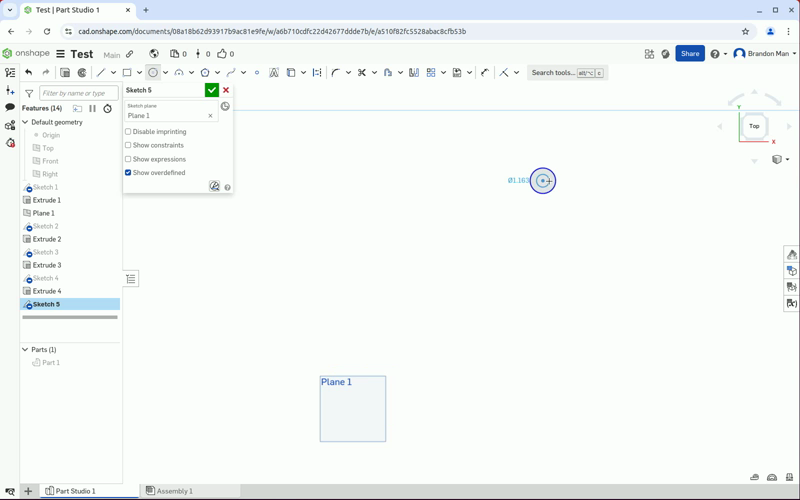
scroll(6)
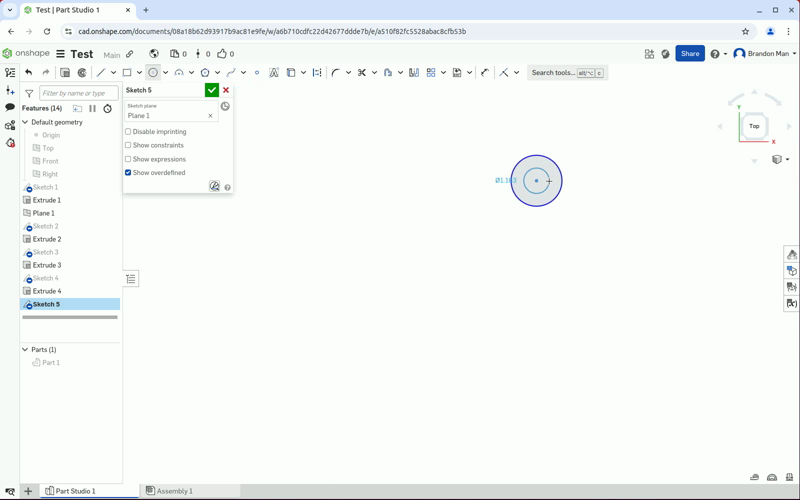
scroll(6)
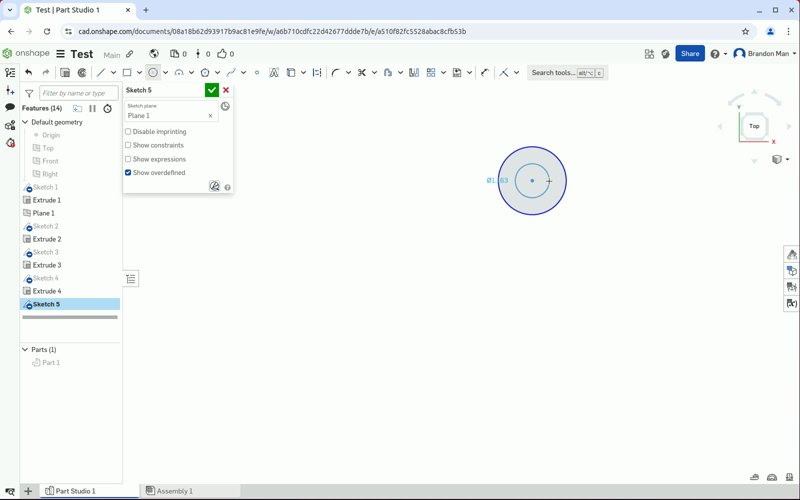
scroll(6)
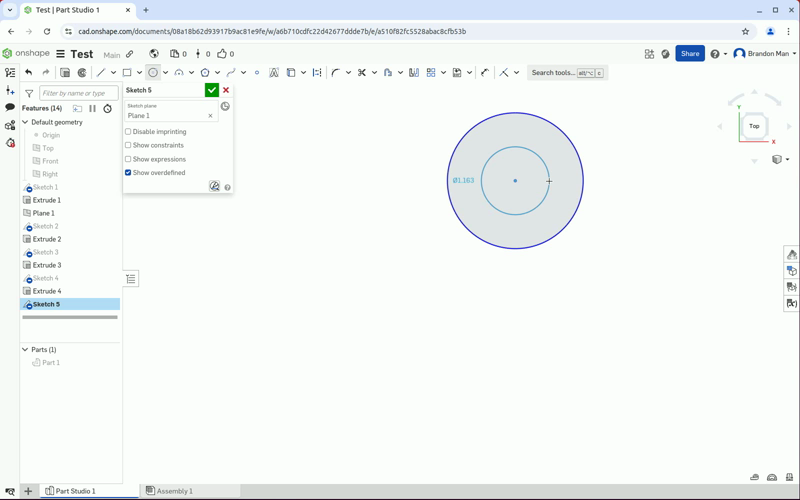
click(549, 180)
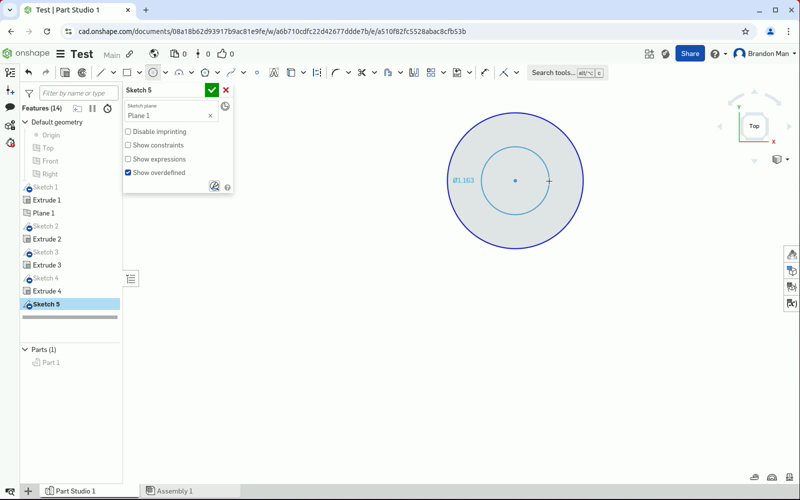
scroll(-6)
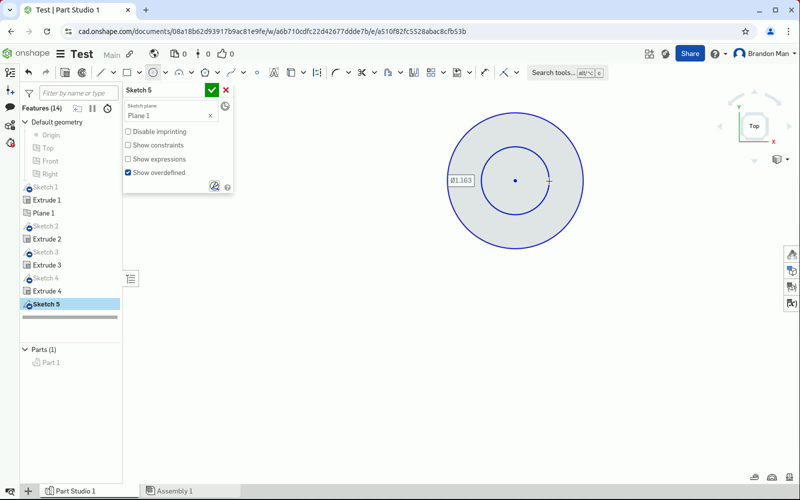
scroll(-6)
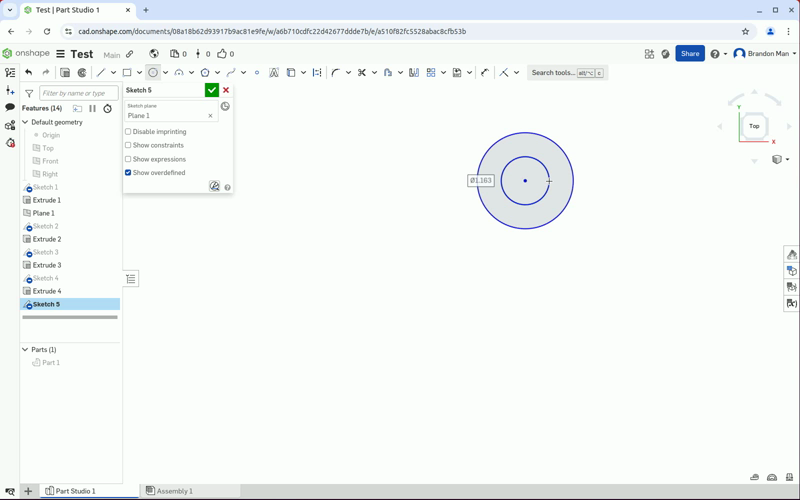
scroll(-6)
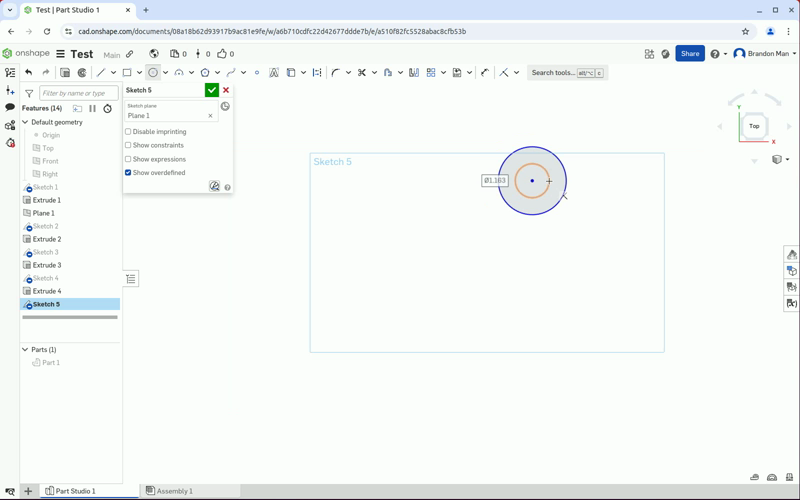
scroll(-6)
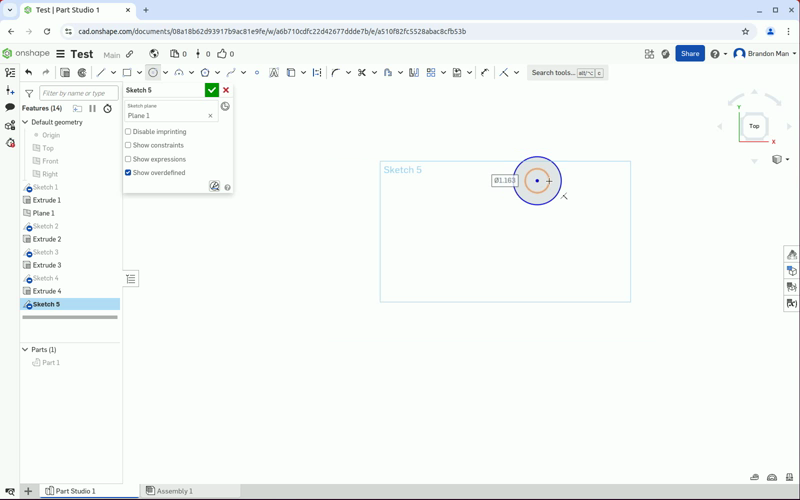
scroll(-6)
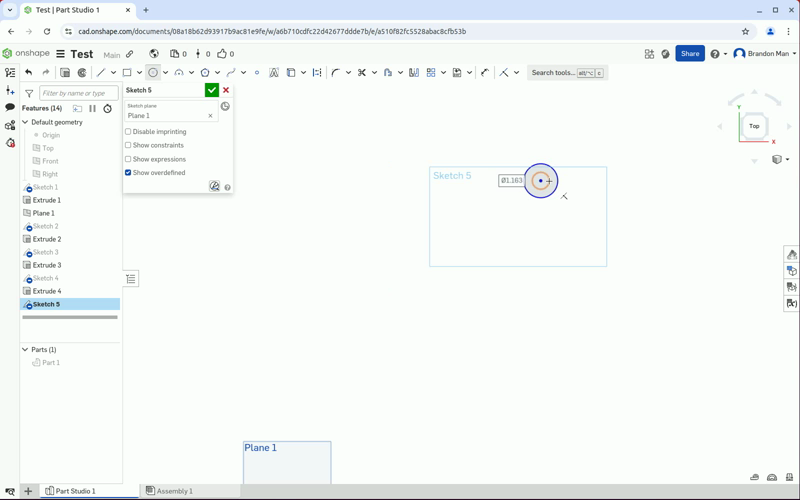
scroll(-6)
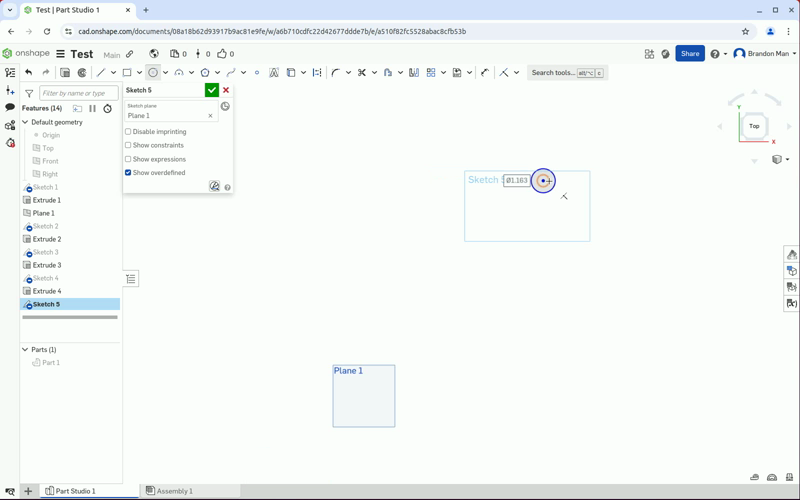
scroll(-6)
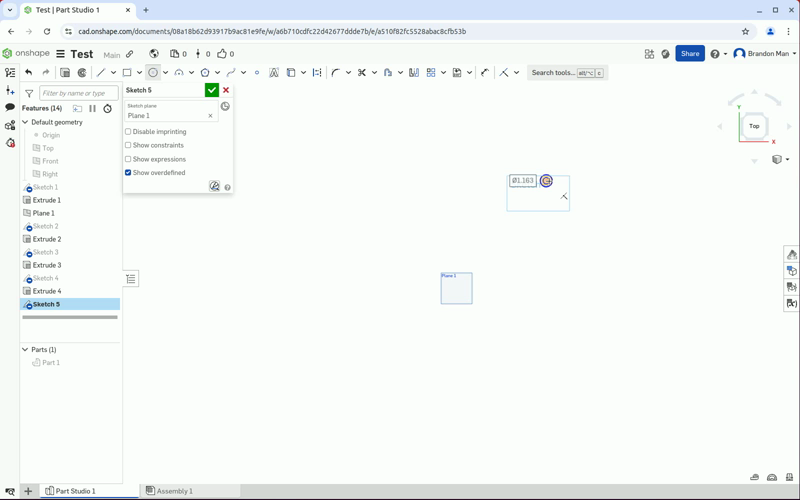
key(esc)
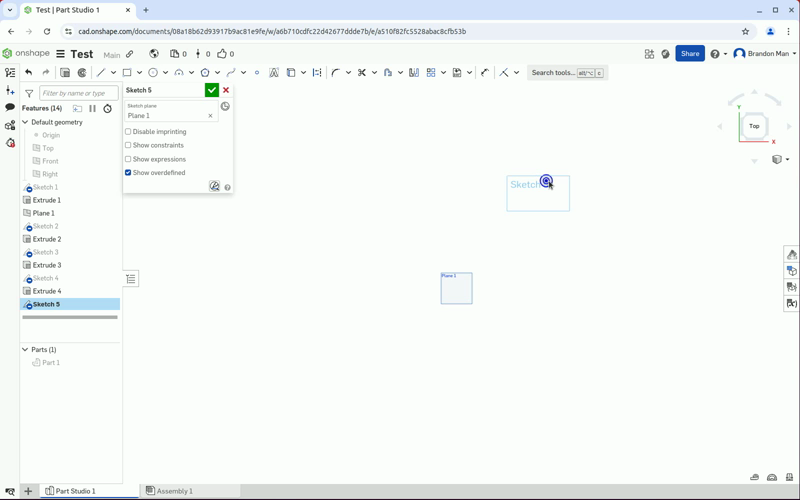
mouse_move(542, 183)
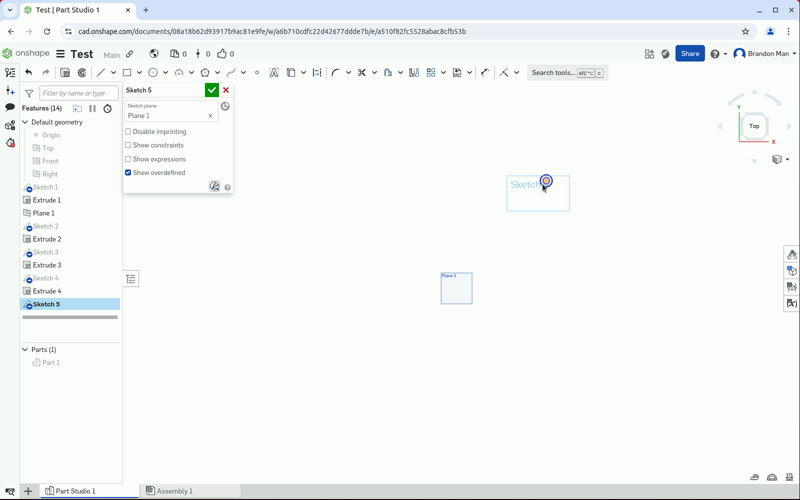
scroll(6)
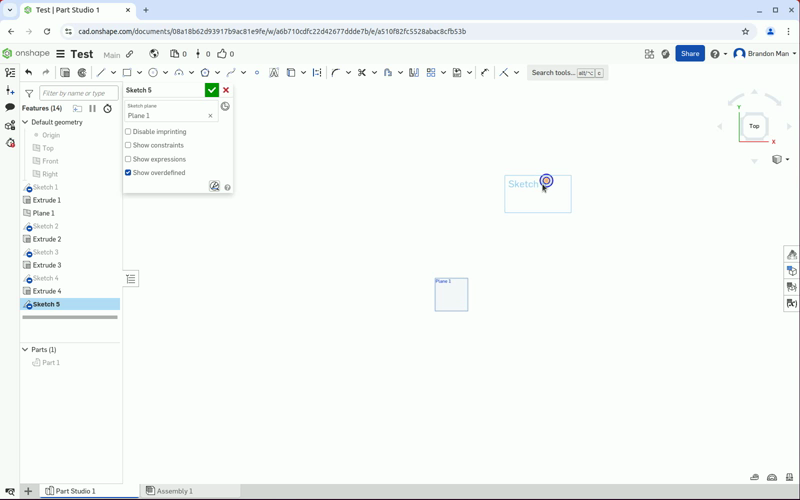
scroll(6)
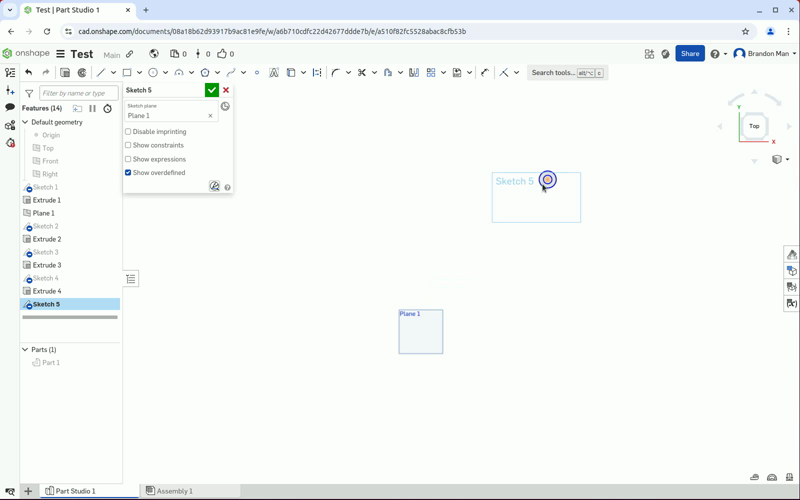
scroll(6)
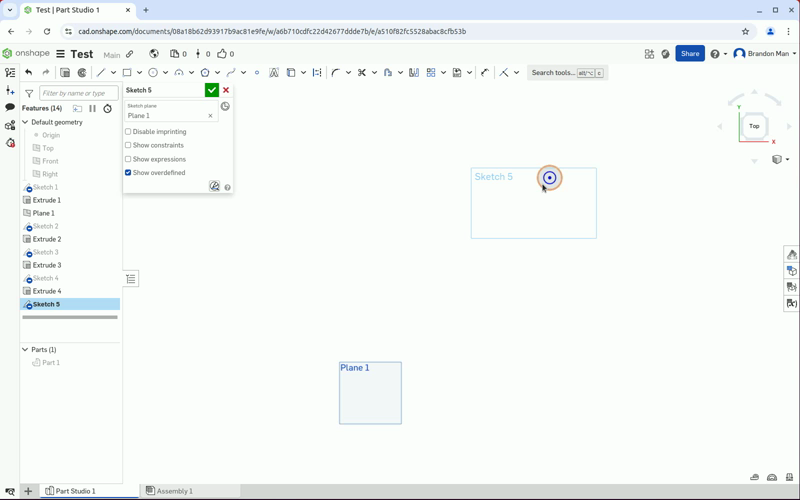
scroll(6)
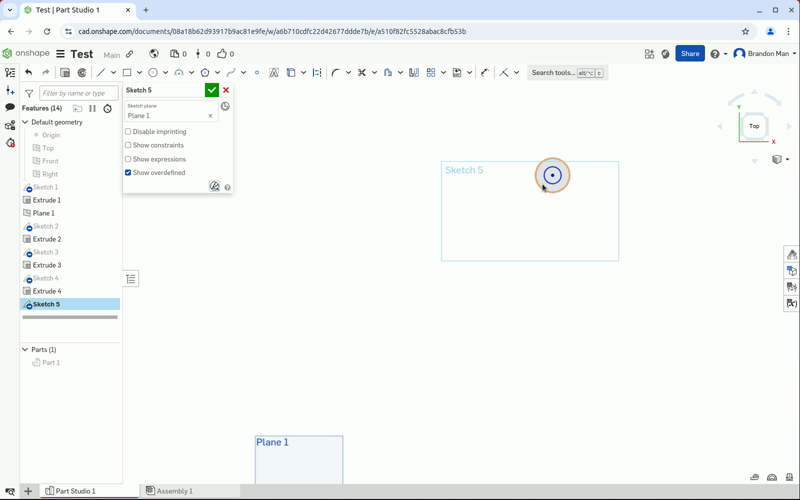
scroll(6)
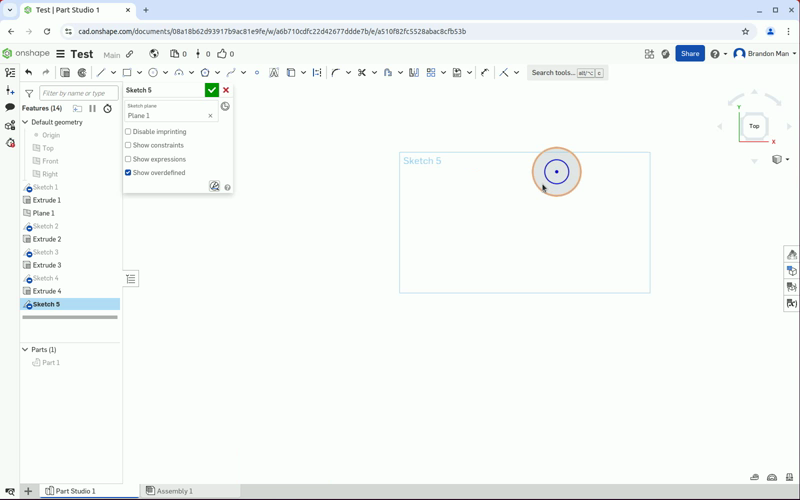
scroll(6)
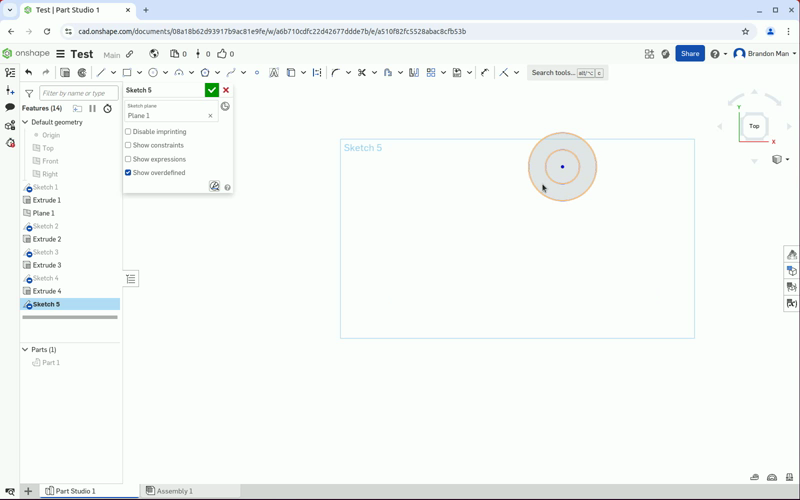
scroll(6)
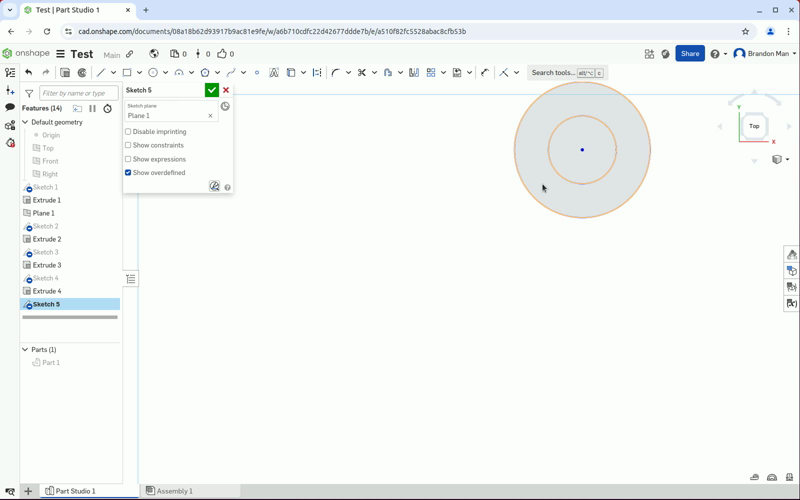
click(542, 183)
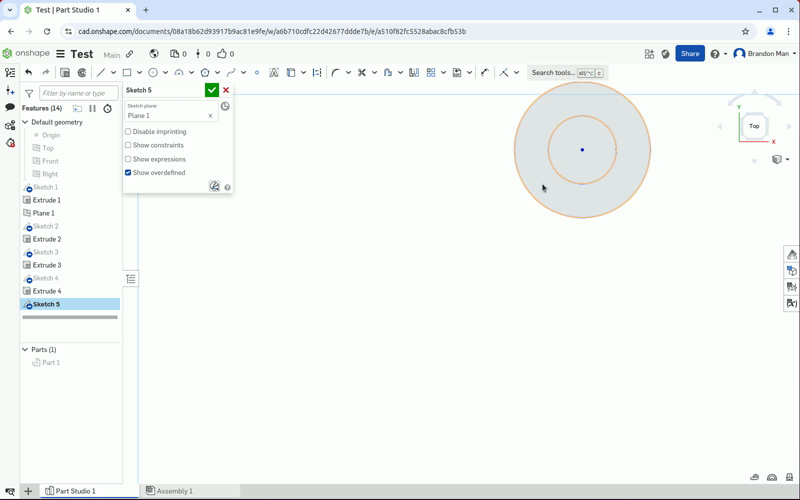
scroll(-6)
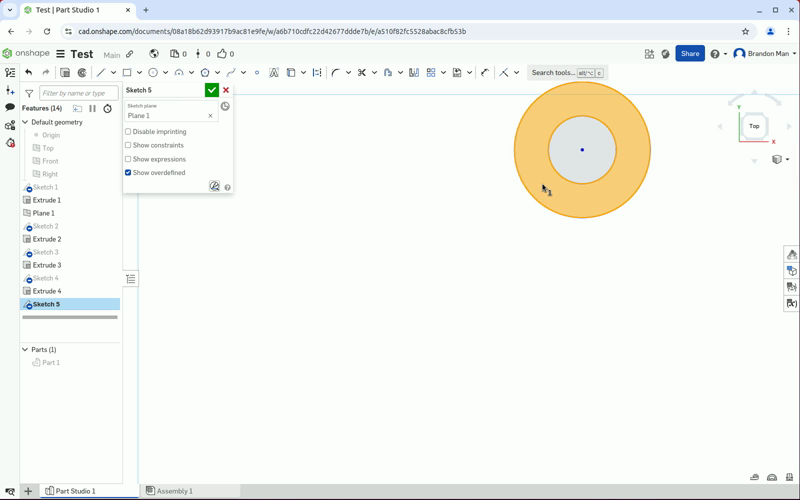
scroll(-6)
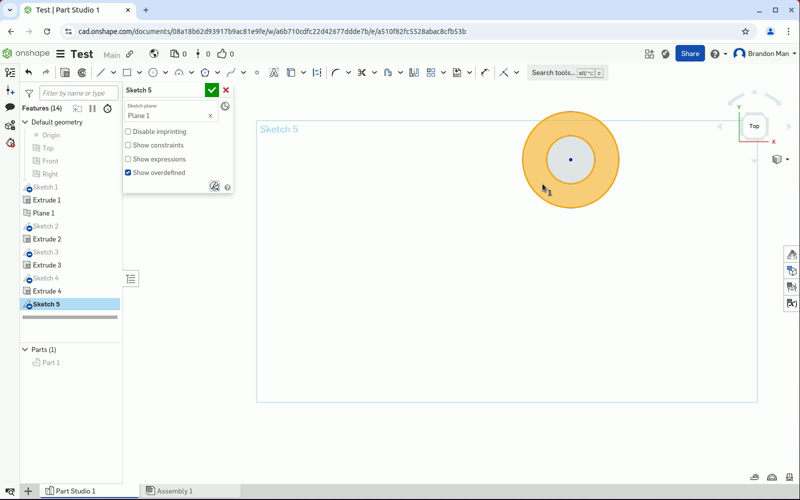
scroll(-6)
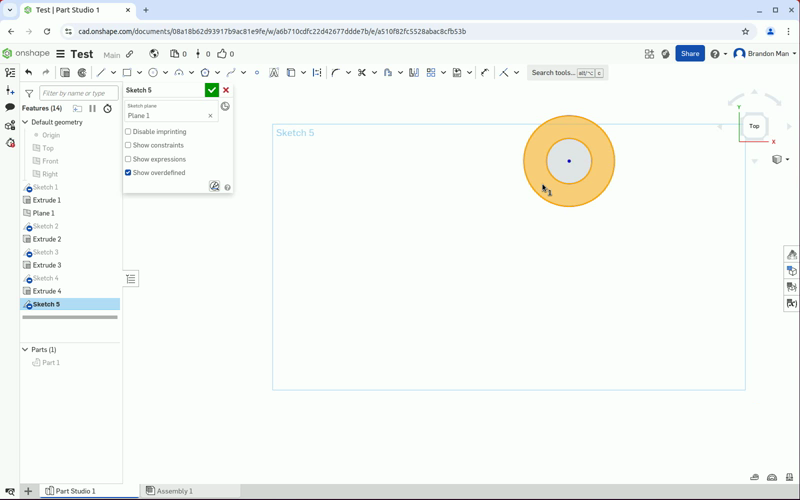
scroll(-6)
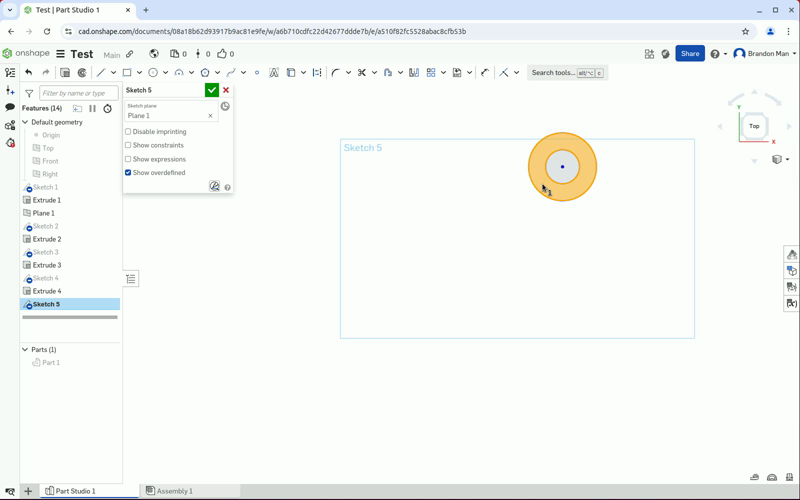
scroll(-6)
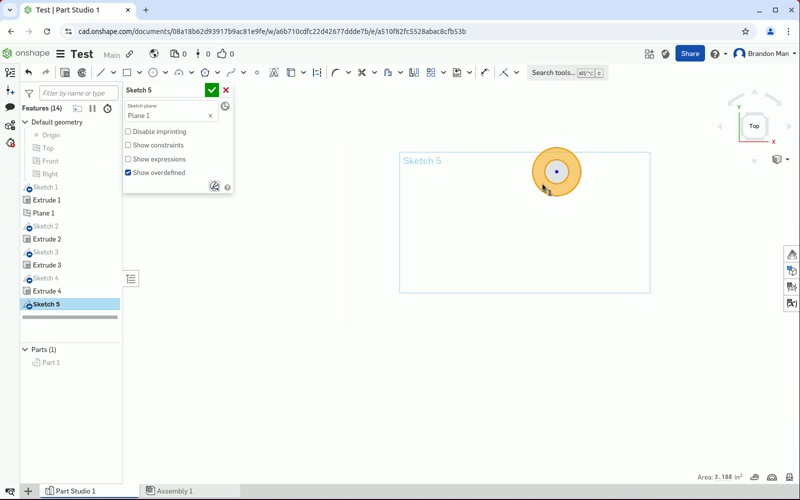
scroll(-6)
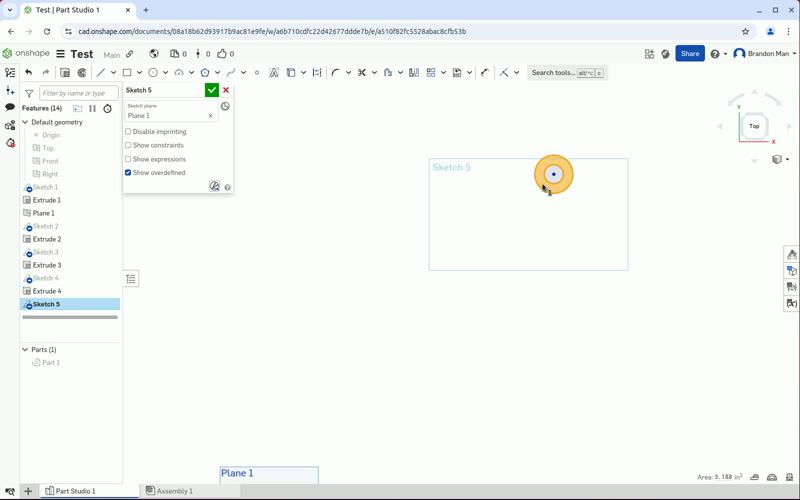
scroll(-6)
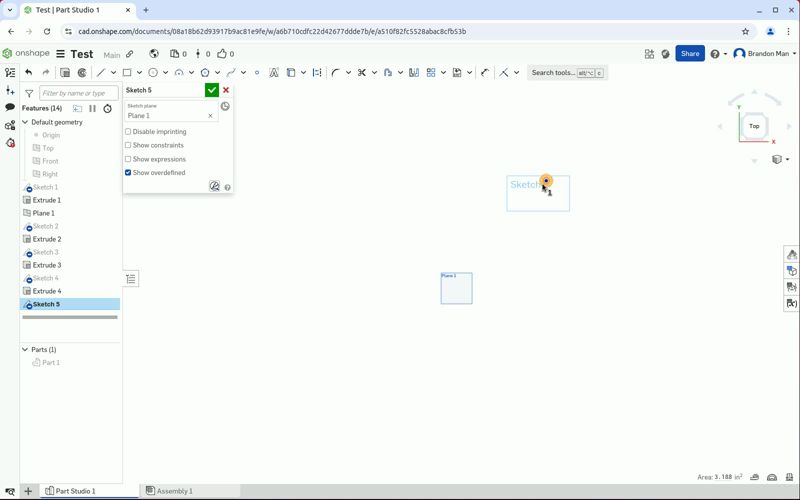
mouse_move(73, 352)
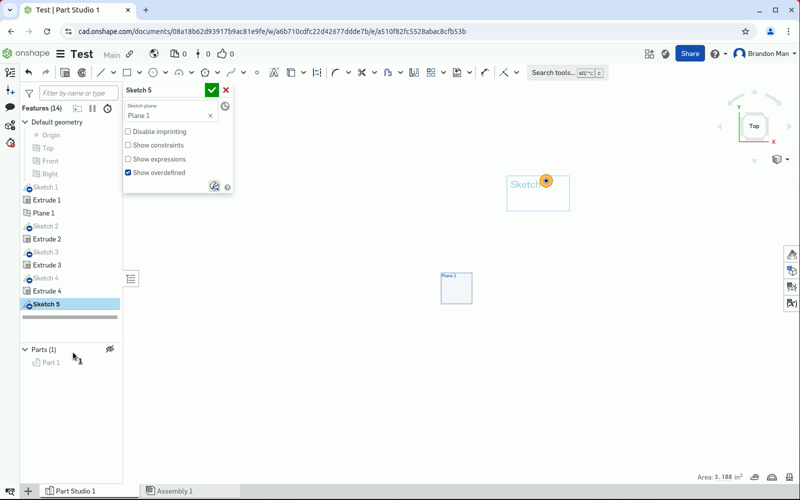
key(shift+y)
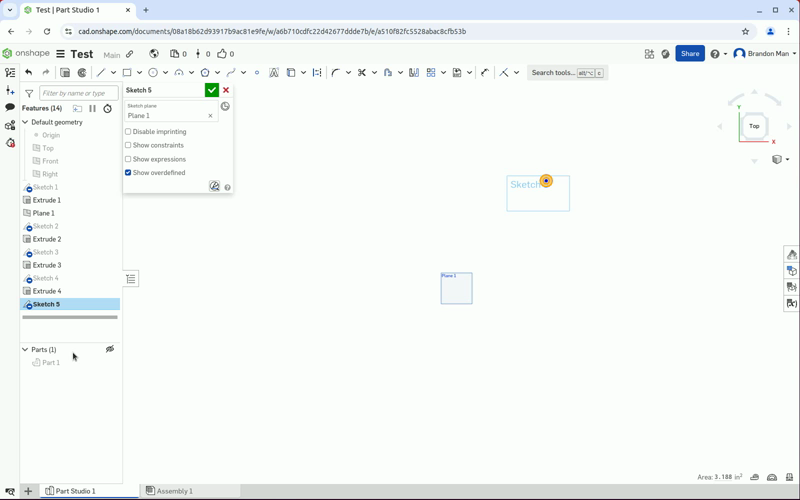
key(shift+e)
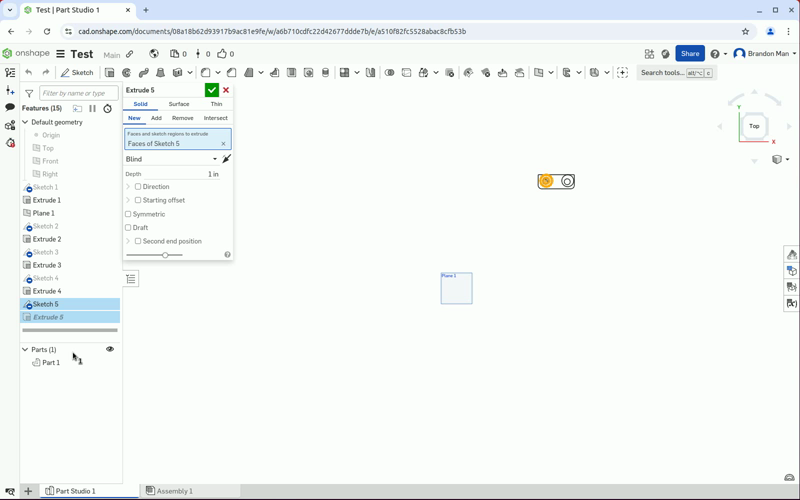
mouse_move(143, 106)
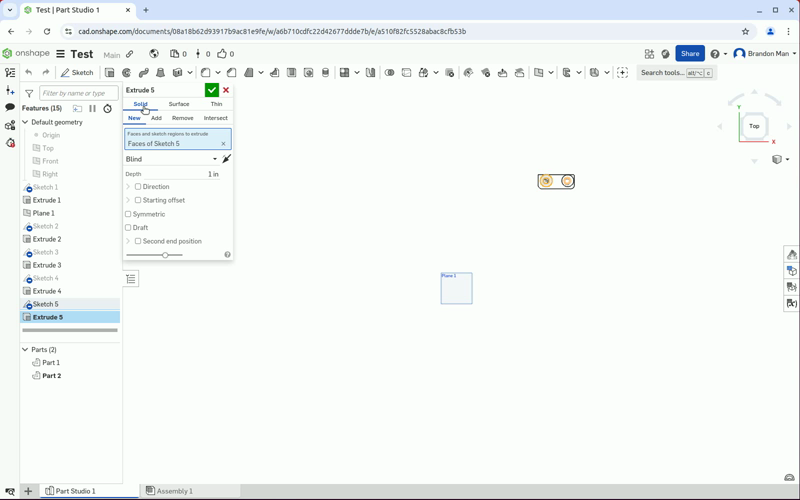
click(143, 106)
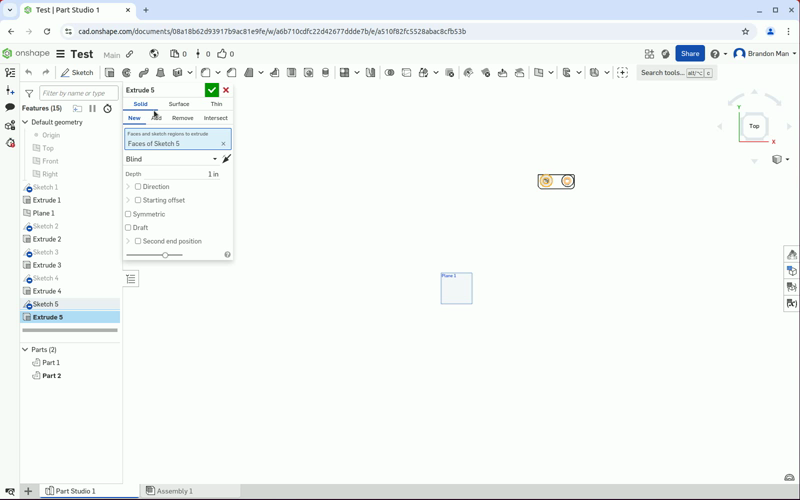
mouse_move(186, 120)
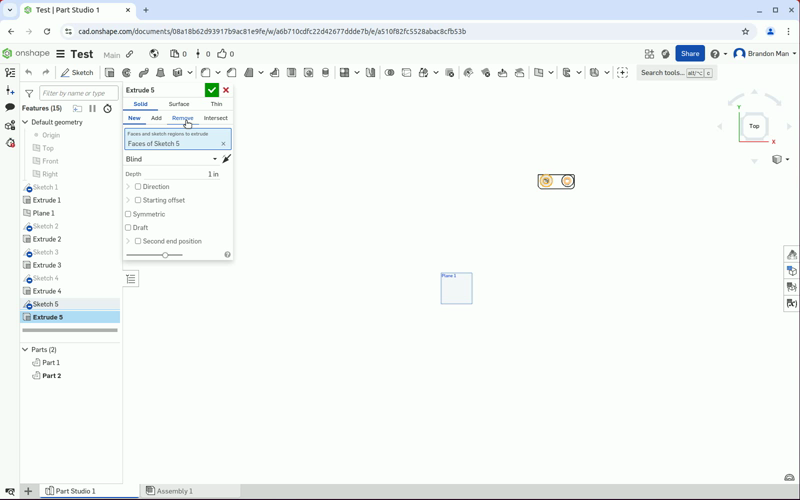
click(186, 120)
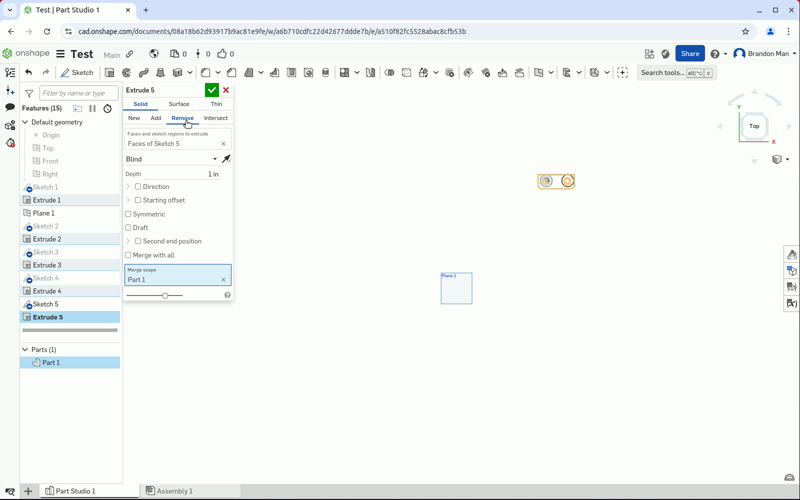
key(tab, 4)
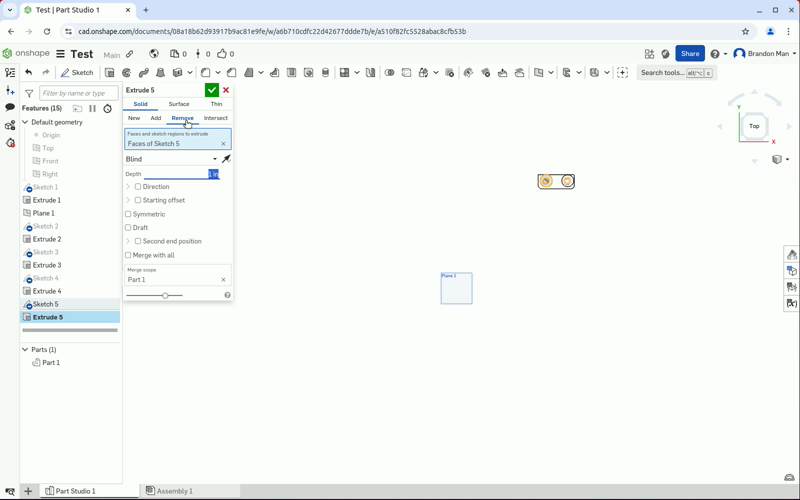
text(0.722)
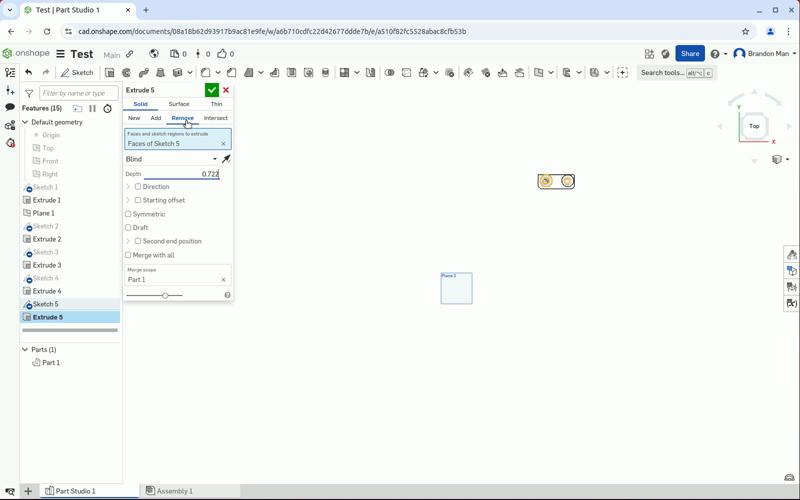
key(tab, 6)
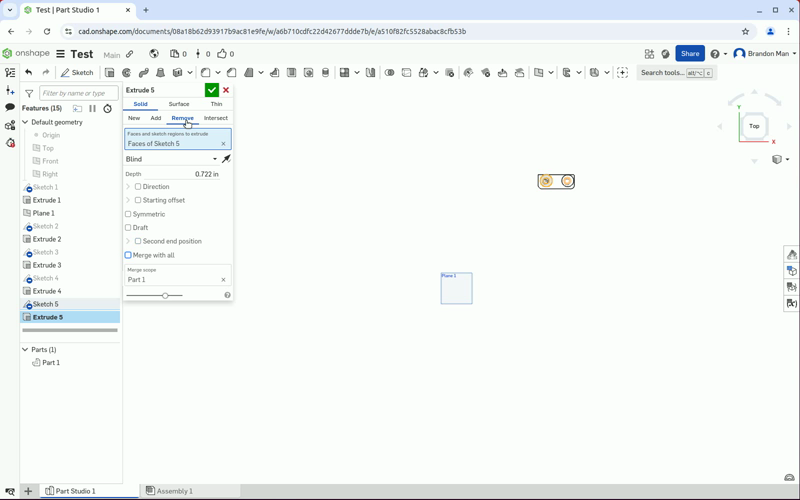
key(space)
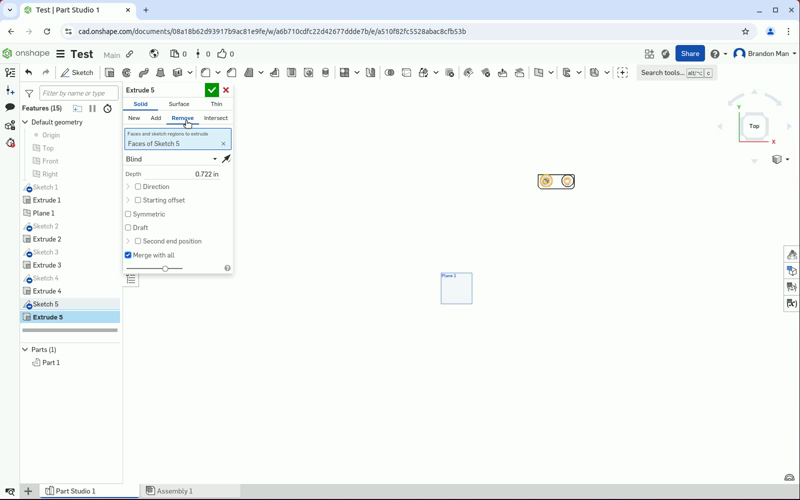
key(enter)
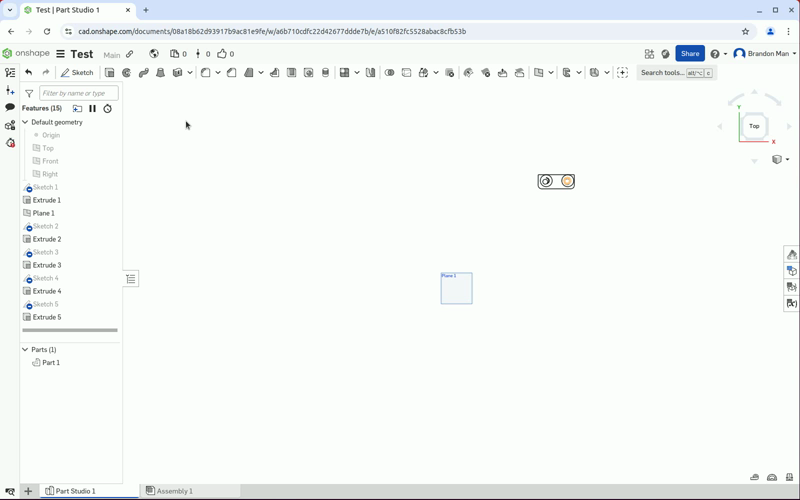
key(shift+h)
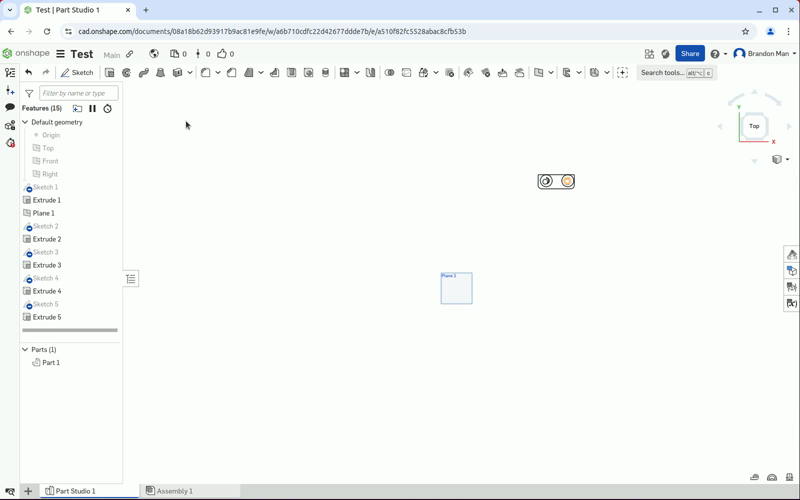
key(shift+h)
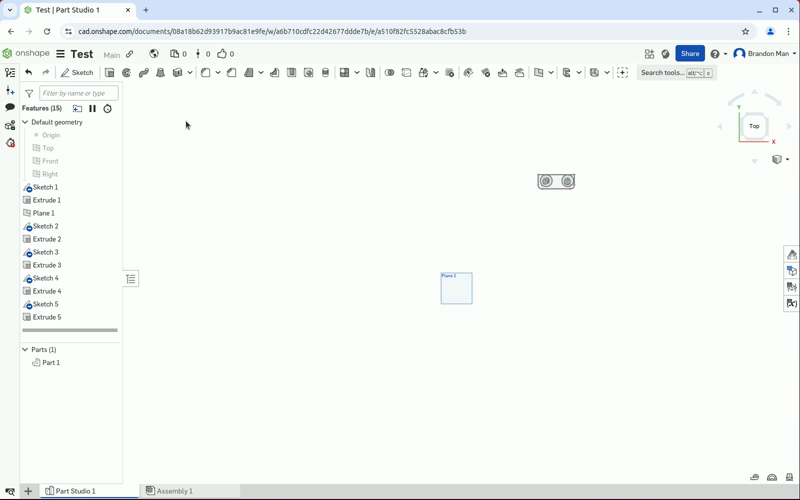
key(shift+7)
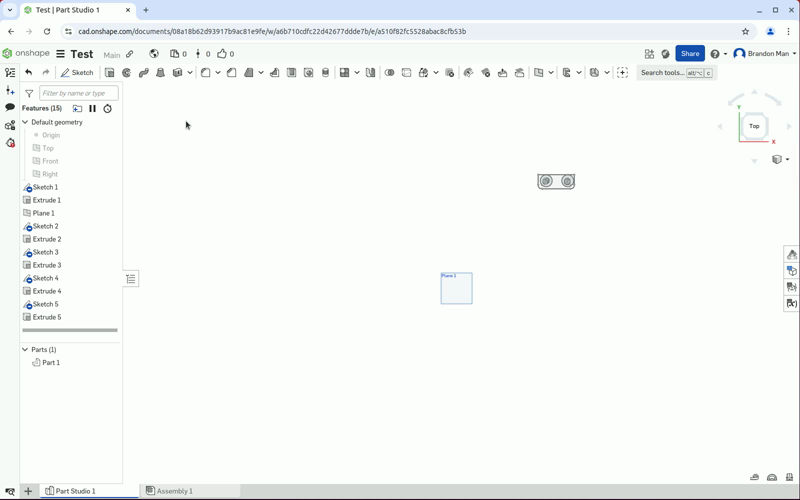
key(up, 3)
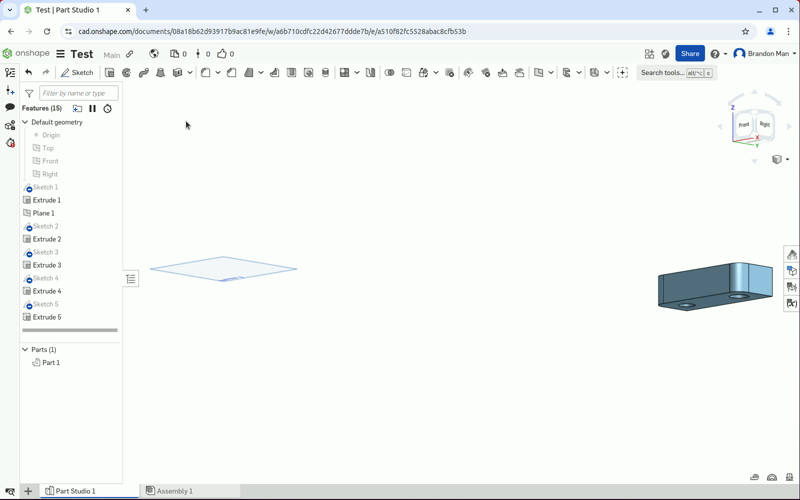
key(left, 3)
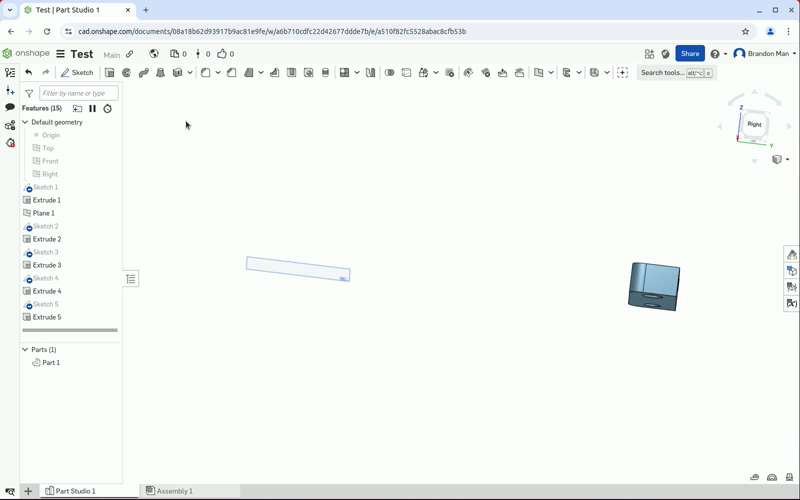
key(right, 3)
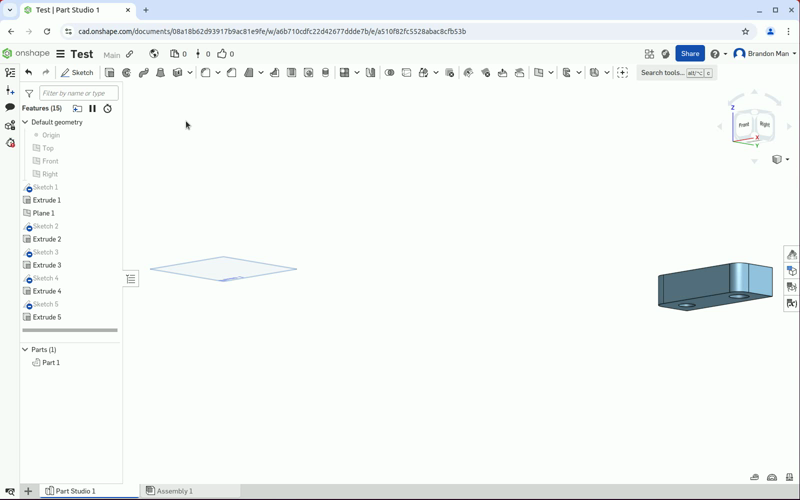
key(down, 3)
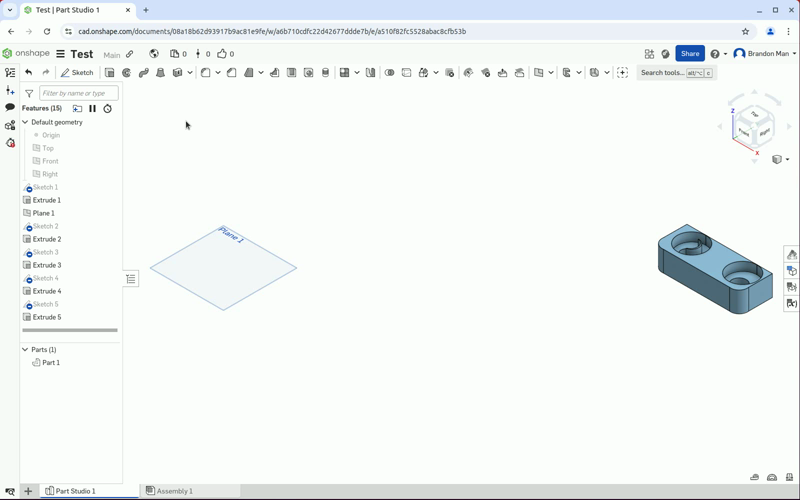
mouse_move(73, 189)
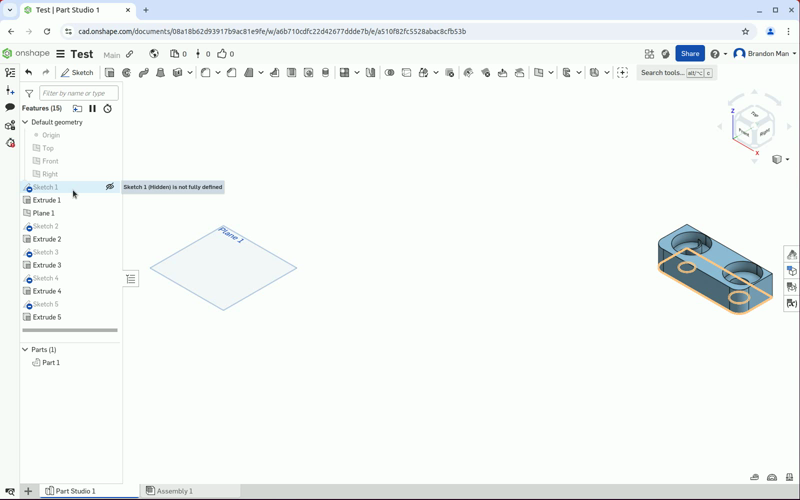
click(73, 189)